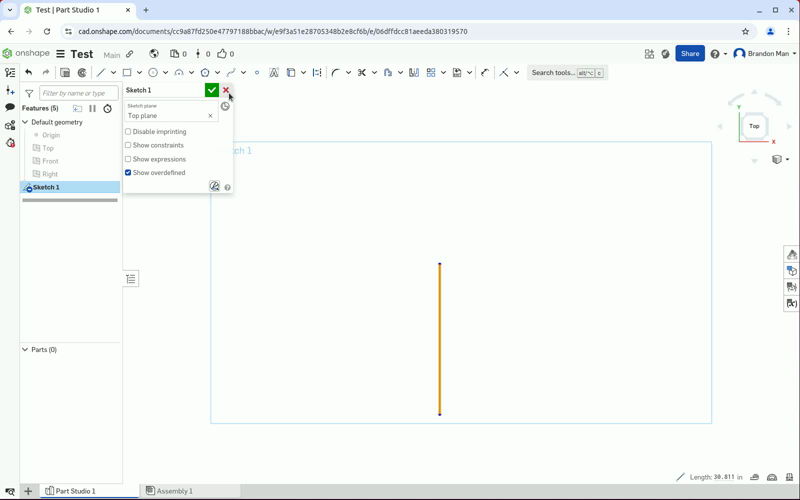
key(shift+h)
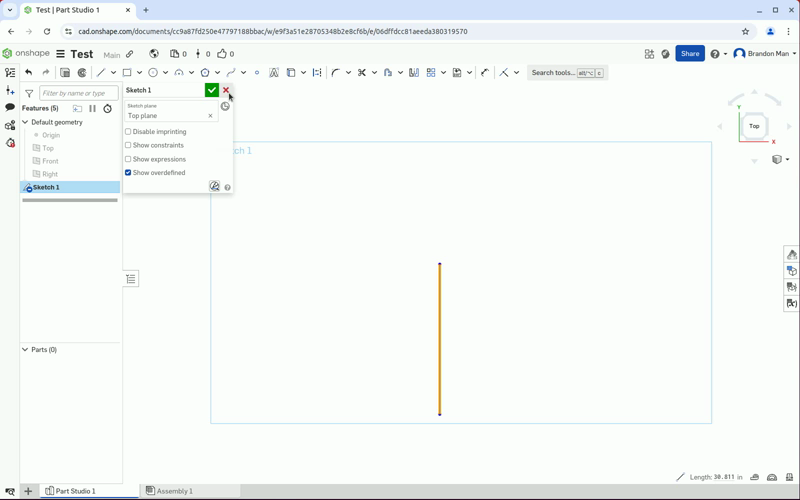
key(shift+s)
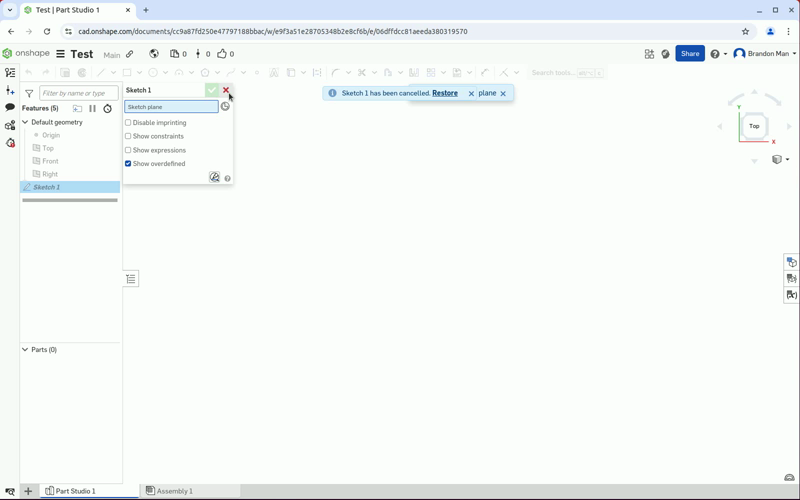
mouse_move(73, 150)
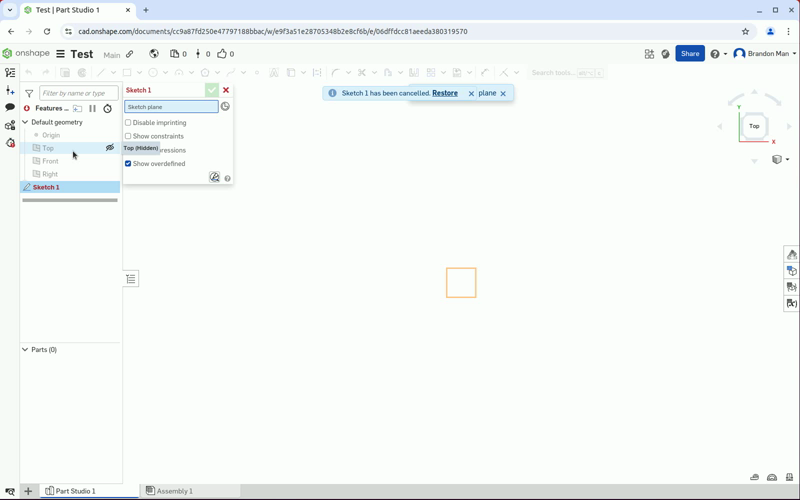
click(73, 150)
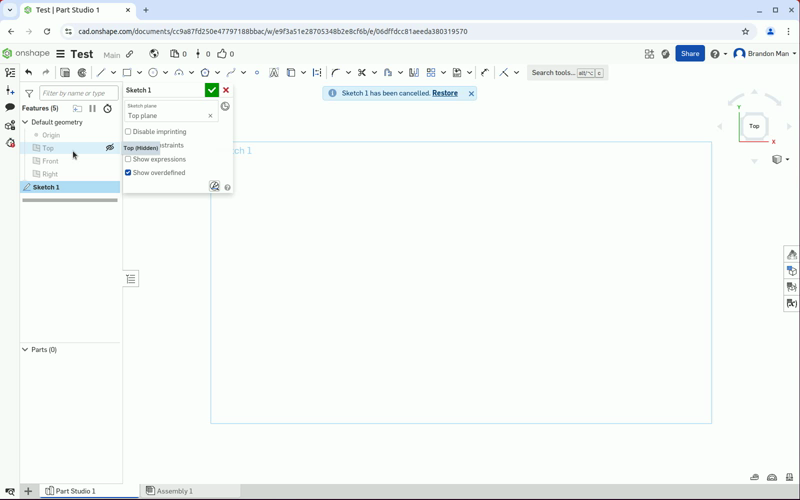
mouse_move(73, 352)
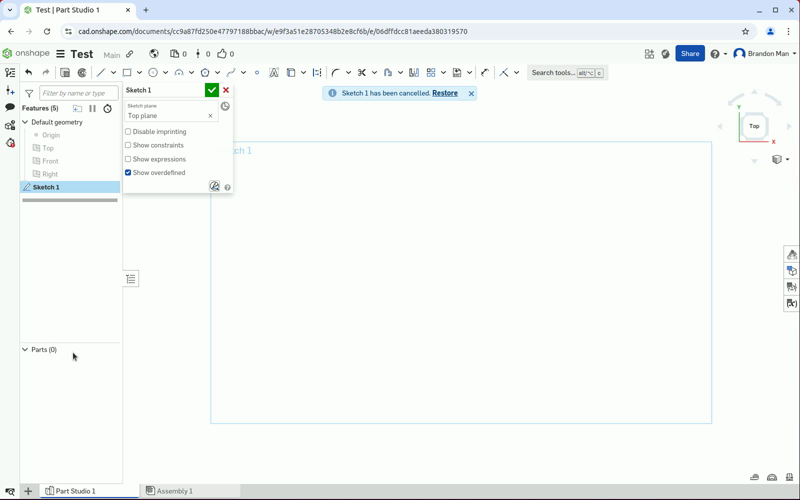
key(y)
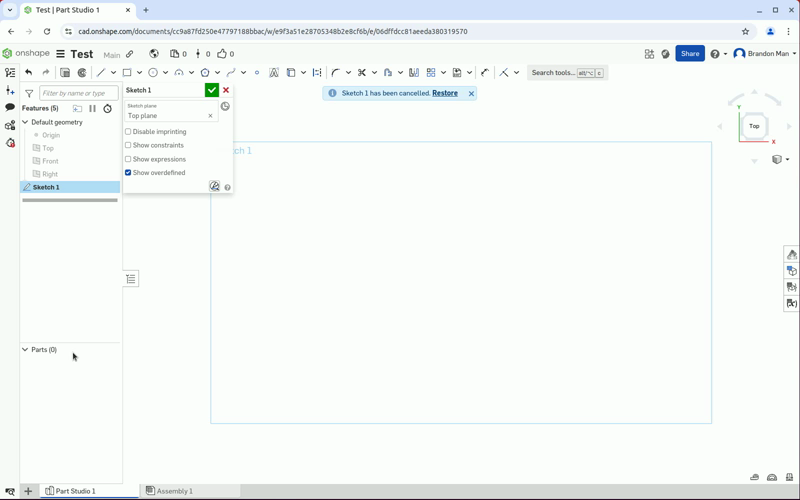
key(l)
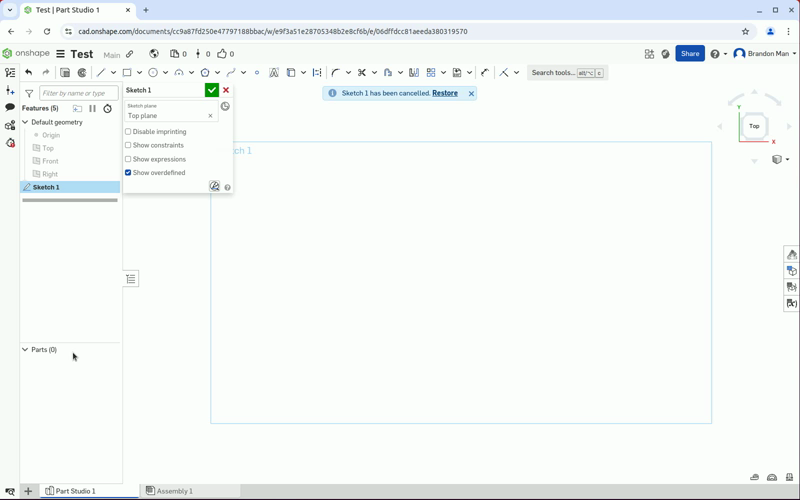
key_down(shift)
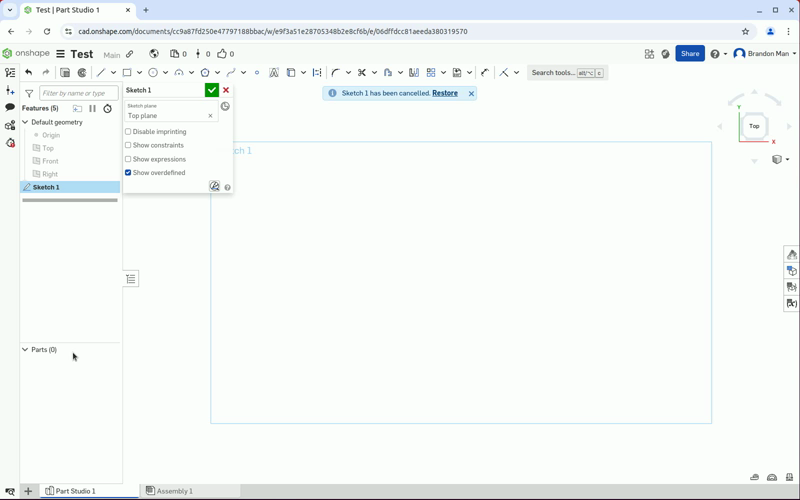
mouse_move(351, 335)
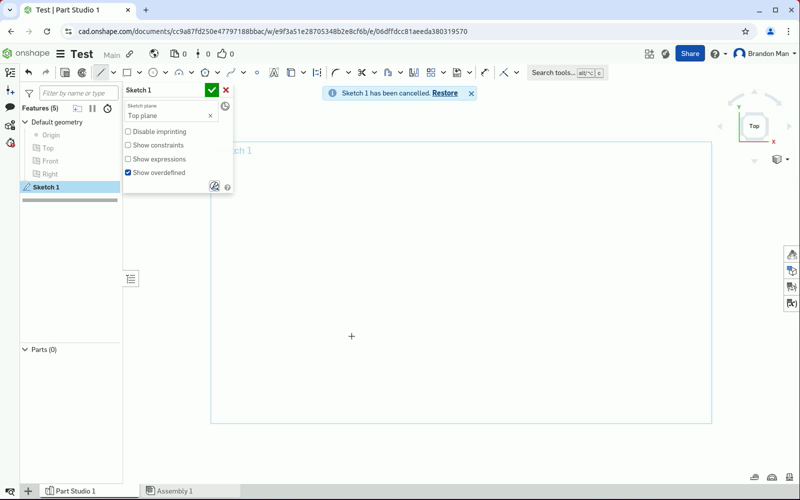
click(351, 335)
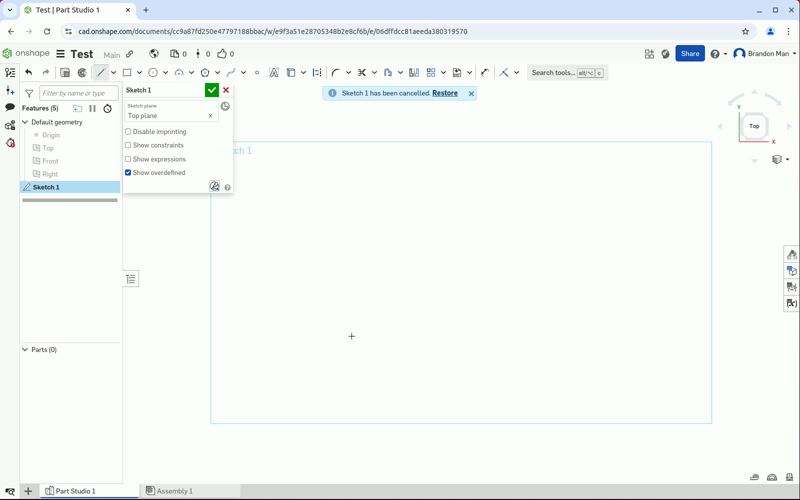
key_up(shift)
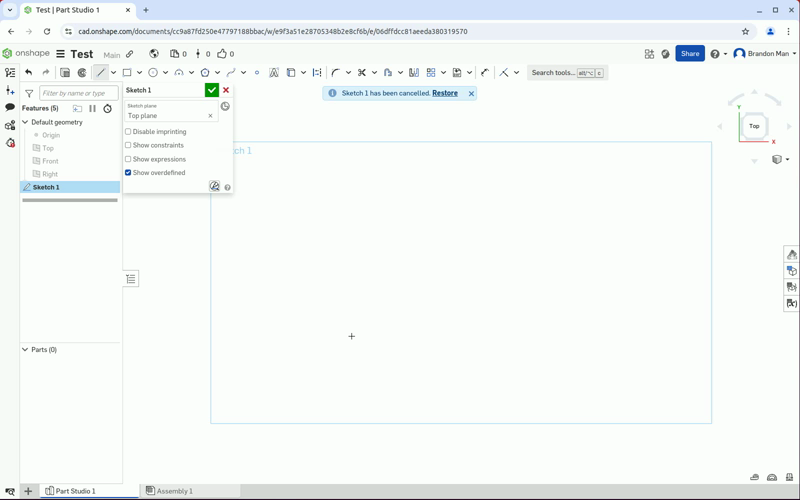
key_down(shift)
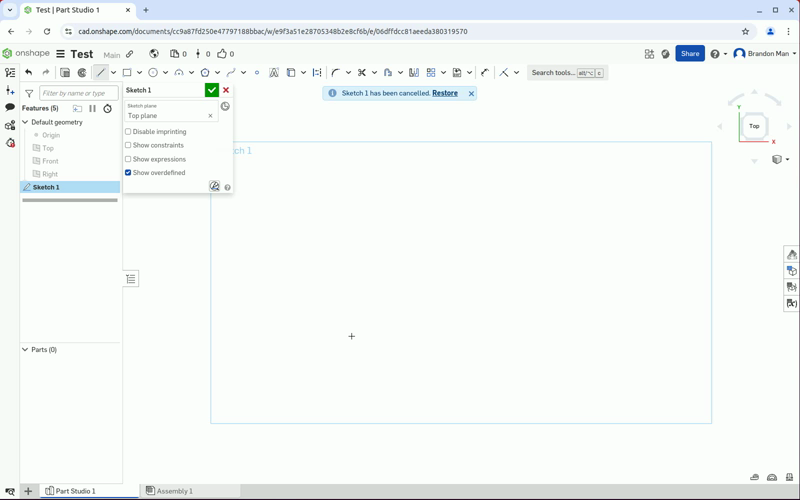
mouse_move(569, 335)
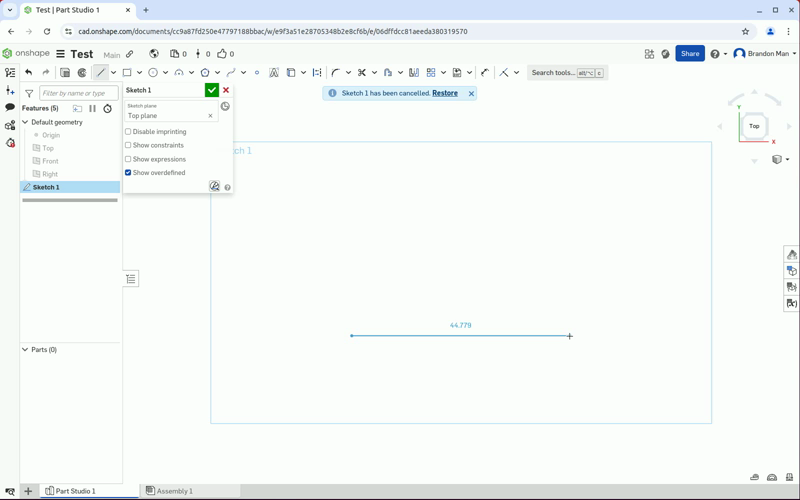
click(569, 335)
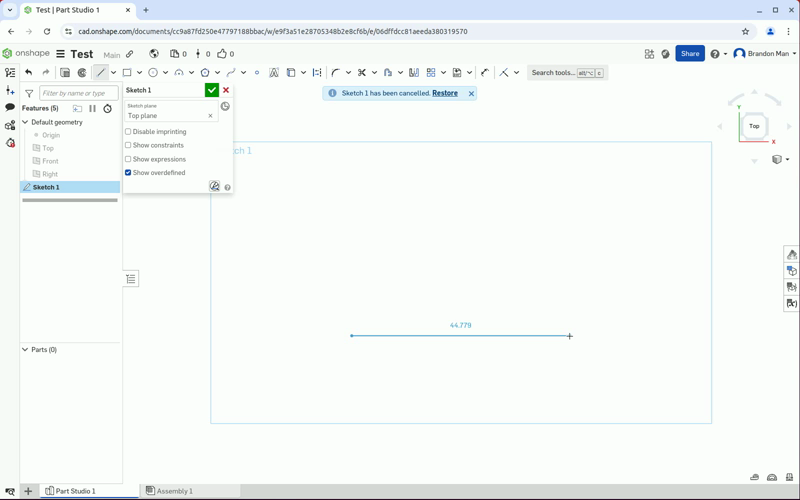
key_up(shift)
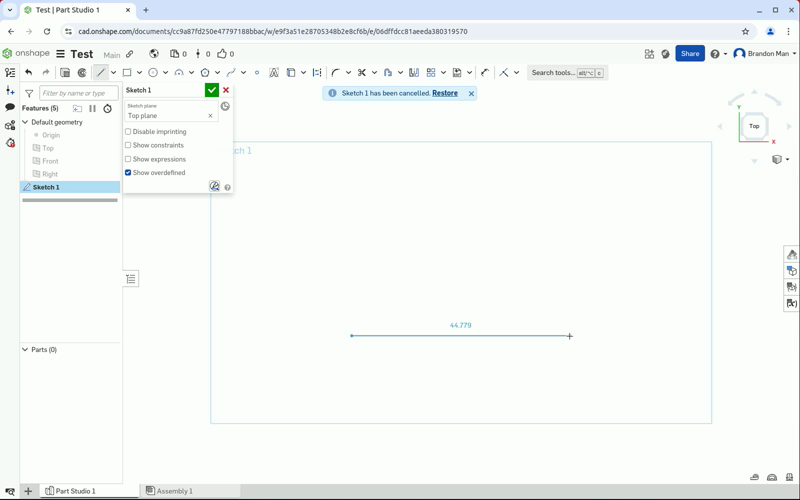
key_down(shift)
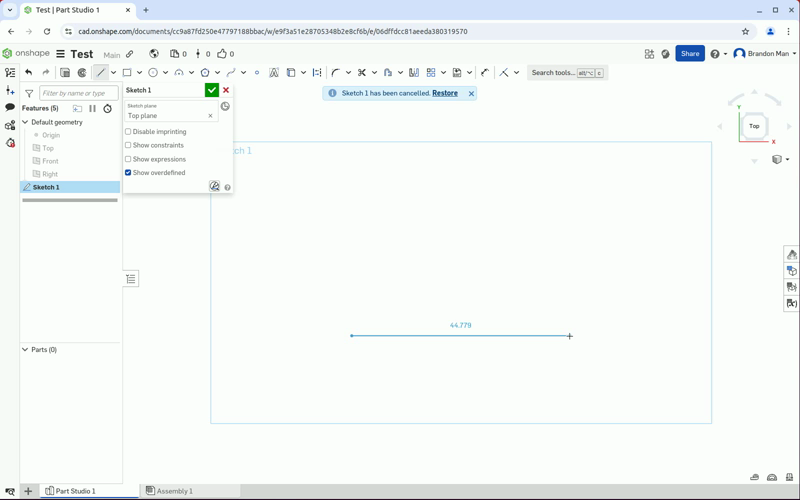
mouse_move(569, 230)
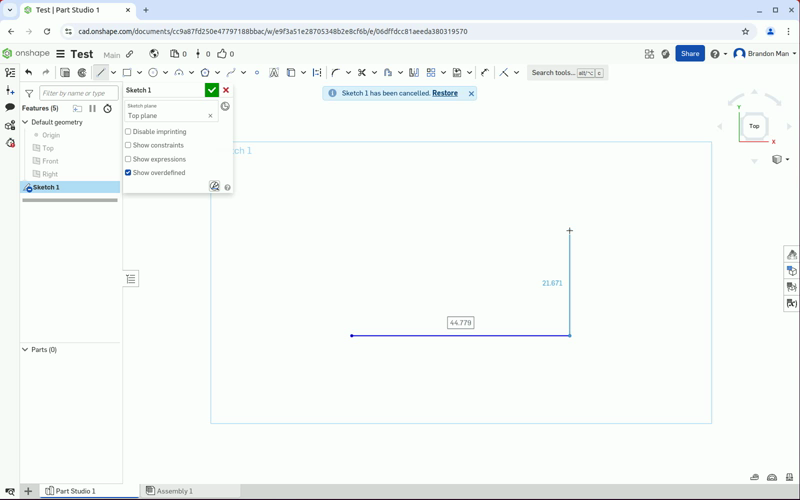
click(569, 230)
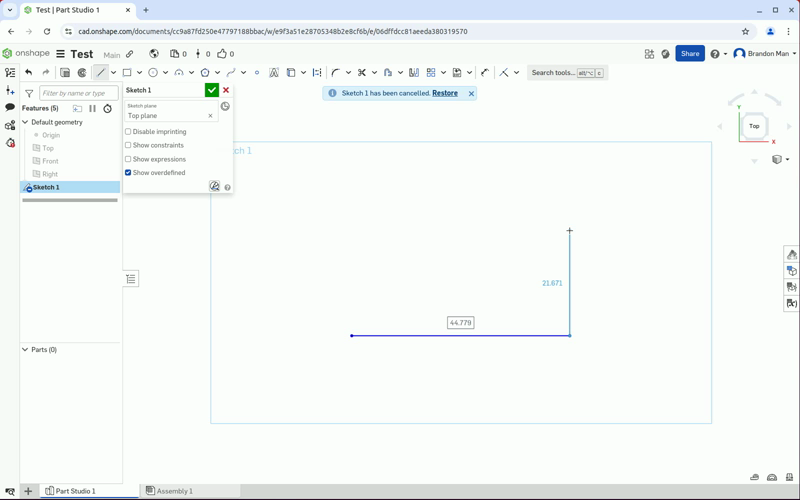
key_up(shift)
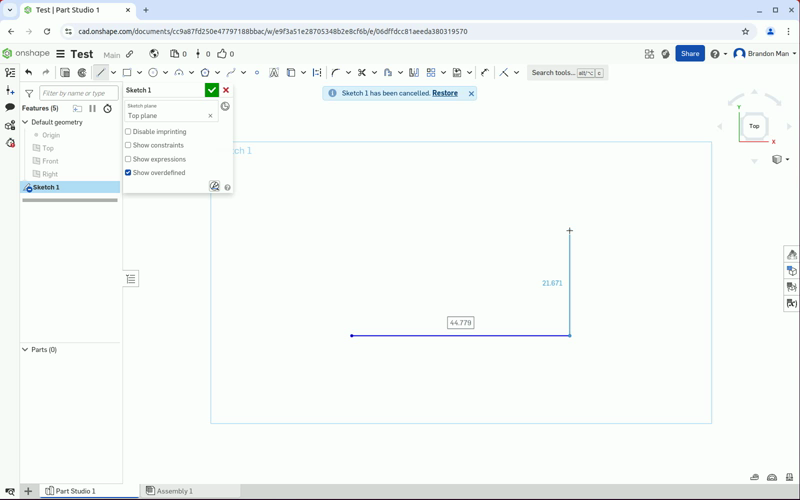
key_down(shift)
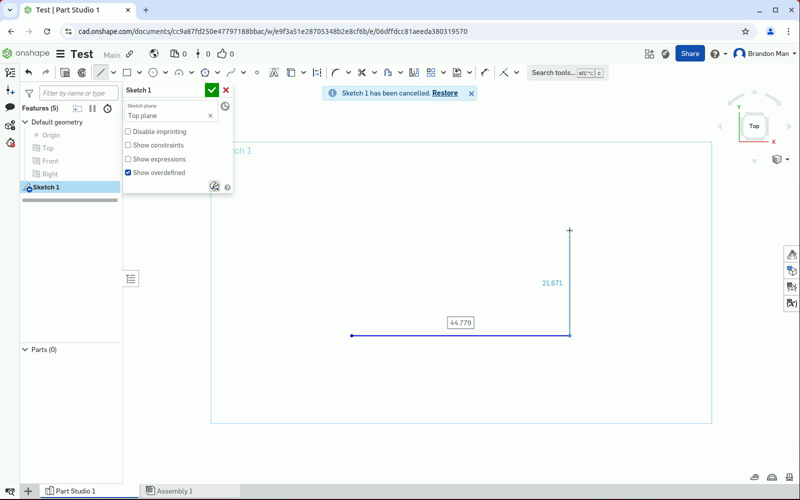
mouse_move(351, 230)
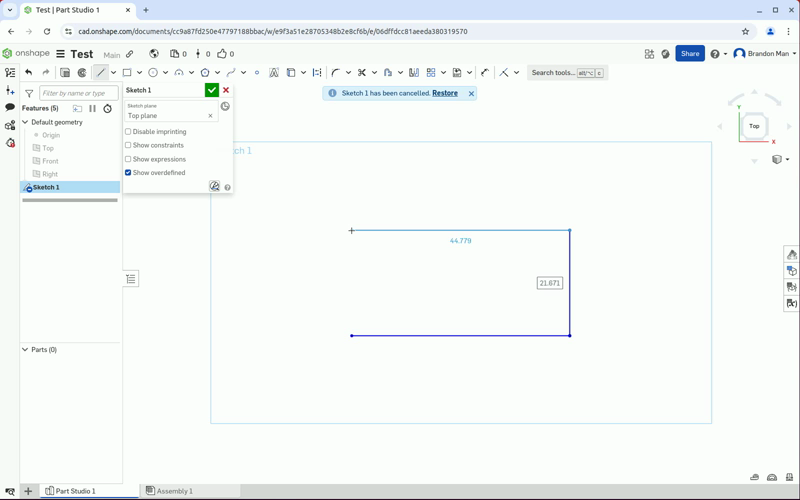
click(351, 230)
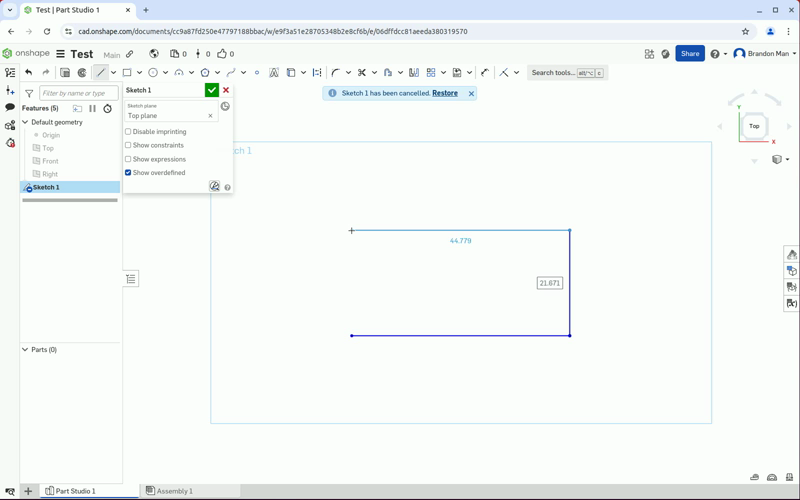
key_up(shift)
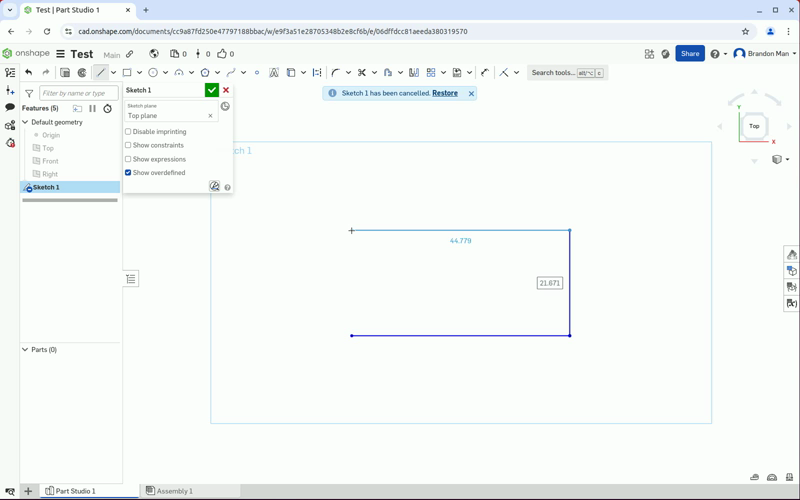
key_down(shift)
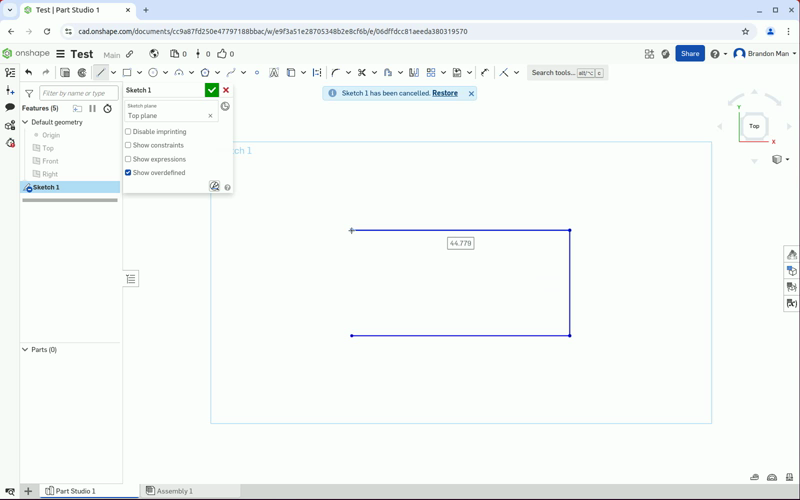
mouse_move(351, 335)
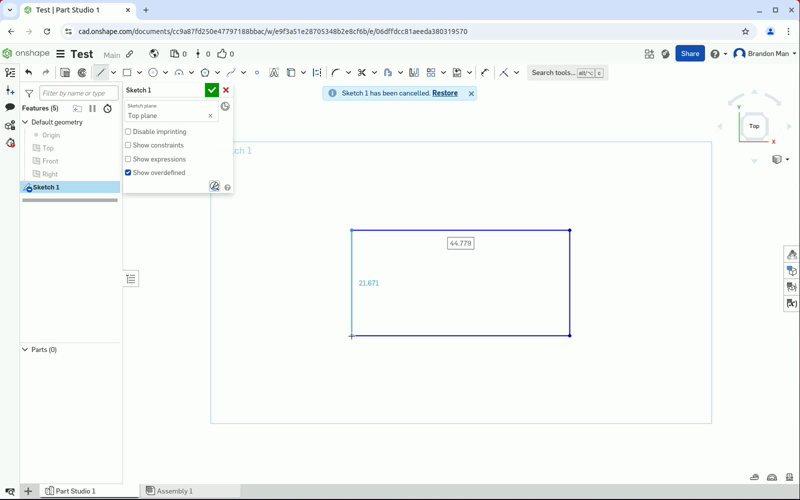
key_up(shift)
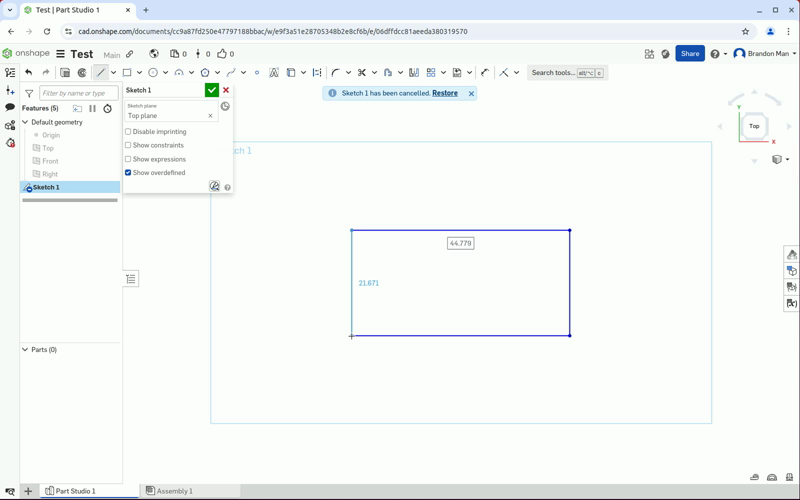
click(351, 335)
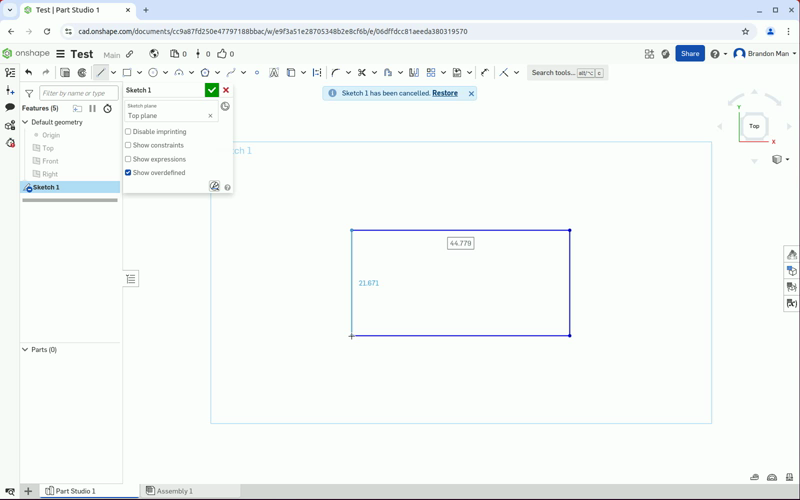
key(esc)
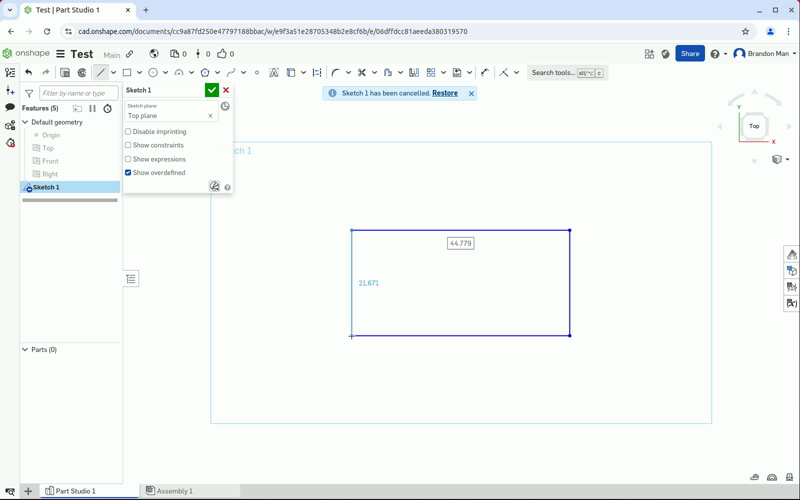
mouse_move(526, 307)
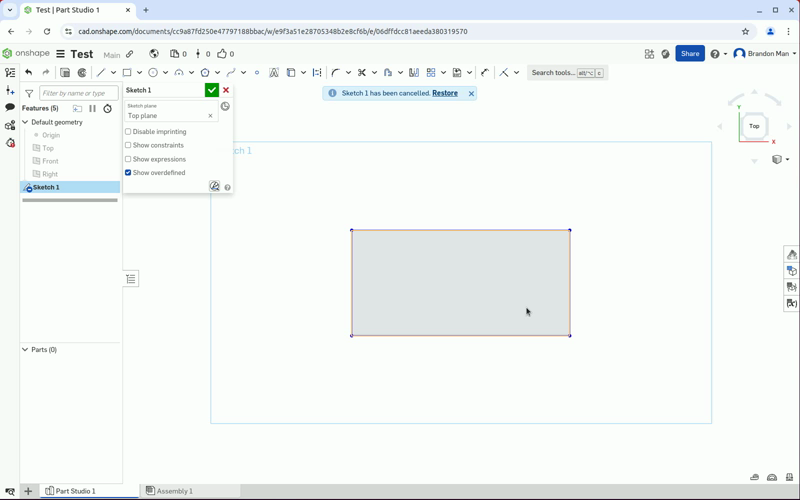
click(526, 307)
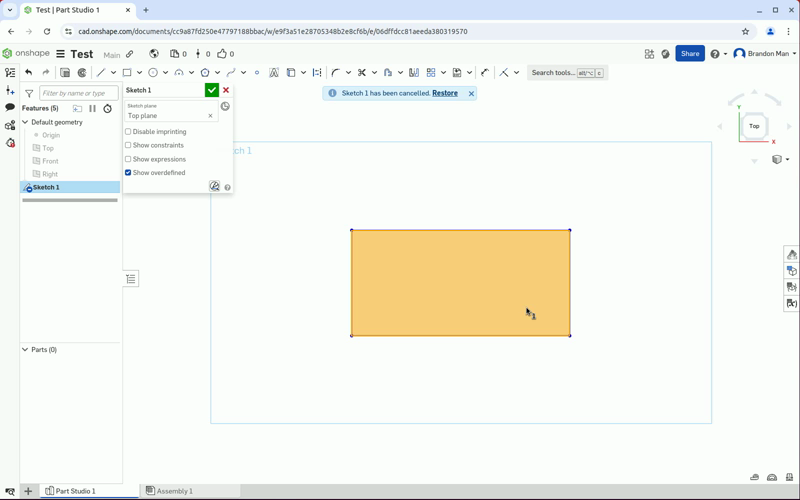
mouse_move(73, 352)
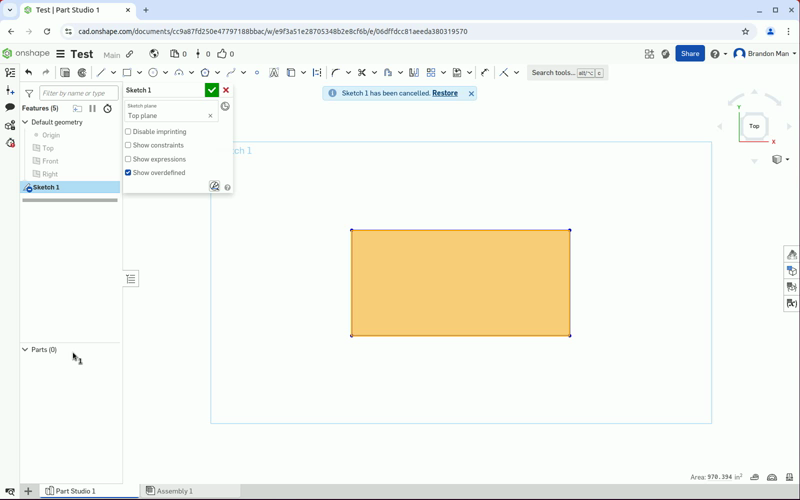
key(shift+y)
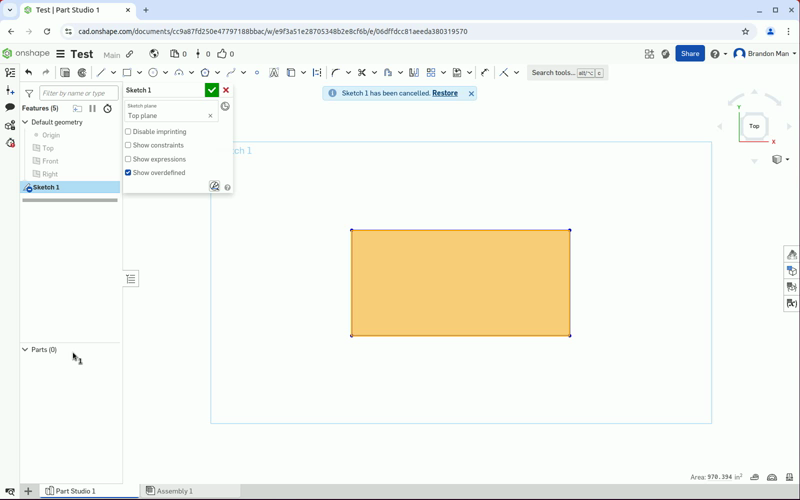
key(shift+e)
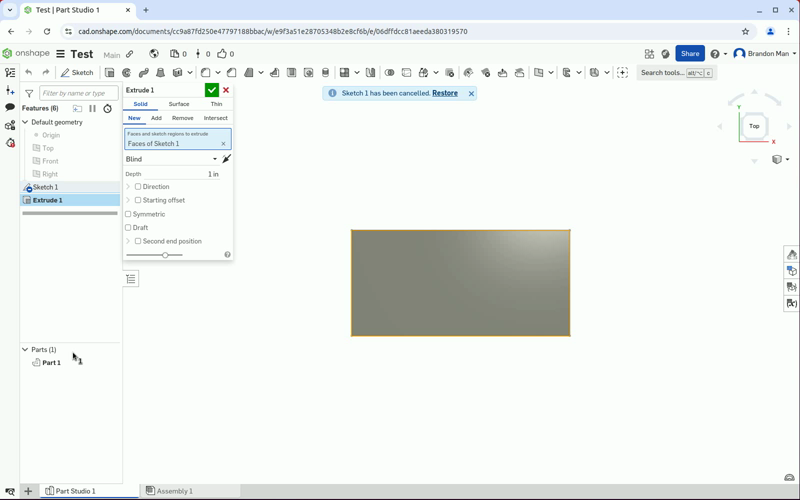
mouse_move(143, 106)
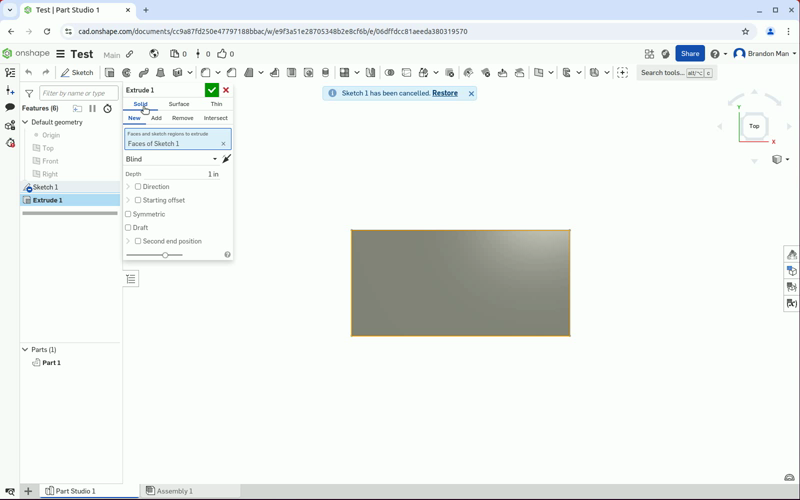
click(143, 106)
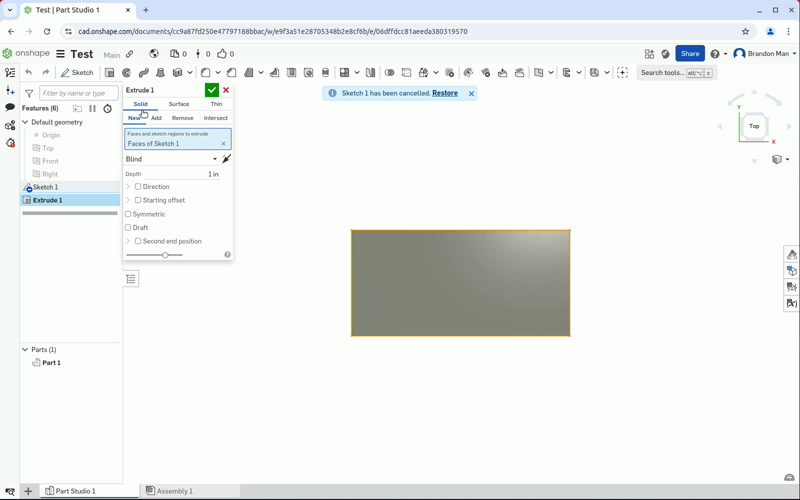
mouse_move(137, 120)
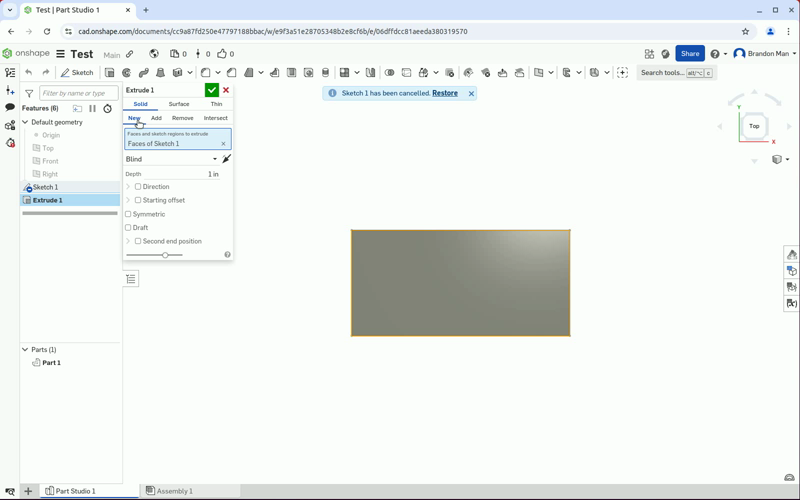
click(137, 120)
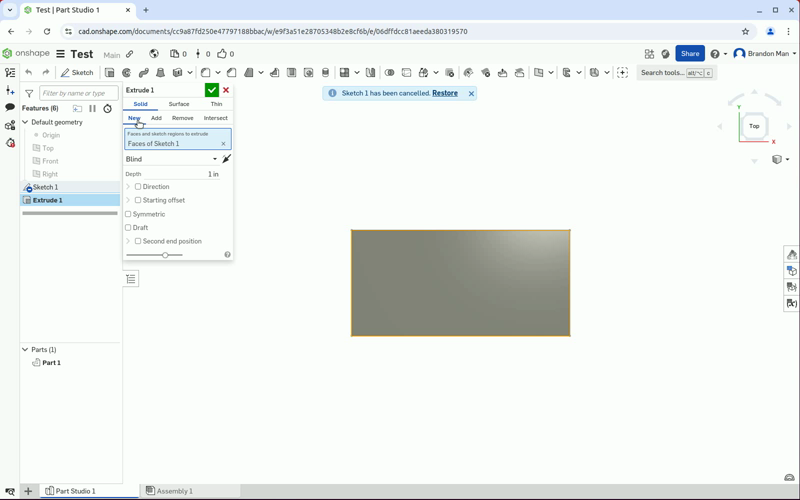
key(tab, 4)
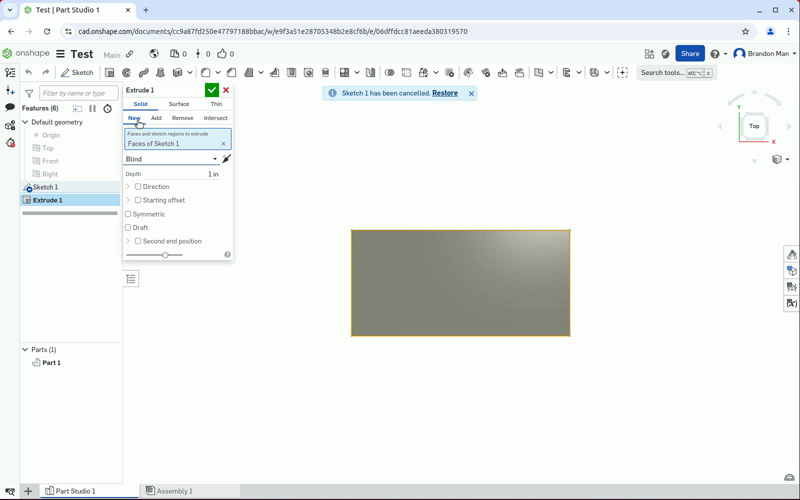
text(4.574)
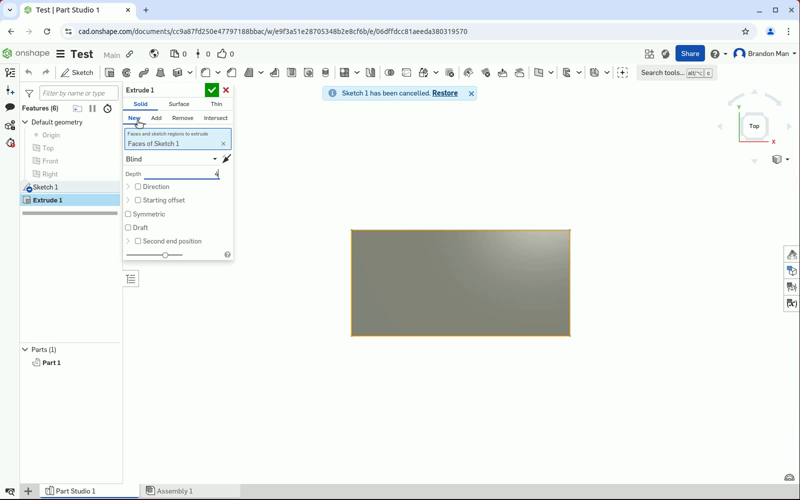
key(enter)
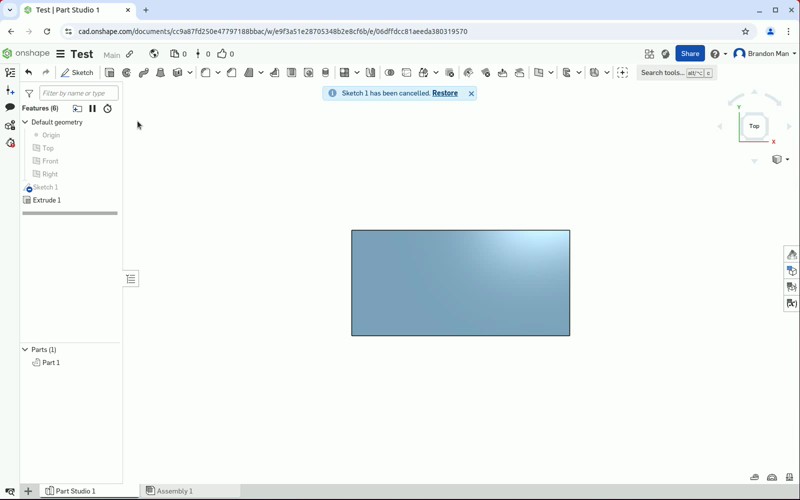
key(shift+h)
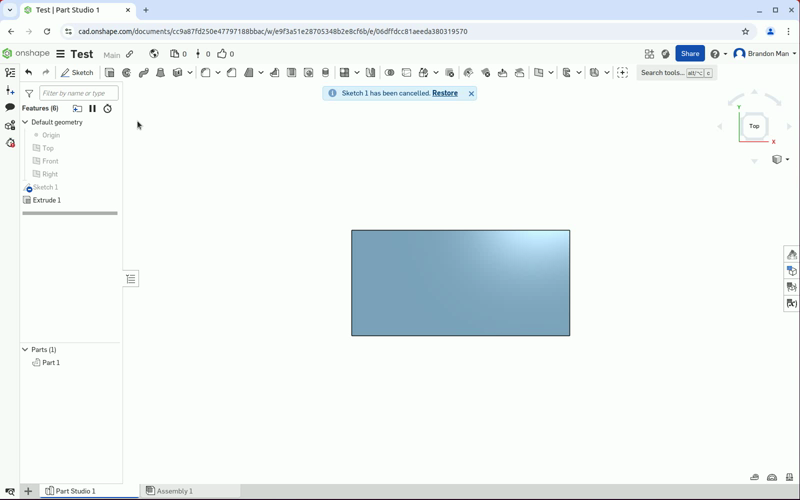
key(shift+h)
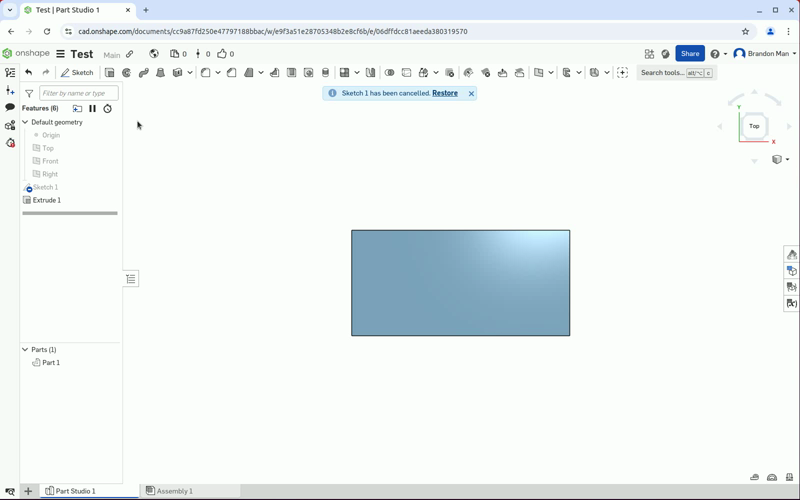
mouse_move(73, 189)
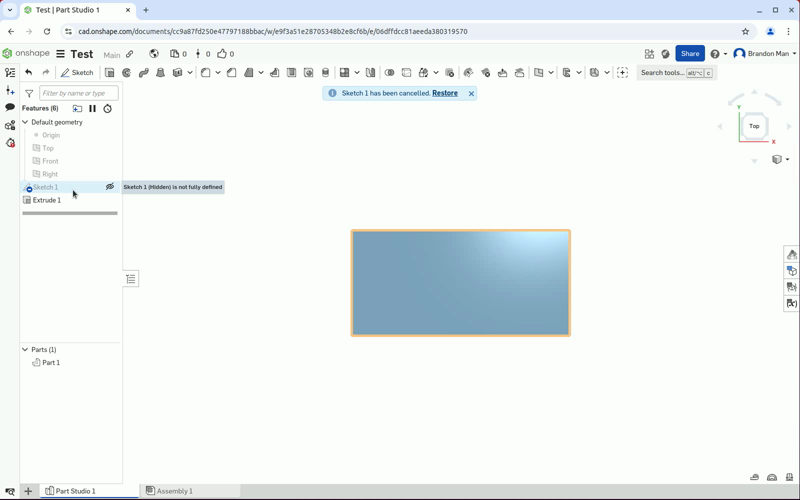
click(73, 189)
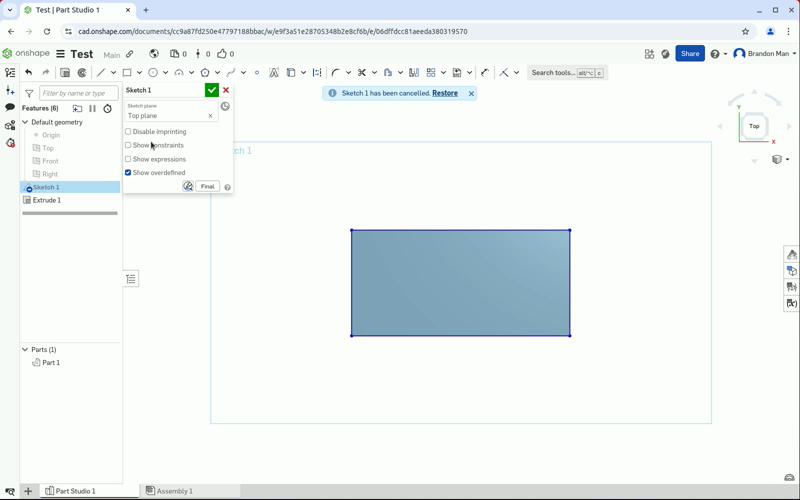
mouse_move(229, 92)
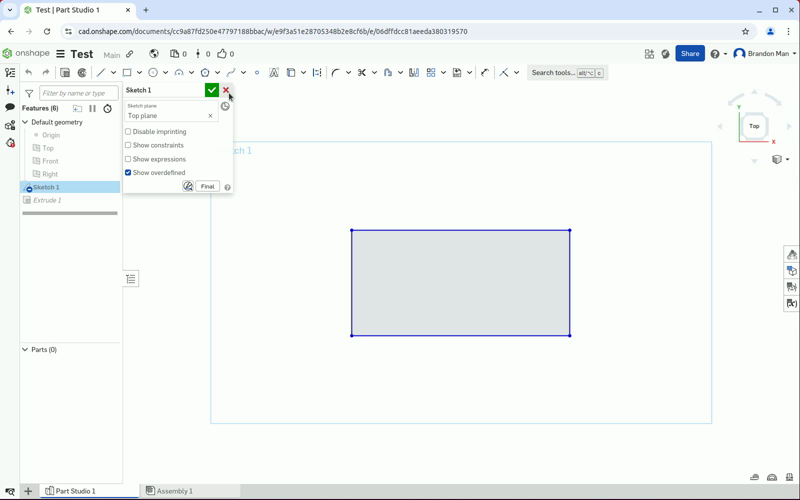
click(229, 92)
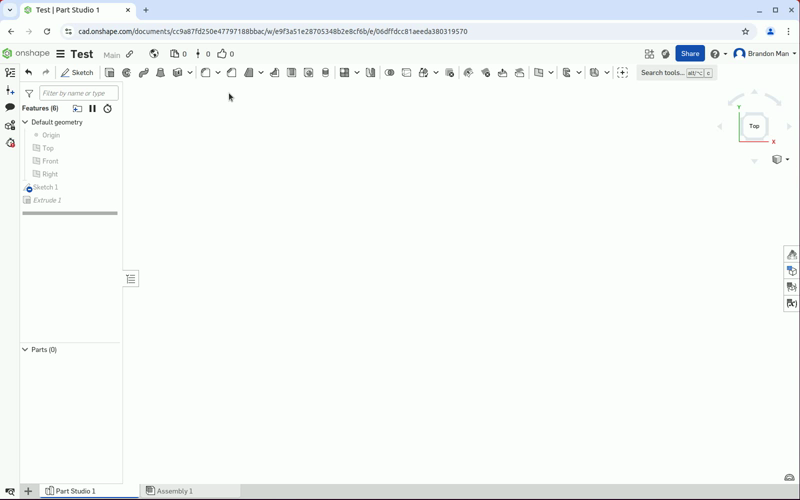
mouse_move(73, 352)
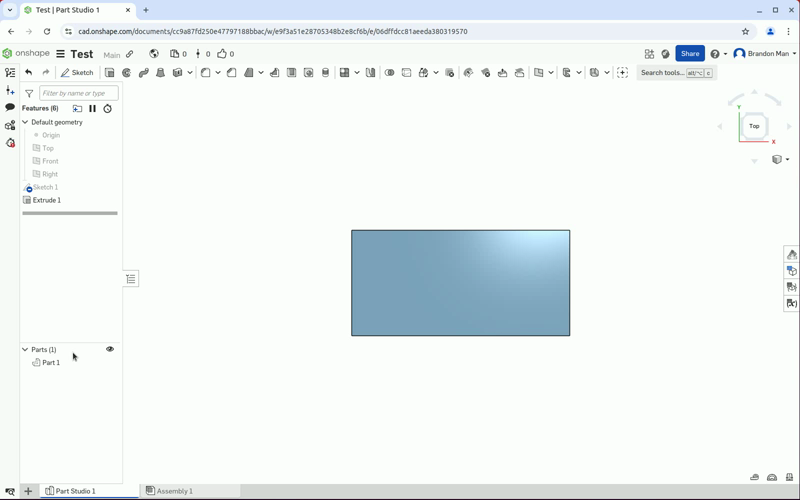
key(y)
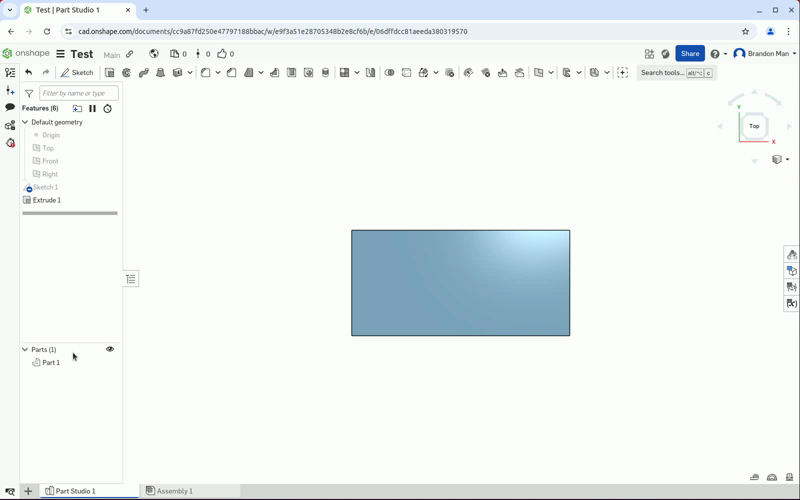
key(shift+p)
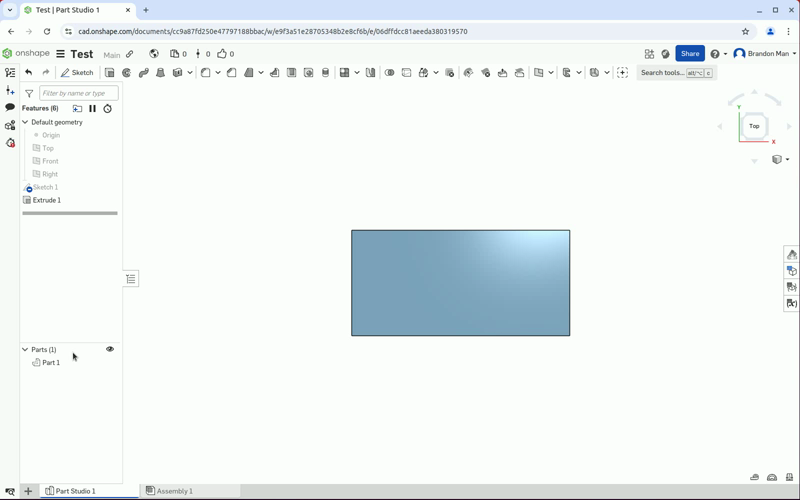
key(space)
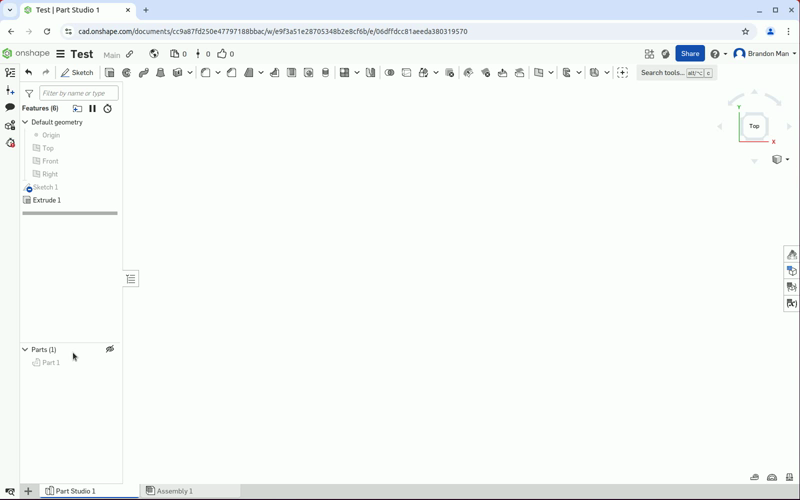
key_down(shift)
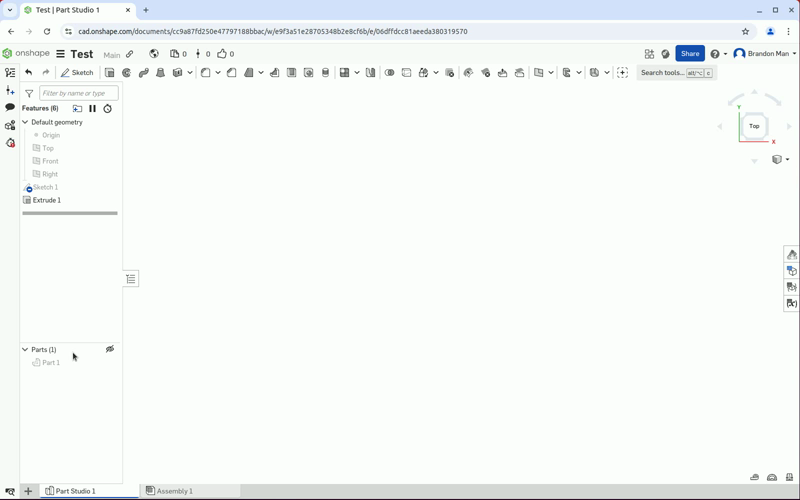
key(up)
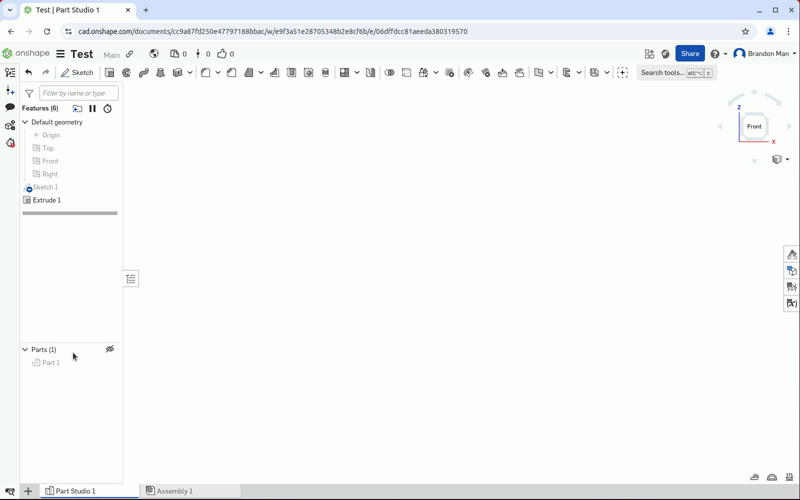
key_up(shift)
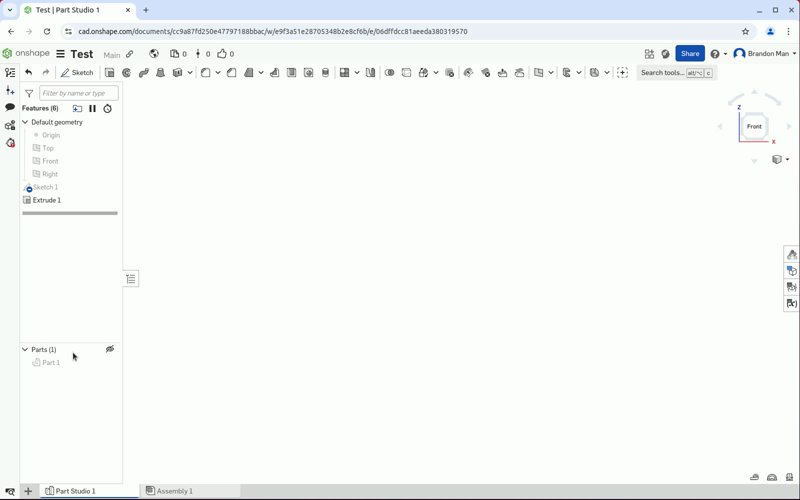
key(space)
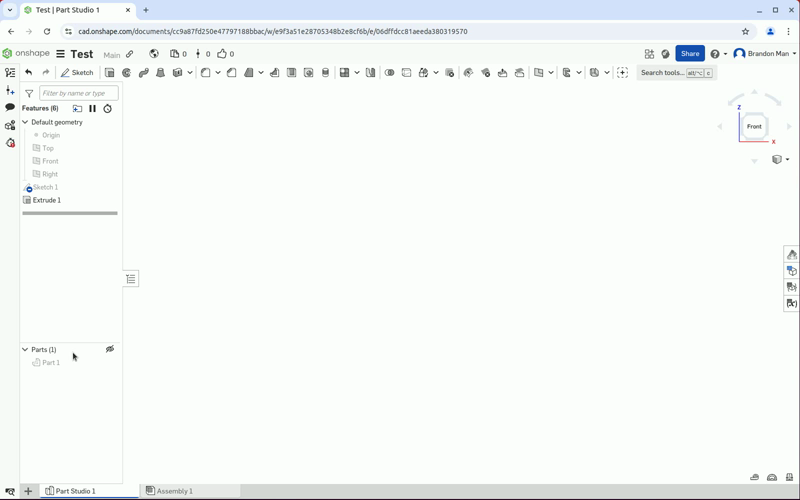
key_down(shift)
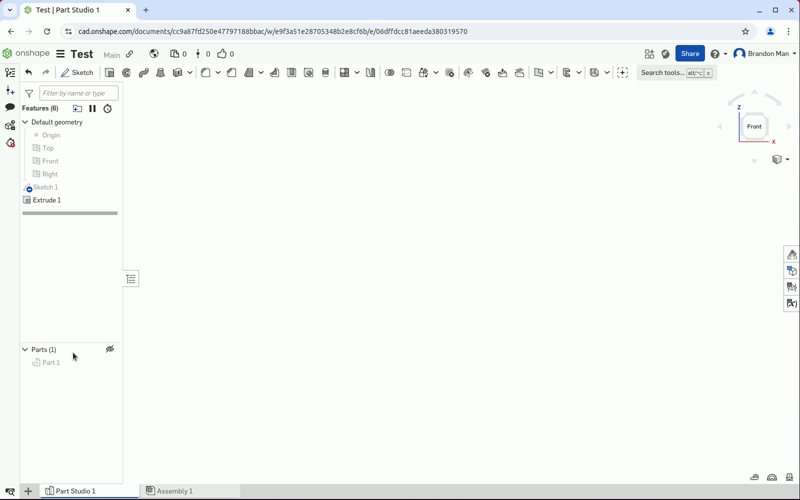
key(left)
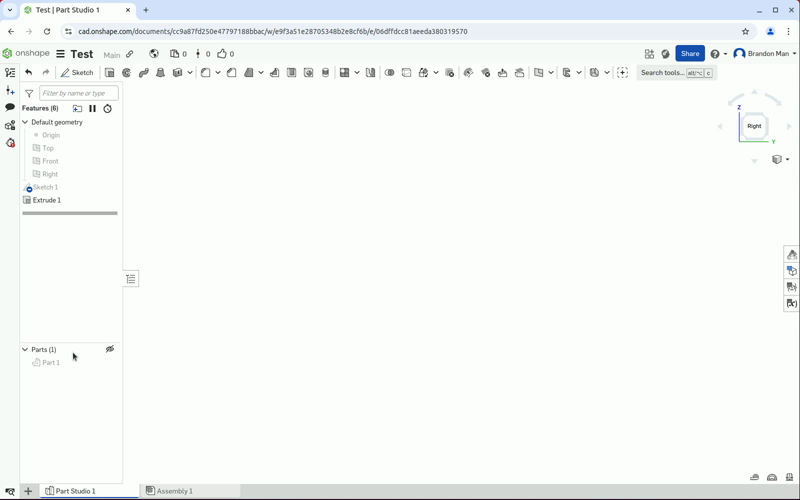
key_up(shift)
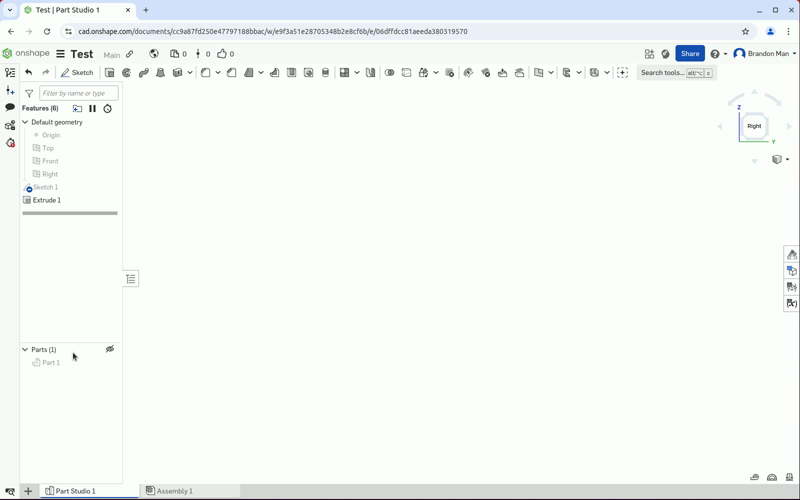
mouse_move(73, 352)
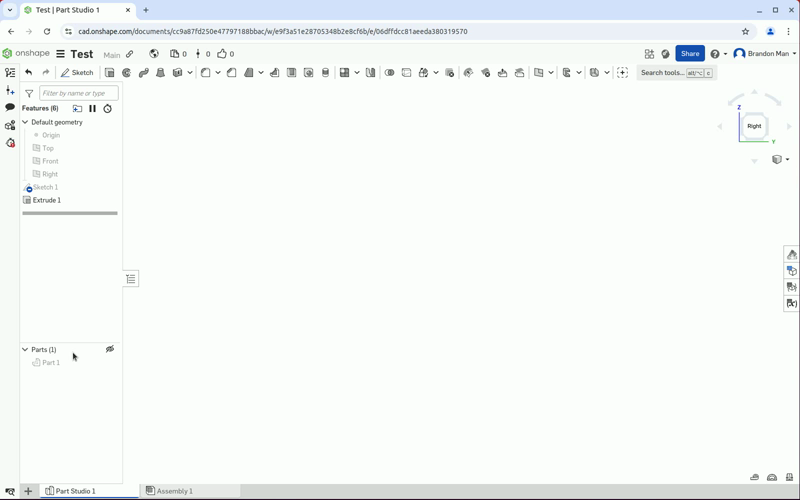
key(shift+y)
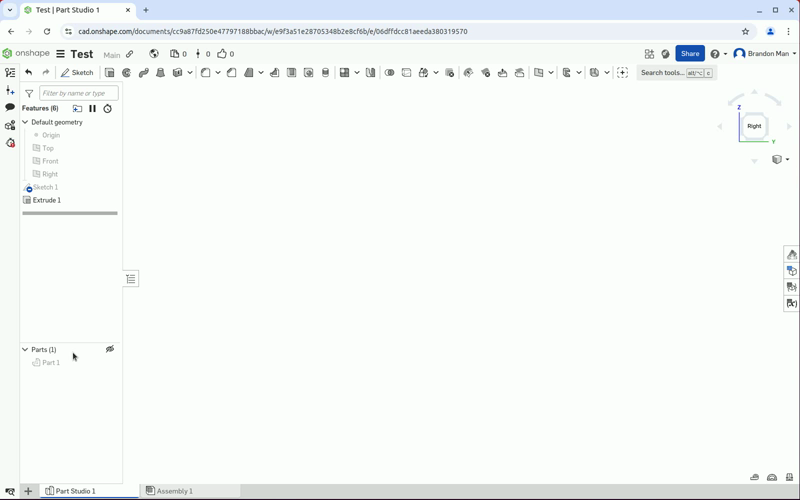
mouse_move(541, 75)
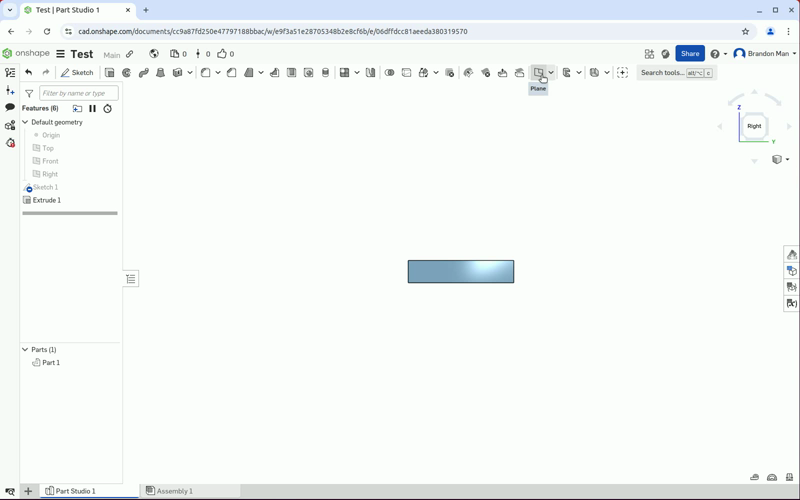
click(541, 75)
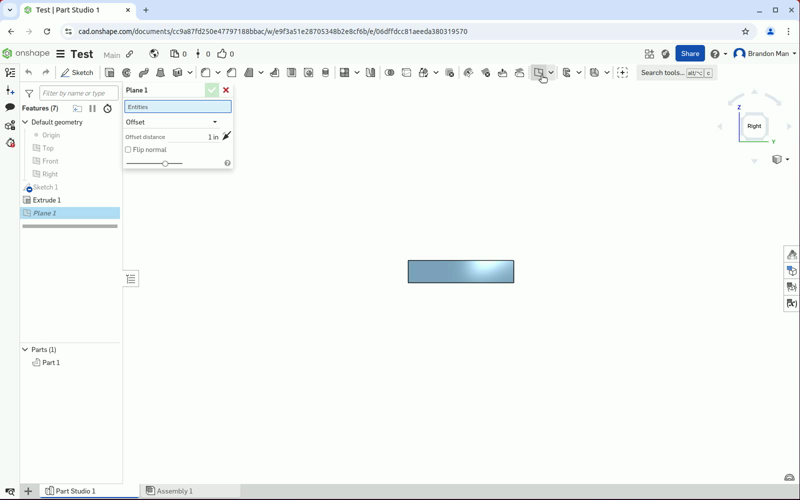
mouse_move(73, 176)
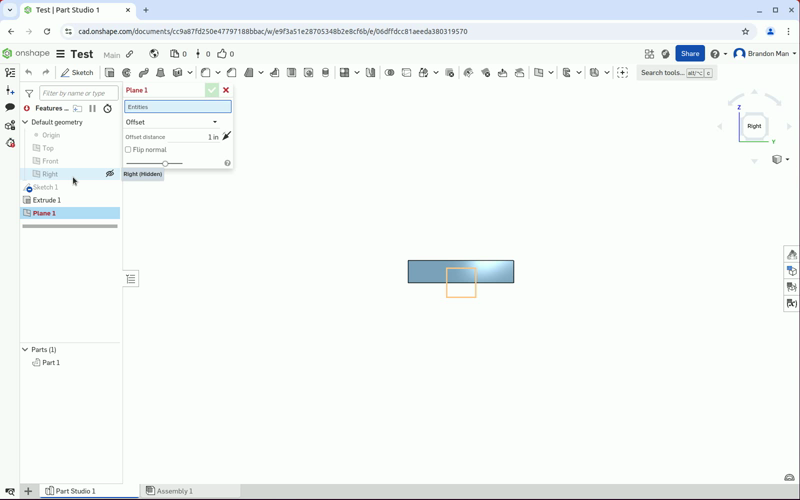
click(73, 176)
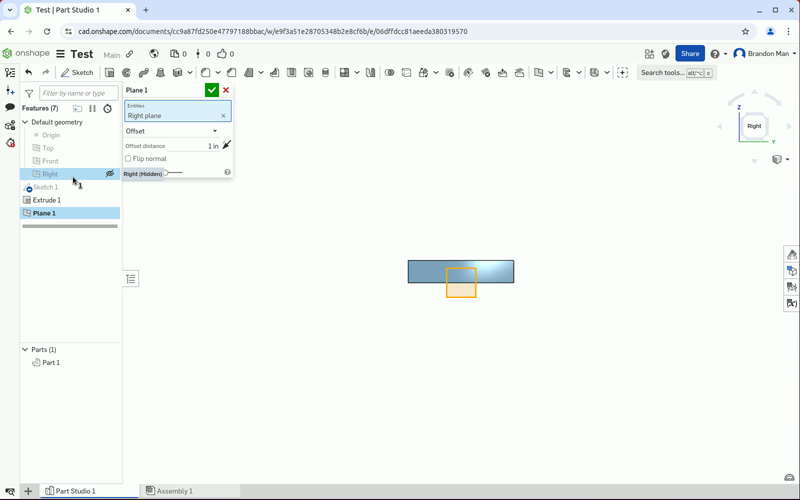
key(tab, 2)
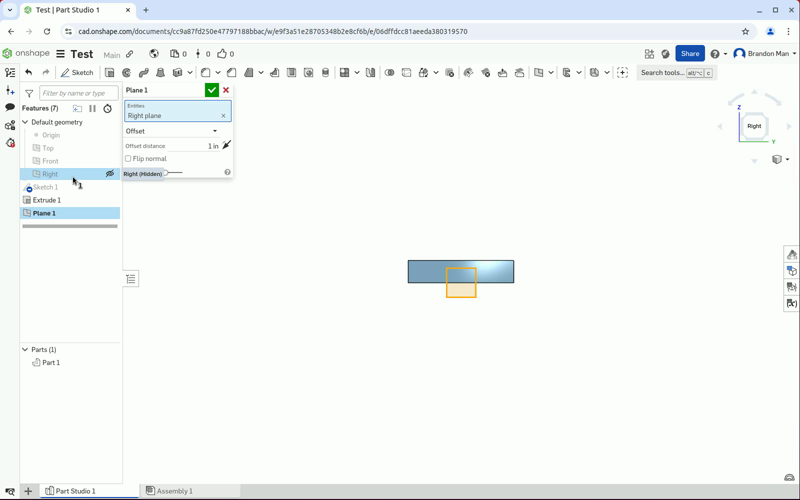
text(22.4)
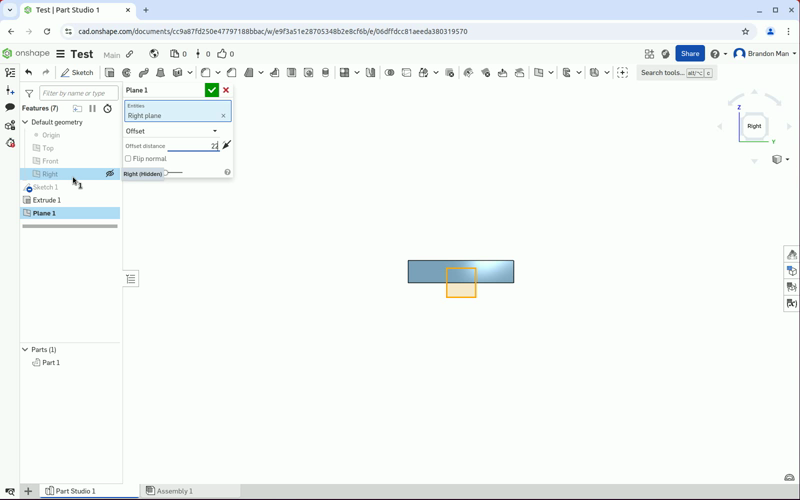
key(enter, 2)
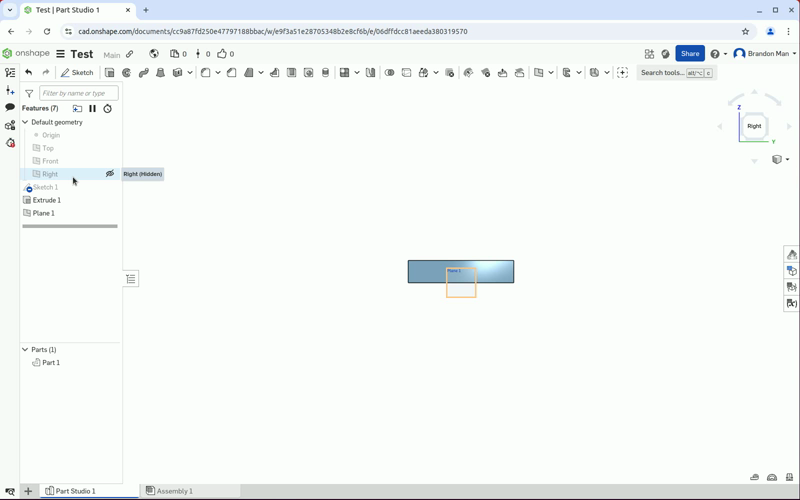
key(shift+s)
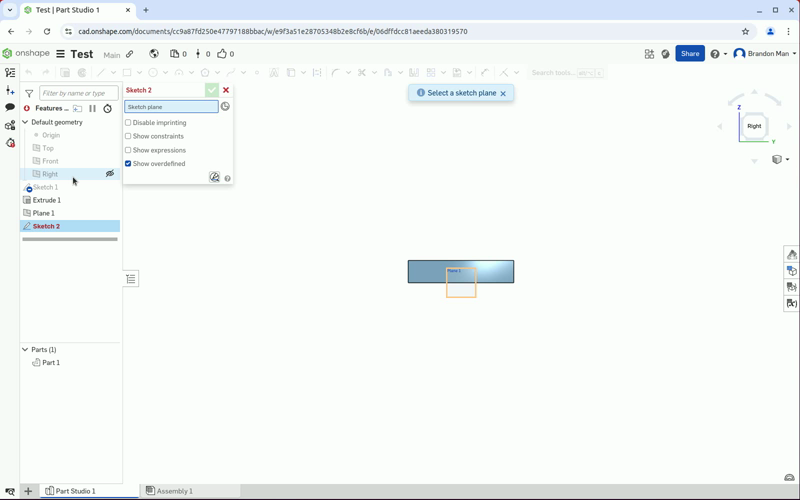
mouse_move(73, 215)
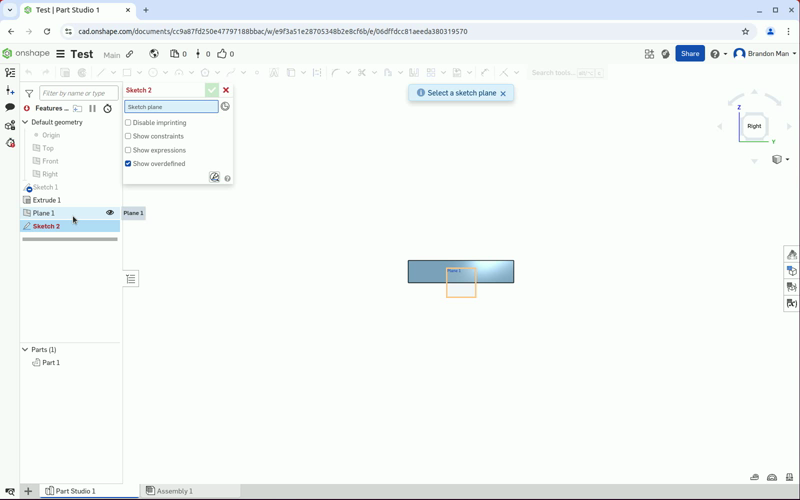
click(73, 215)
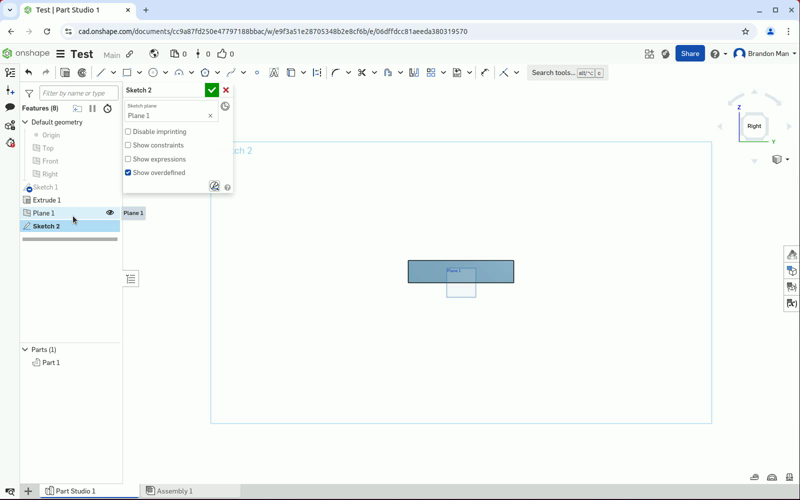
mouse_move(73, 352)
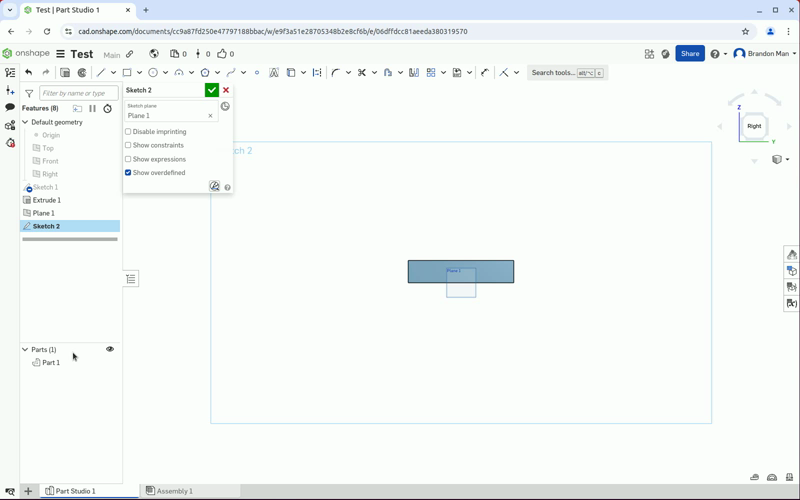
key(y)
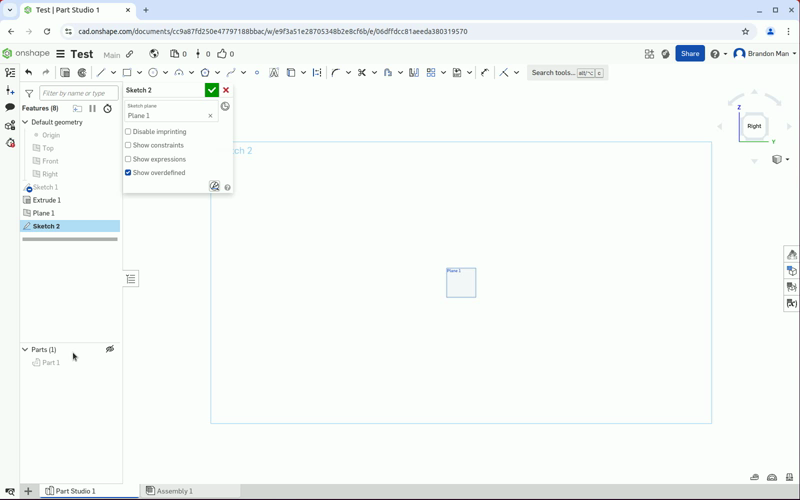
key(l)
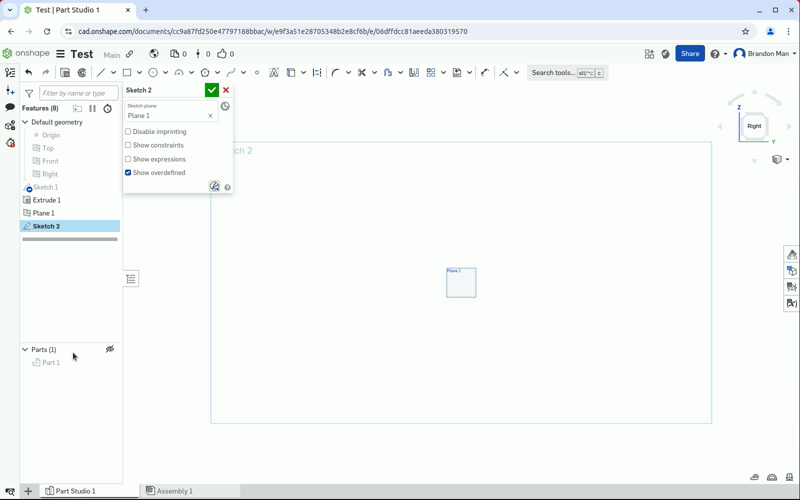
key_down(shift)
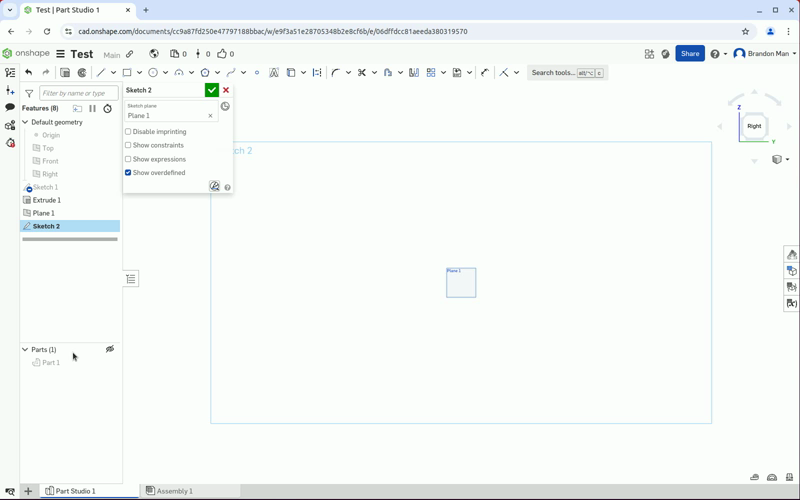
mouse_move(407, 282)
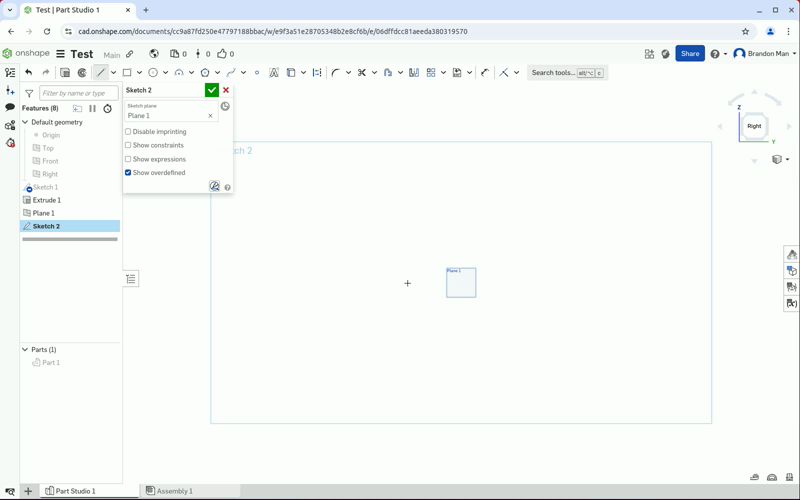
click(407, 282)
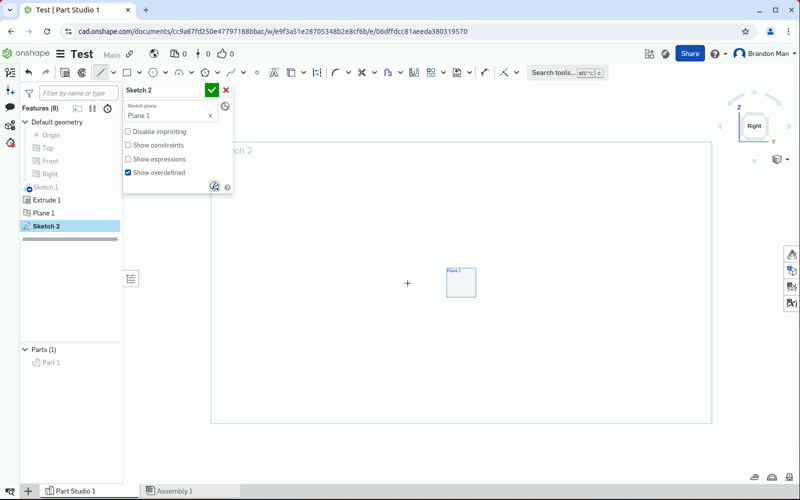
key_up(shift)
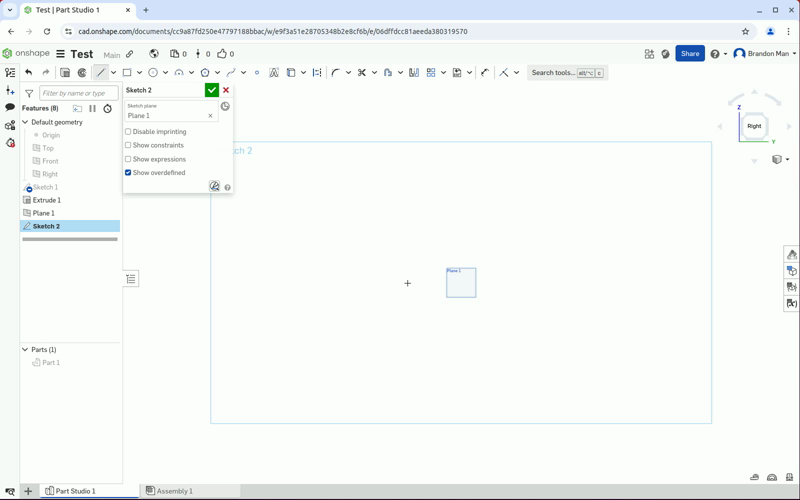
key_down(shift)
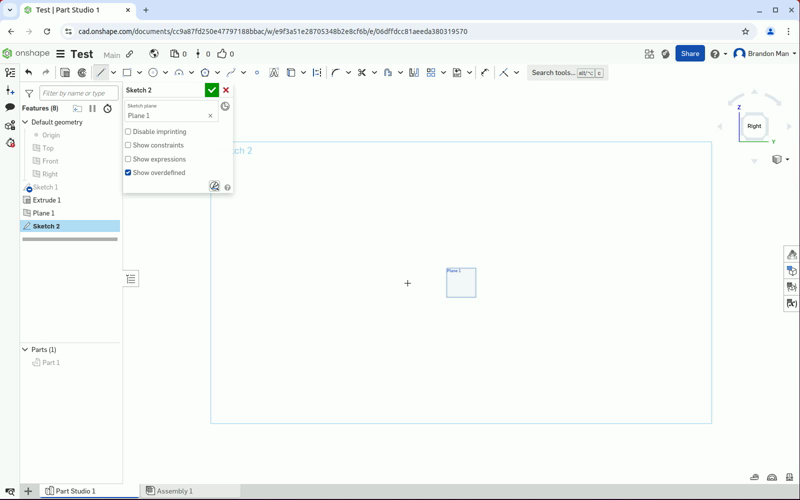
mouse_move(513, 282)
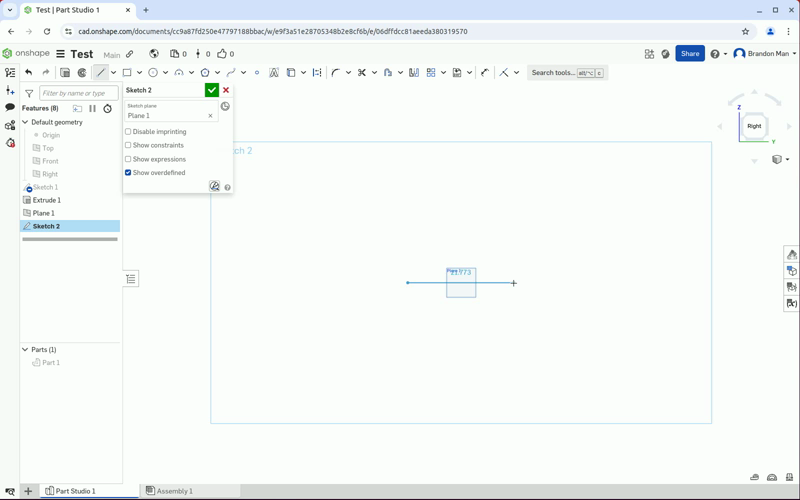
click(513, 282)
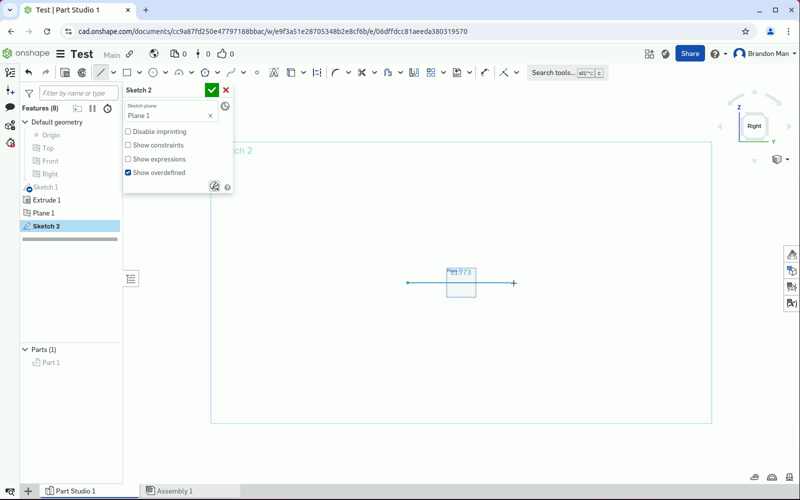
key_up(shift)
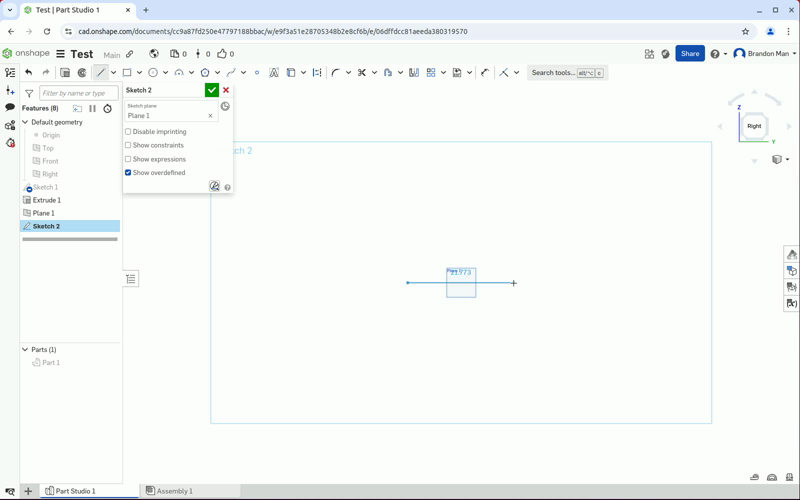
key_down(shift)
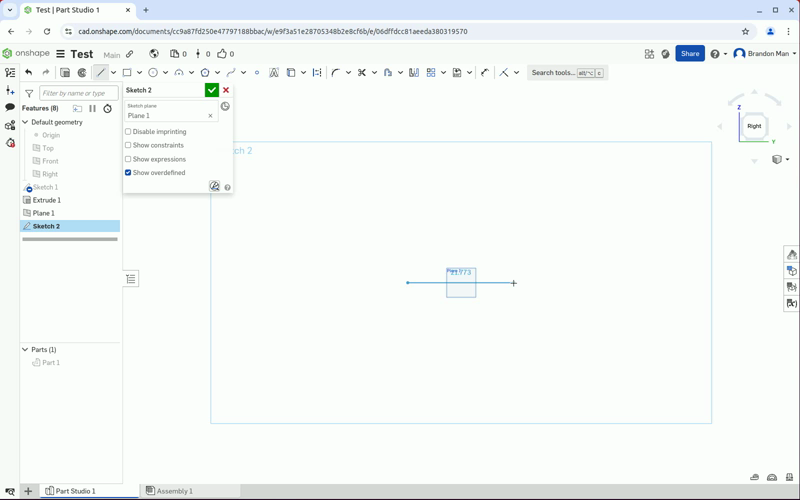
mouse_move(543, 282)
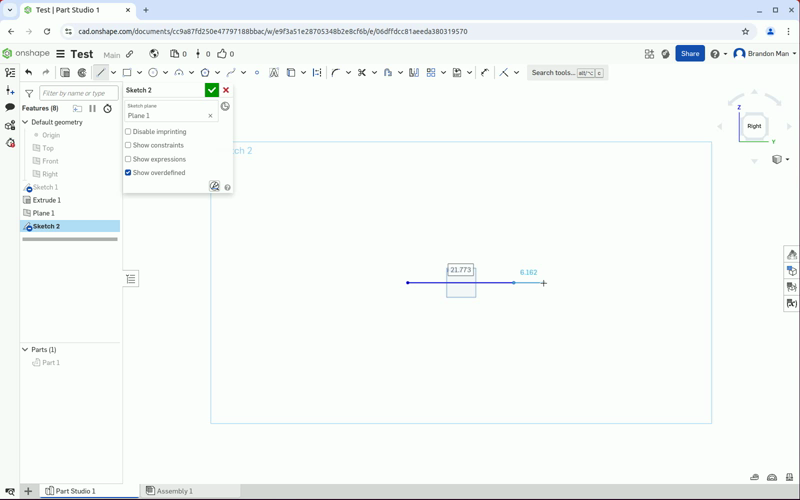
mouse_move(513, 260)
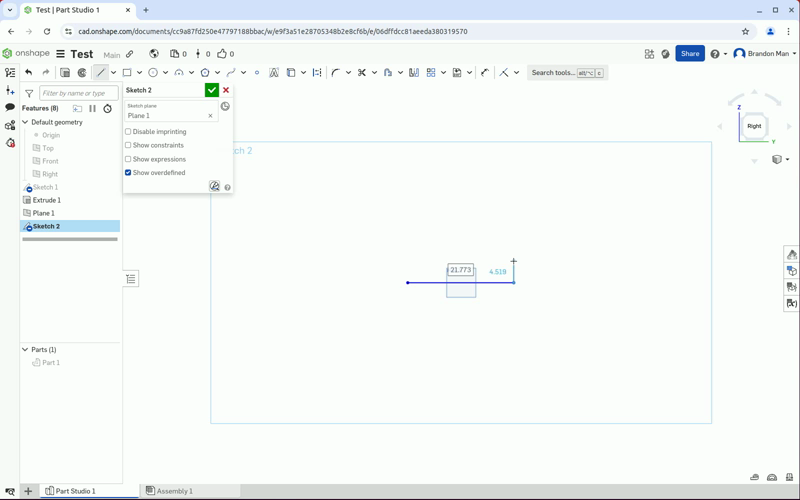
click(513, 260)
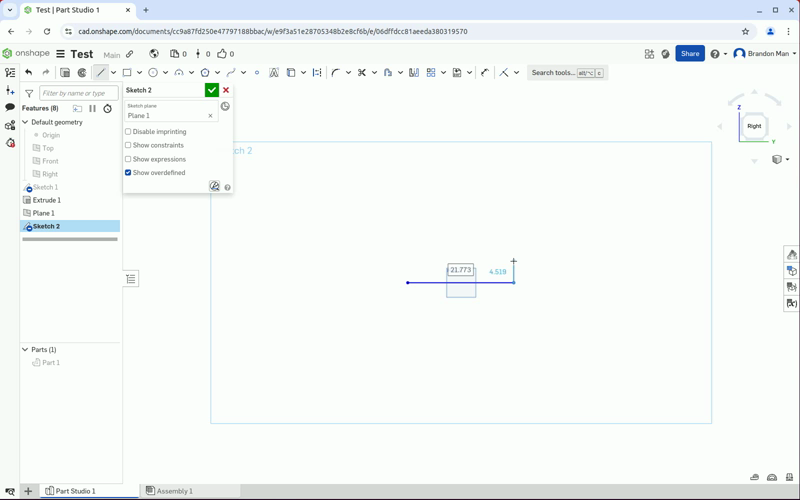
key_up(shift)
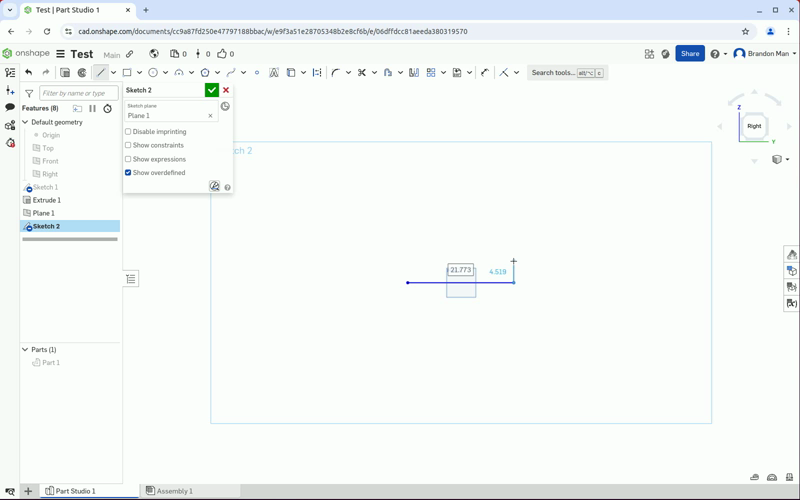
key_down(shift)
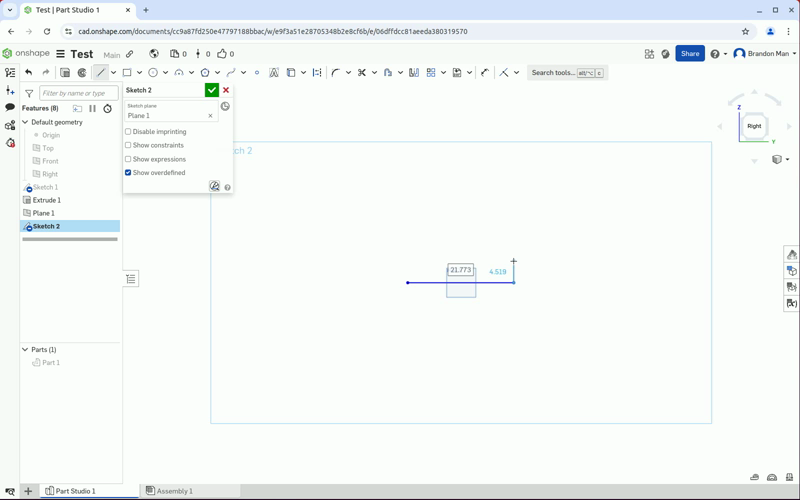
mouse_move(407, 260)
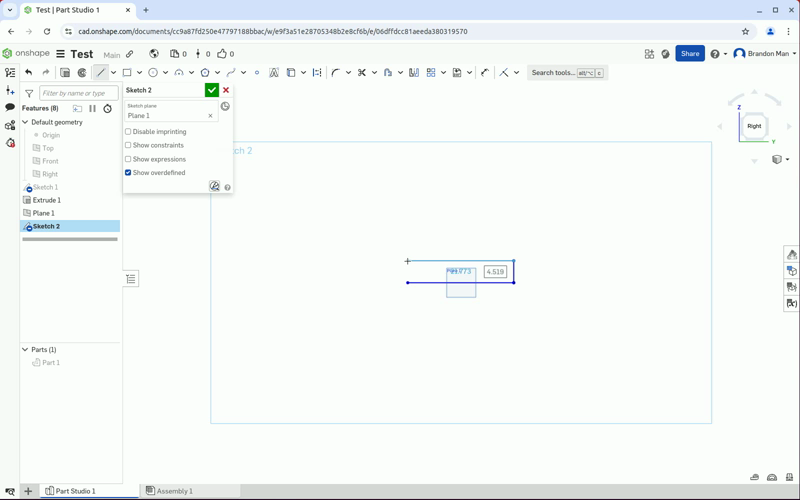
click(407, 260)
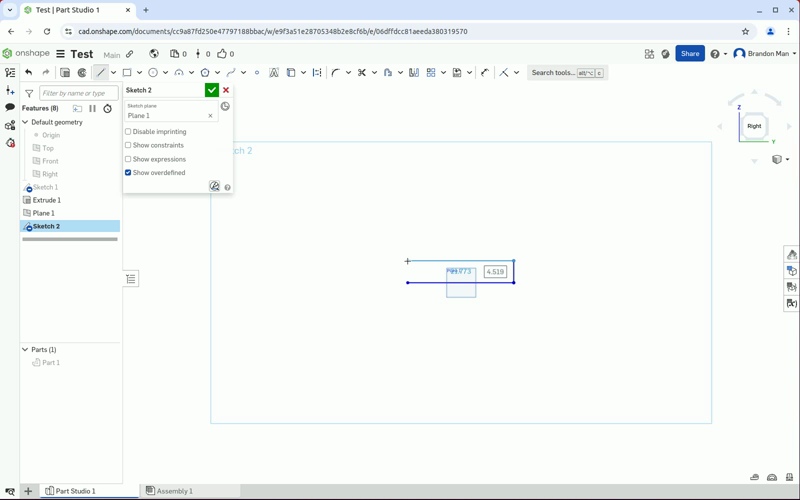
key_up(shift)
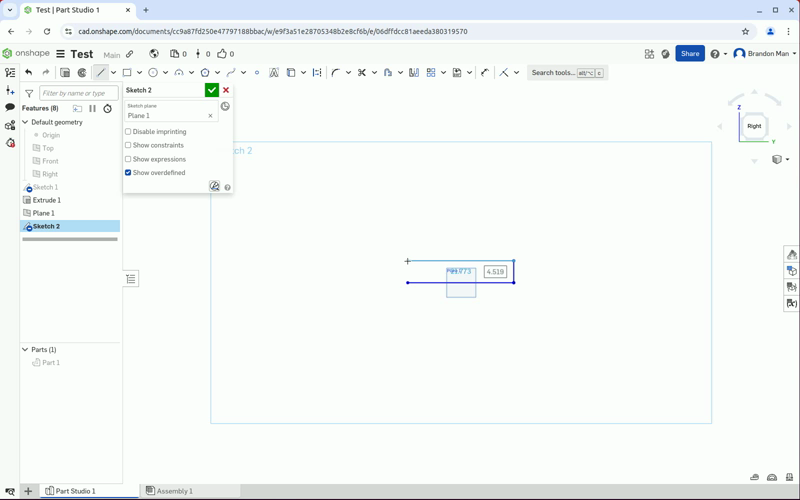
mouse_move(437, 260)
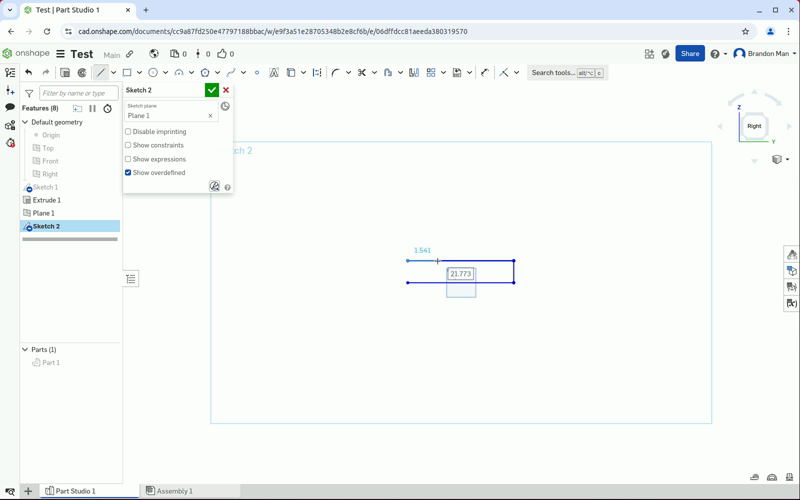
key_down(shift)
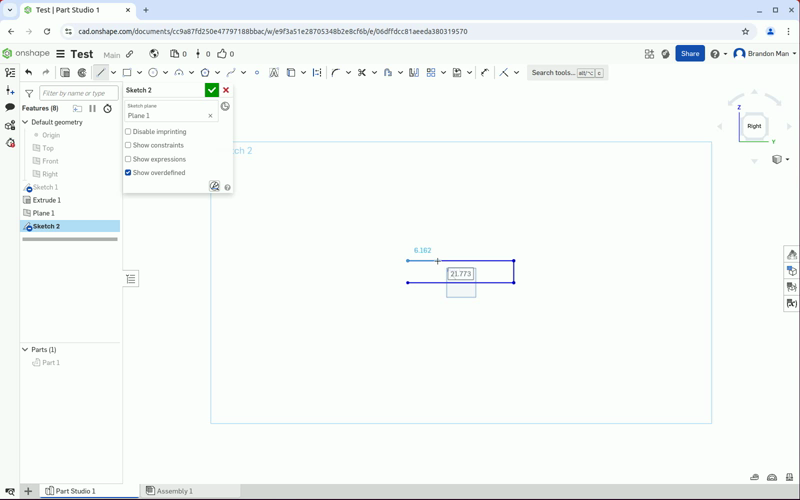
mouse_move(407, 282)
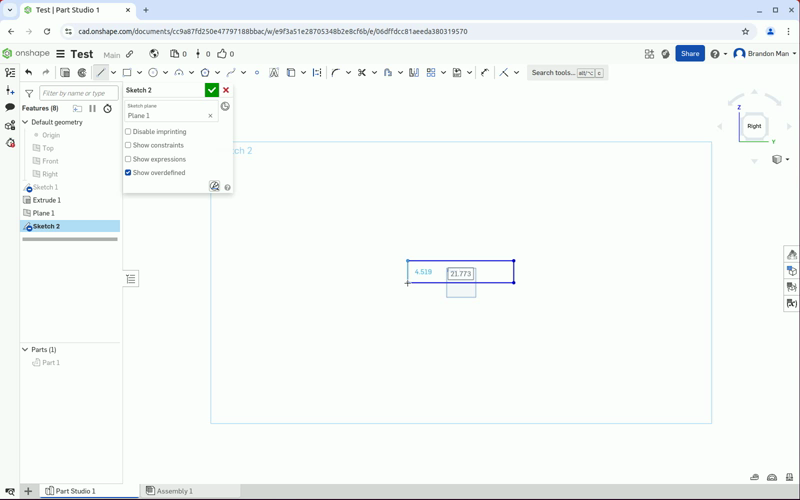
key_up(shift)
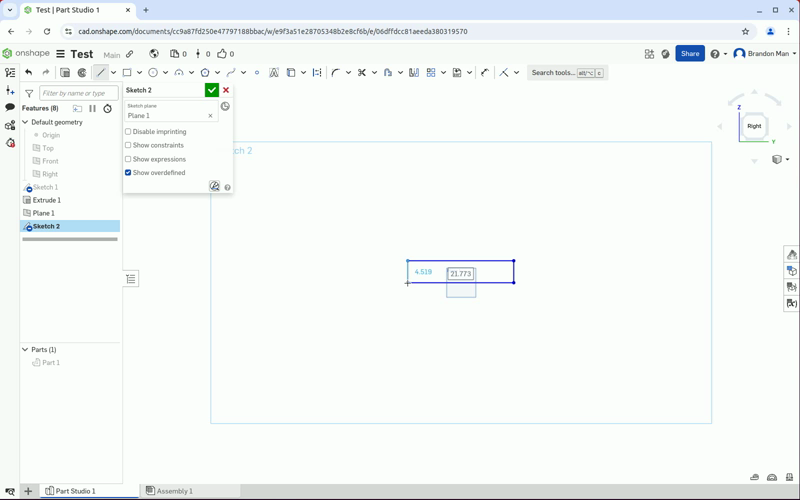
click(407, 282)
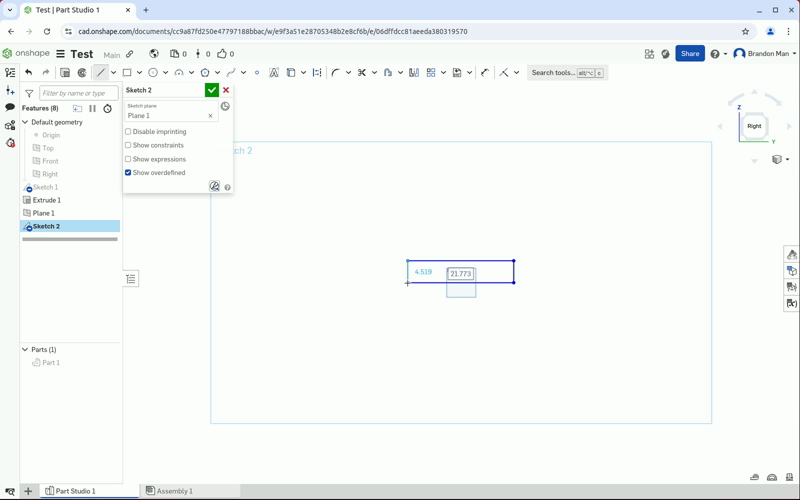
key(esc)
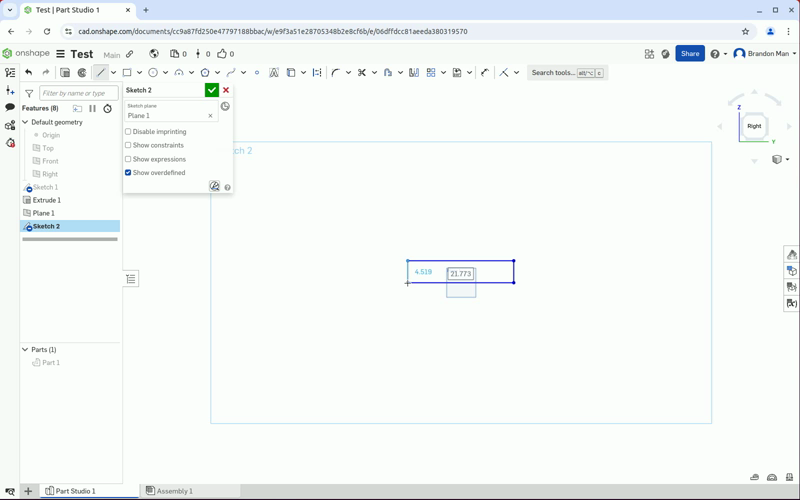
mouse_move(495, 263)
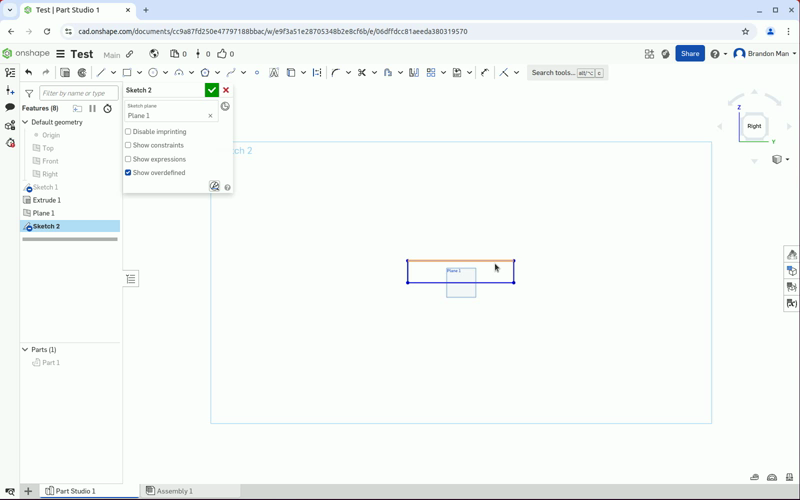
click(495, 263)
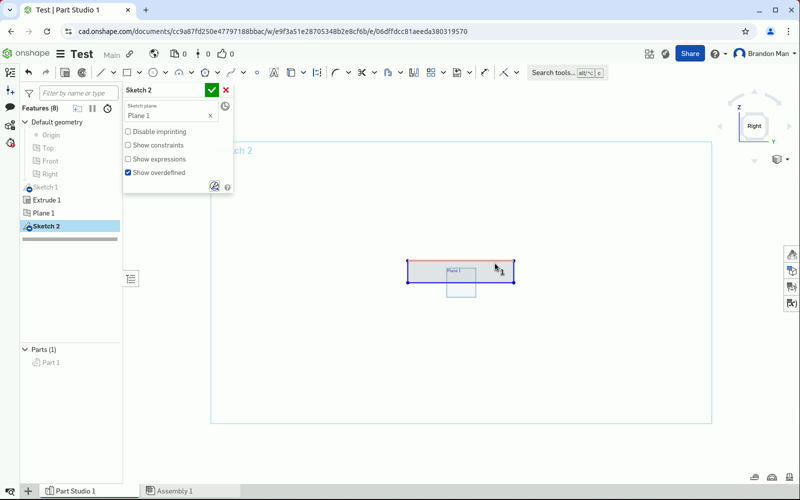
mouse_move(73, 352)
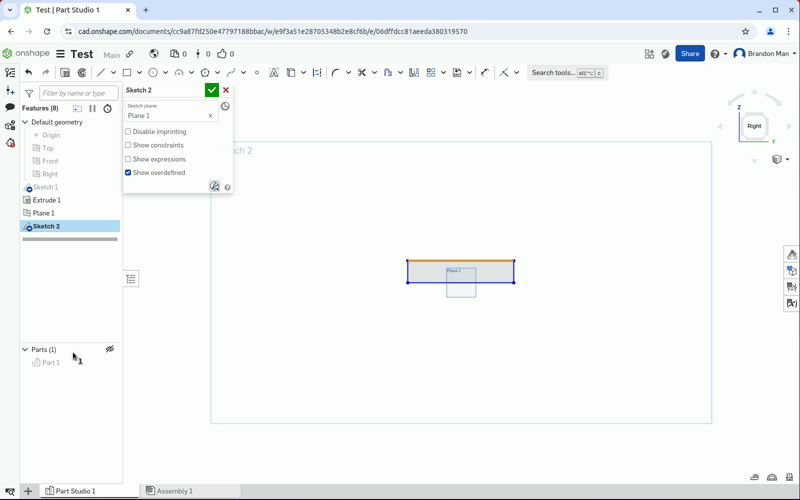
key(shift+y)
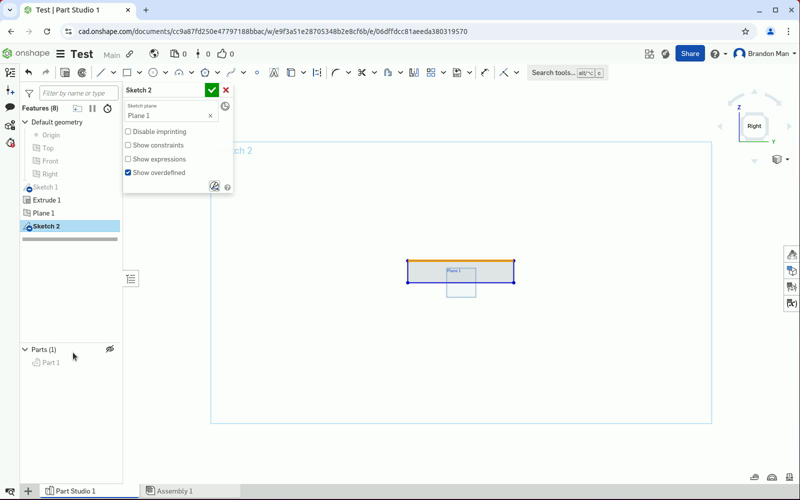
key(shift+e)
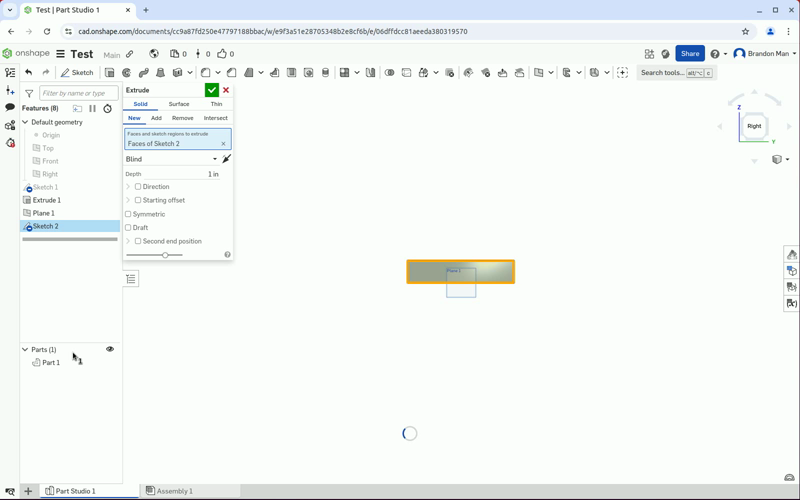
mouse_move(143, 106)
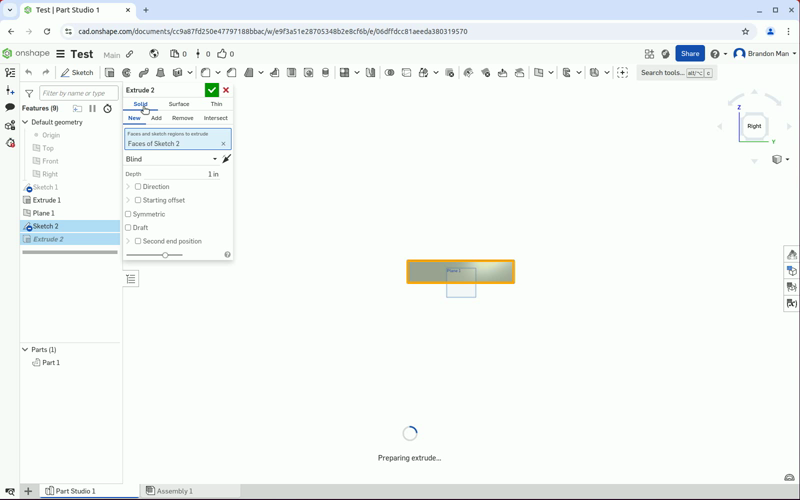
click(143, 106)
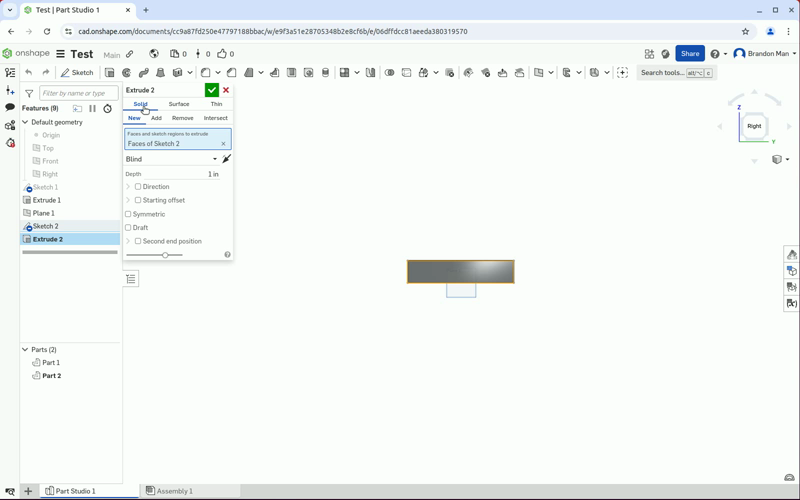
mouse_move(137, 120)
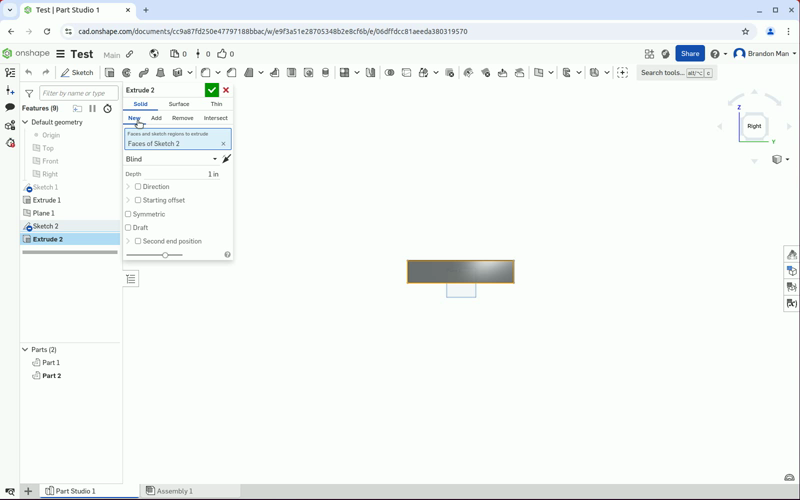
click(137, 120)
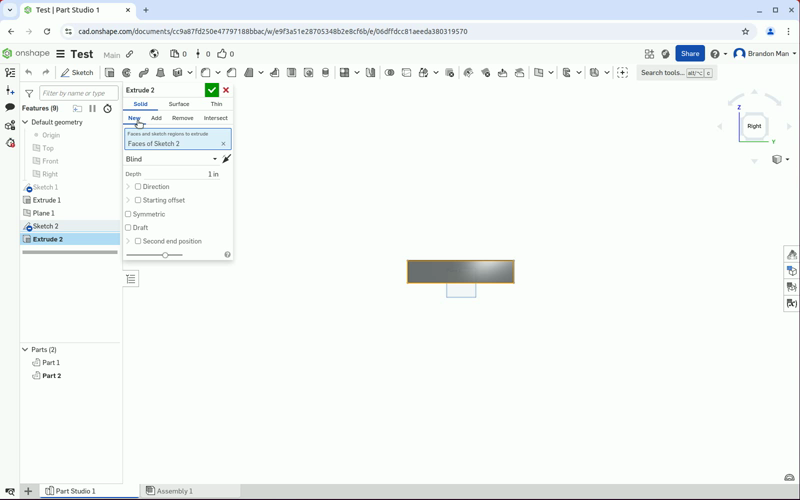
key(tab, 4)
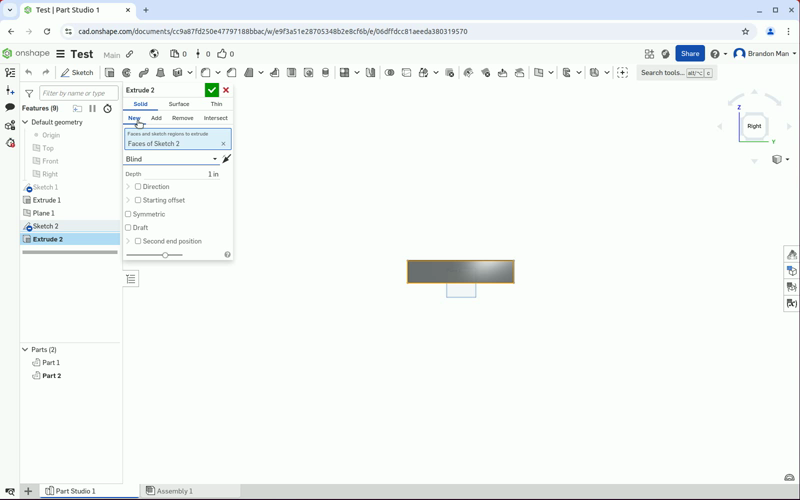
text(0.722)
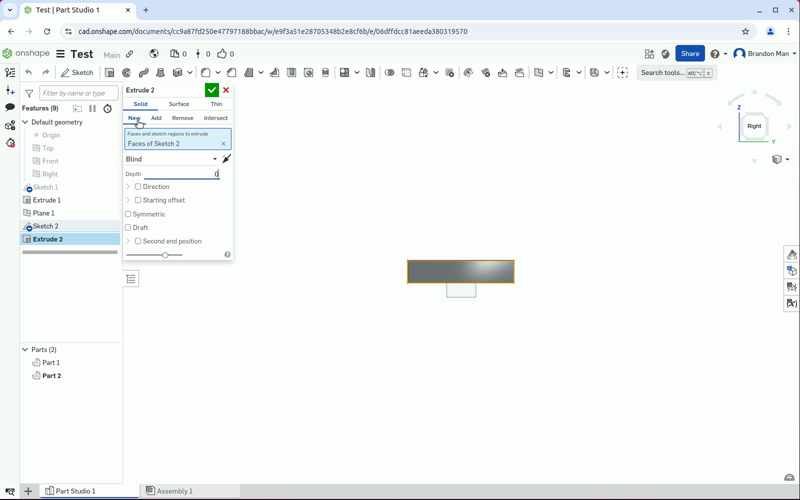
key(enter)
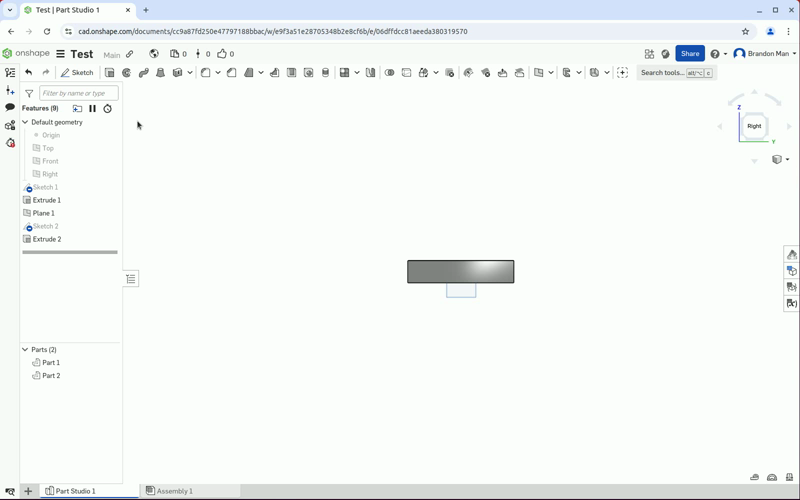
key(shift+h)
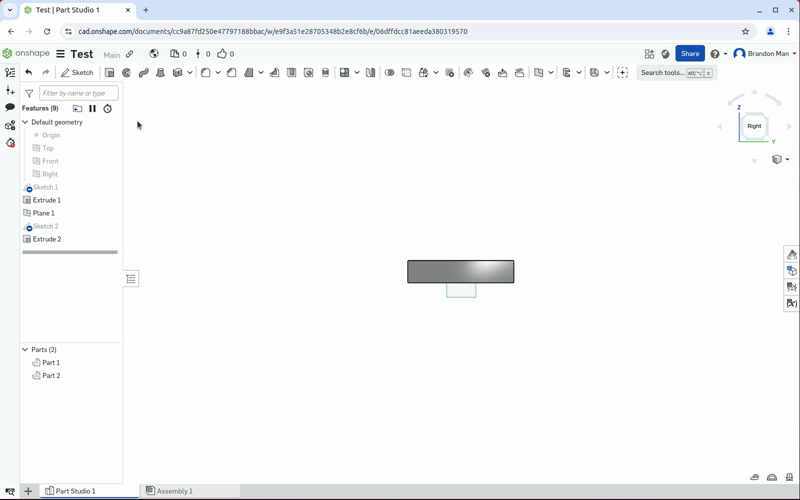
key(shift+h)
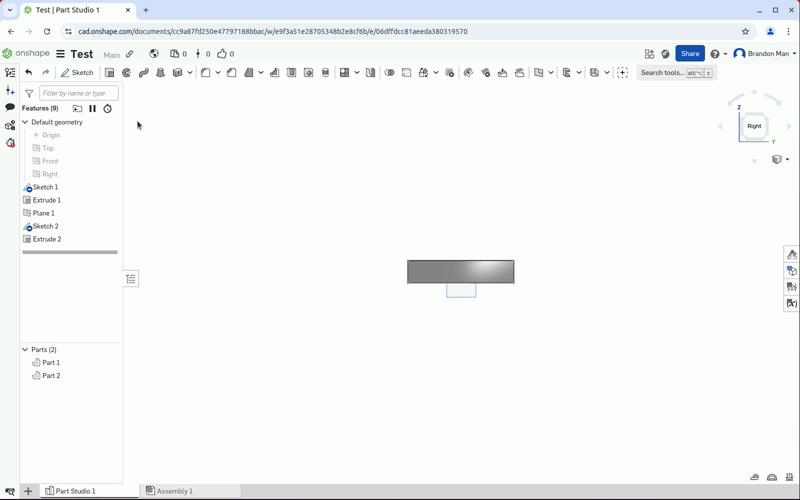
mouse_move(73, 189)
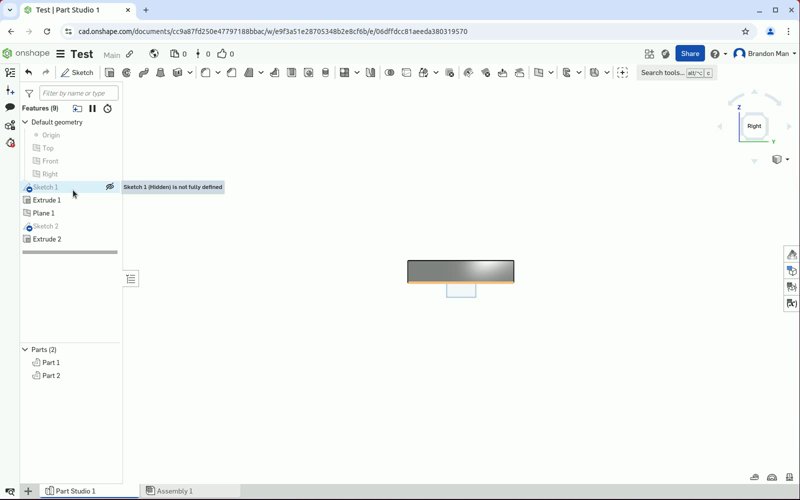
click(73, 189)
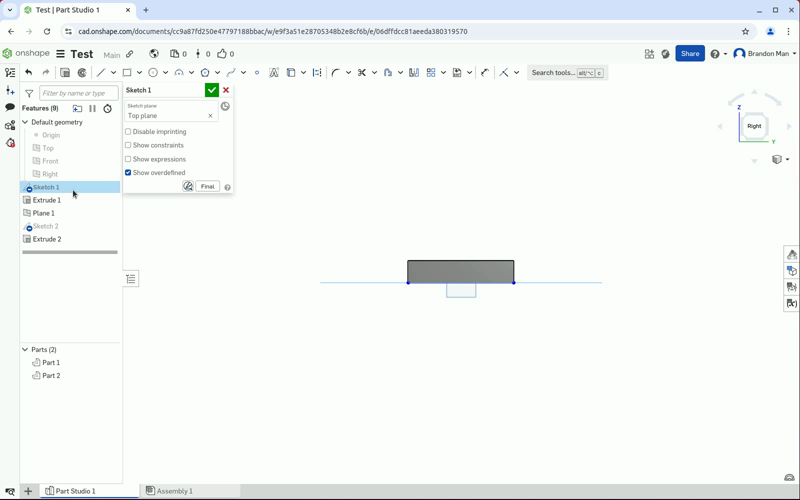
mouse_move(229, 92)
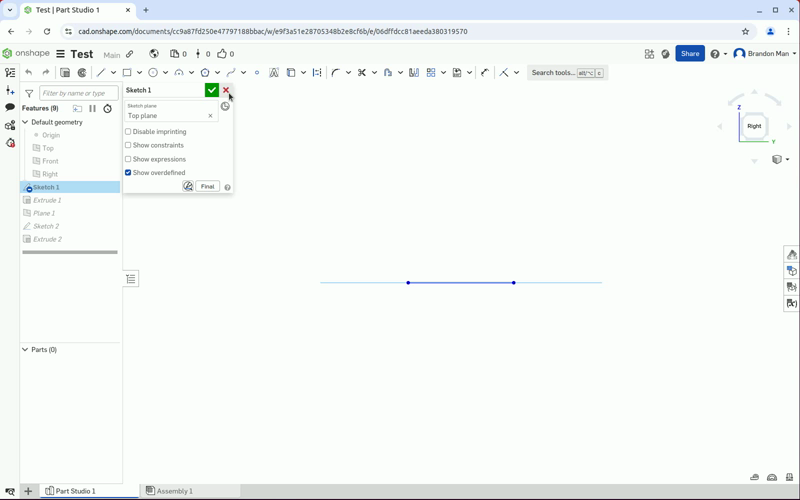
click(229, 92)
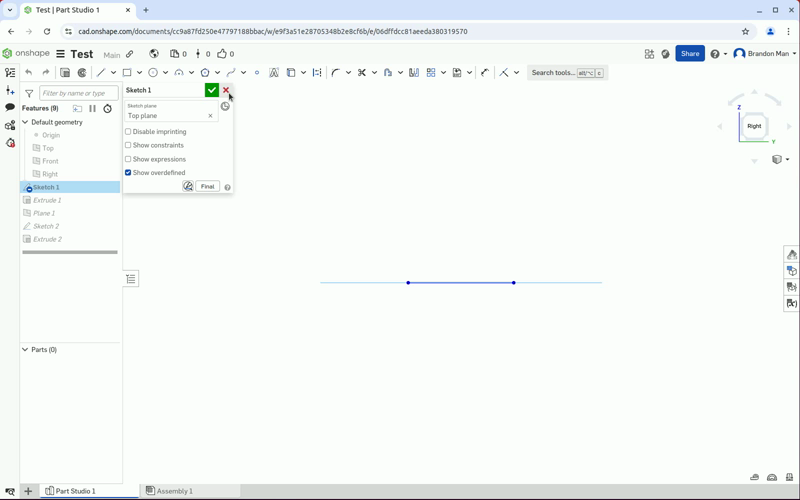
key(shift+s)
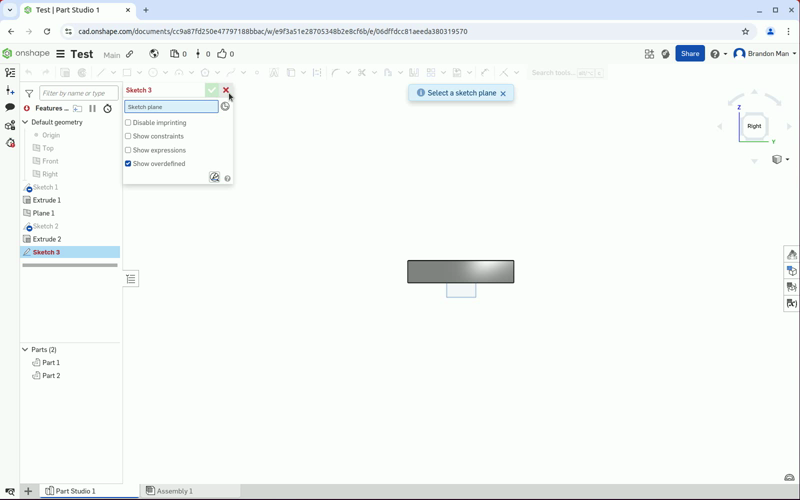
mouse_move(73, 215)
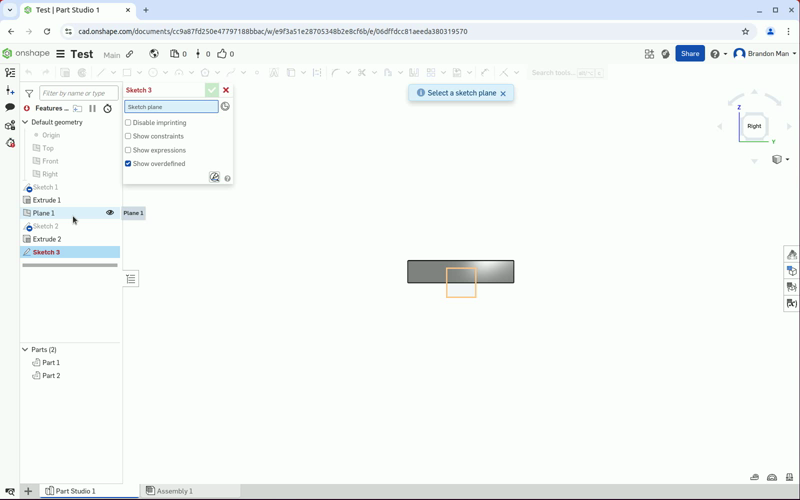
click(73, 215)
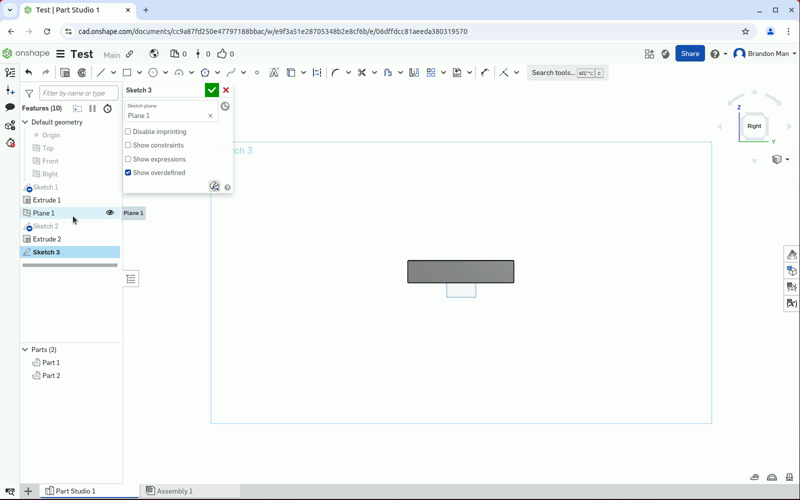
mouse_move(73, 352)
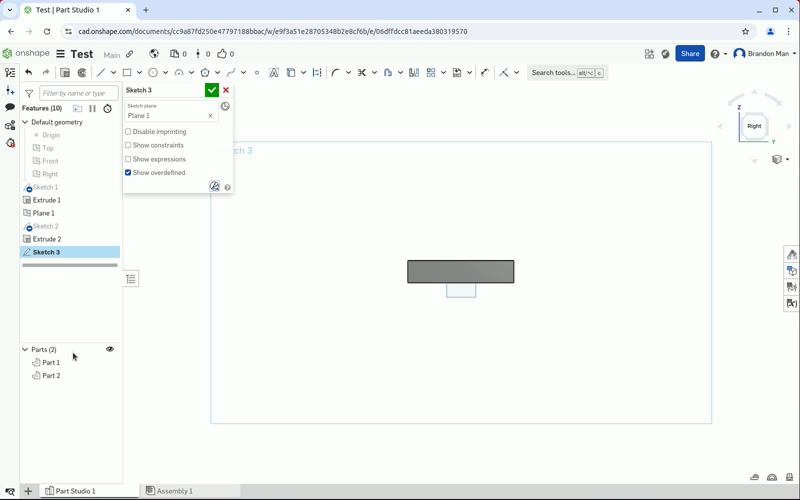
key(y)
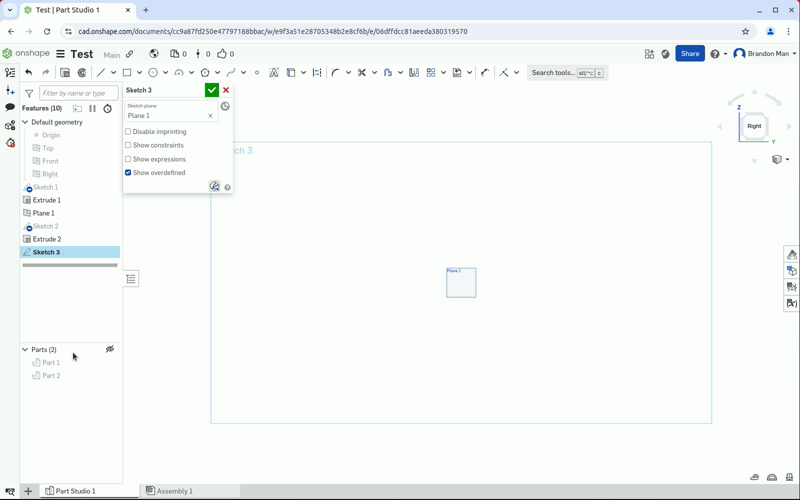
key(l)
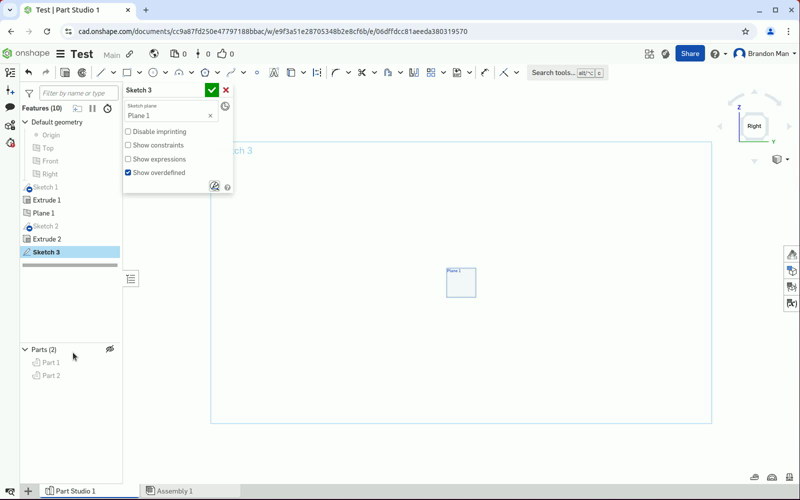
key_down(shift)
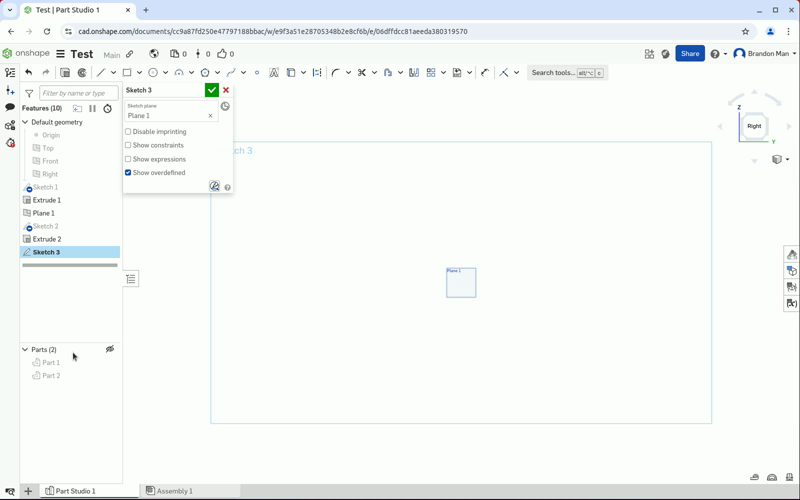
mouse_move(407, 260)
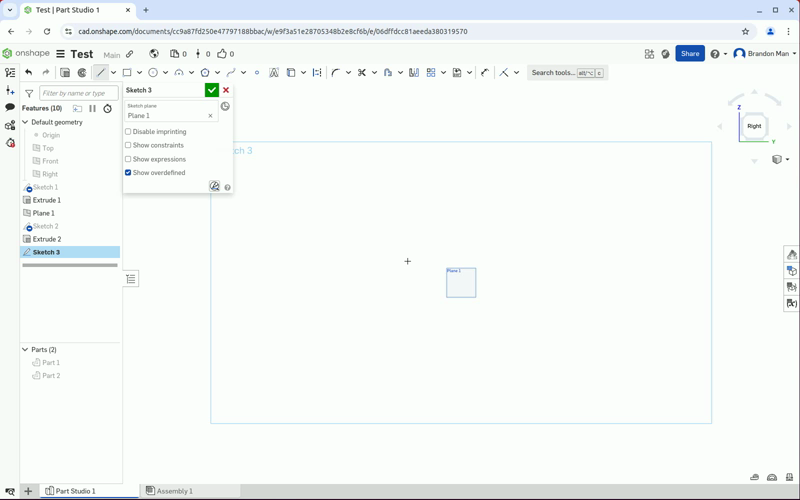
click(407, 260)
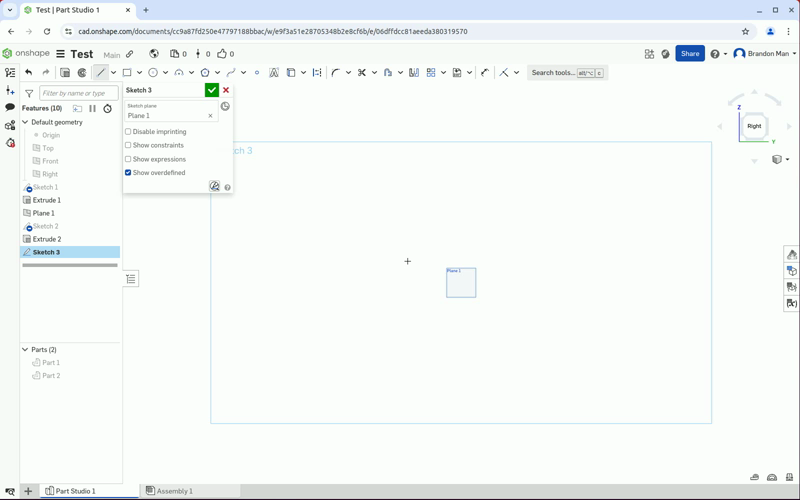
key_up(shift)
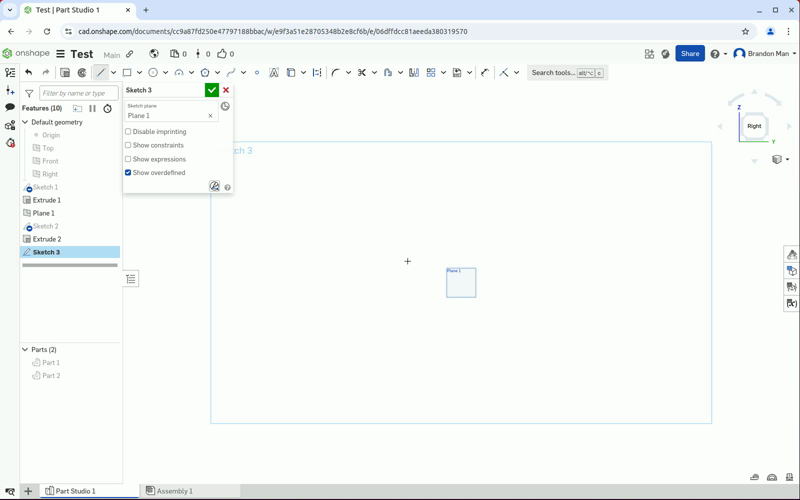
key_down(shift)
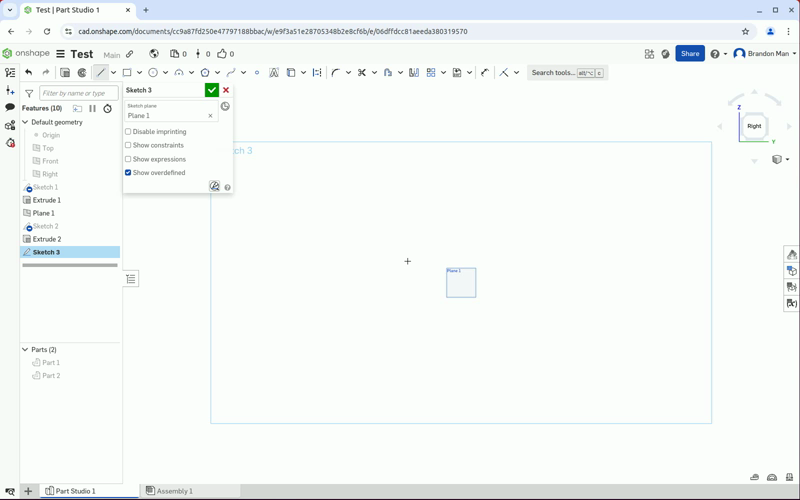
mouse_move(513, 260)
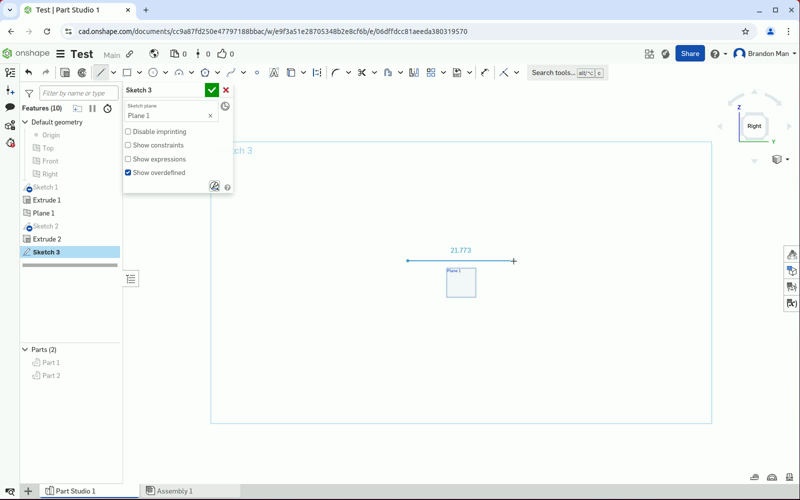
click(513, 260)
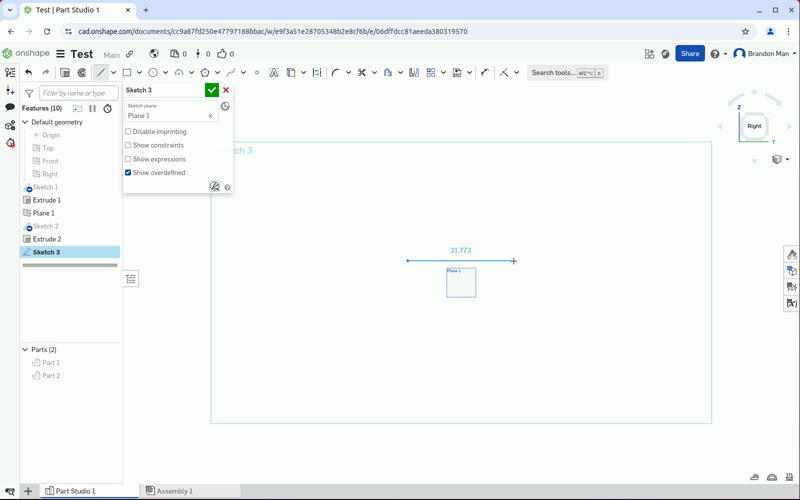
key_up(shift)
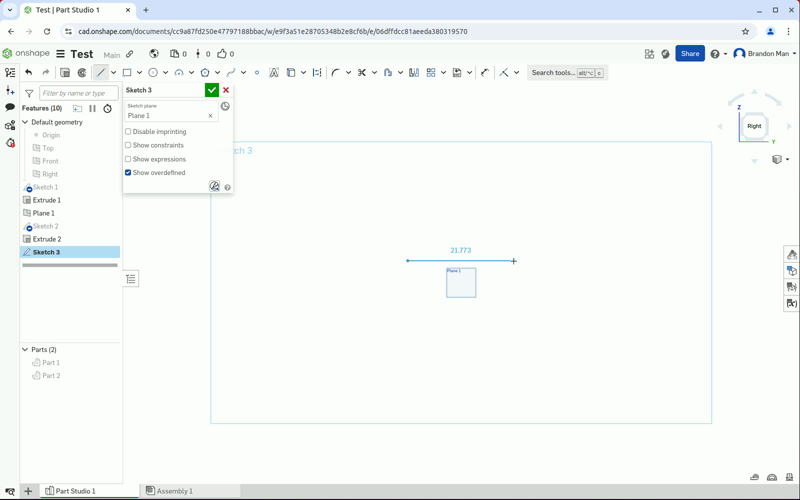
key_down(shift)
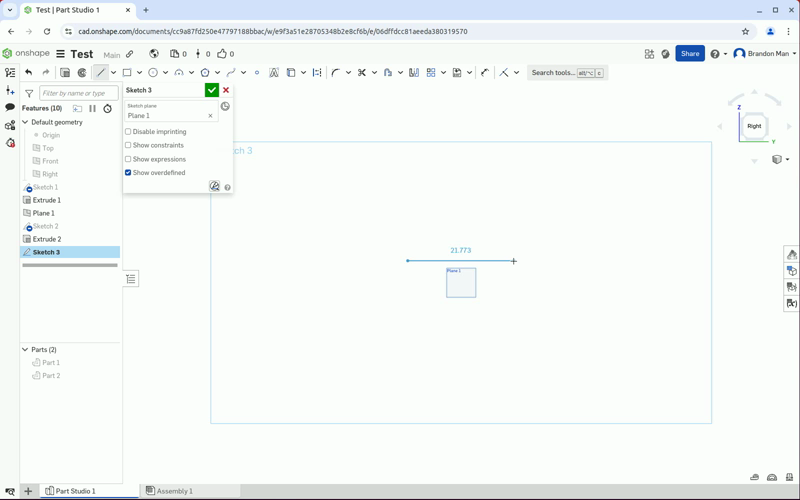
mouse_move(543, 260)
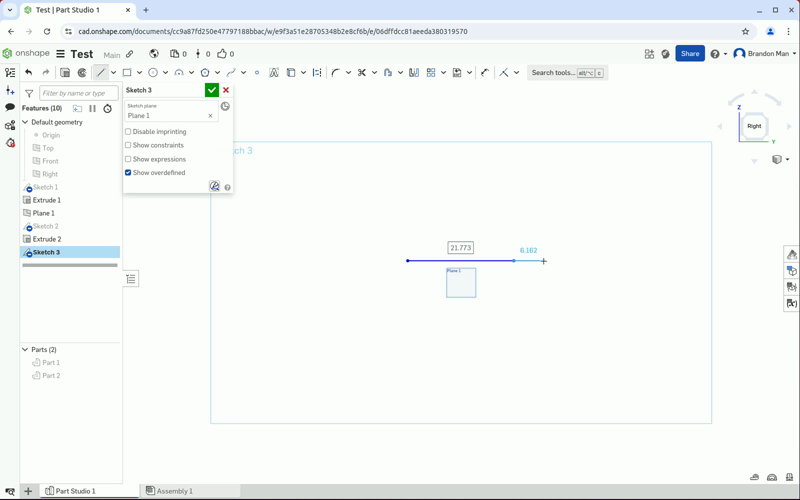
mouse_move(513, 257)
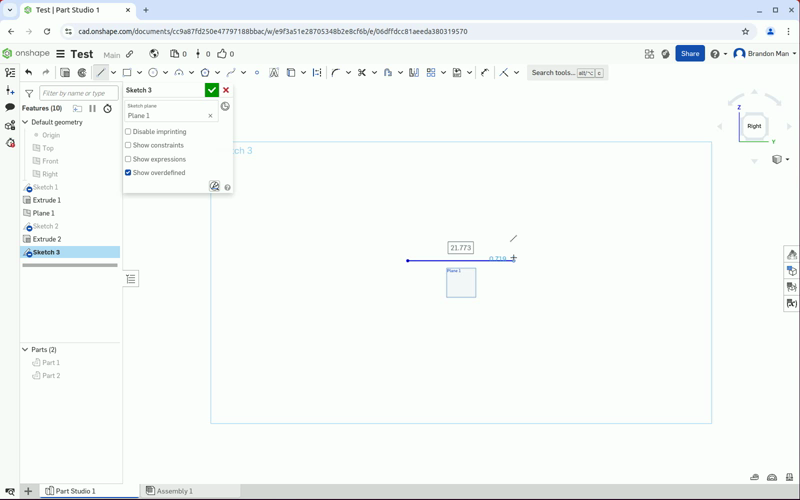
scroll(6)
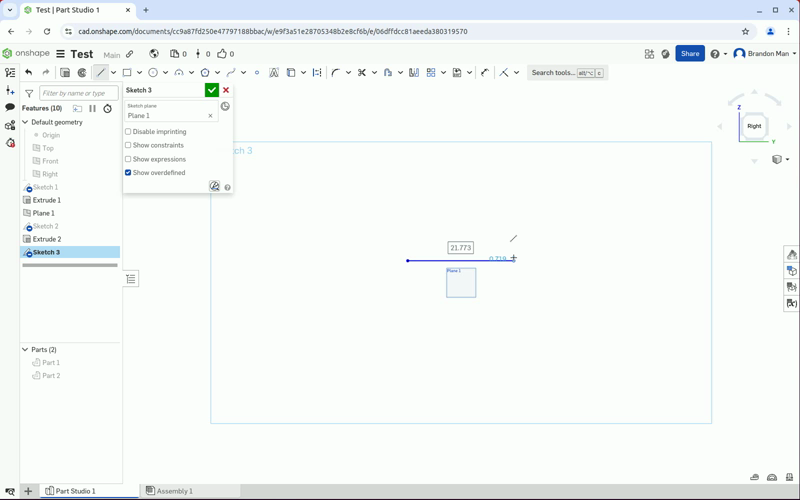
scroll(6)
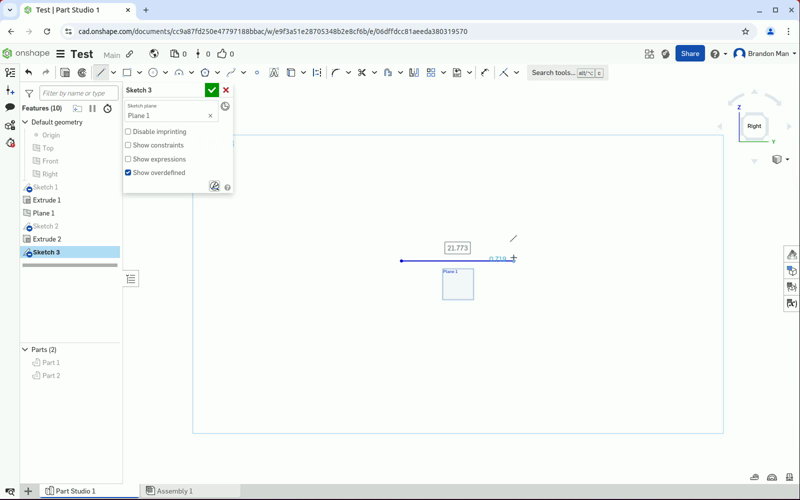
scroll(6)
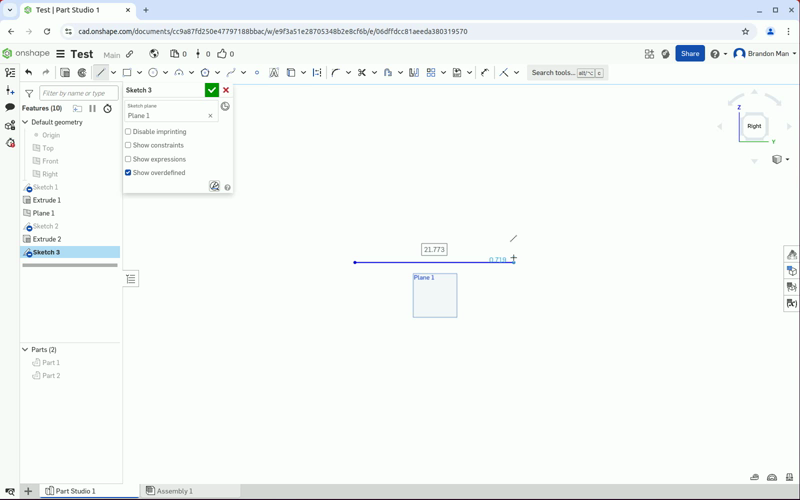
scroll(6)
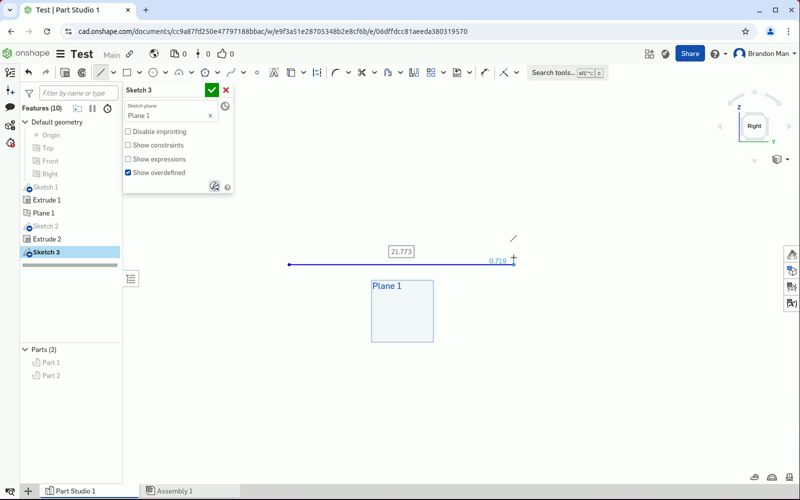
scroll(6)
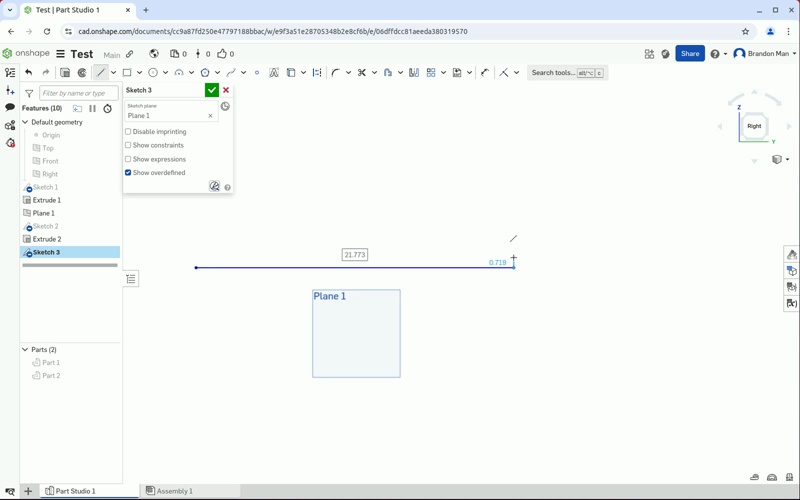
scroll(6)
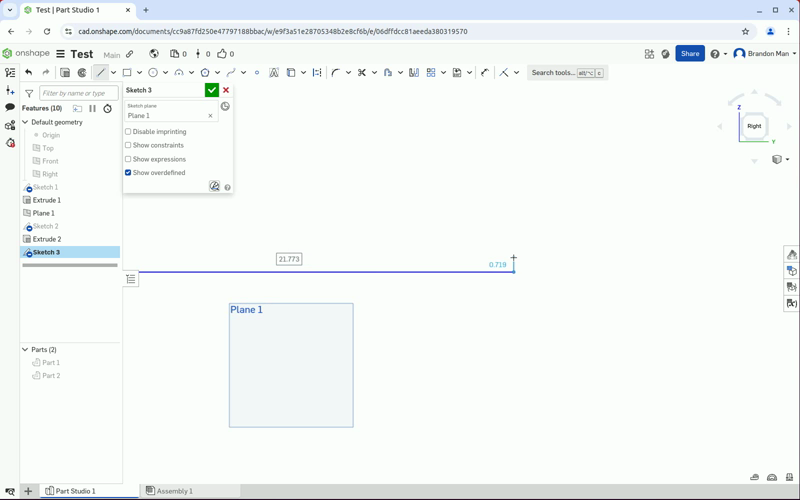
scroll(6)
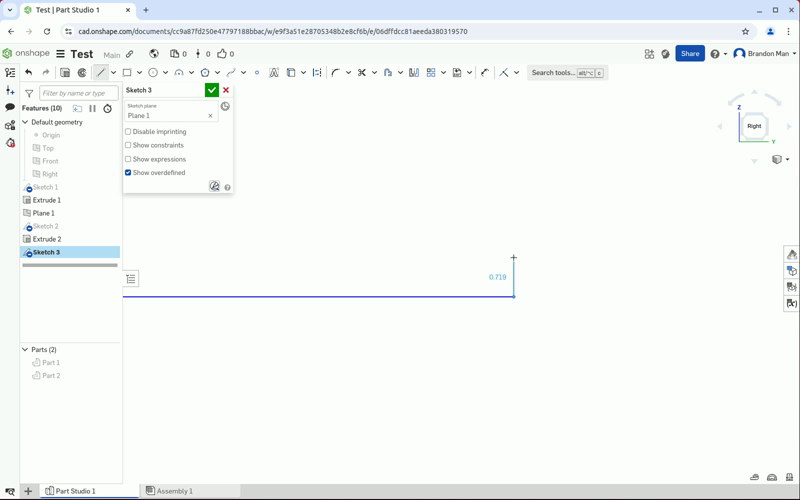
click(513, 257)
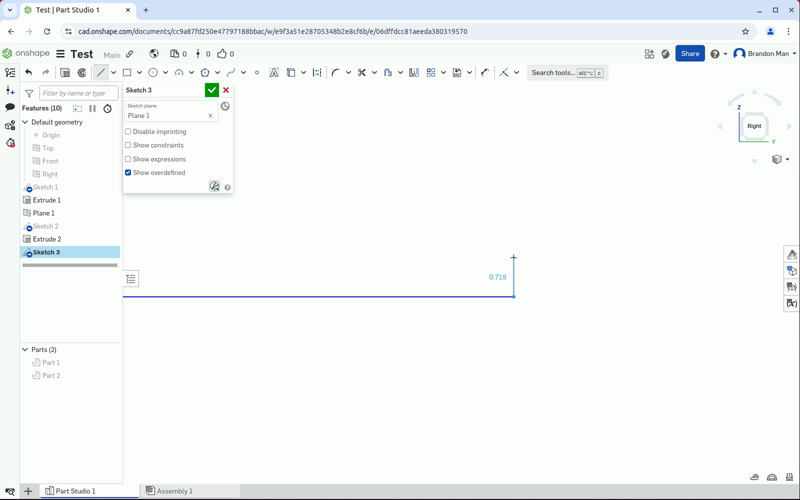
scroll(-6)
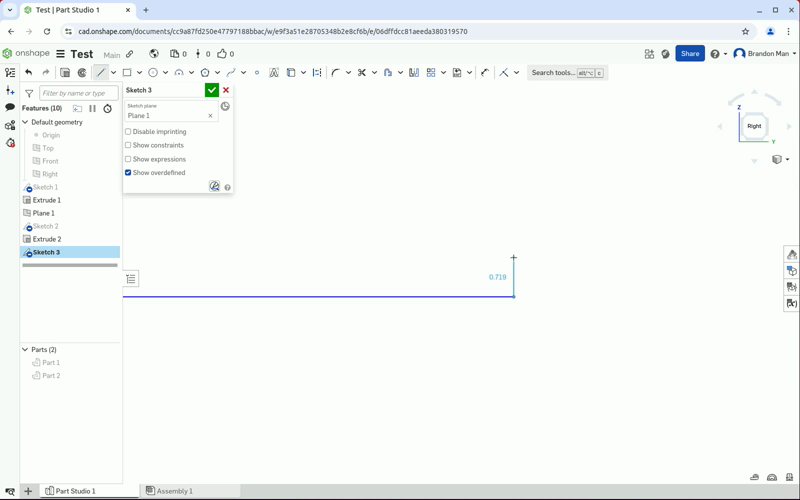
scroll(-6)
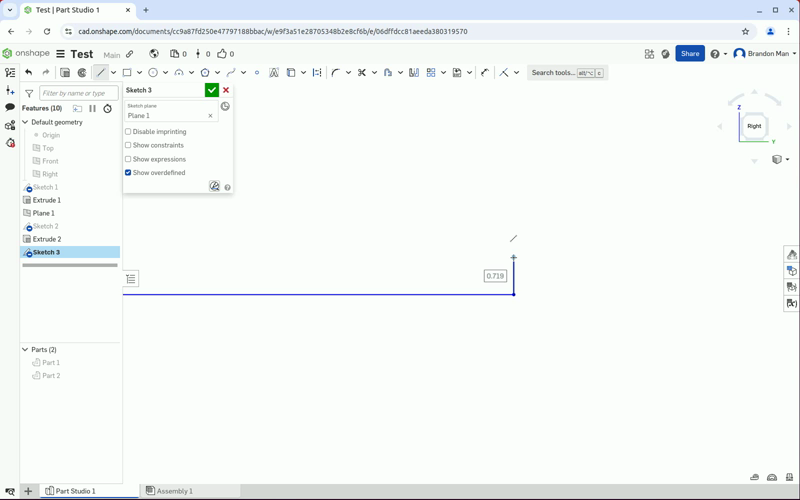
scroll(-6)
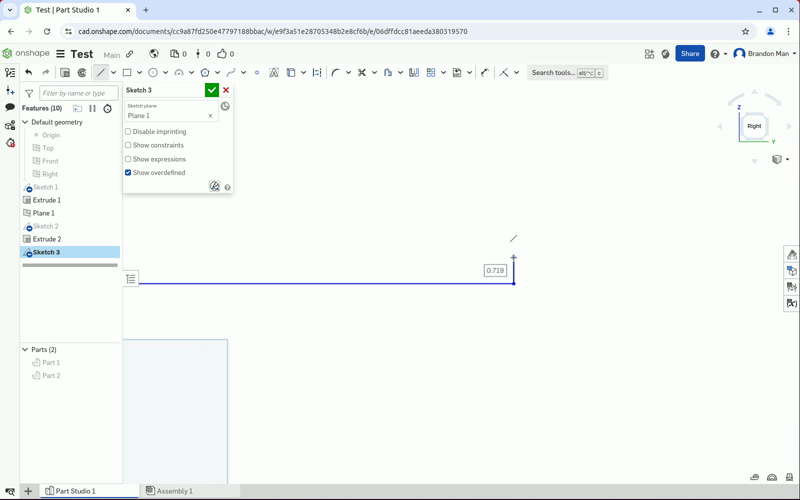
scroll(-6)
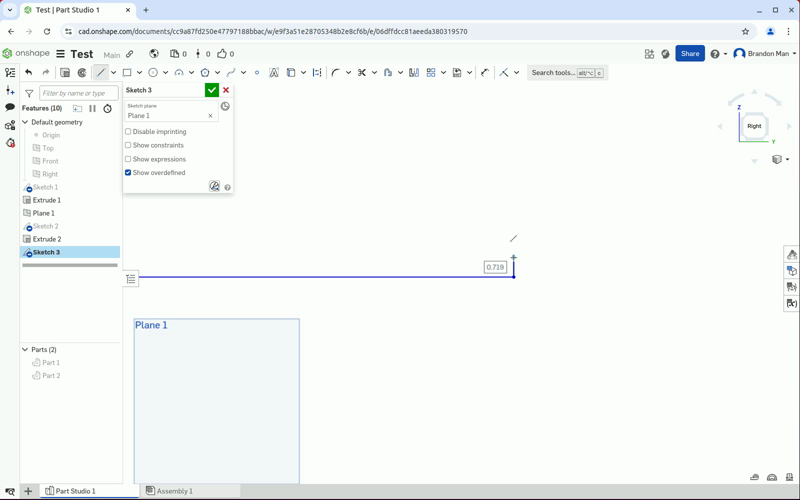
scroll(-6)
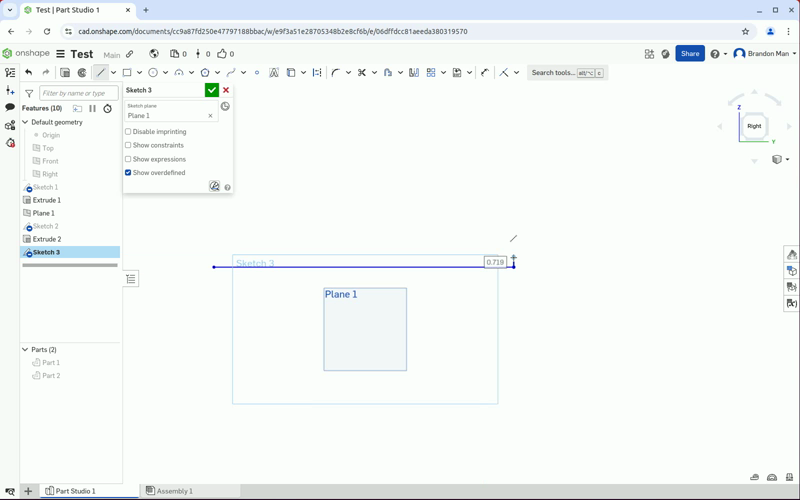
scroll(-6)
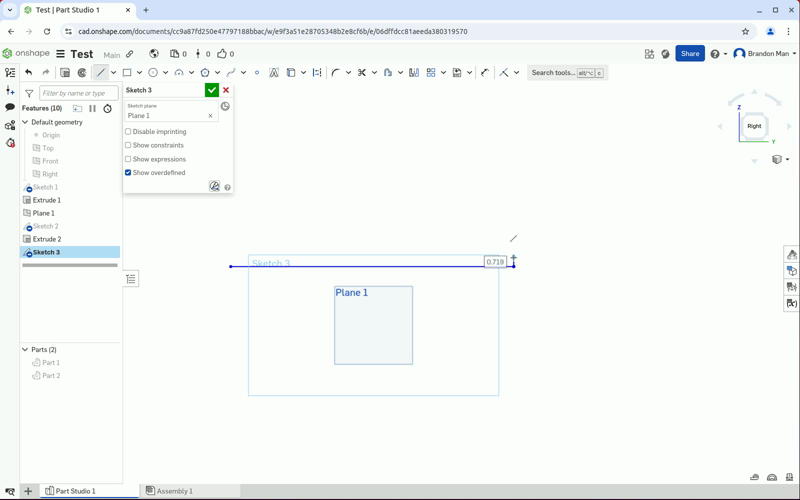
scroll(-6)
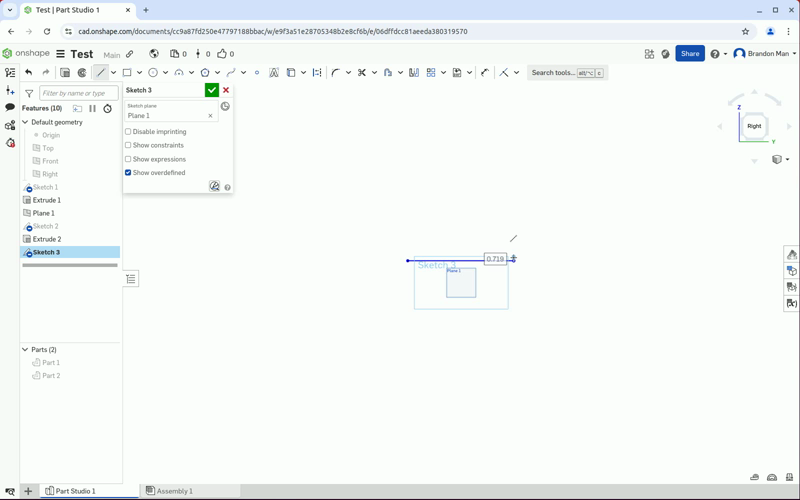
key_up(shift)
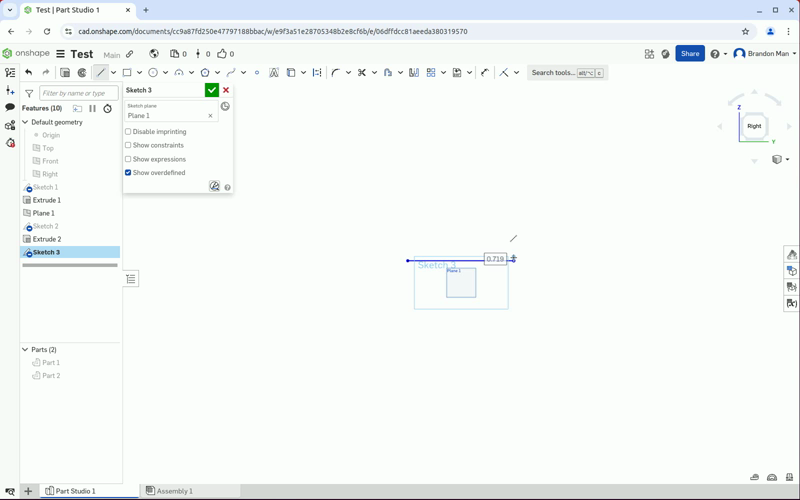
key_down(shift)
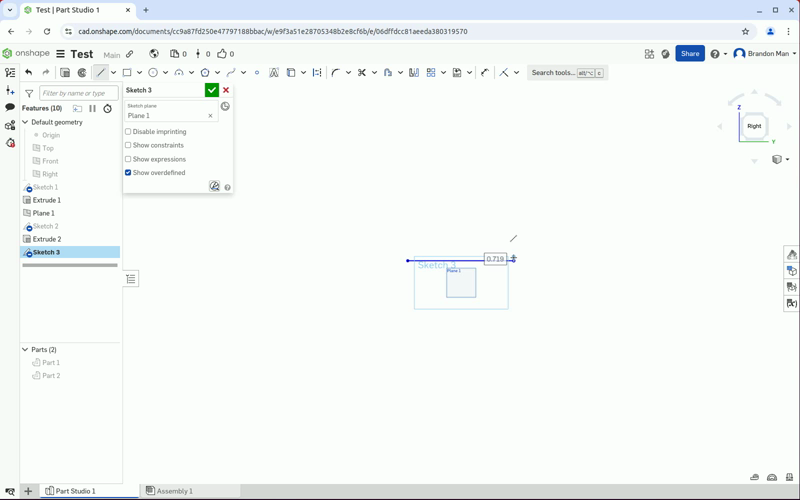
mouse_move(407, 257)
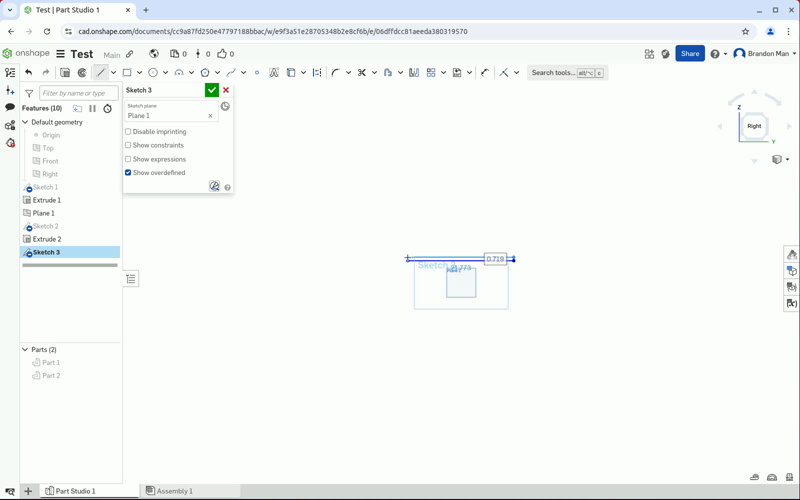
scroll(6)
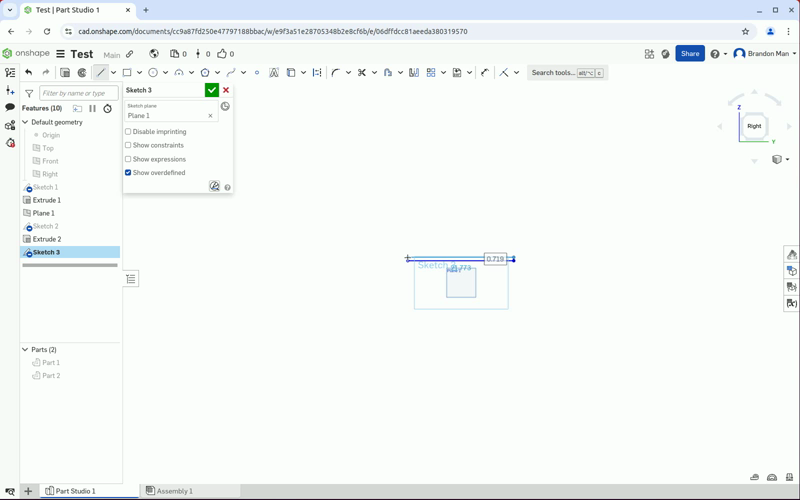
scroll(6)
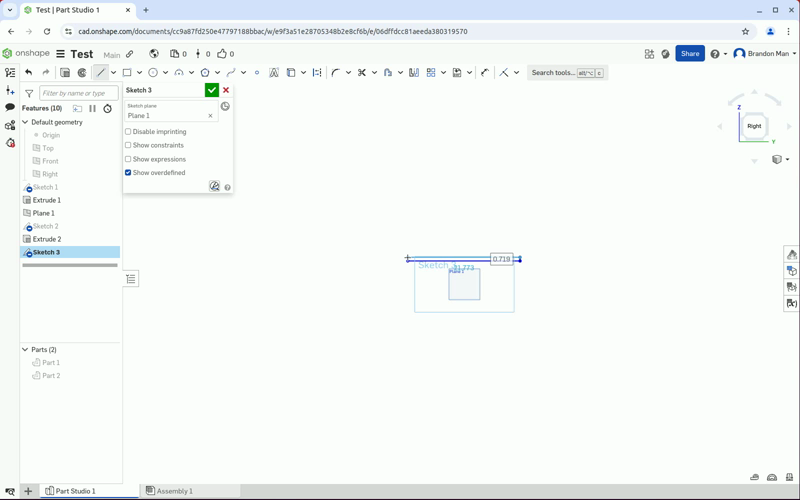
scroll(6)
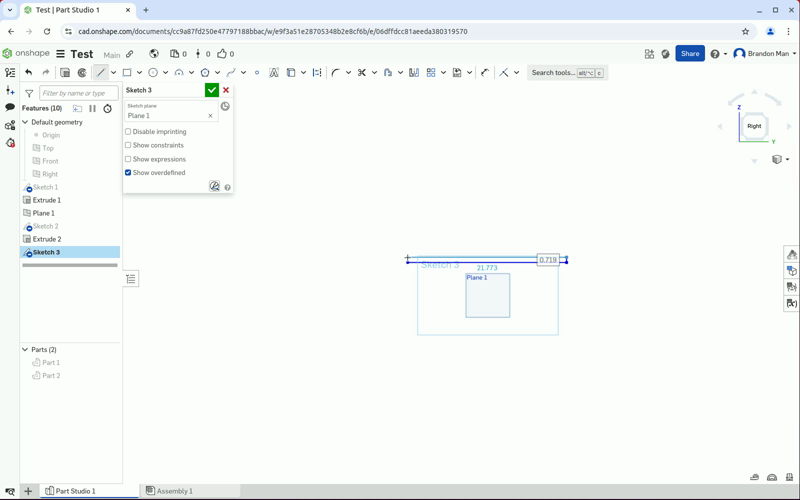
scroll(6)
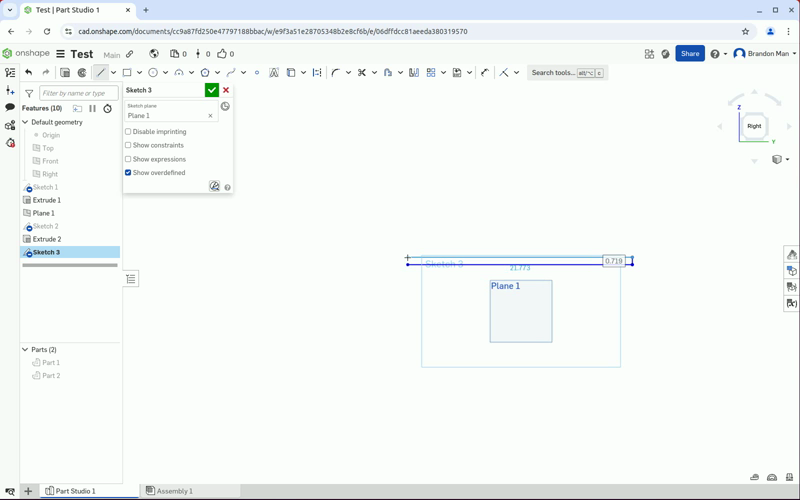
scroll(6)
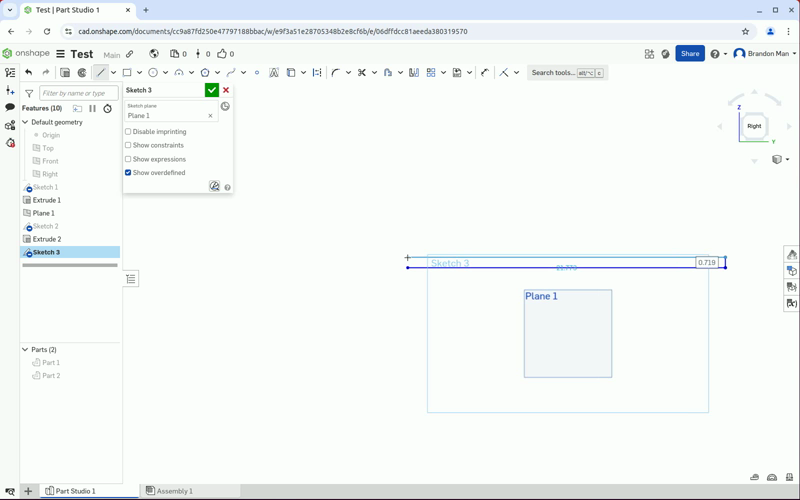
scroll(6)
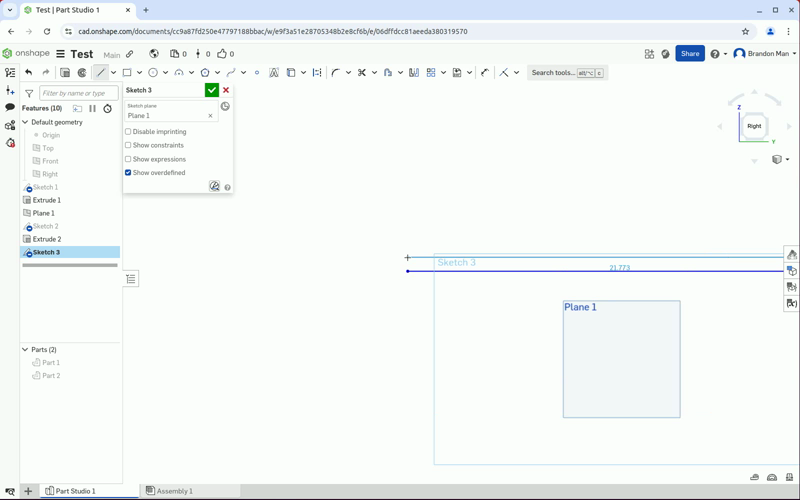
scroll(6)
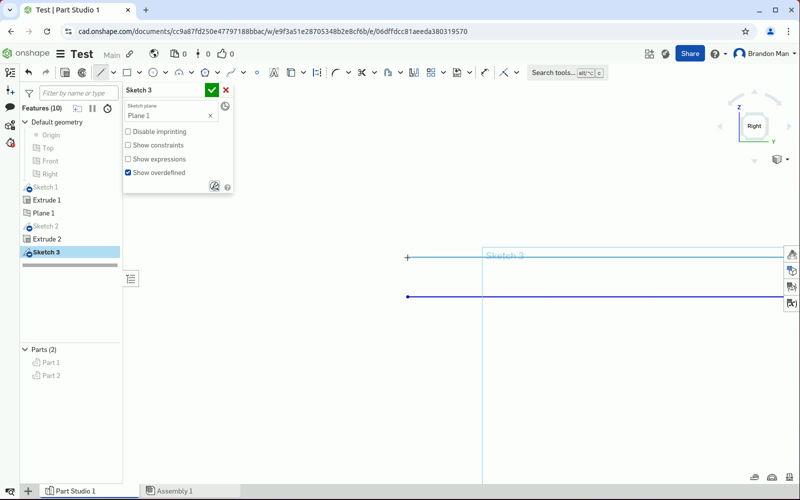
click(407, 257)
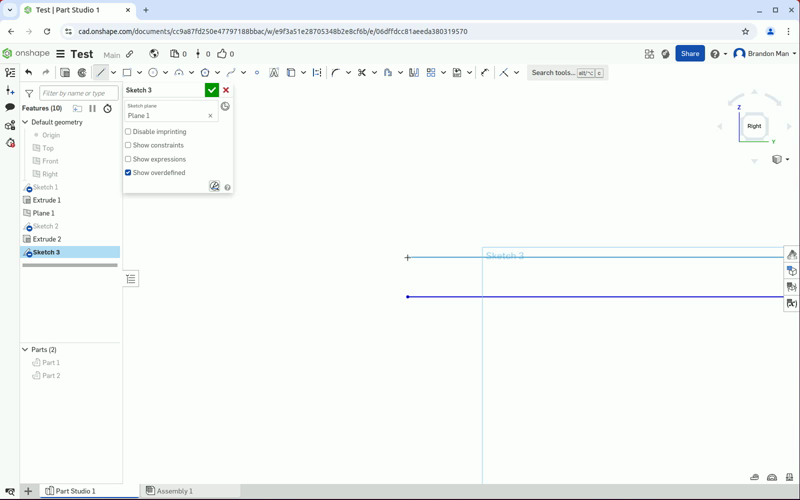
scroll(-6)
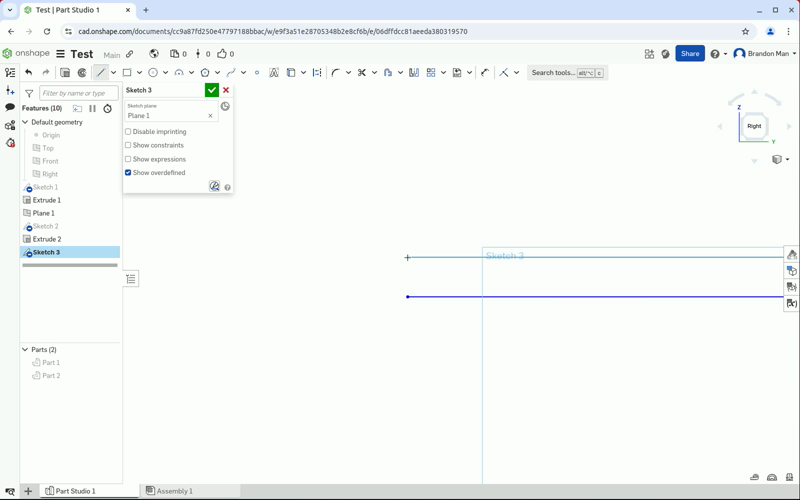
scroll(-6)
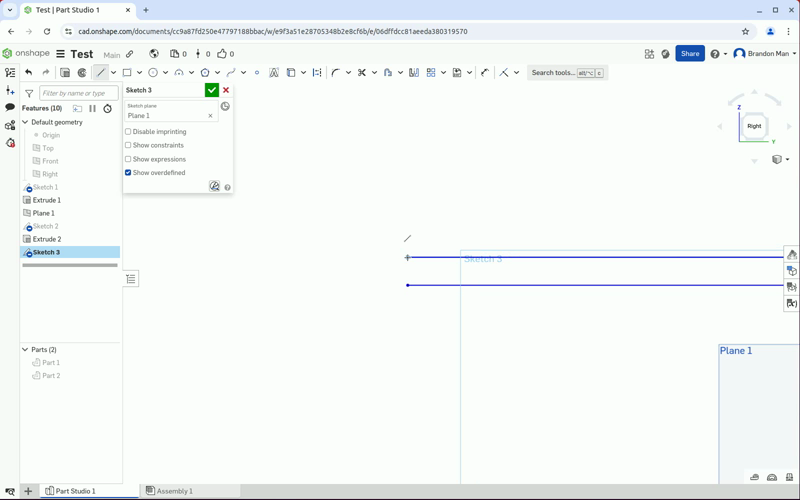
scroll(-6)
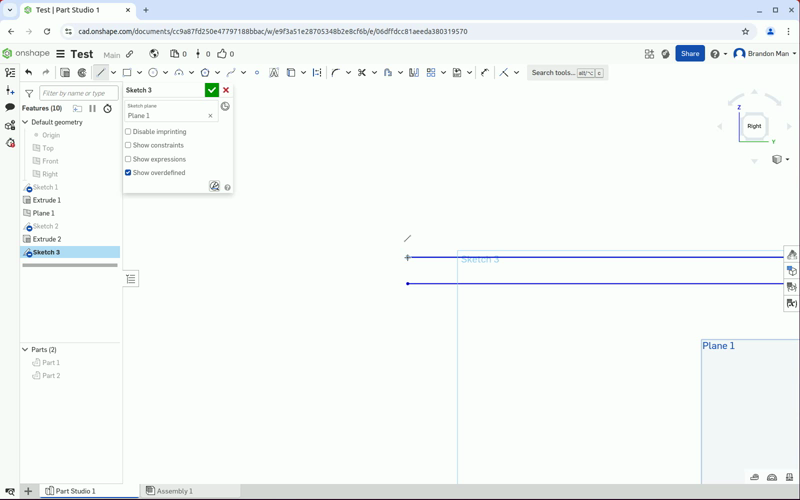
scroll(-6)
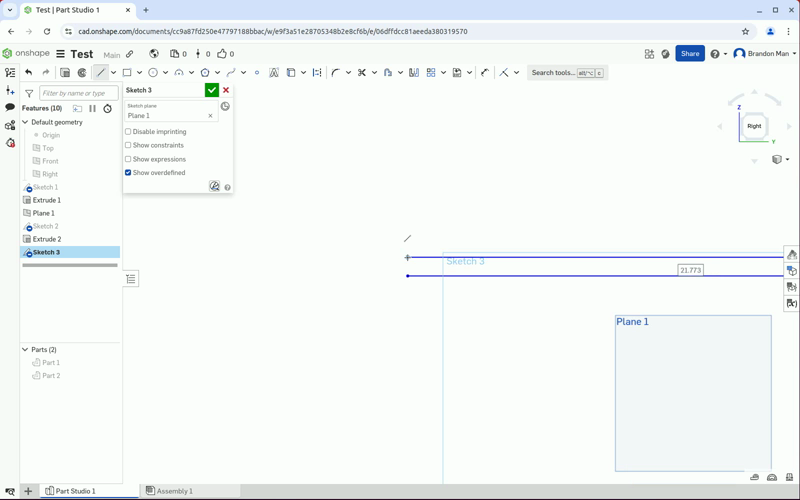
scroll(-6)
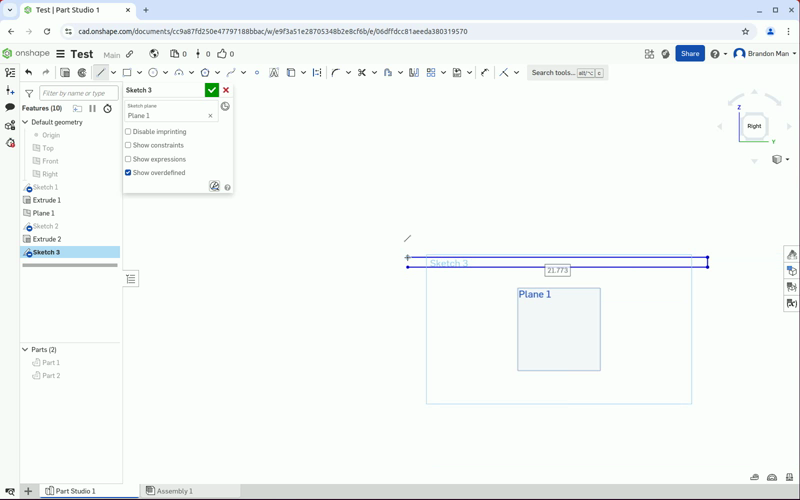
scroll(-6)
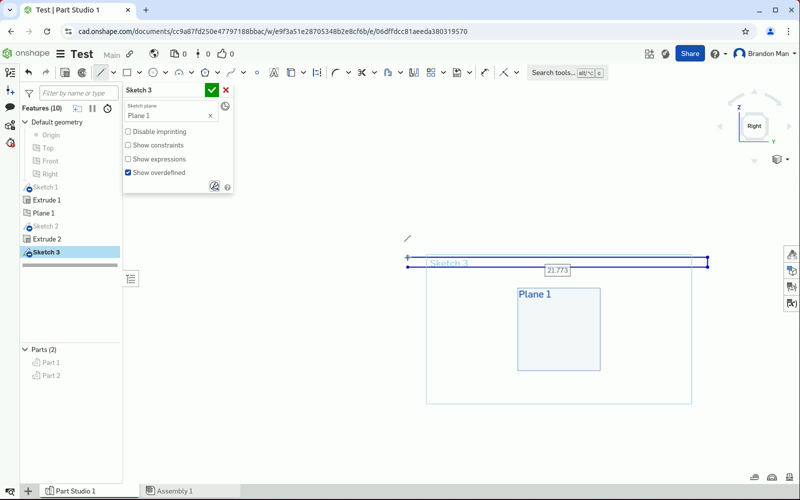
scroll(-6)
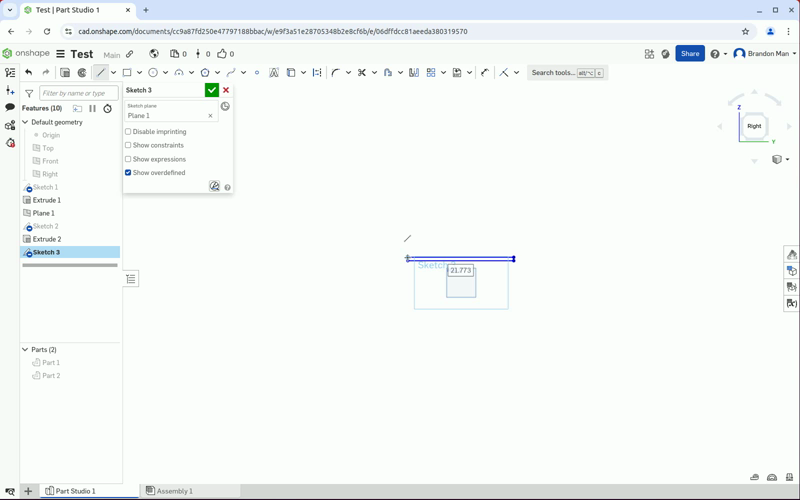
key_up(shift)
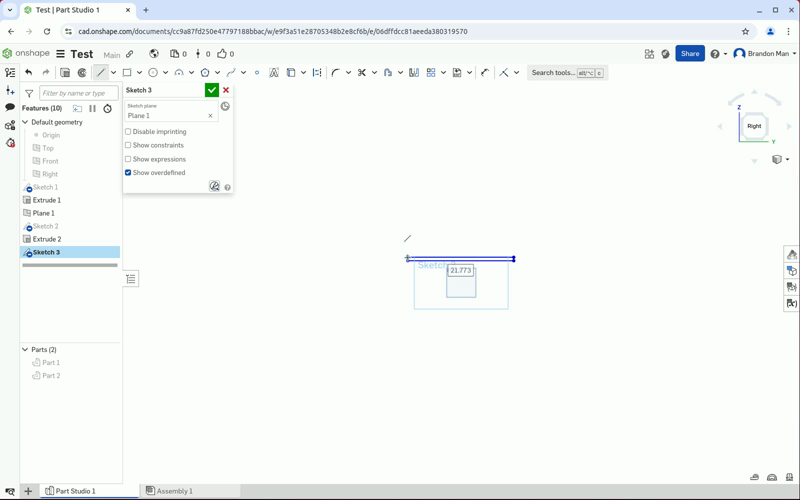
mouse_move(437, 257)
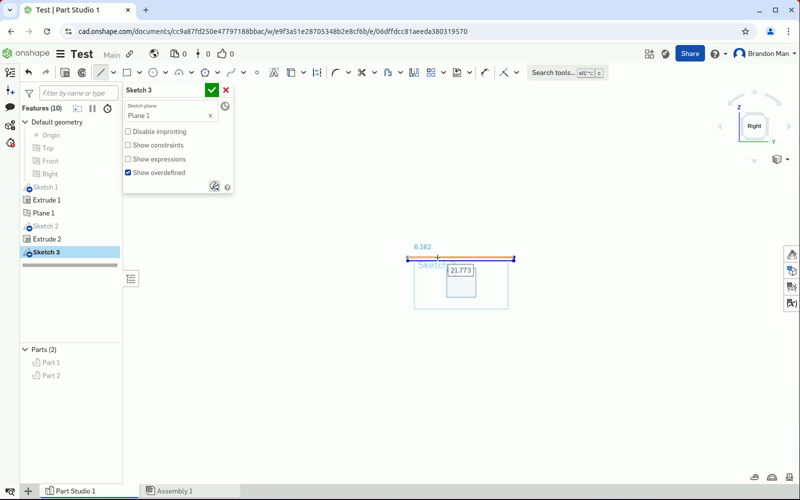
key_down(shift)
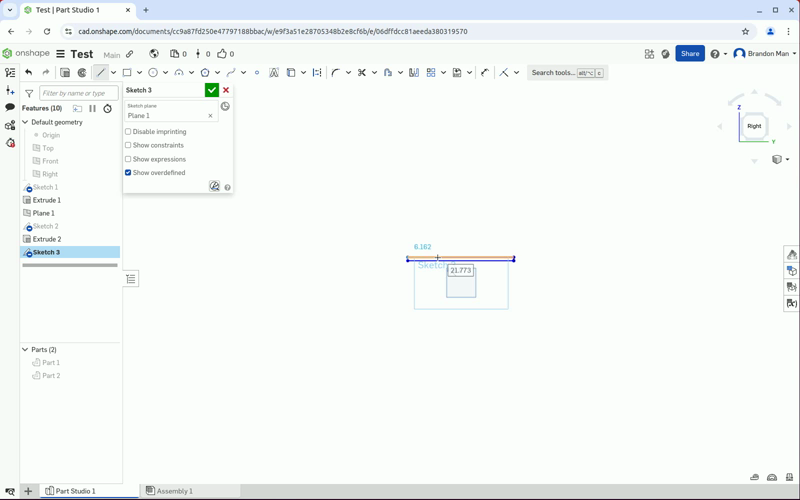
mouse_move(407, 260)
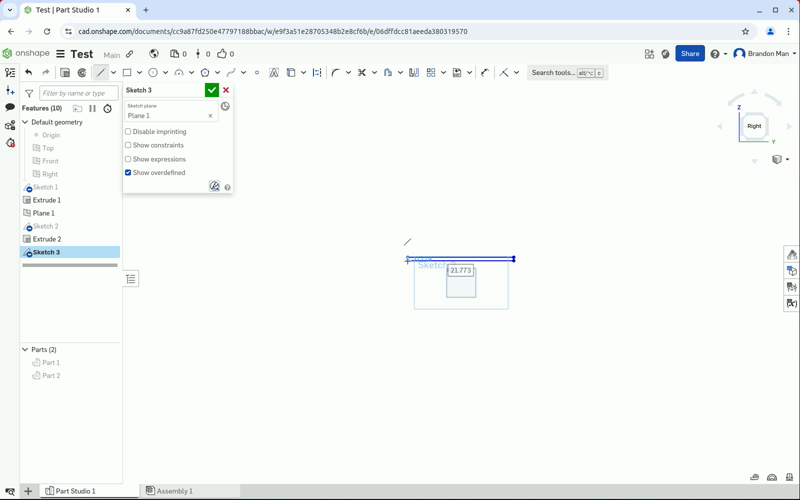
scroll(6)
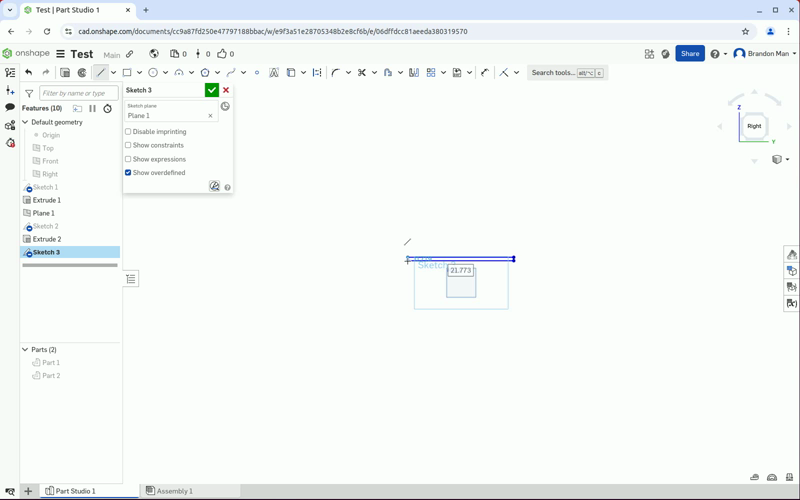
scroll(6)
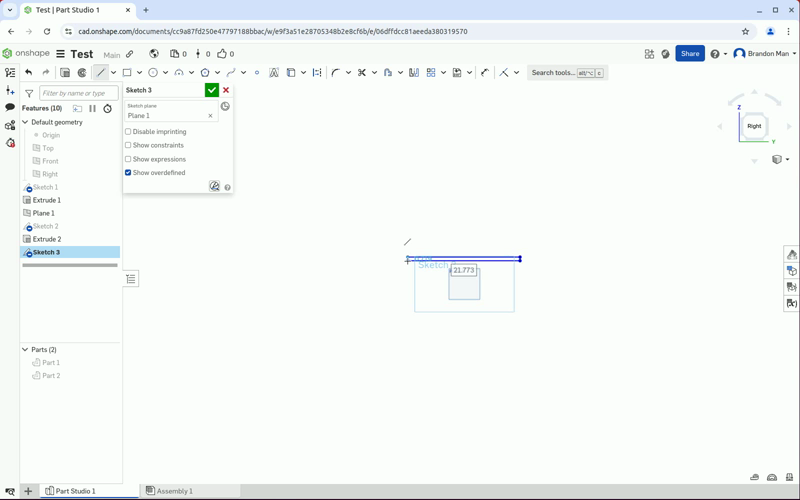
scroll(6)
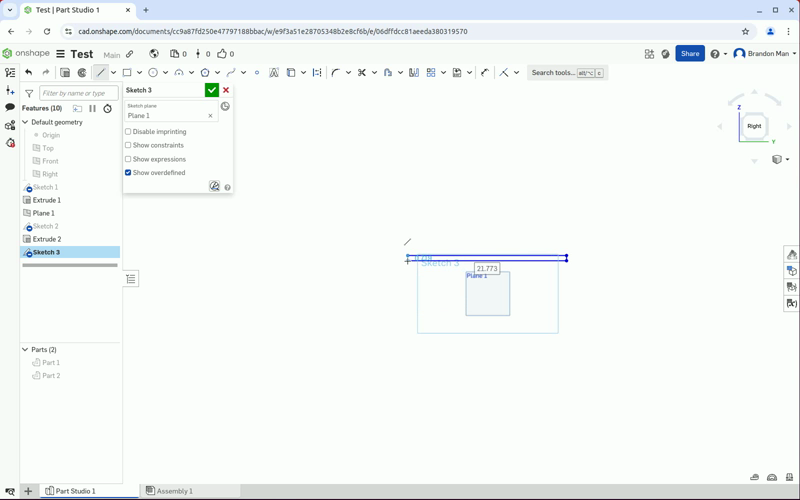
scroll(6)
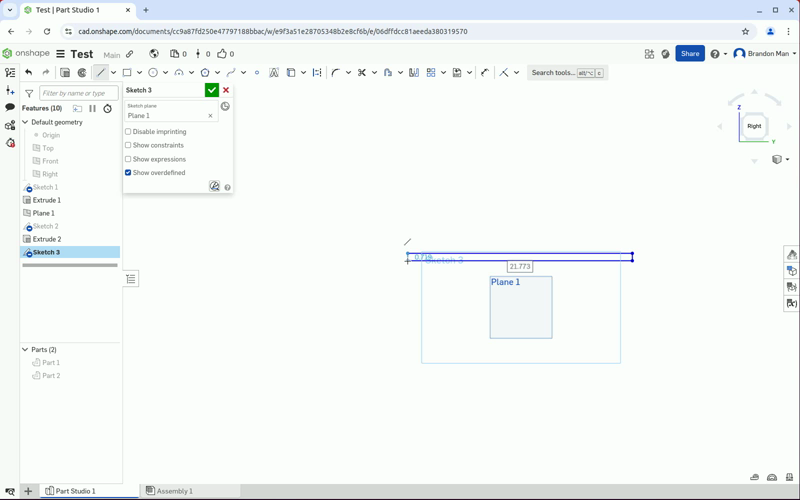
scroll(6)
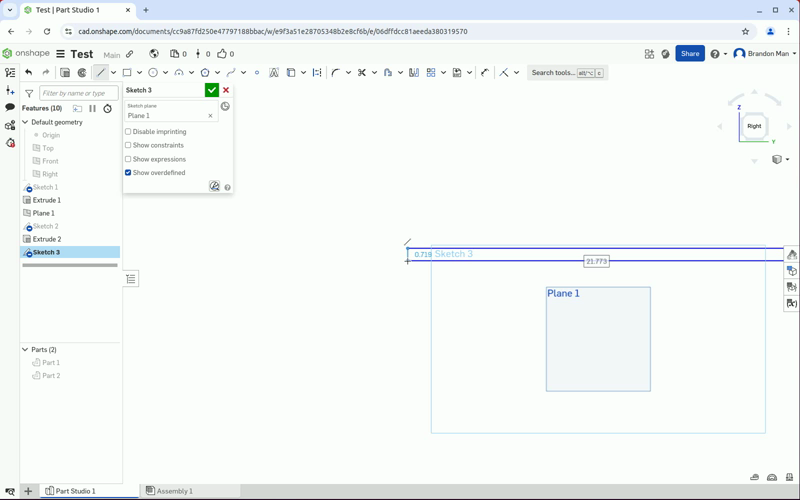
scroll(6)
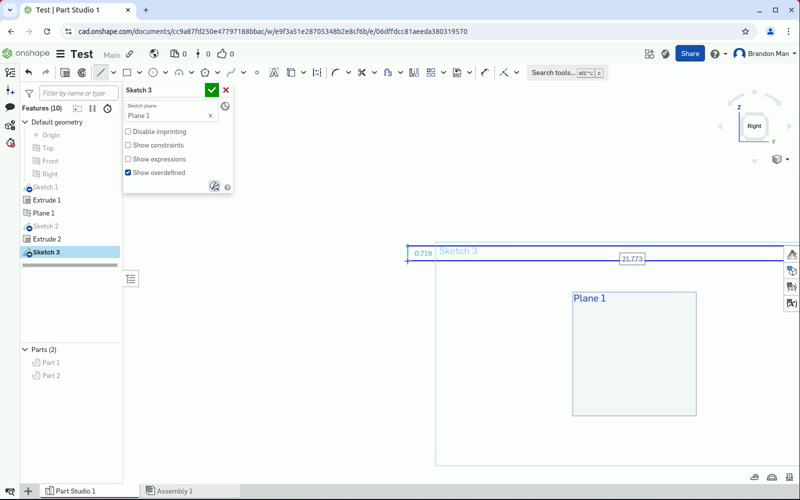
scroll(6)
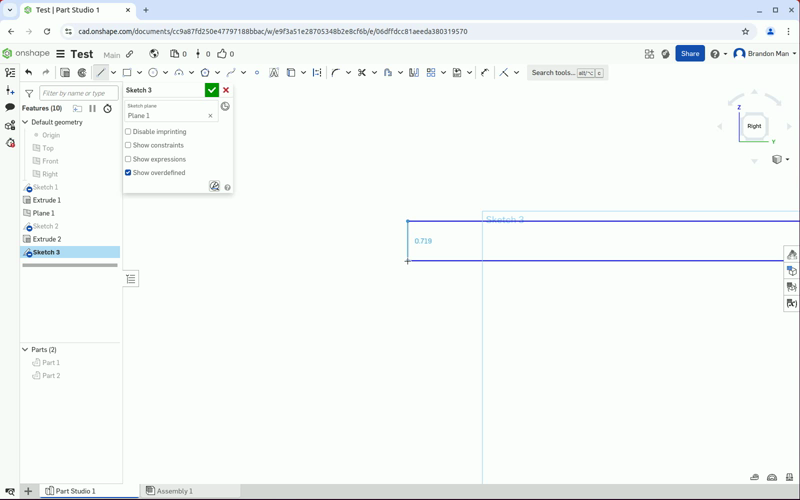
key_up(shift)
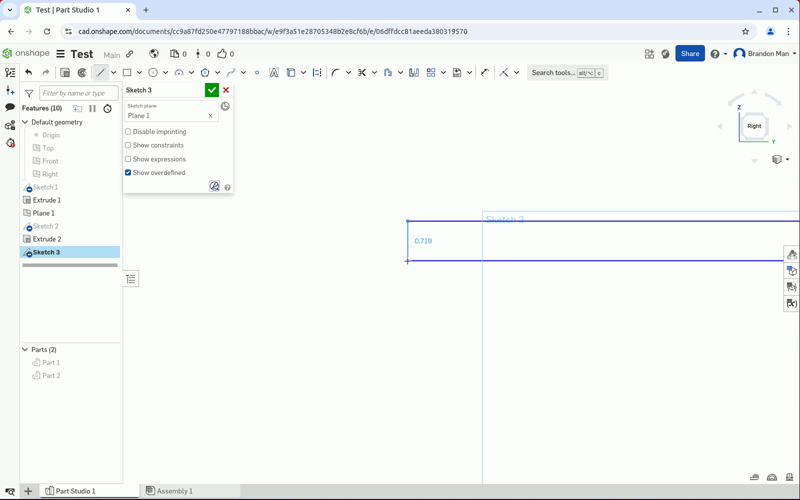
click(407, 260)
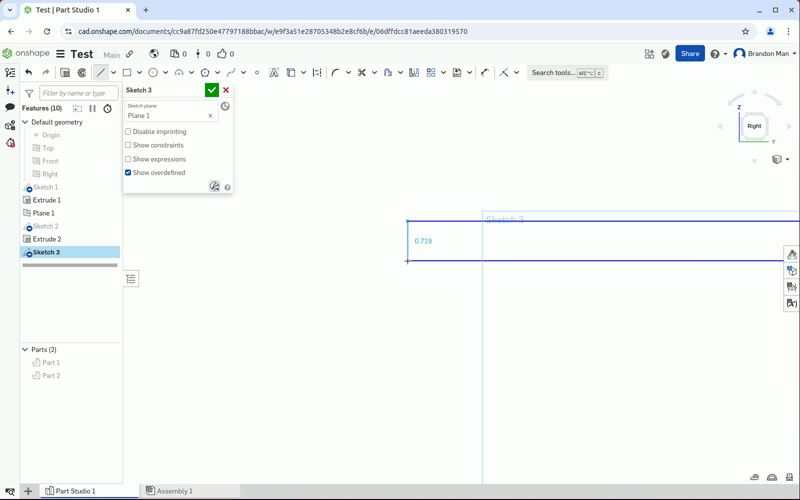
scroll(-6)
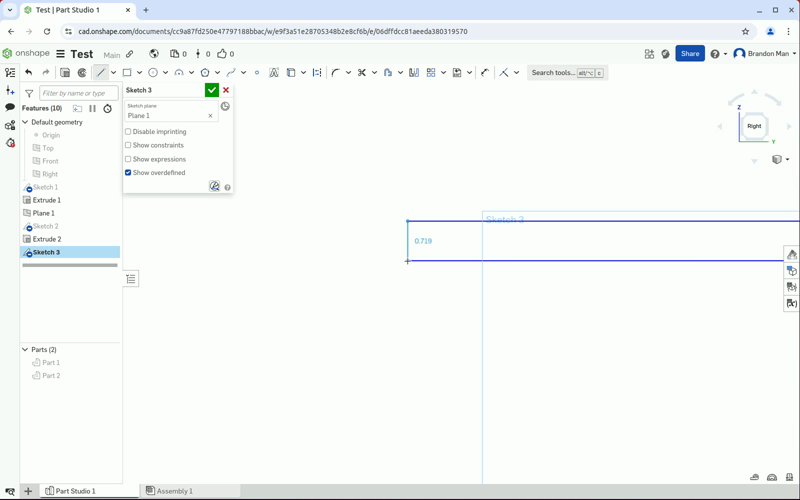
scroll(-6)
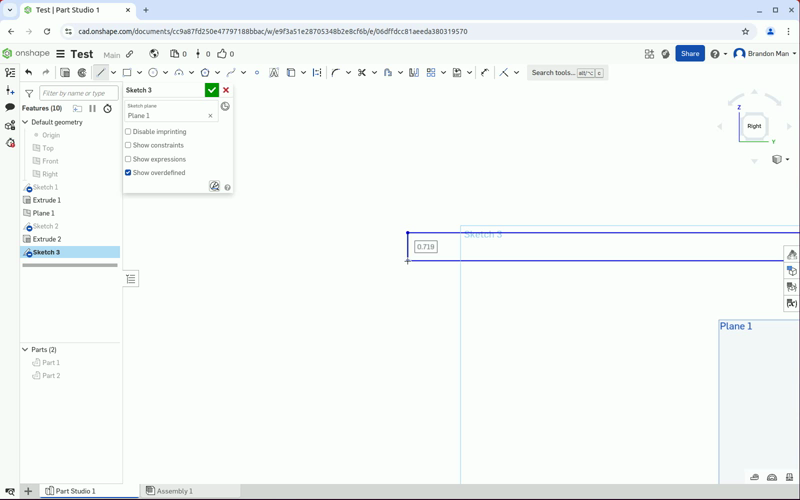
scroll(-6)
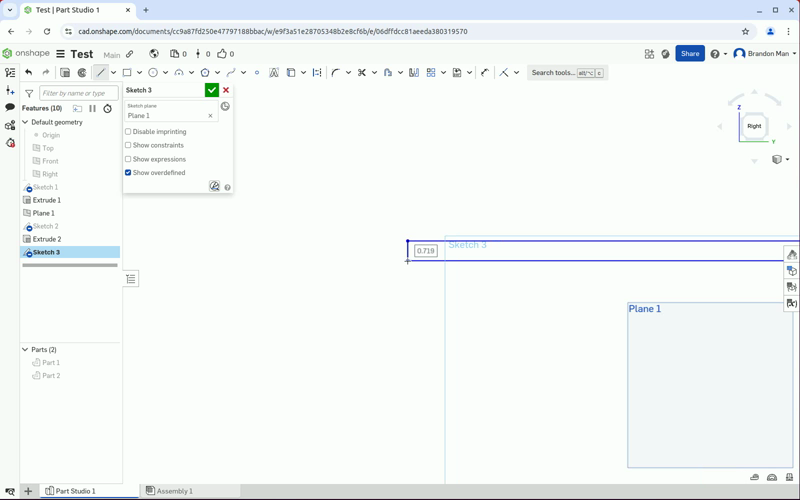
scroll(-6)
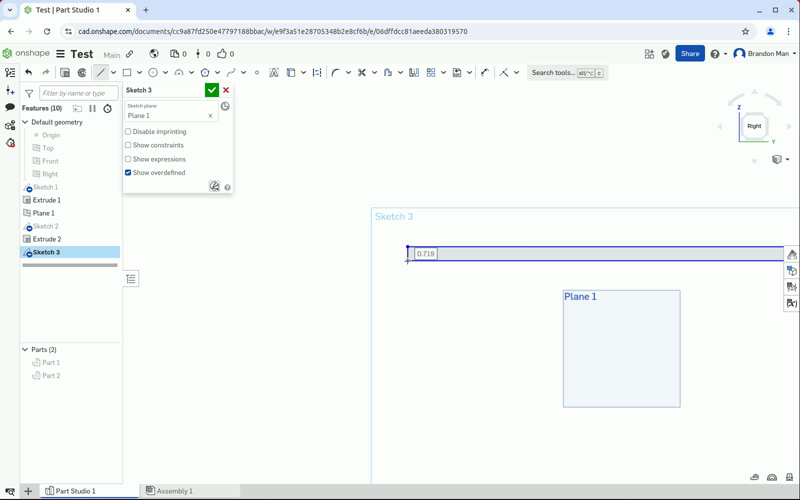
scroll(-6)
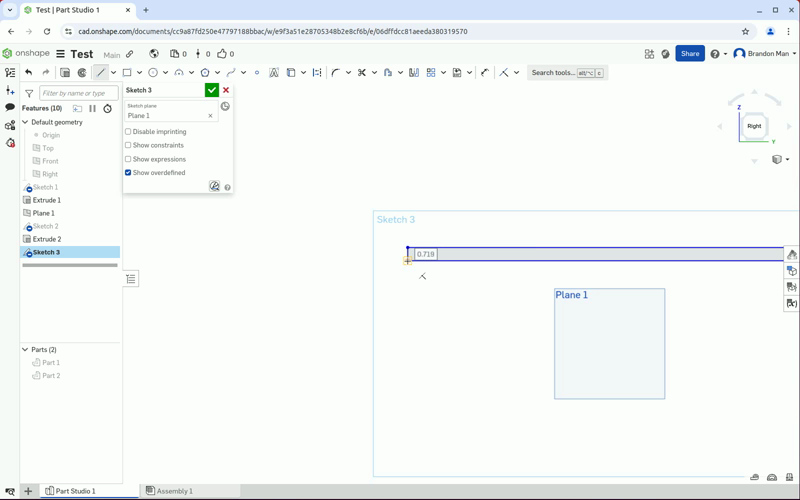
scroll(-6)
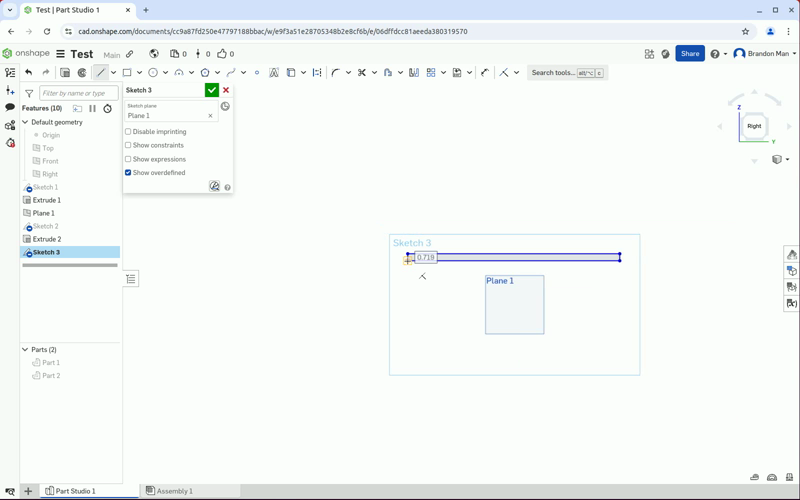
scroll(-6)
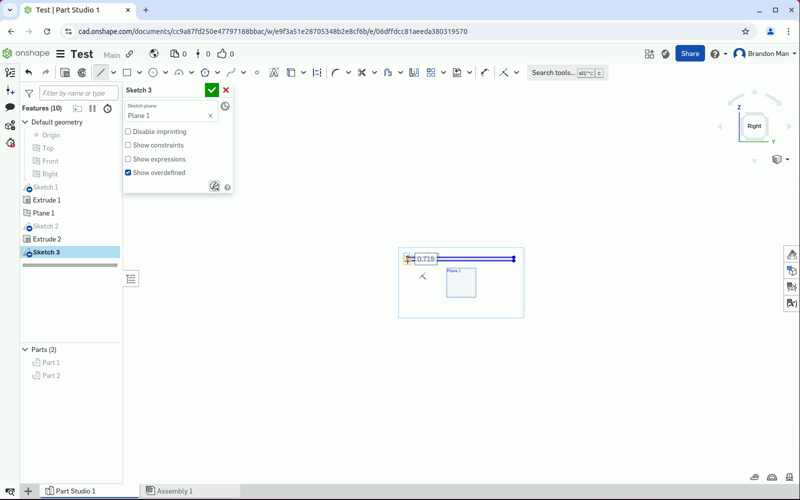
key(esc)
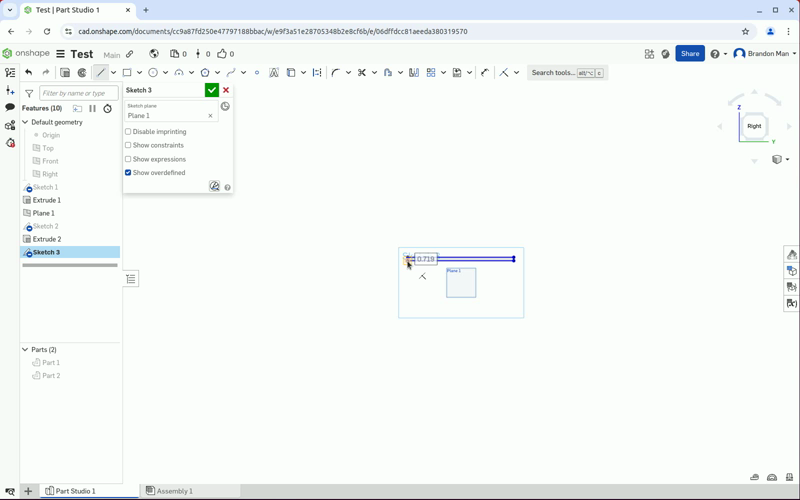
mouse_move(438, 258)
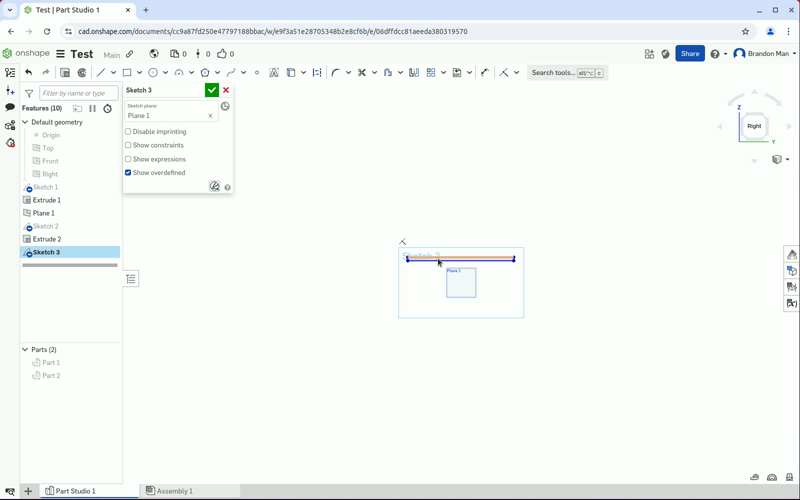
scroll(6)
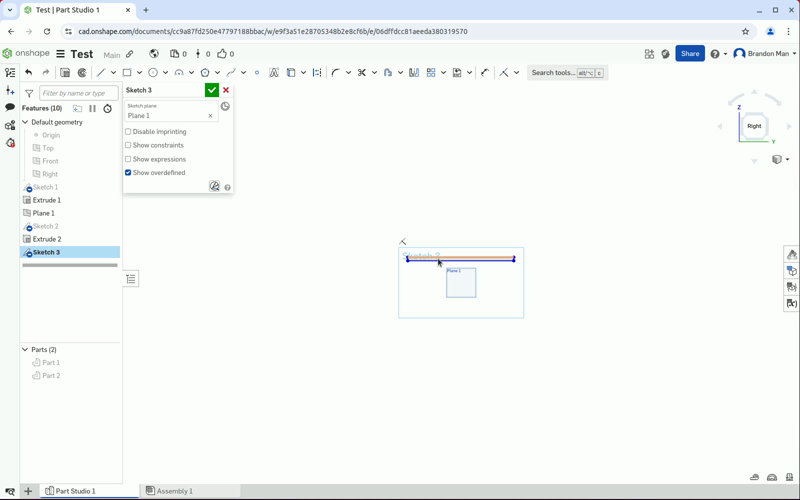
scroll(6)
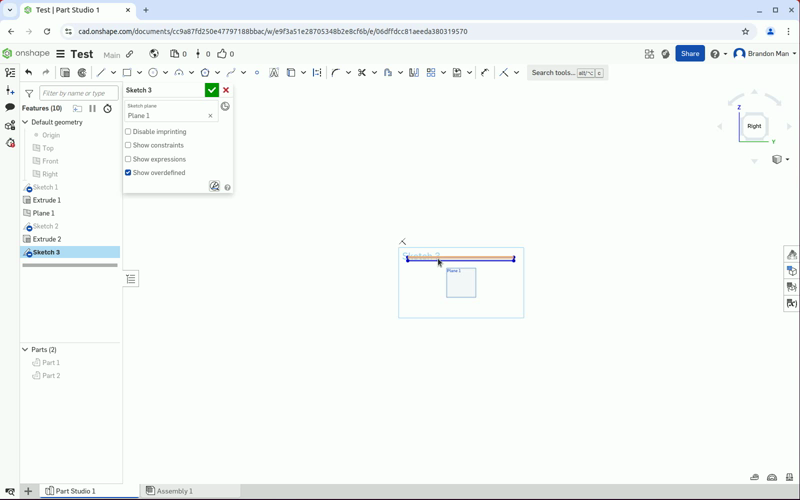
scroll(6)
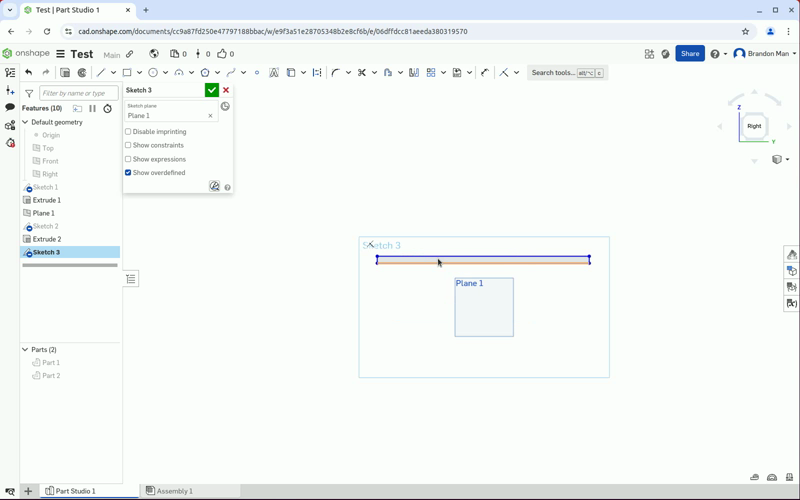
scroll(6)
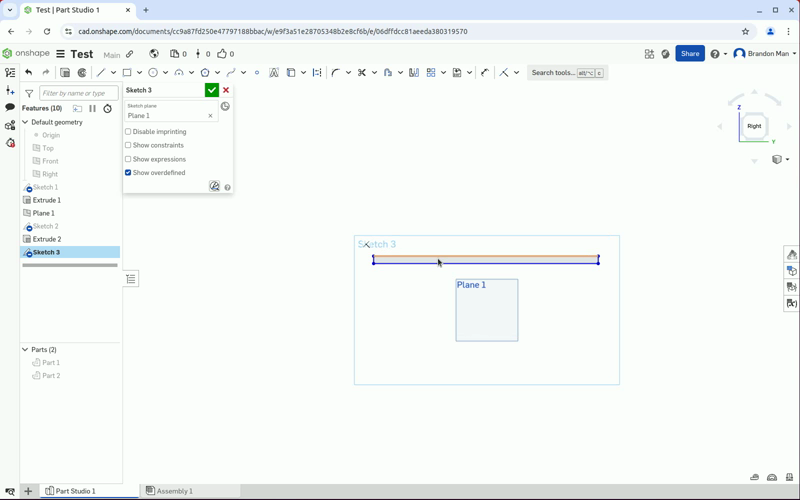
scroll(6)
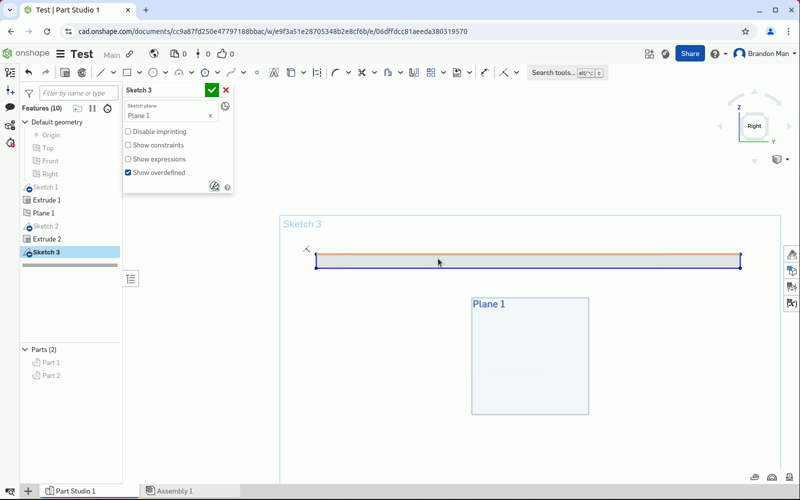
scroll(6)
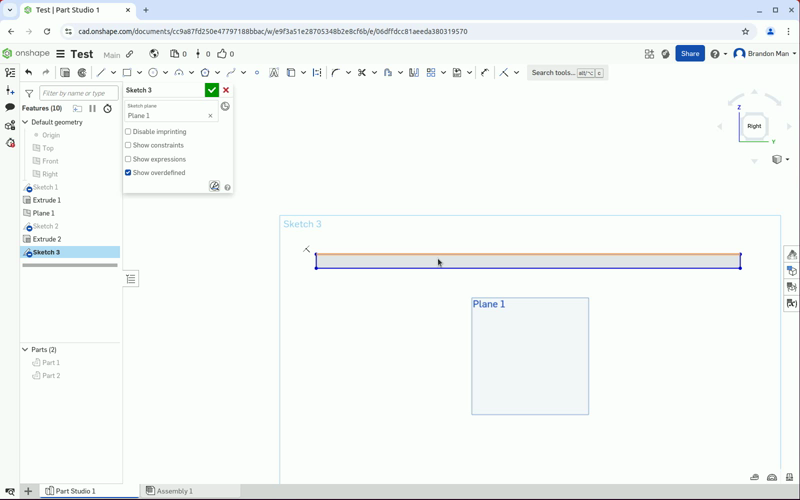
scroll(6)
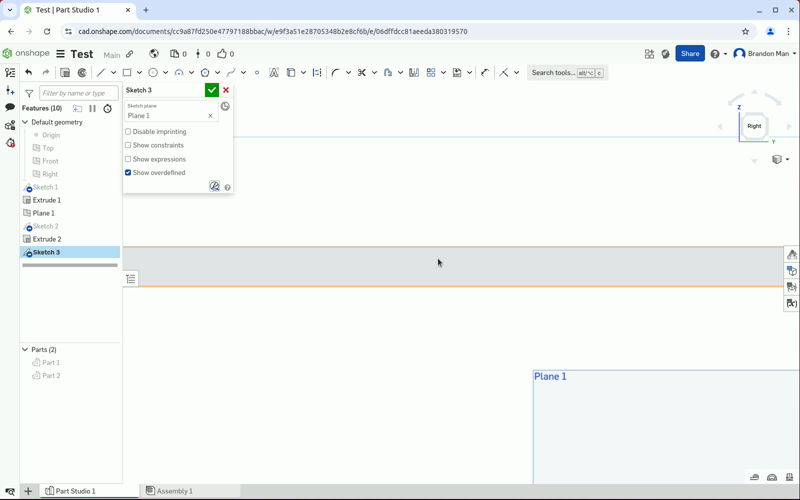
click(438, 258)
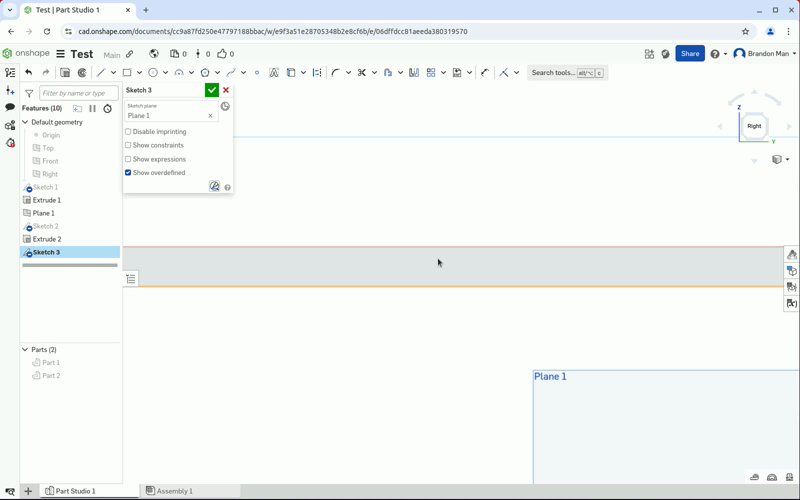
scroll(-6)
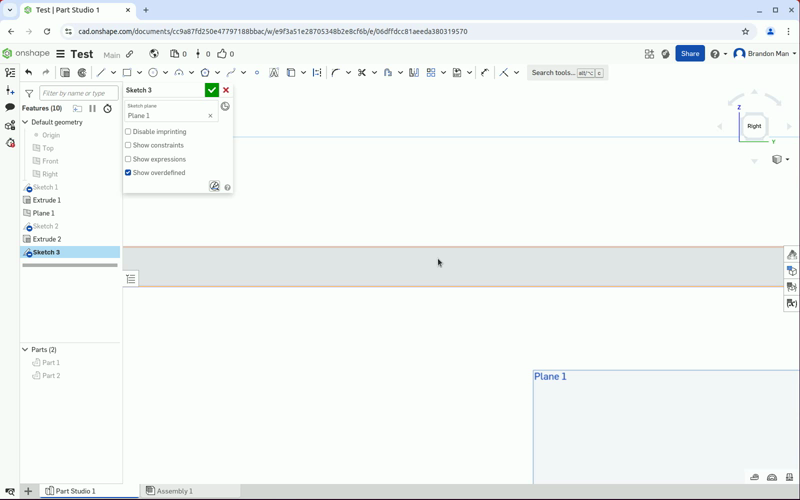
scroll(-6)
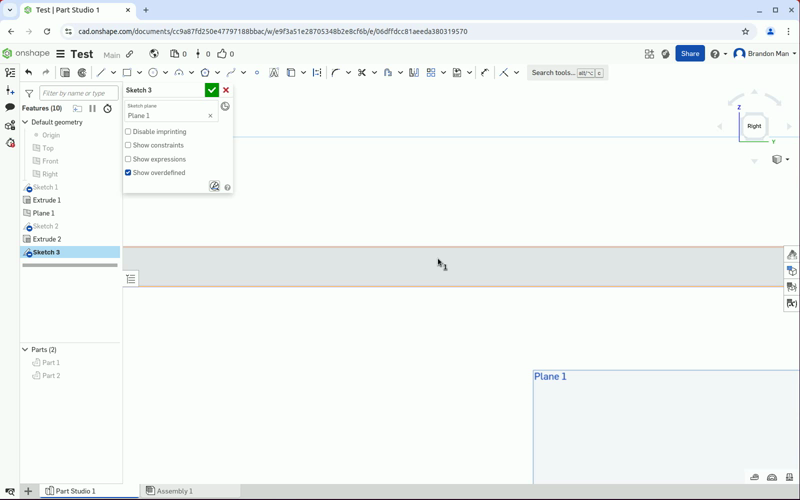
scroll(-6)
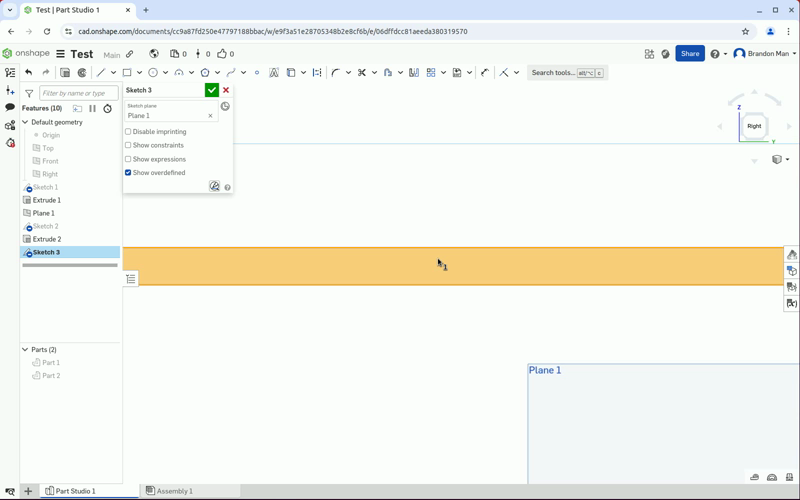
scroll(-6)
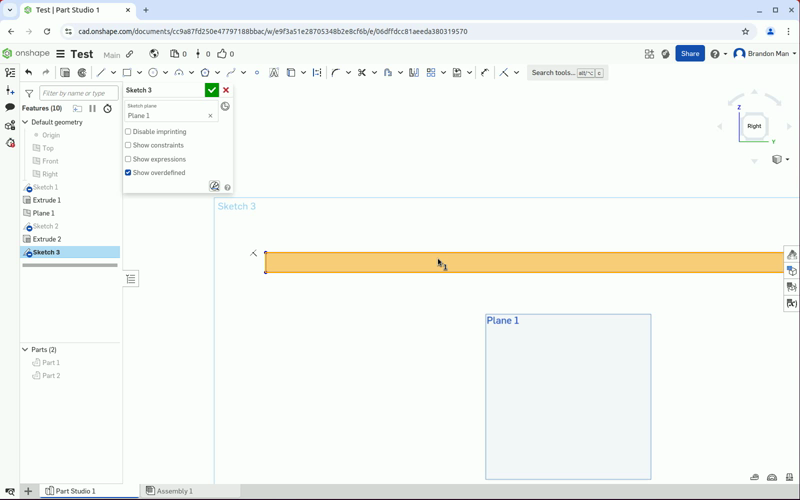
scroll(-6)
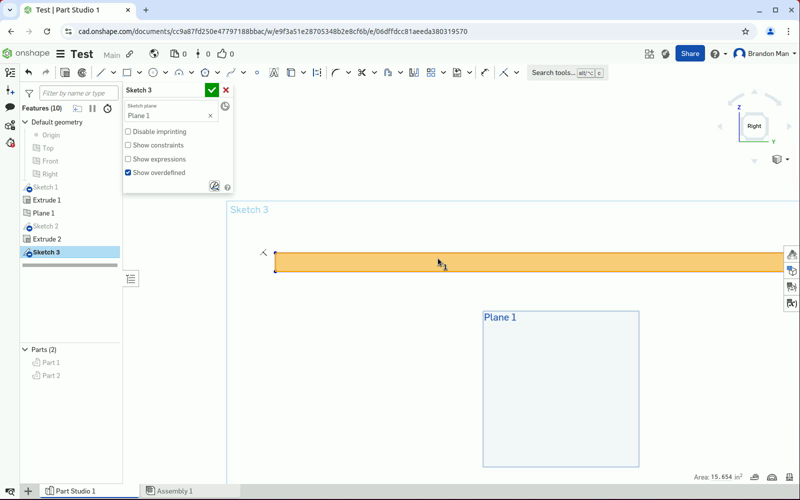
scroll(-6)
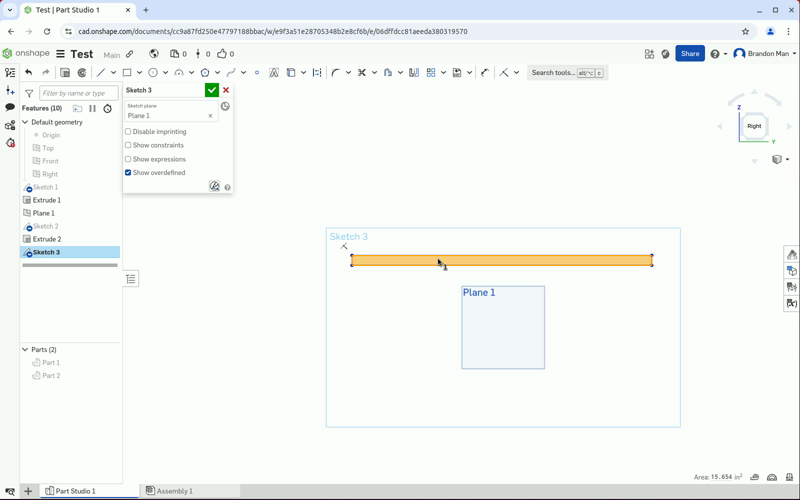
scroll(-6)
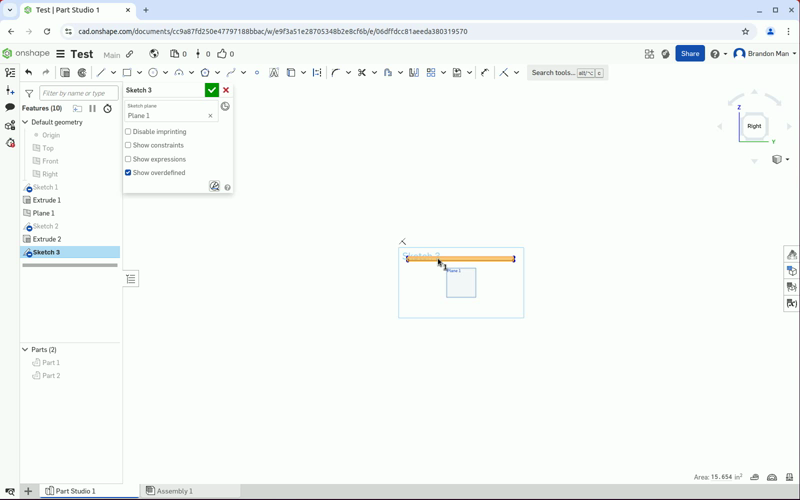
mouse_move(73, 352)
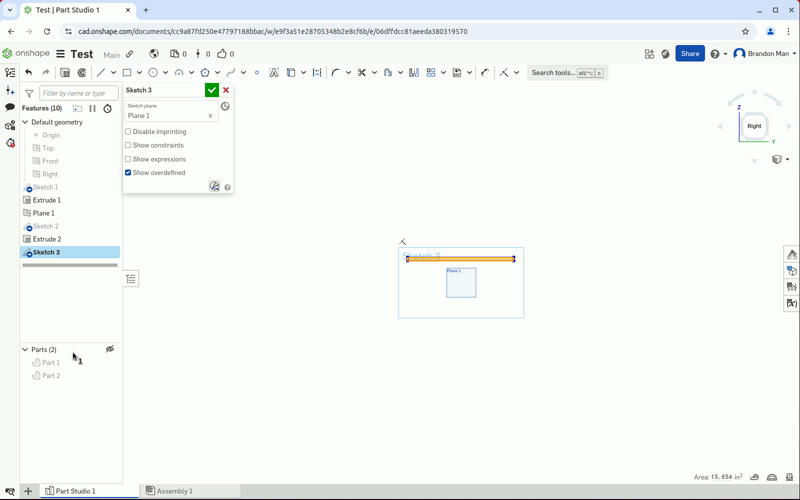
key(shift+y)
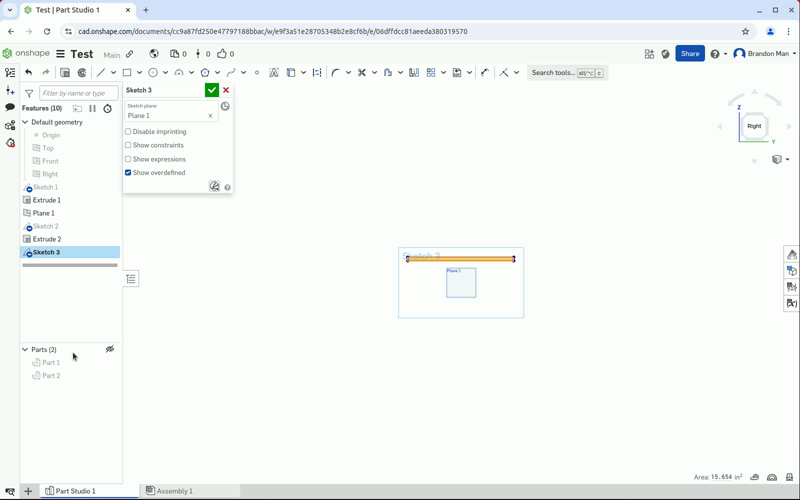
key(shift+e)
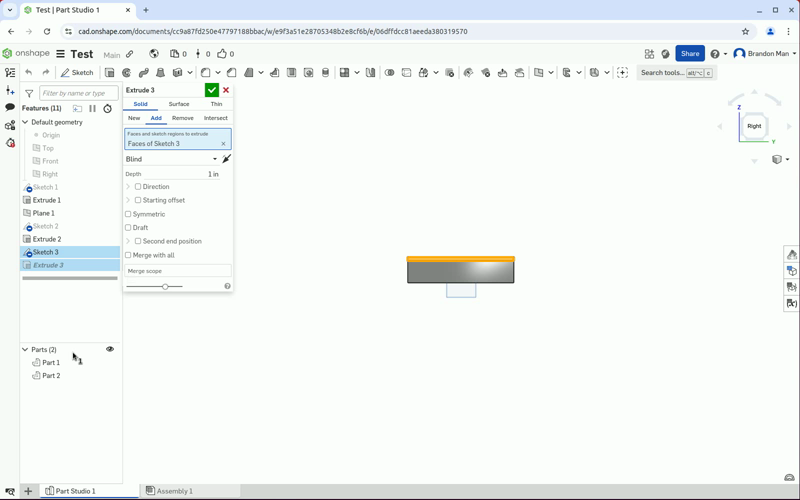
mouse_move(143, 106)
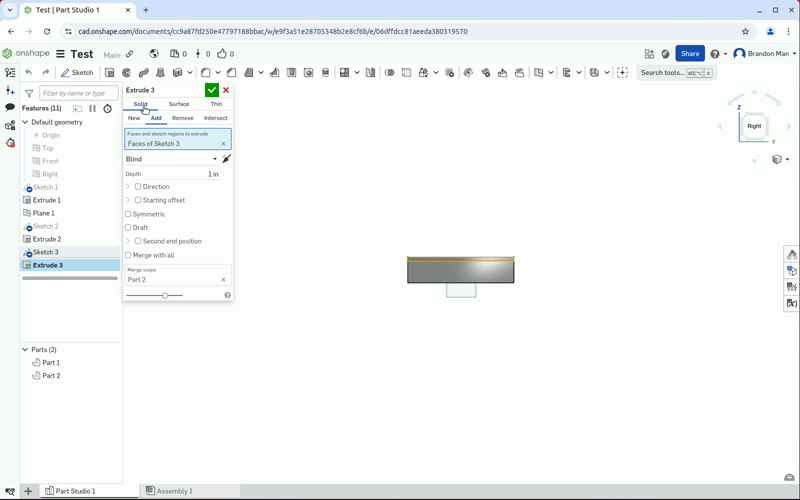
click(143, 106)
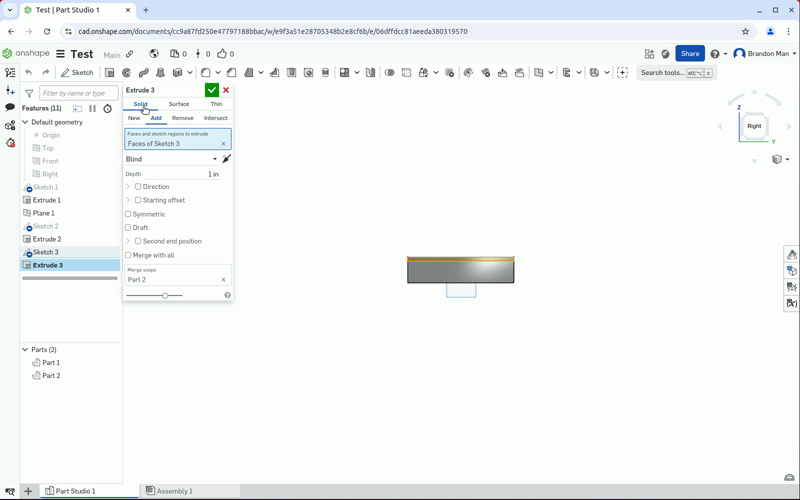
mouse_move(137, 120)
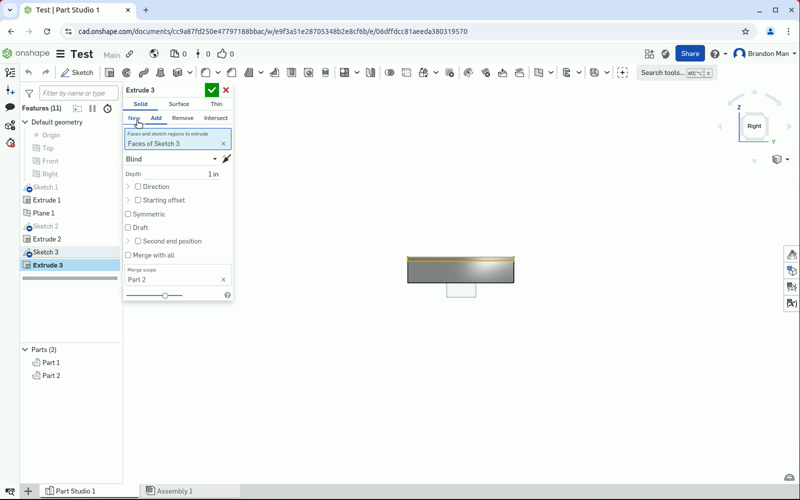
click(137, 120)
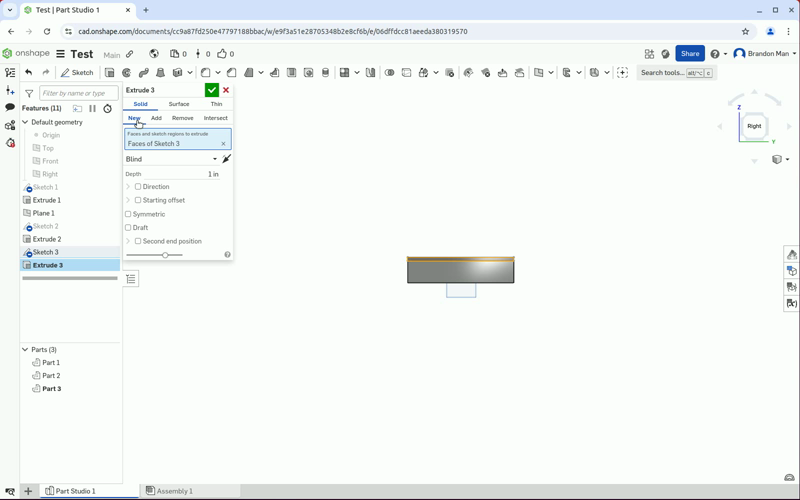
key(tab, 4)
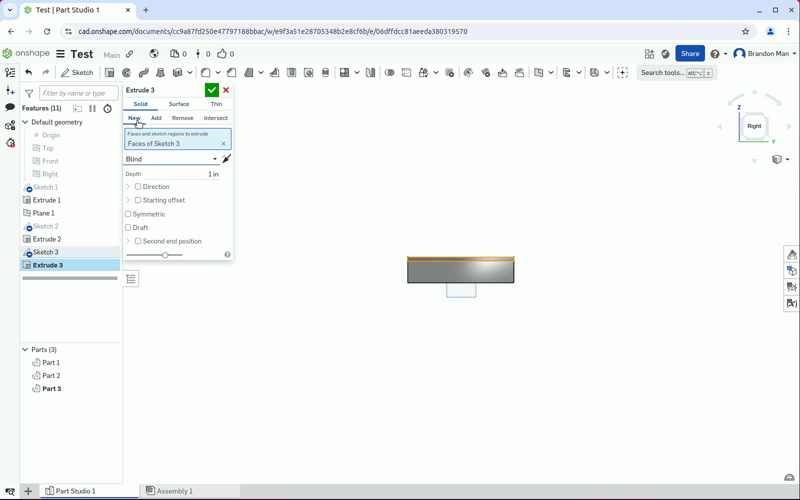
text(0.722)
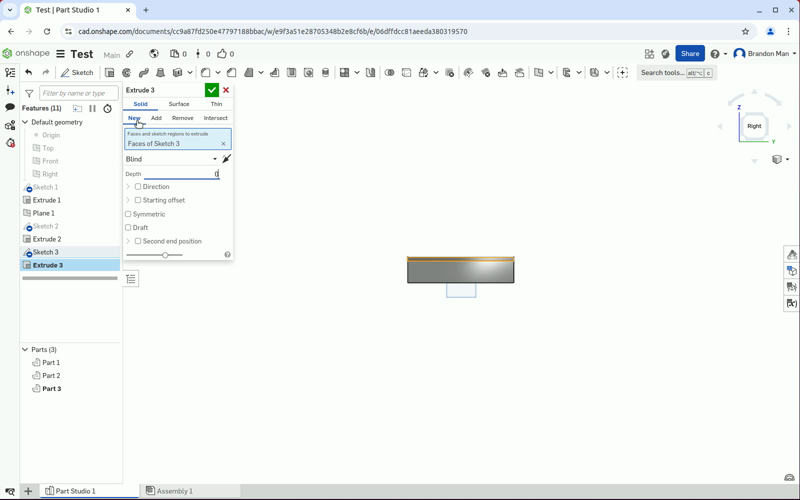
key(enter)
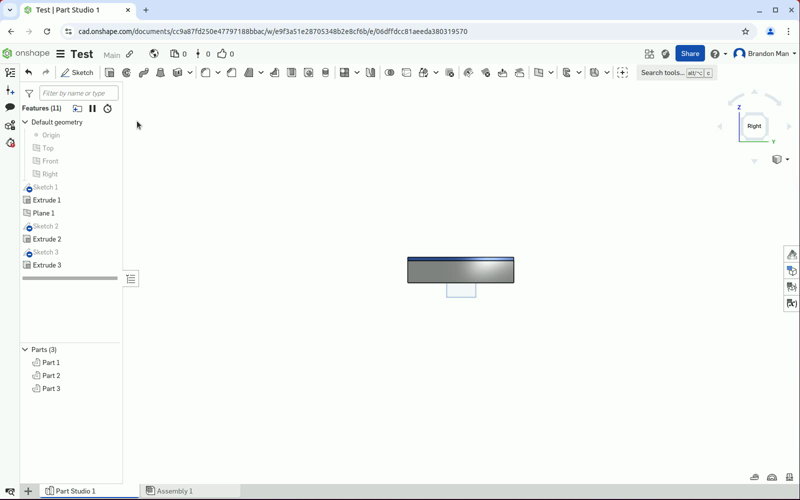
key(shift+h)
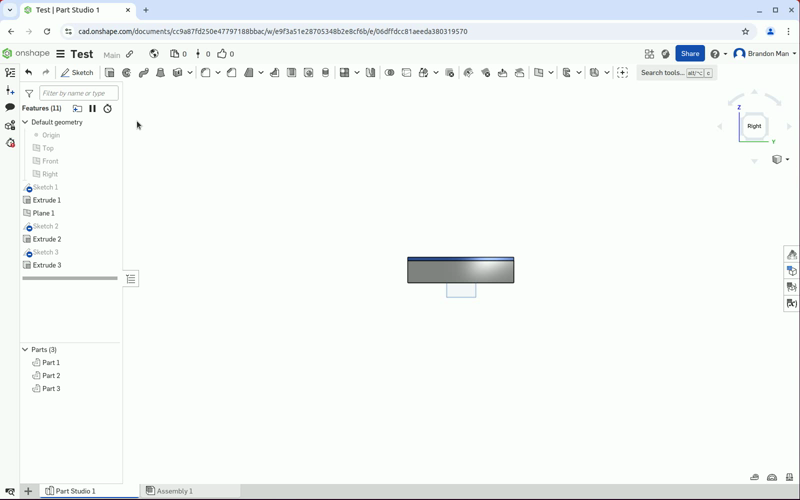
key(shift+h)
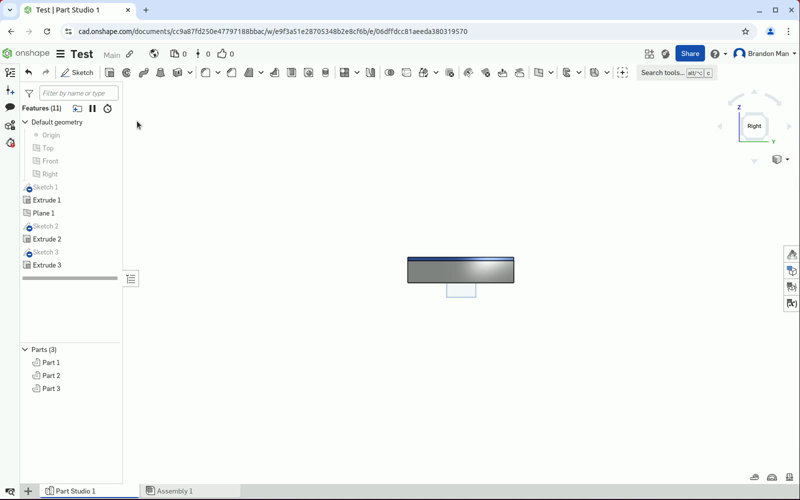
mouse_move(73, 189)
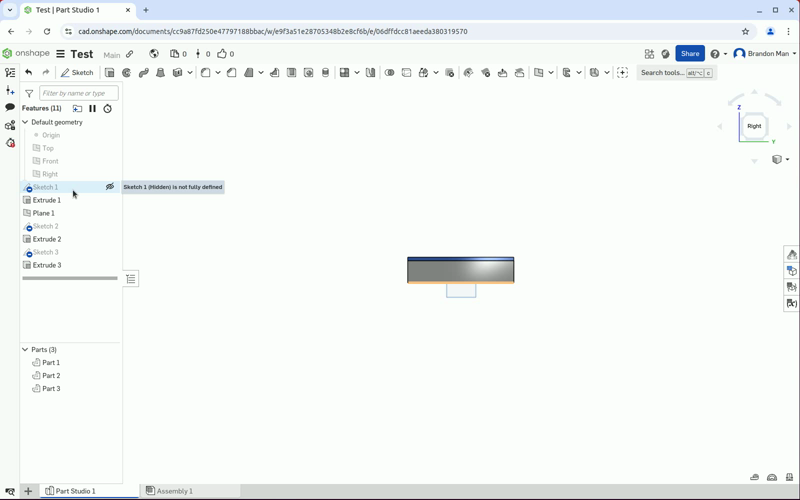
click(73, 189)
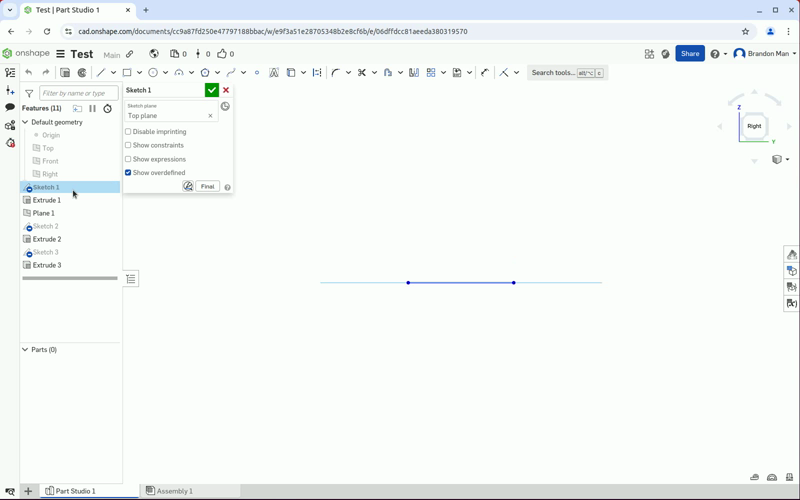
mouse_move(229, 92)
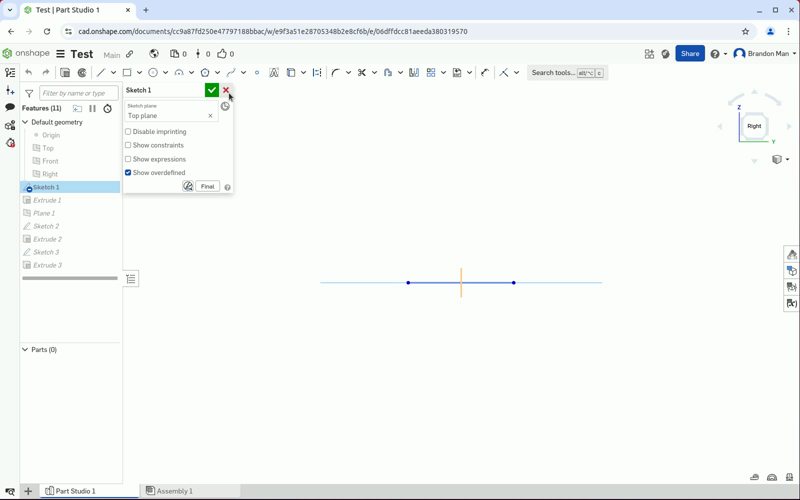
click(229, 92)
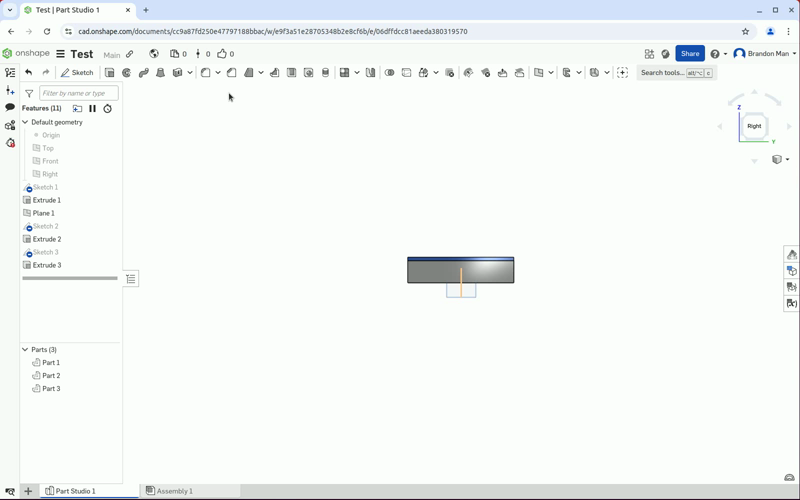
mouse_move(73, 352)
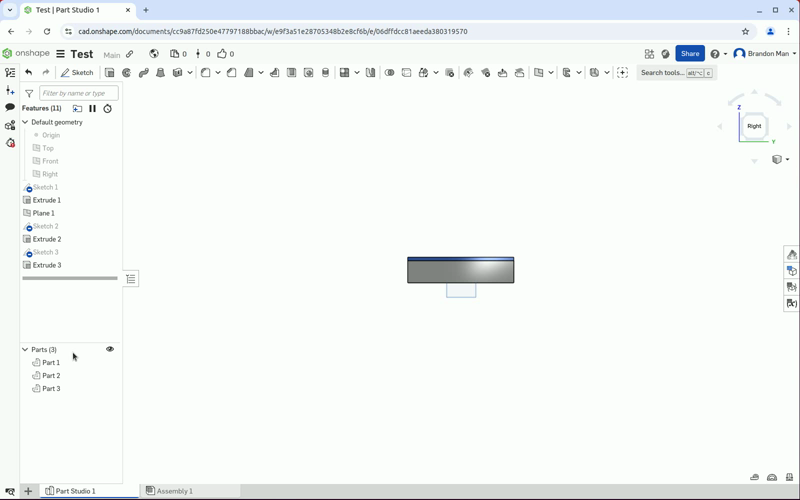
key(y)
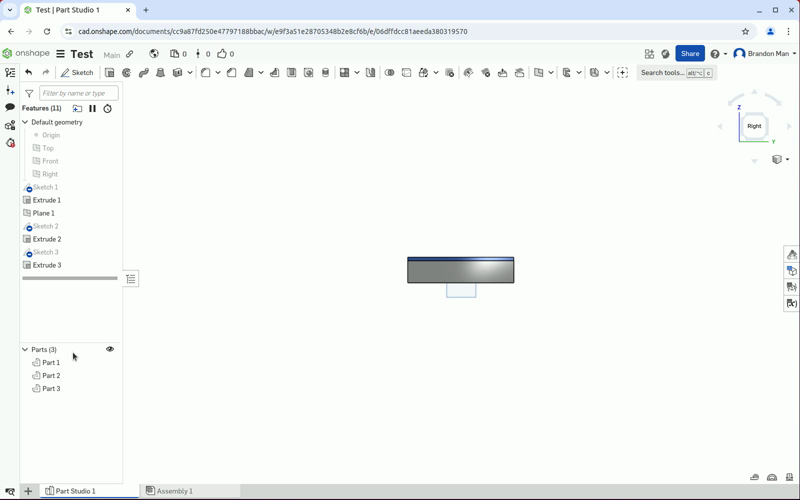
key(shift+p)
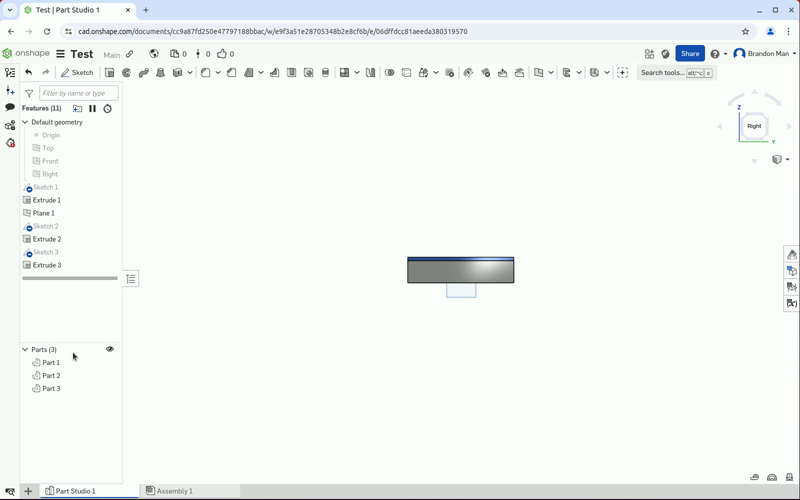
key(space)
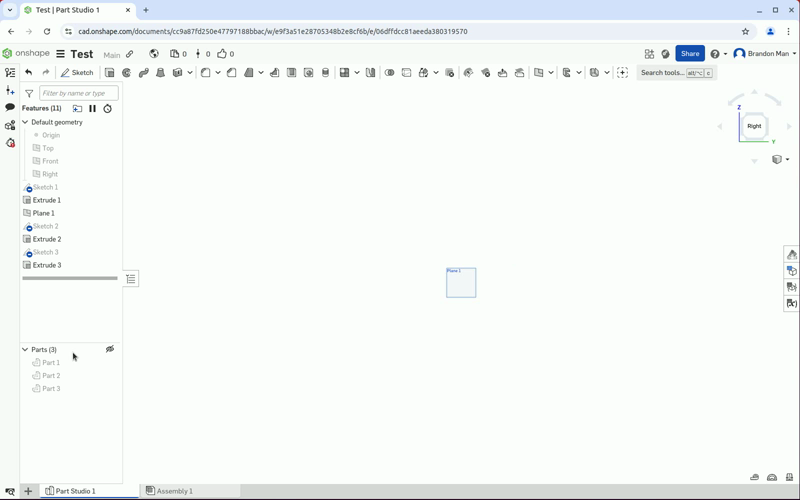
key_down(shift)
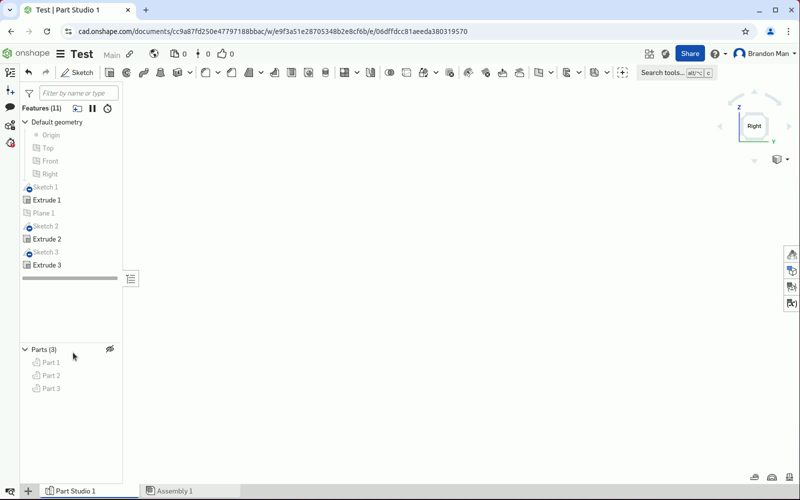
key(right)
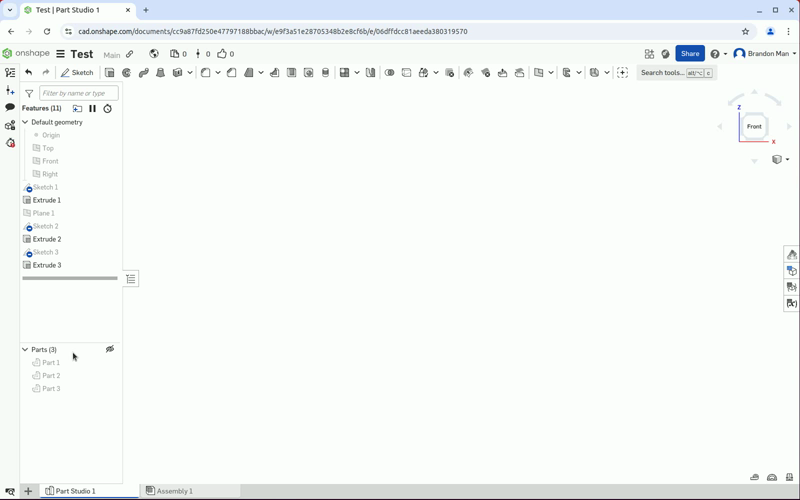
key_up(shift)
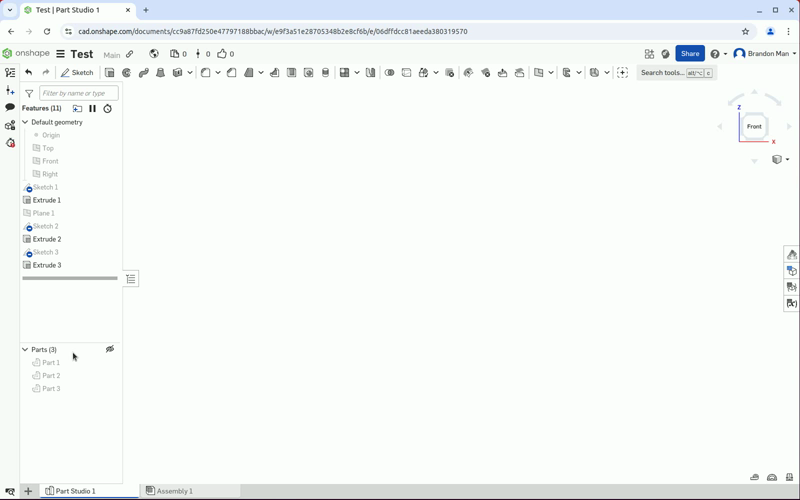
mouse_move(73, 352)
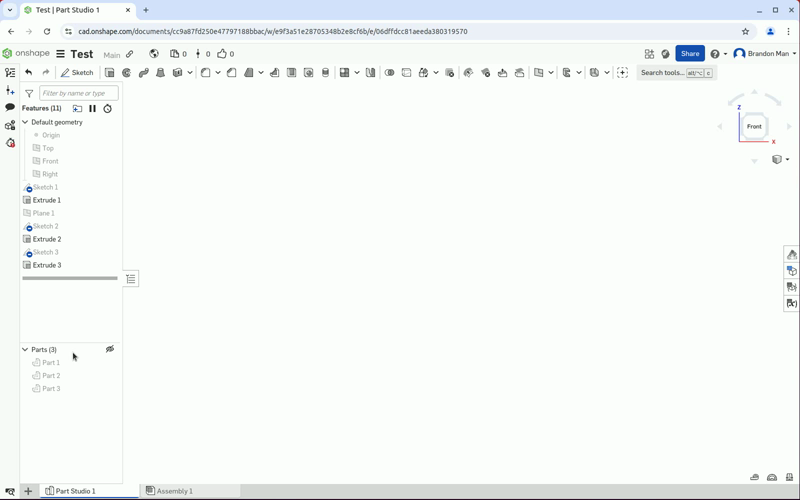
key(shift+y)
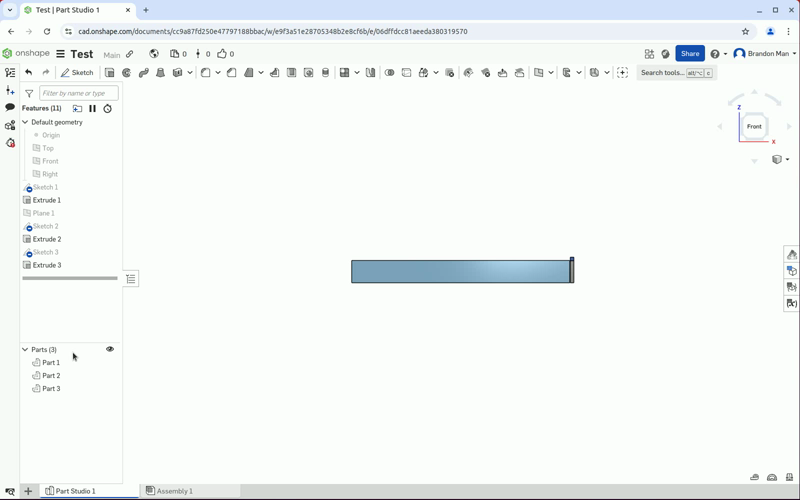
mouse_move(541, 75)
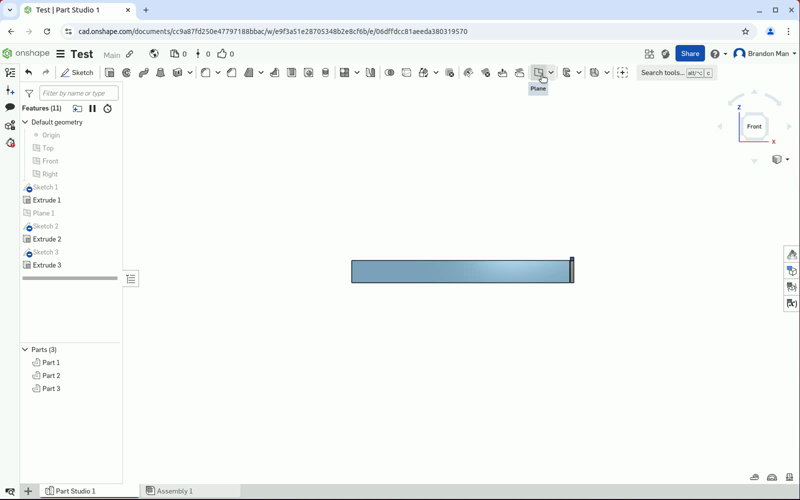
click(541, 75)
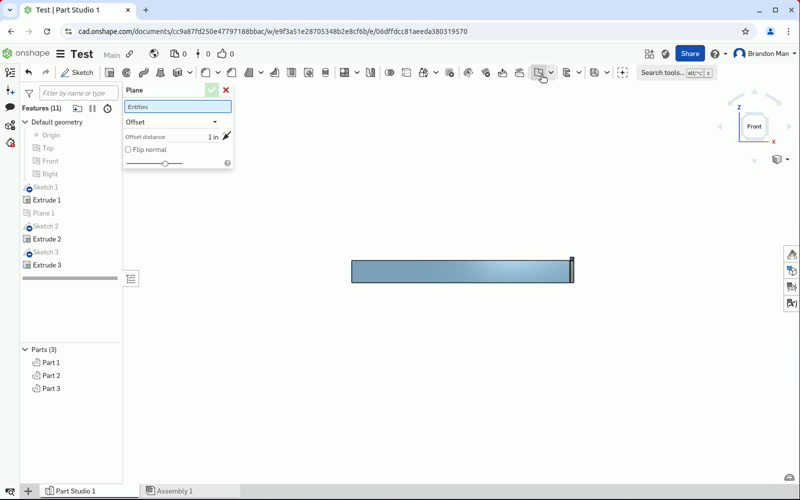
mouse_move(73, 163)
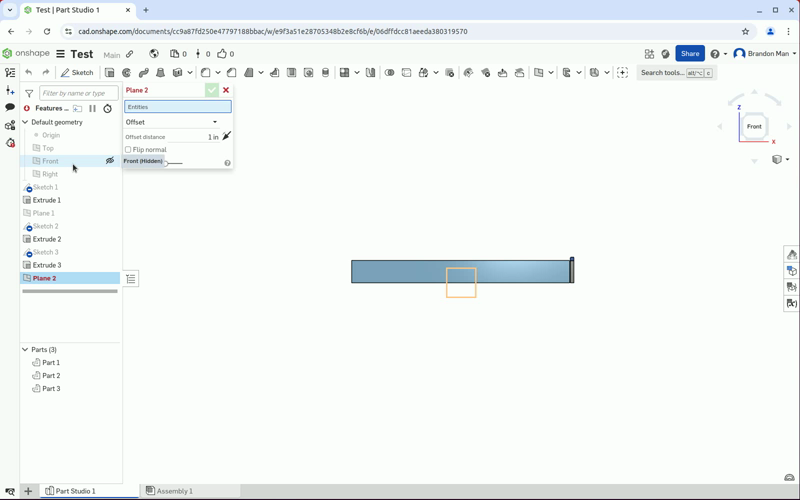
click(73, 163)
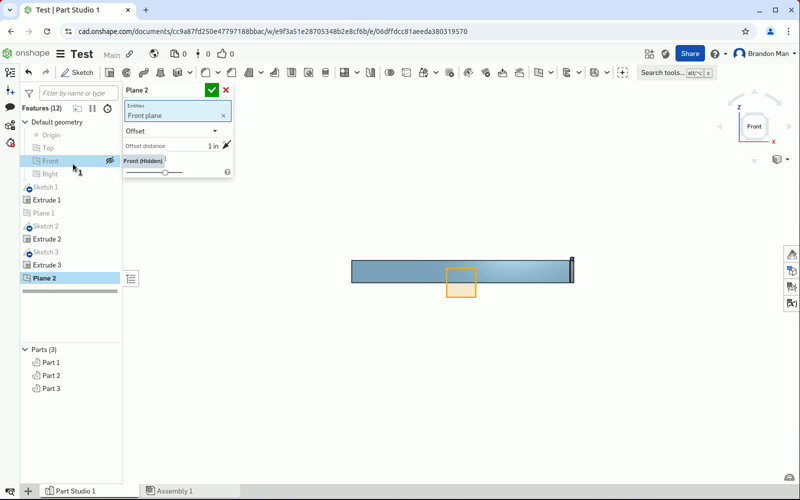
key(tab, 2)
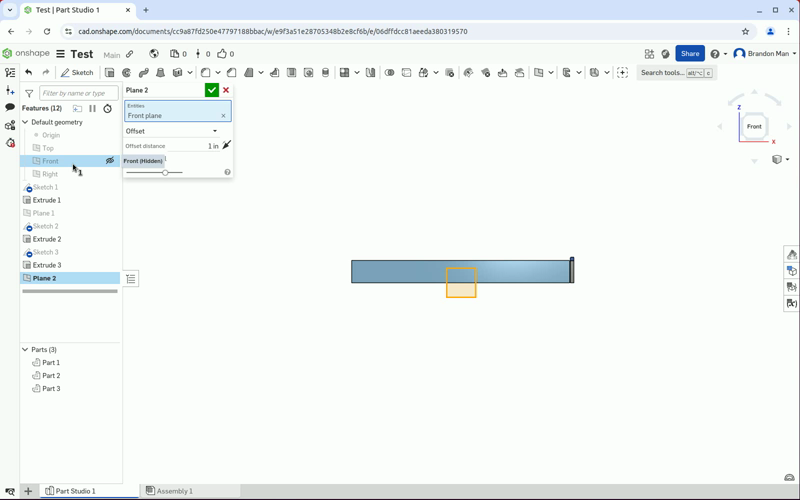
text(10.845)
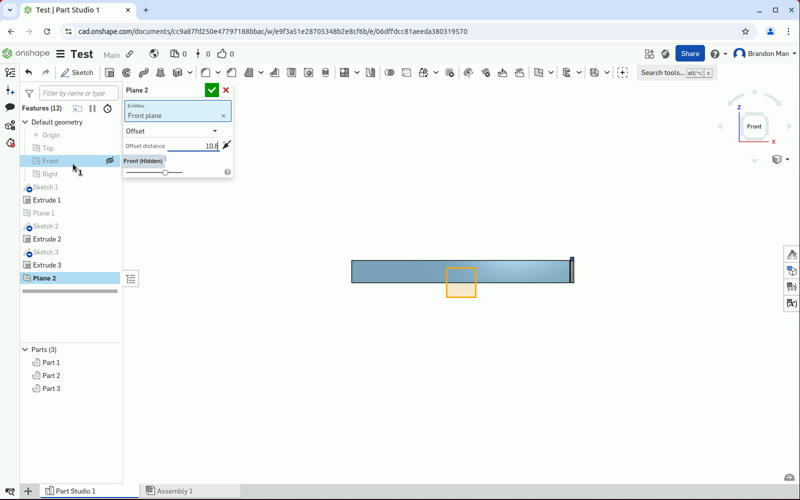
key(enter, 2)
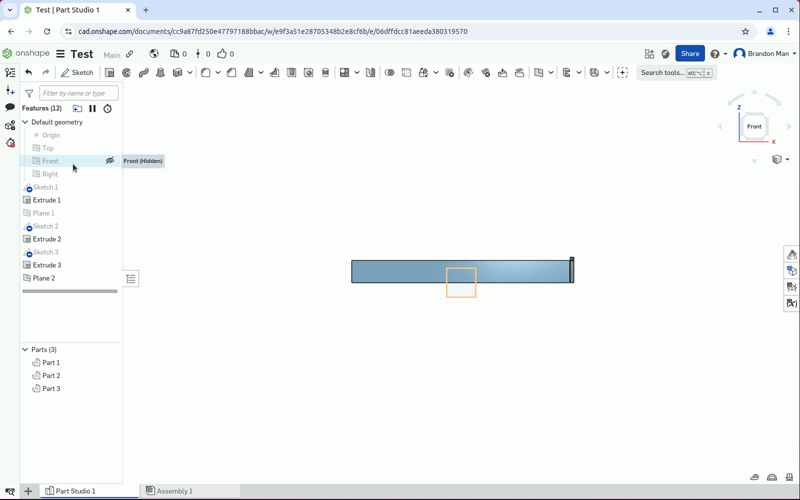
key(shift+s)
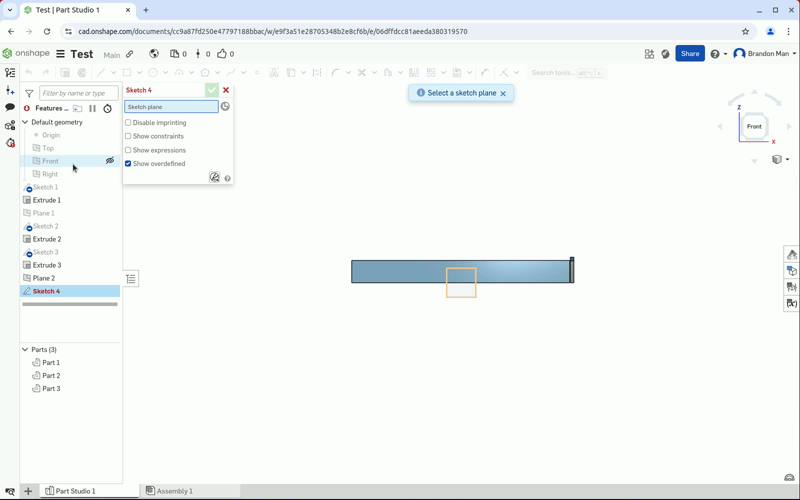
mouse_move(73, 280)
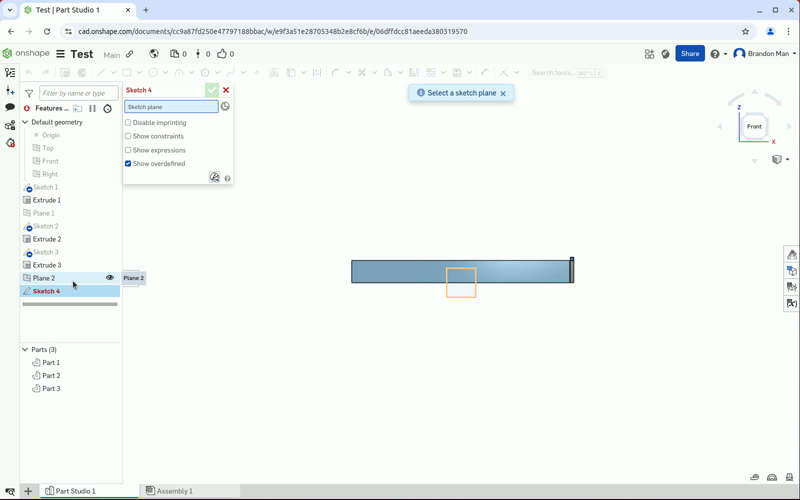
click(73, 280)
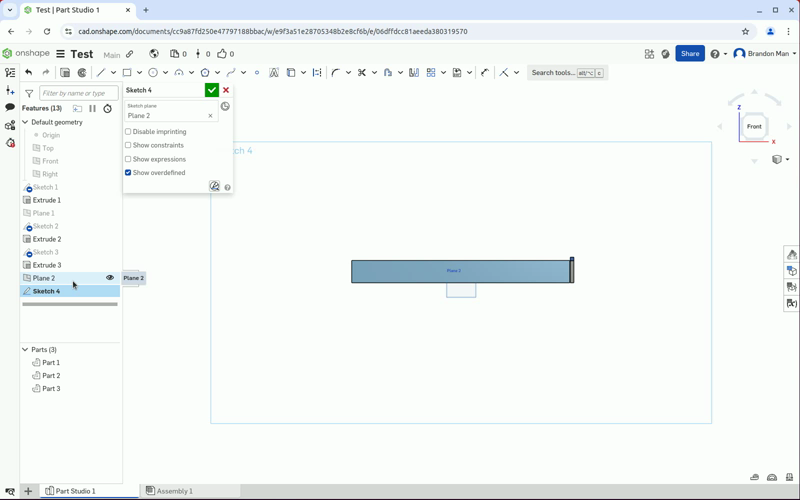
mouse_move(73, 352)
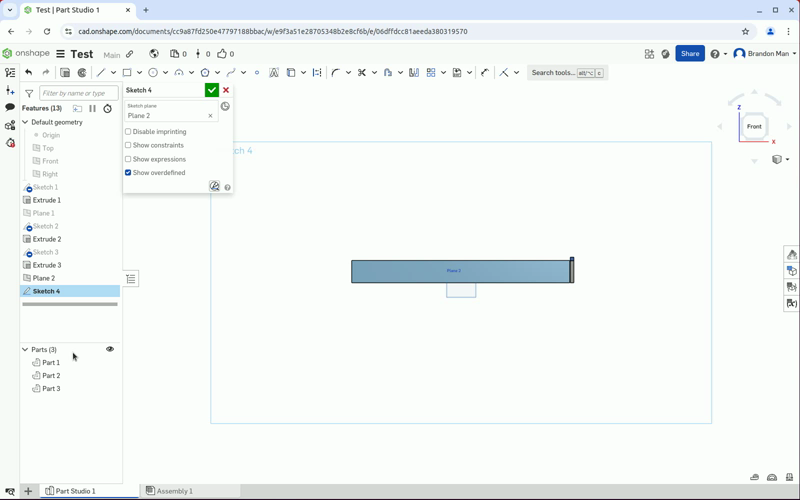
key(y)
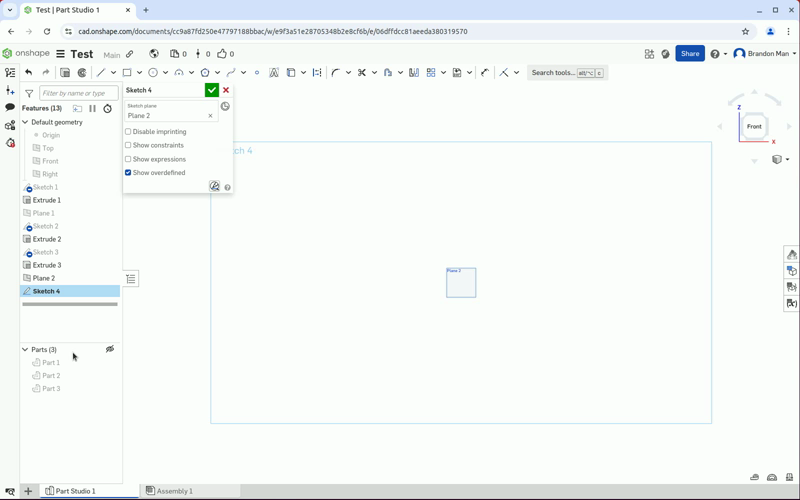
key(l)
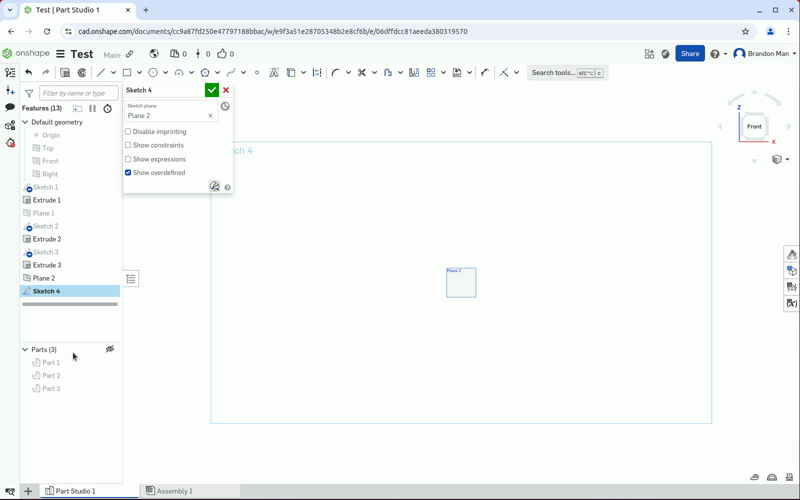
key_down(shift)
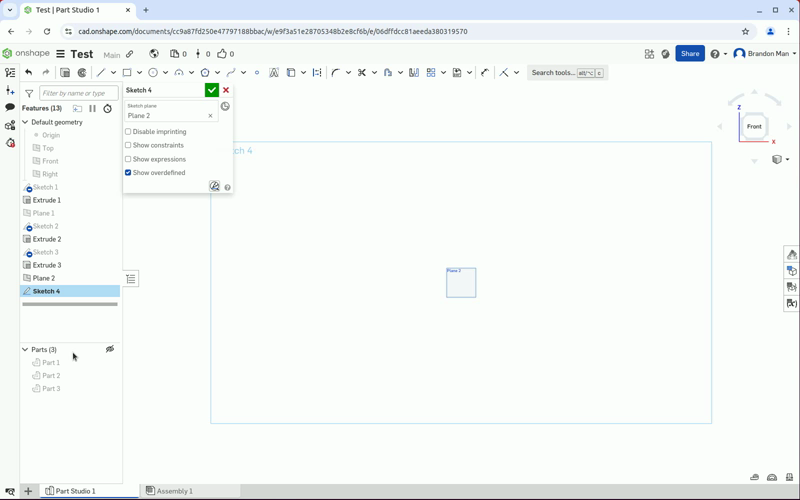
mouse_move(348, 282)
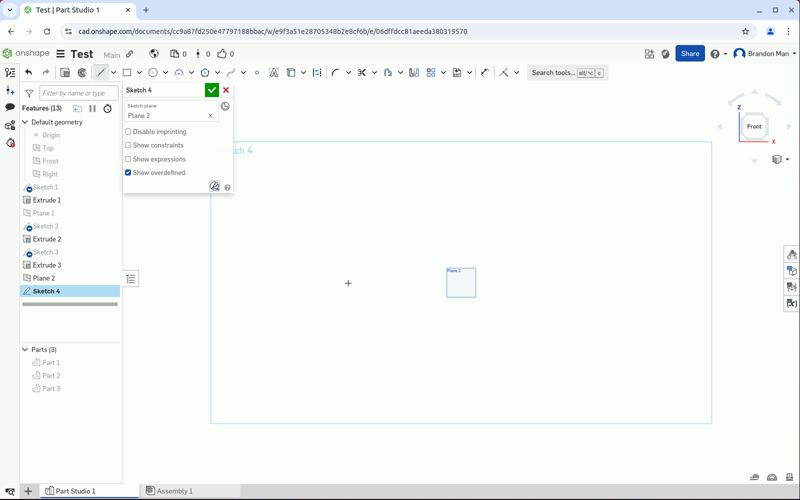
click(348, 282)
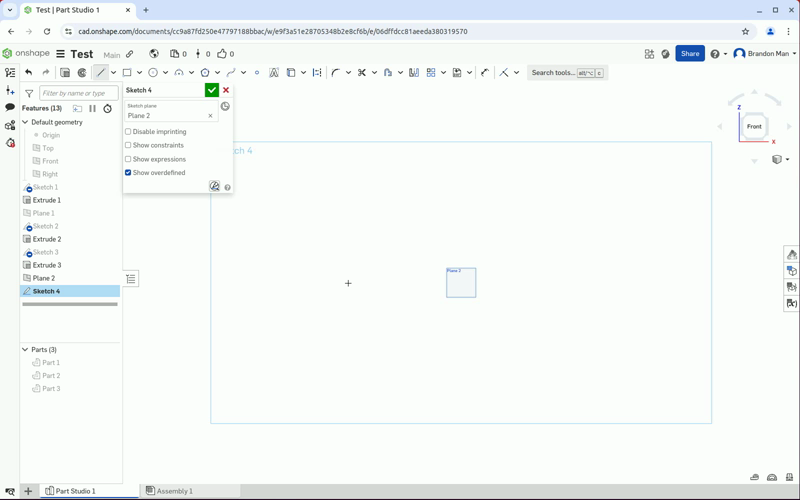
key_up(shift)
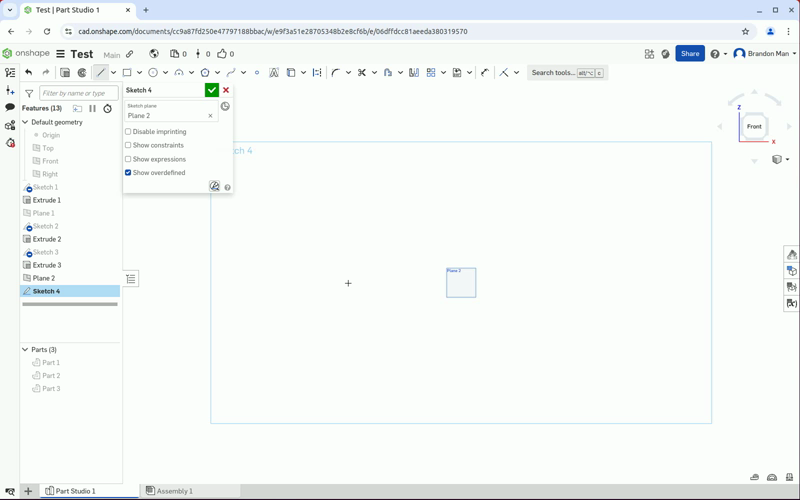
key_down(shift)
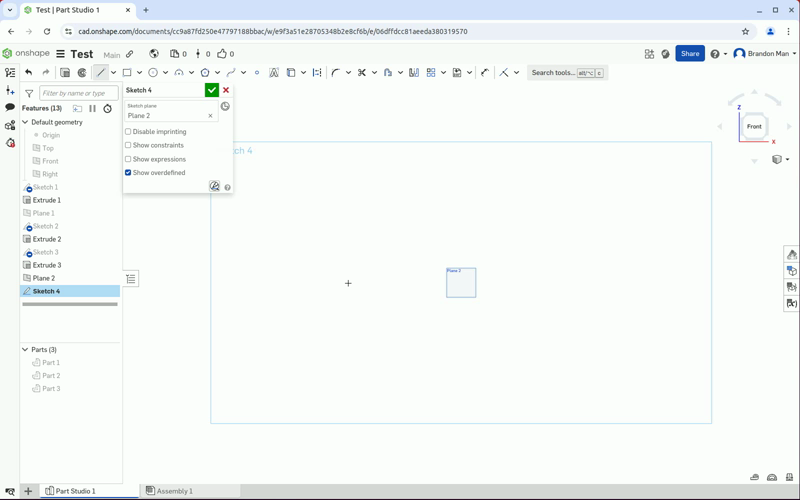
mouse_move(378, 282)
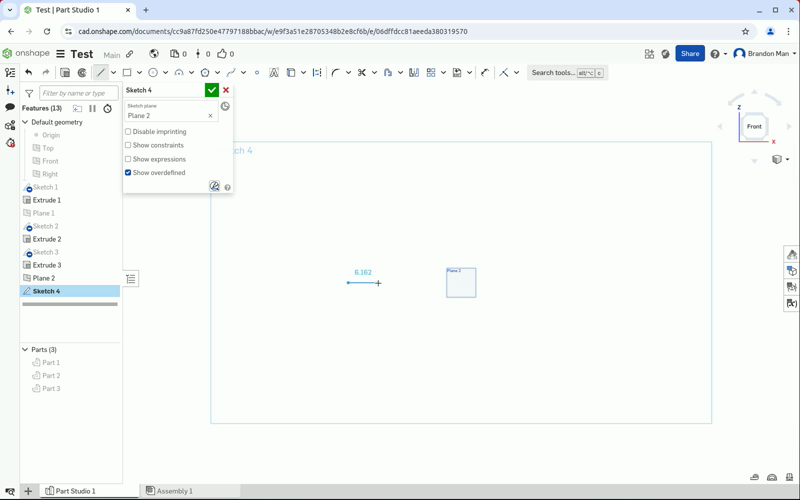
mouse_move(350, 282)
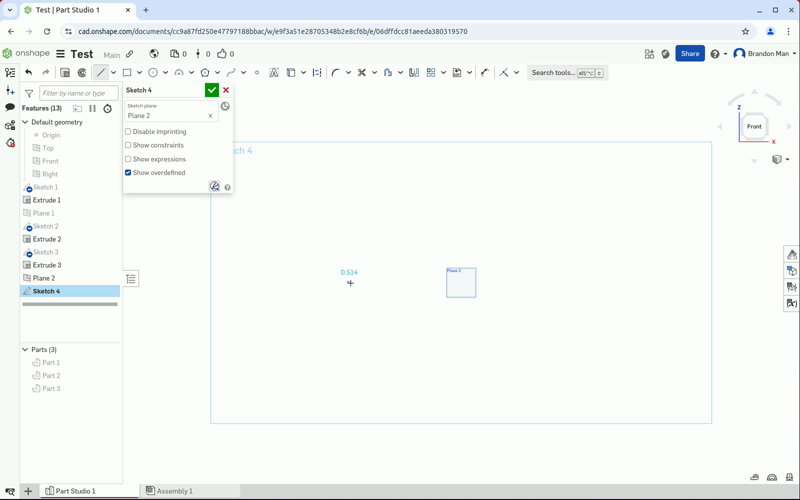
scroll(6)
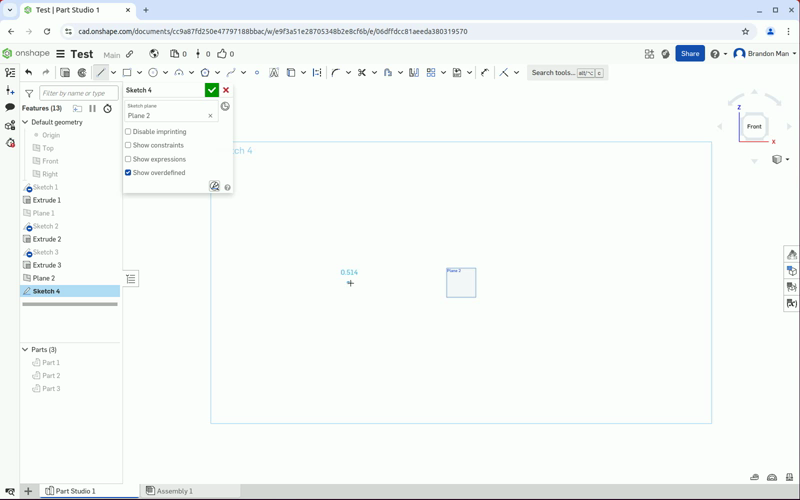
scroll(6)
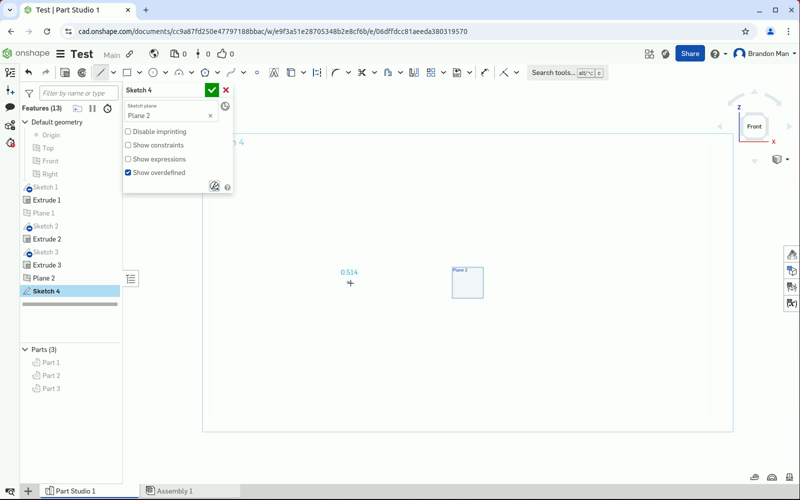
scroll(6)
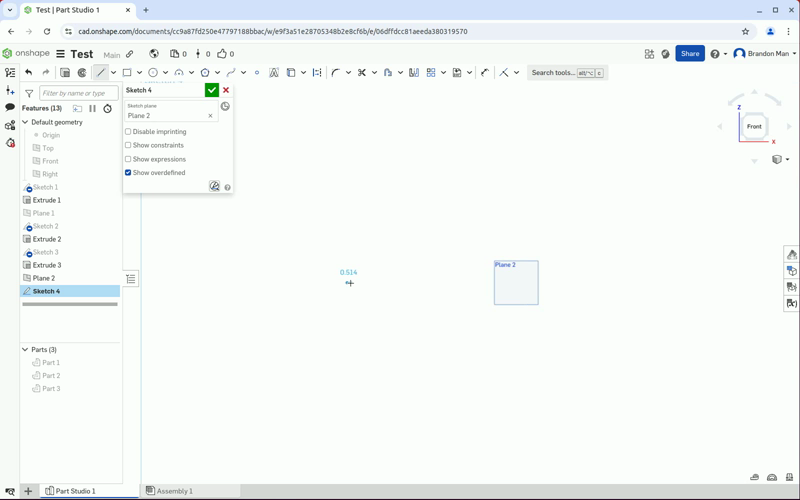
scroll(6)
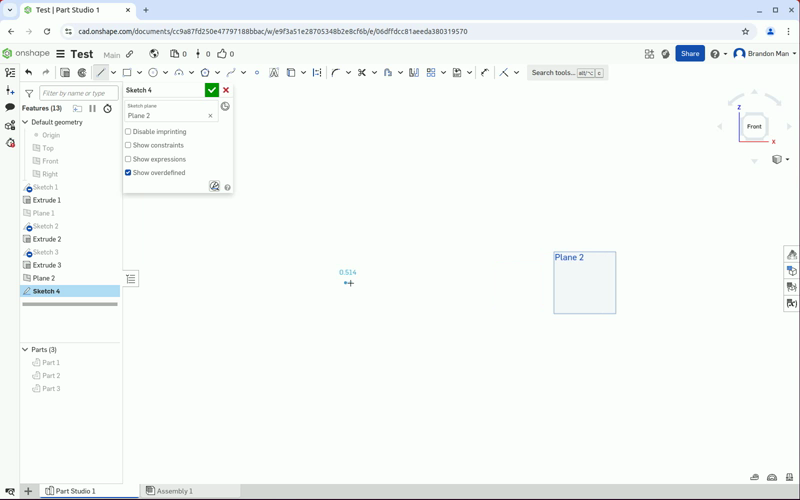
scroll(6)
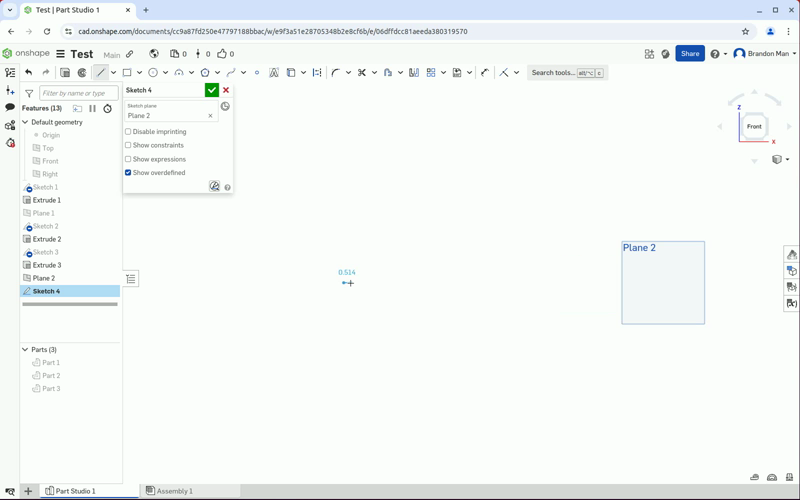
scroll(6)
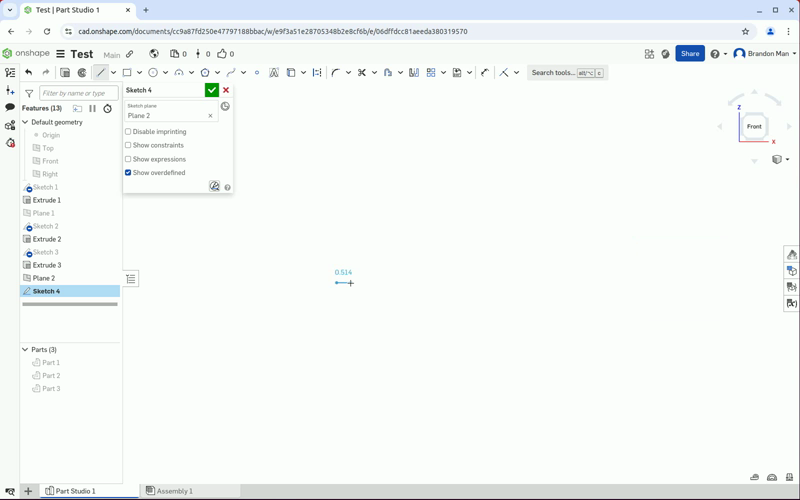
scroll(6)
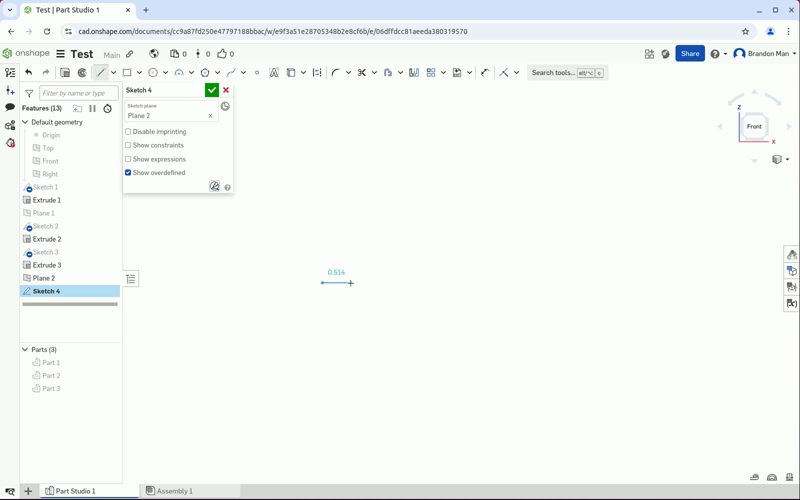
click(350, 282)
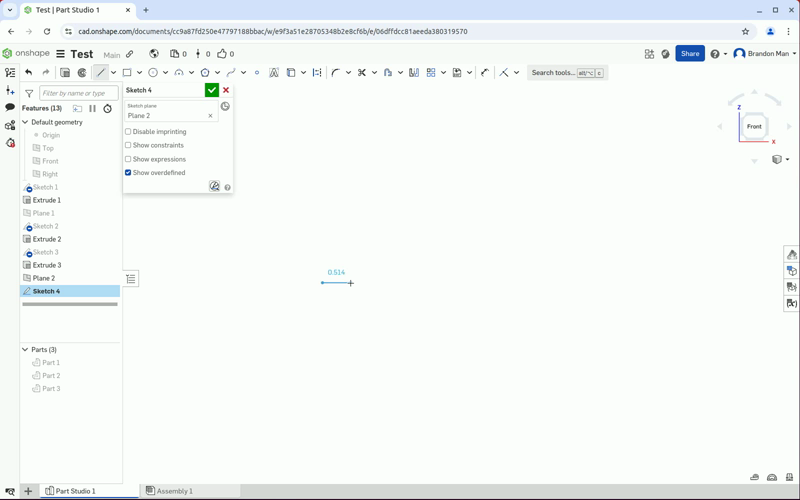
scroll(-6)
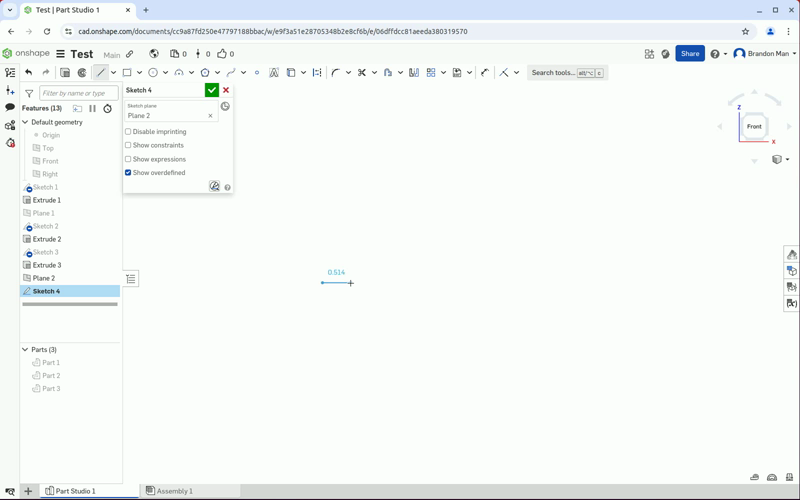
scroll(-6)
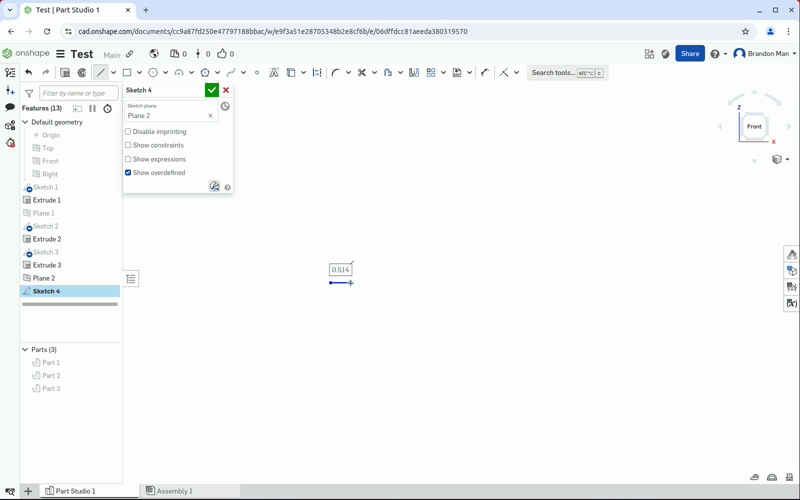
scroll(-6)
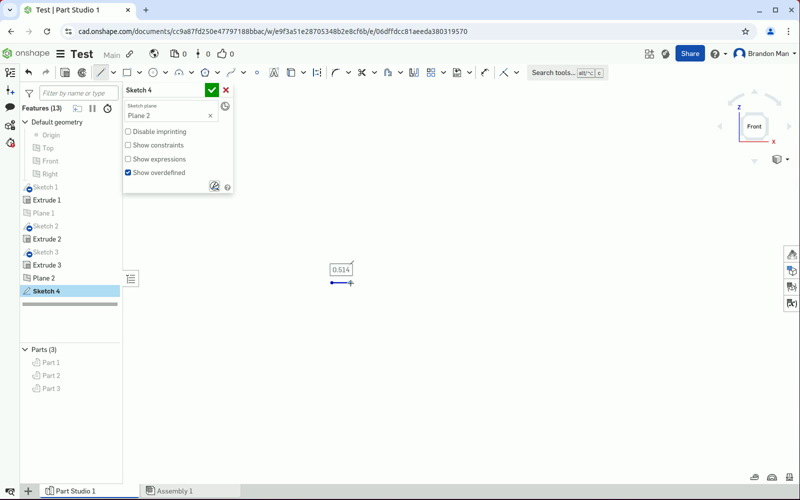
scroll(-6)
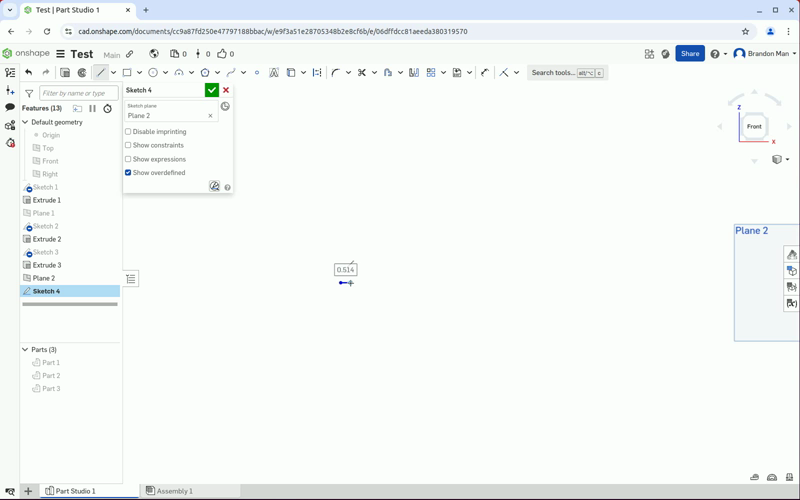
scroll(-6)
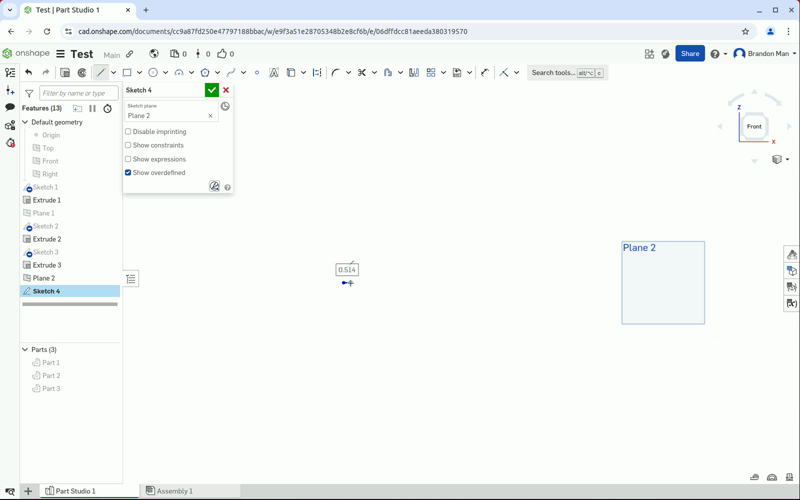
scroll(-6)
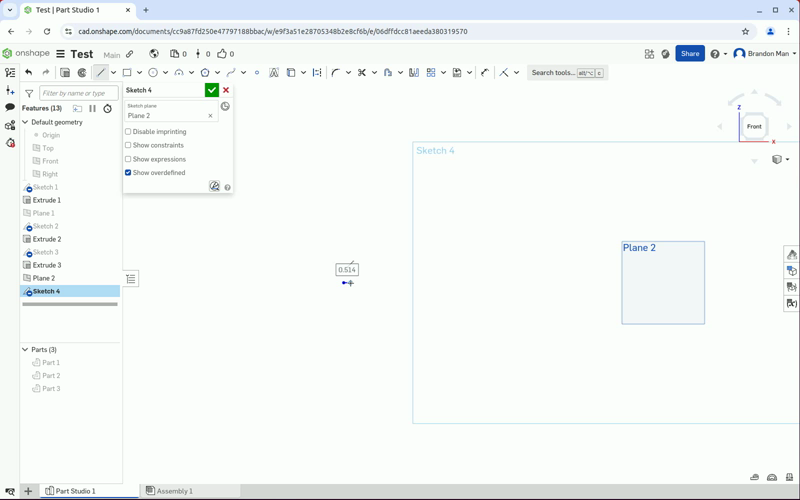
scroll(-6)
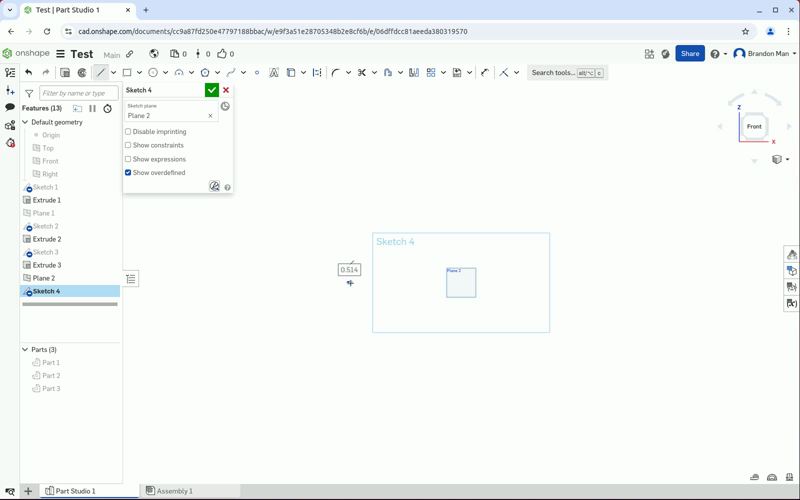
key_up(shift)
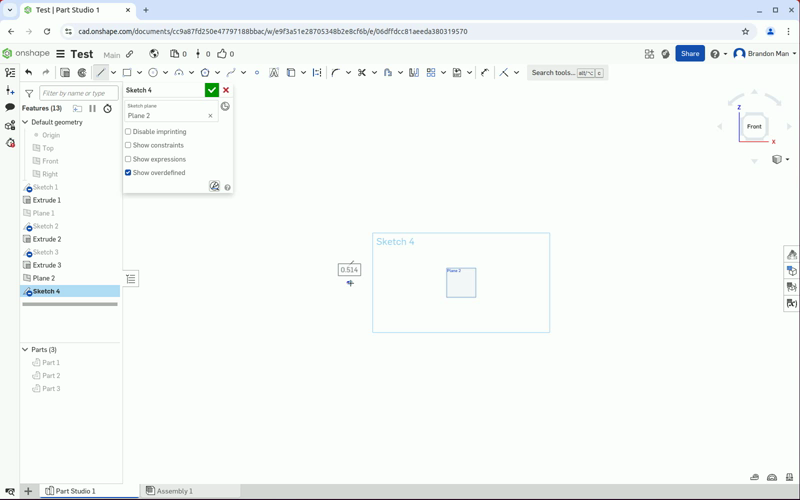
key_down(shift)
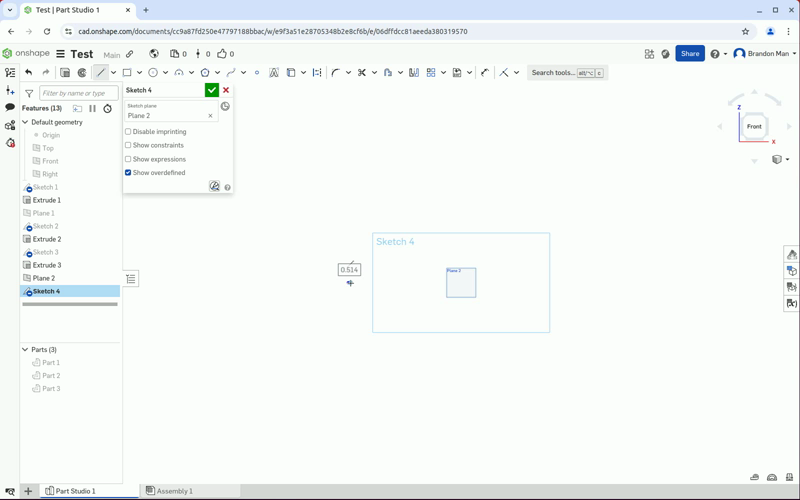
mouse_move(380, 282)
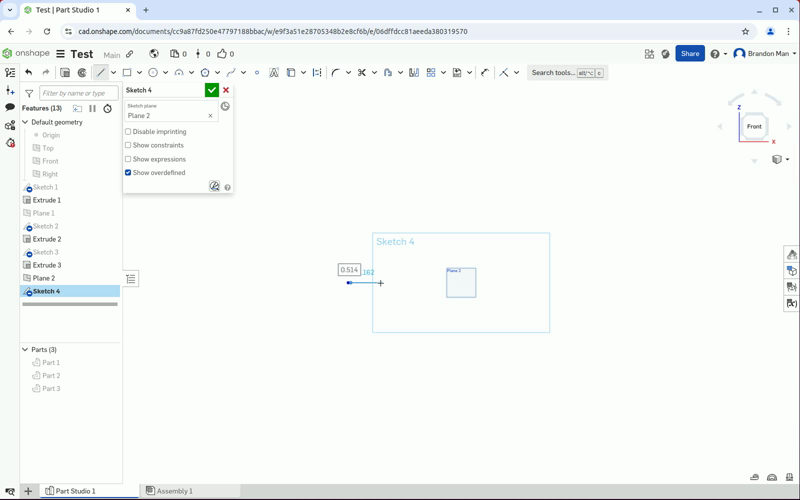
mouse_move(350, 259)
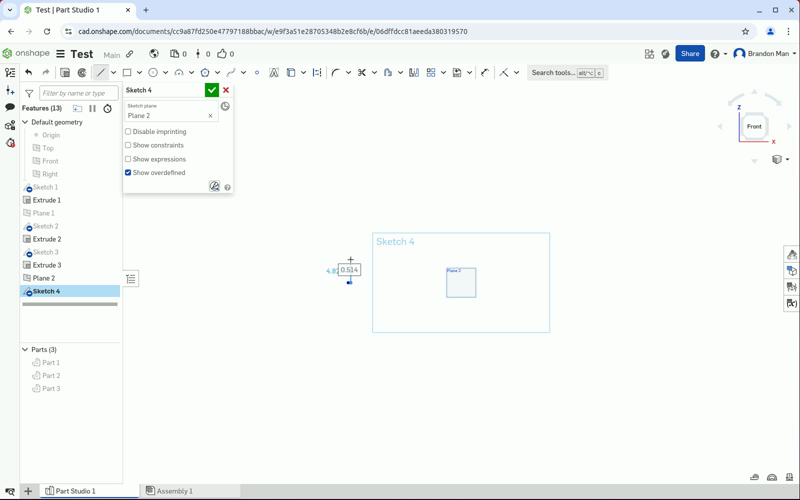
click(350, 259)
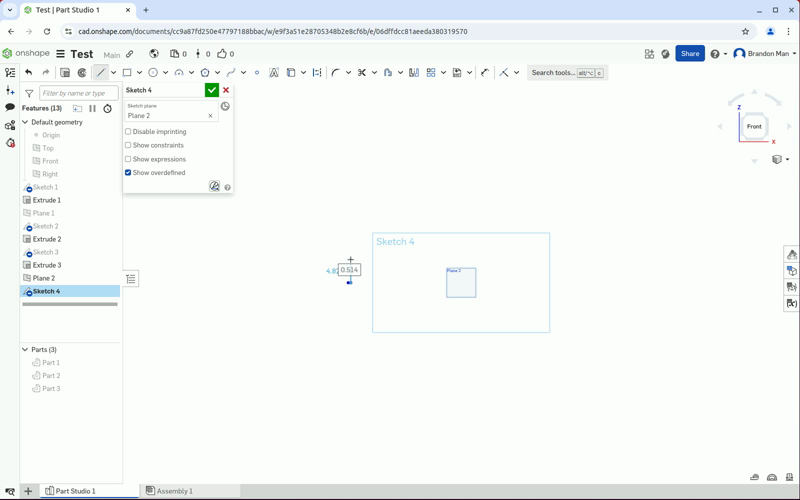
key_up(shift)
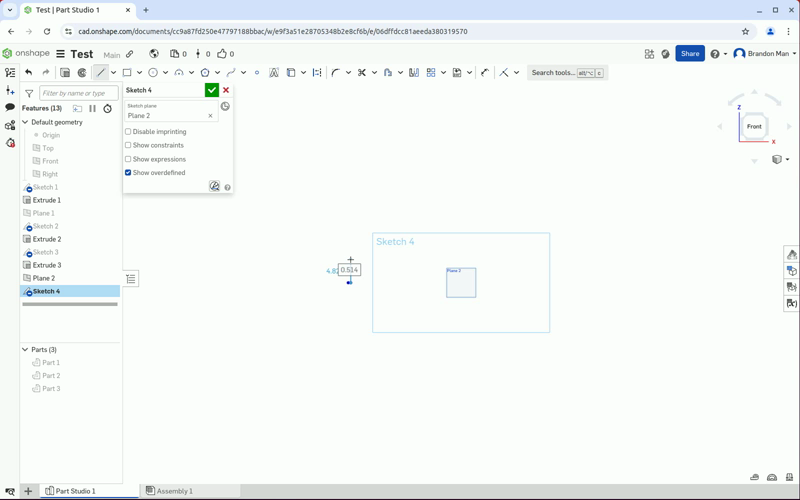
key_down(shift)
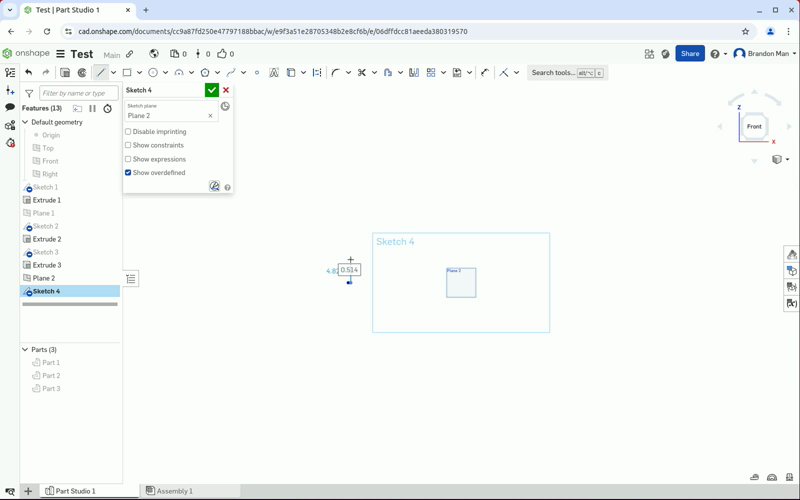
mouse_move(569, 259)
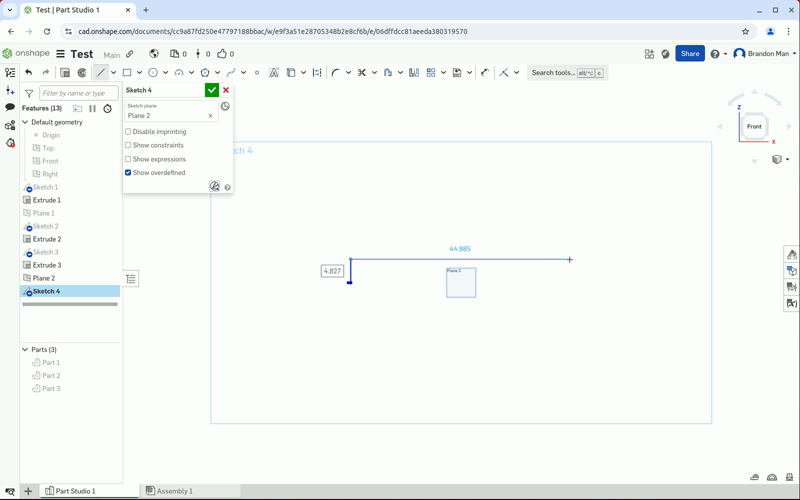
click(569, 259)
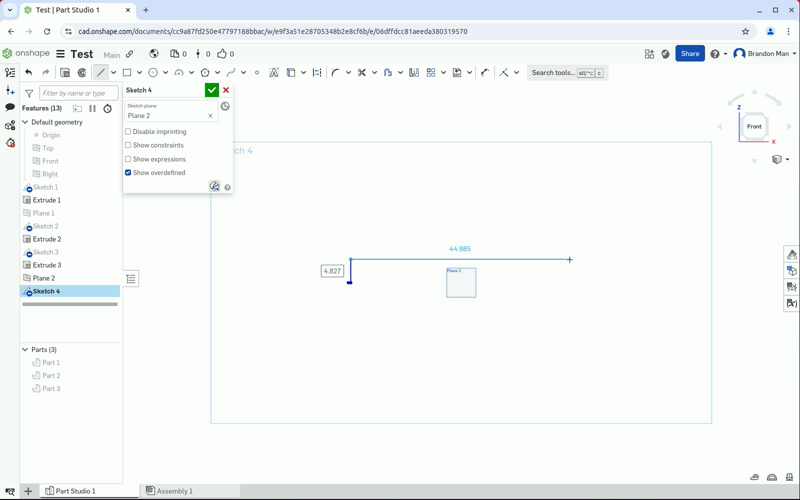
key_up(shift)
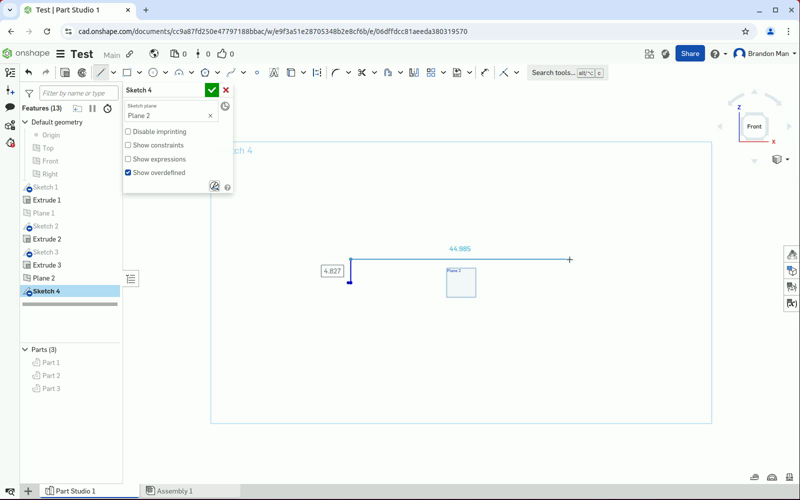
key_down(shift)
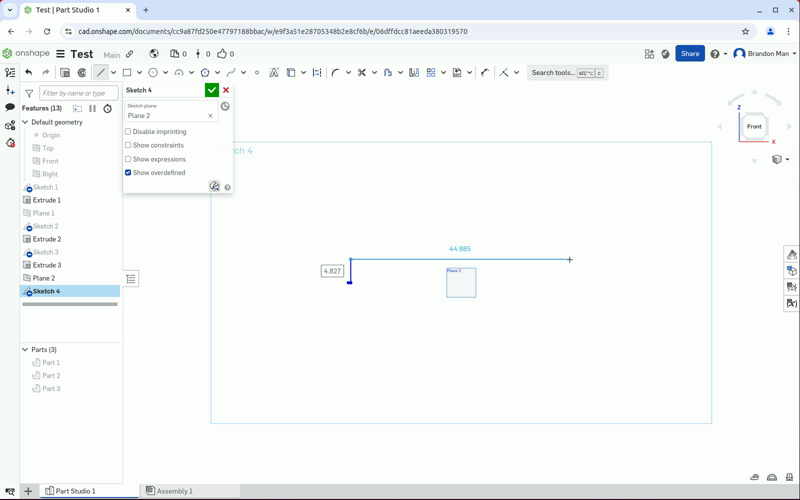
mouse_move(589, 259)
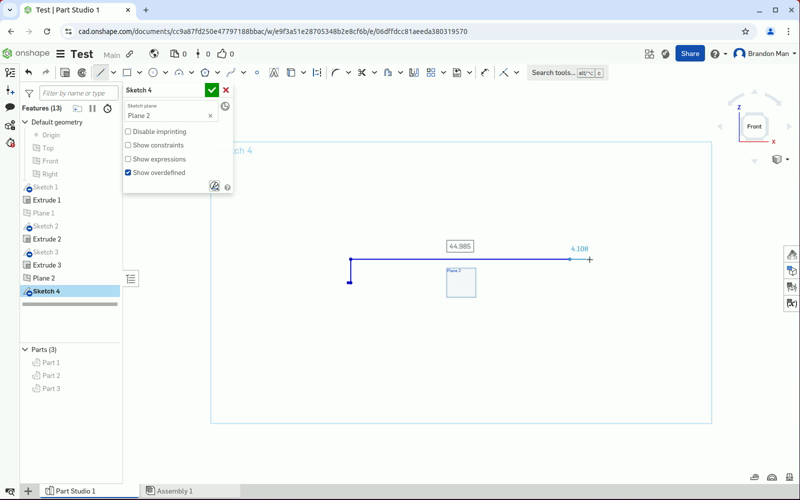
mouse_move(569, 282)
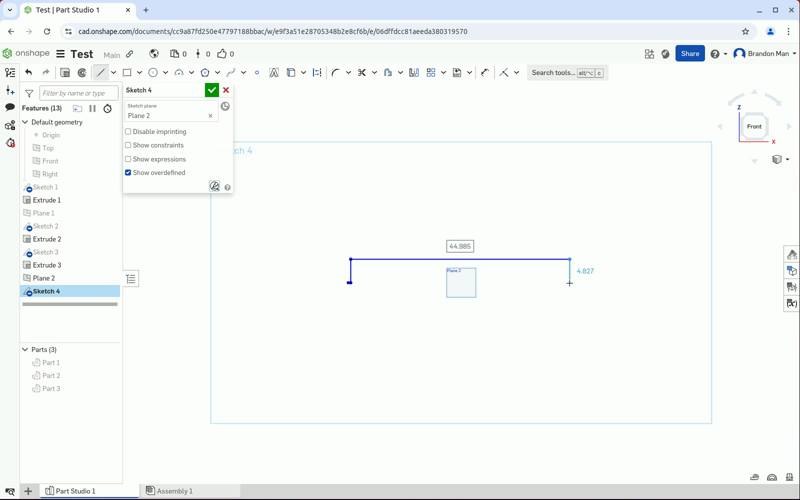
click(569, 282)
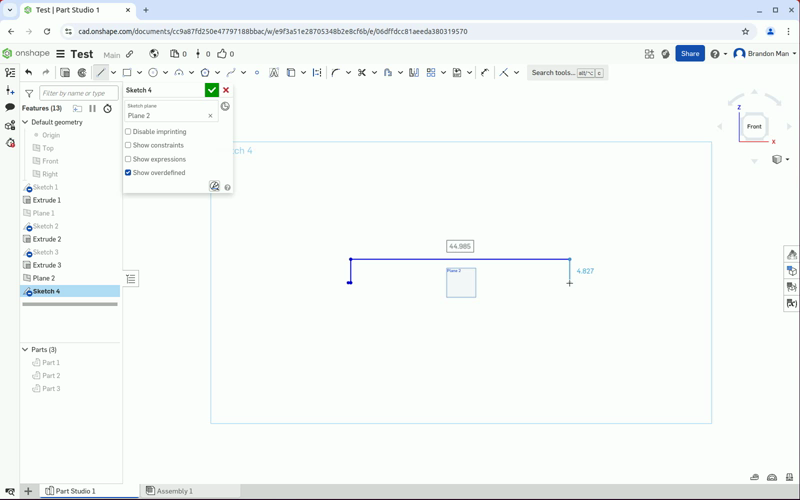
key_up(shift)
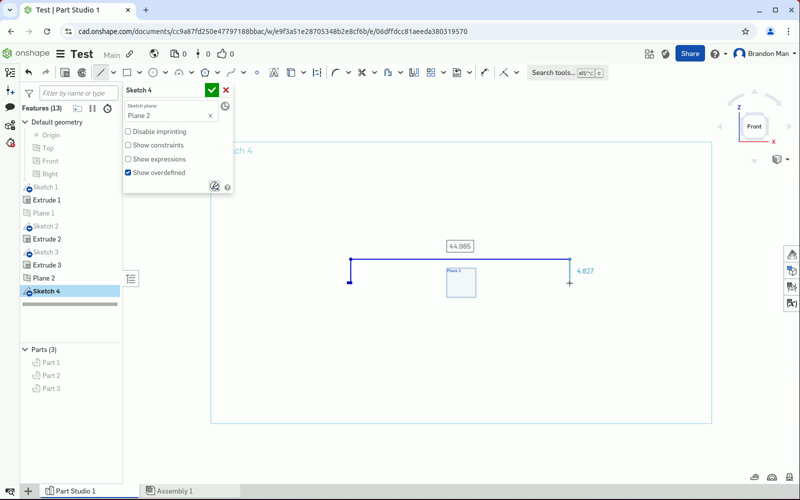
key_down(shift)
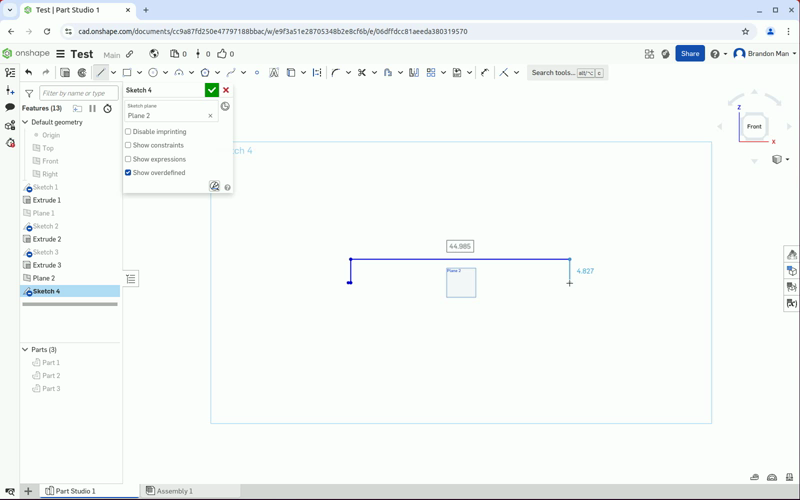
mouse_move(589, 282)
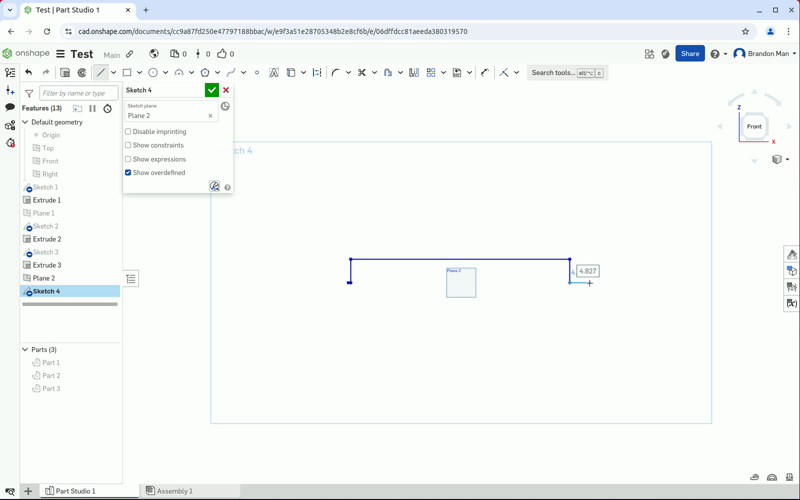
mouse_move(572, 282)
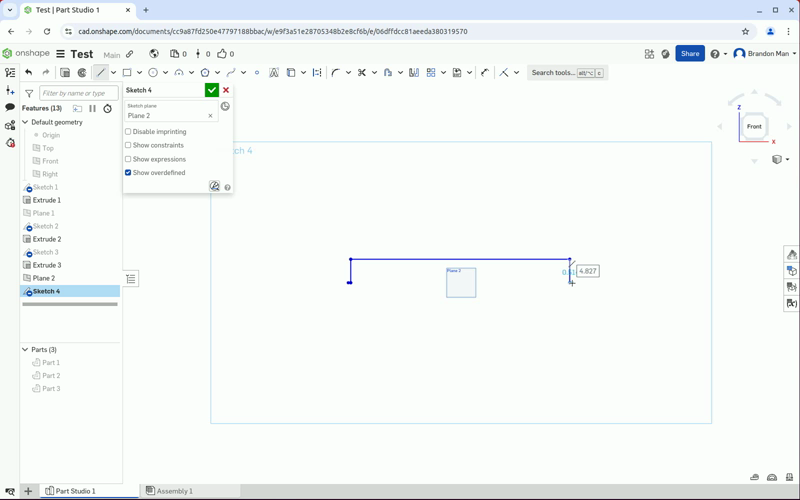
scroll(6)
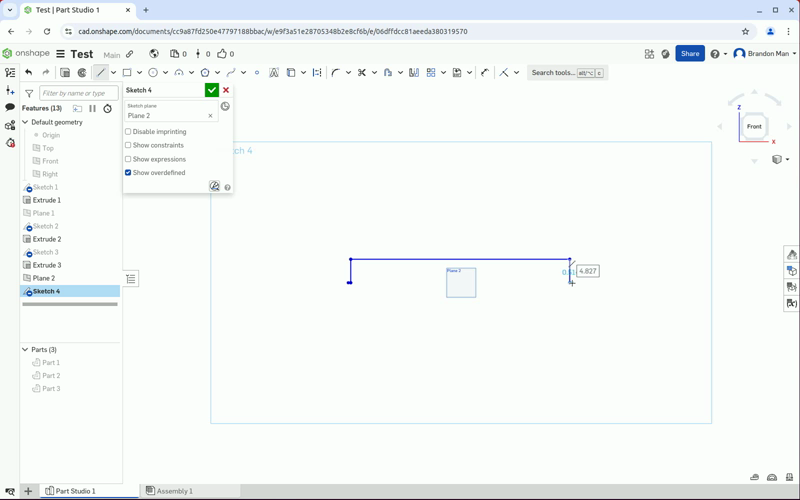
scroll(6)
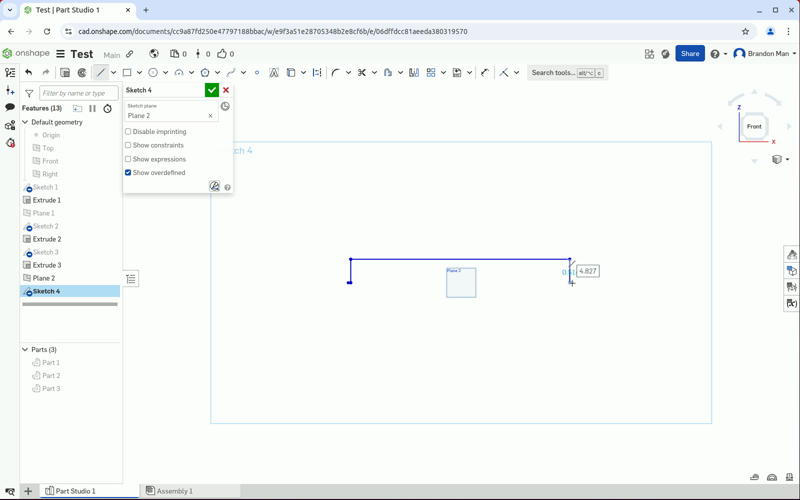
scroll(6)
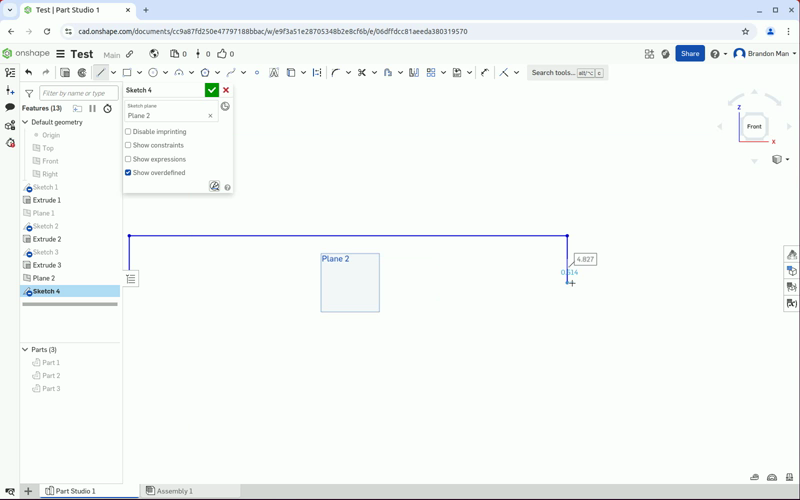
scroll(6)
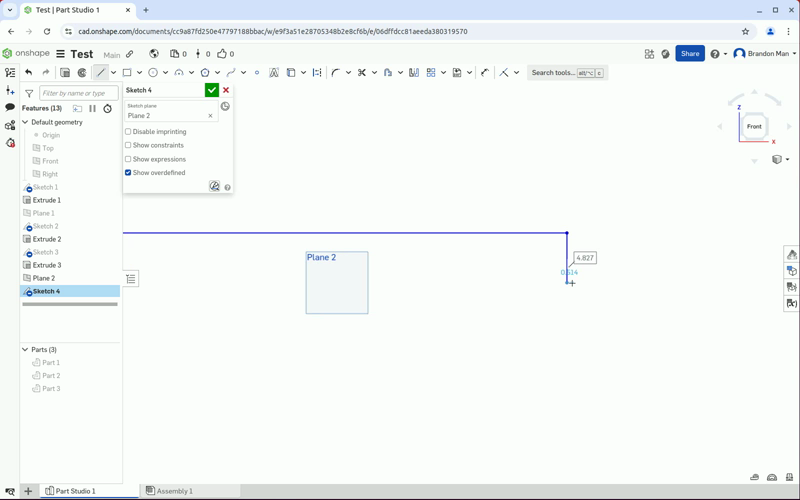
scroll(6)
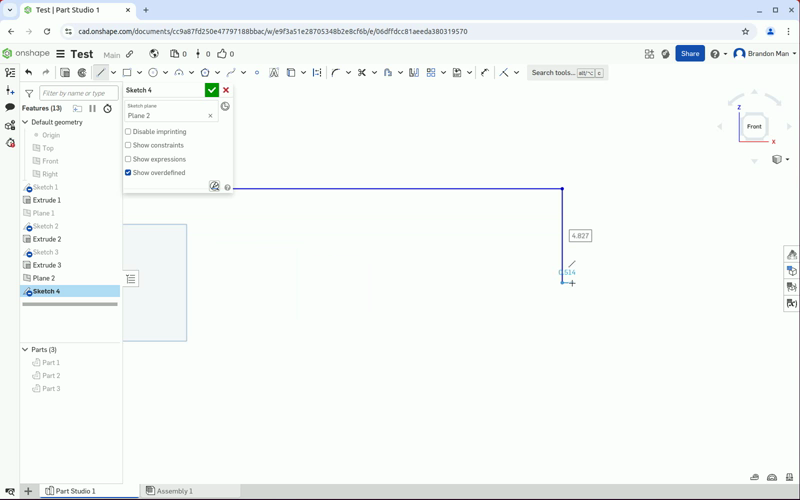
scroll(6)
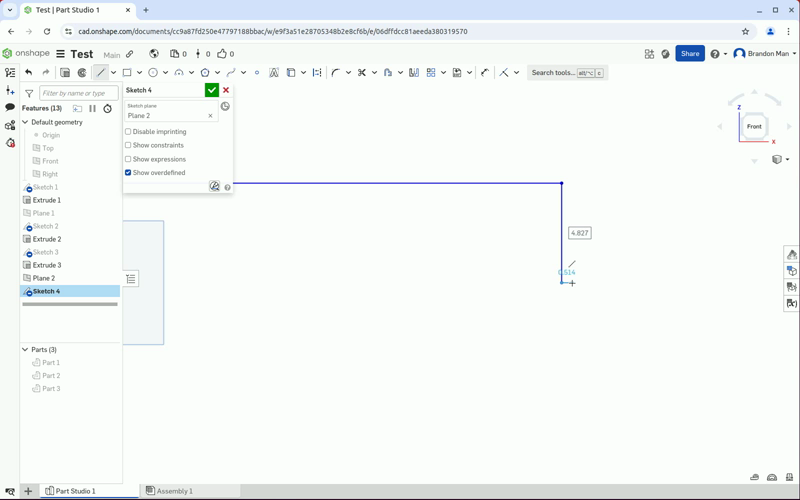
scroll(6)
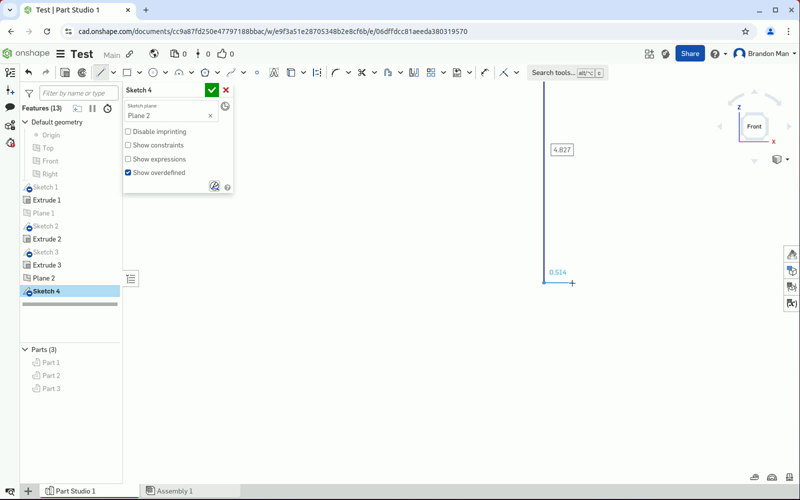
click(572, 282)
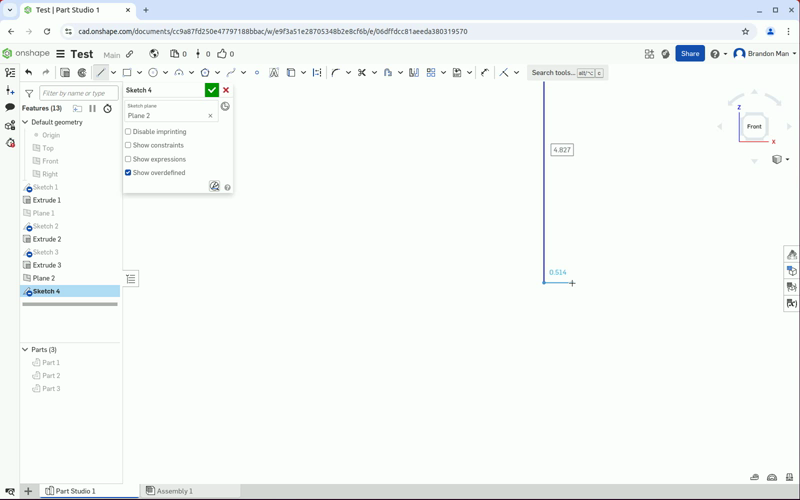
scroll(-6)
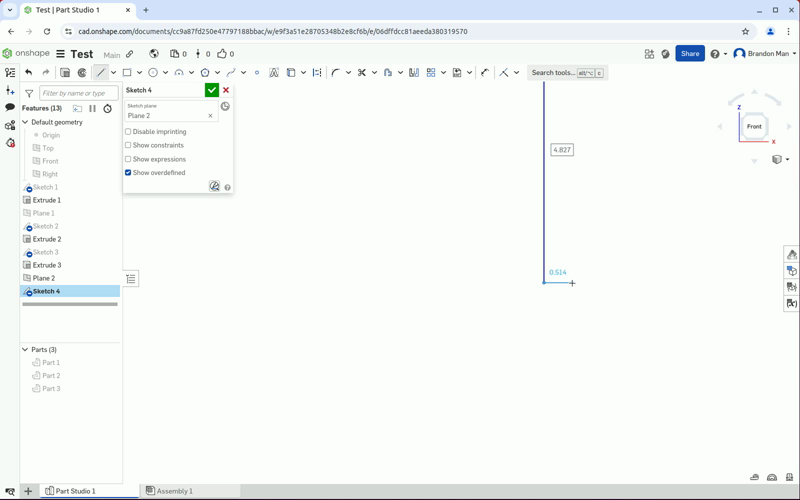
scroll(-6)
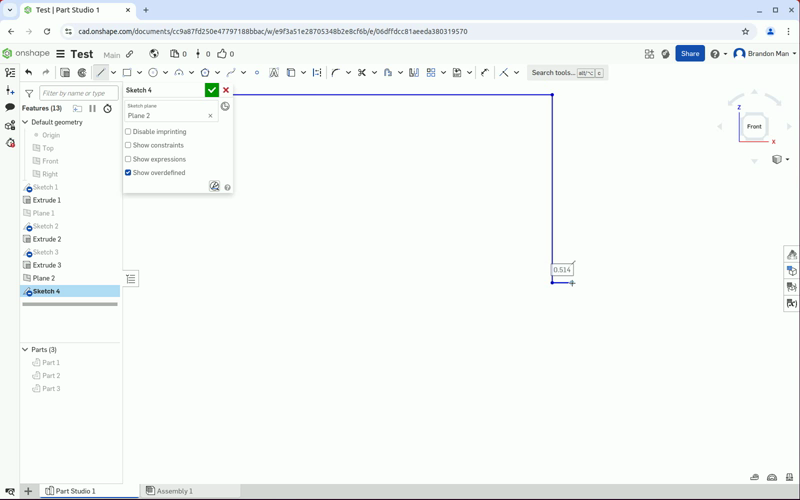
scroll(-6)
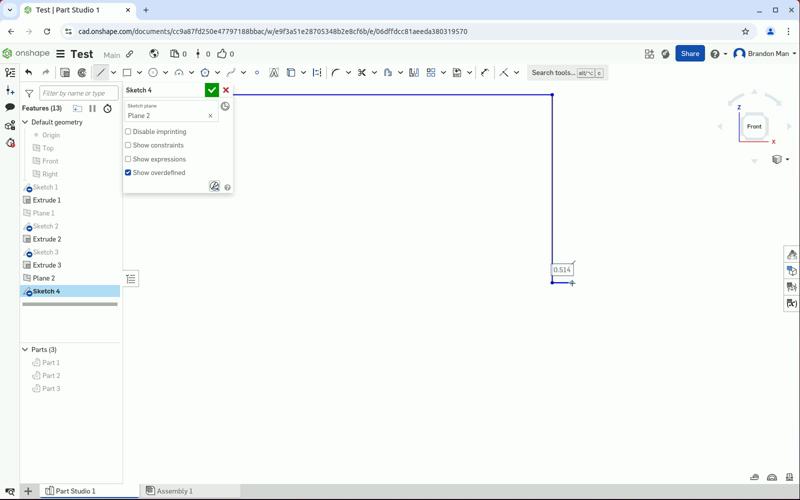
scroll(-6)
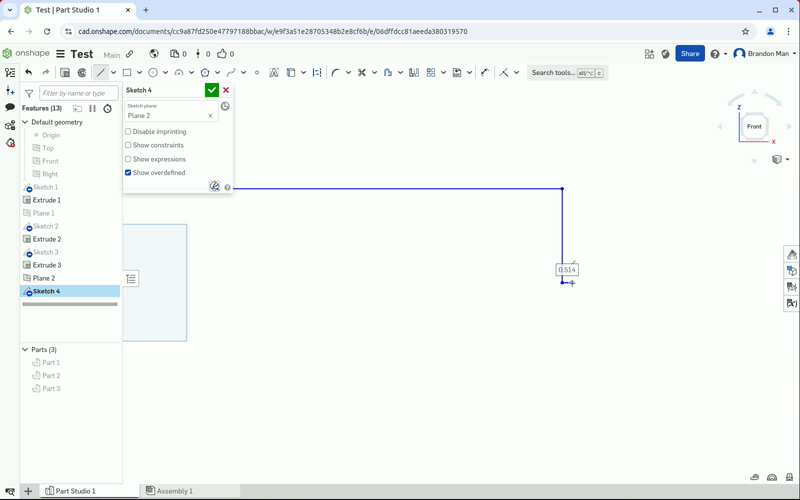
scroll(-6)
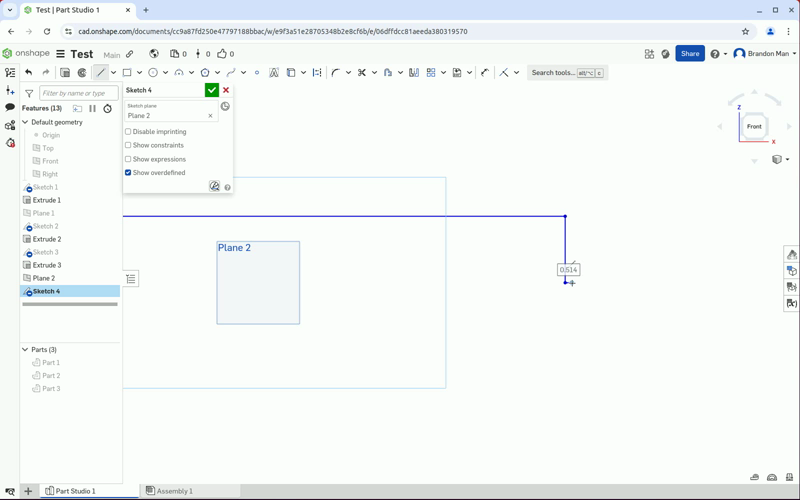
scroll(-6)
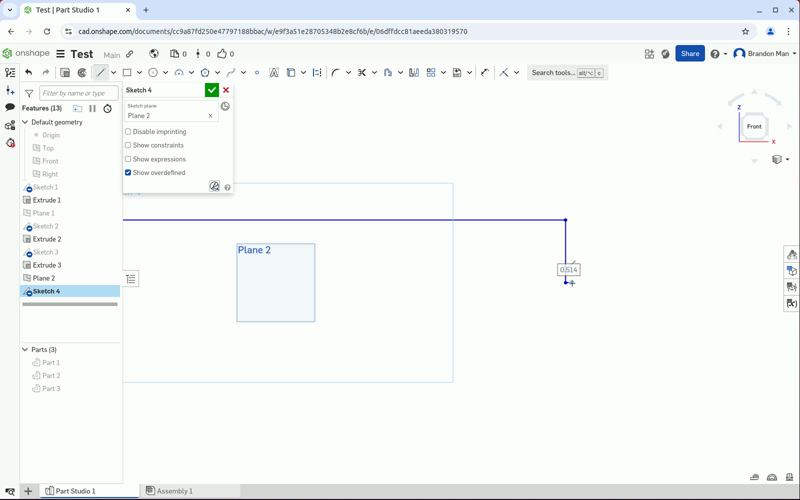
scroll(-6)
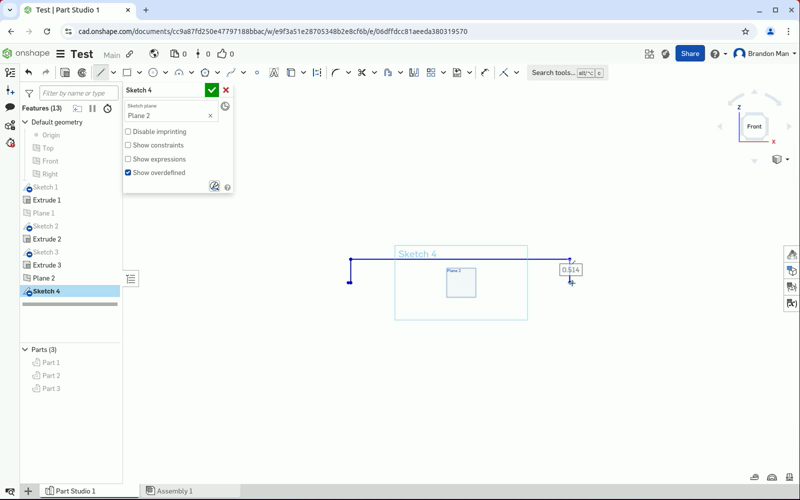
key_up(shift)
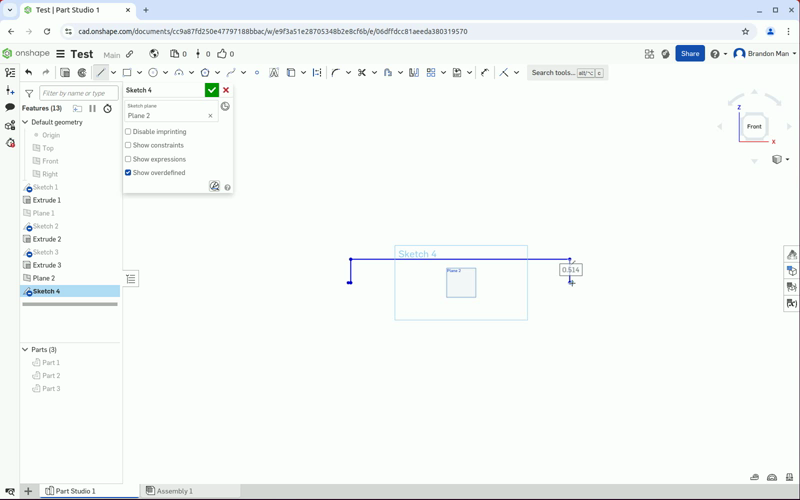
key_down(shift)
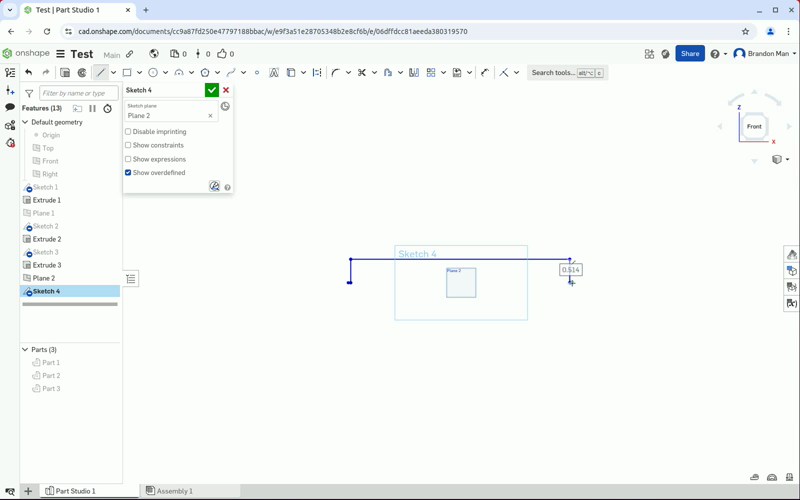
mouse_move(589, 282)
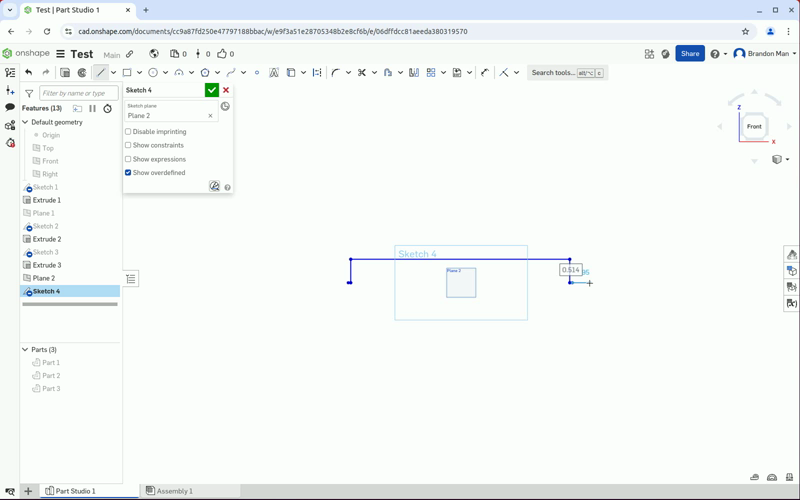
mouse_move(572, 257)
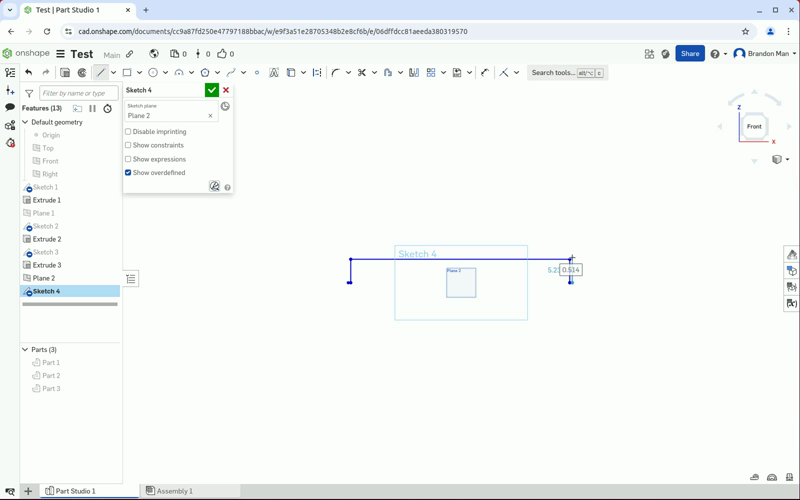
scroll(6)
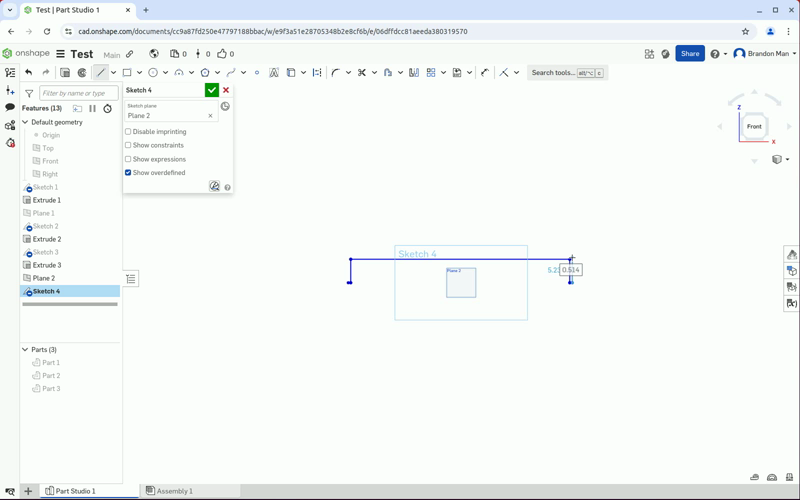
scroll(6)
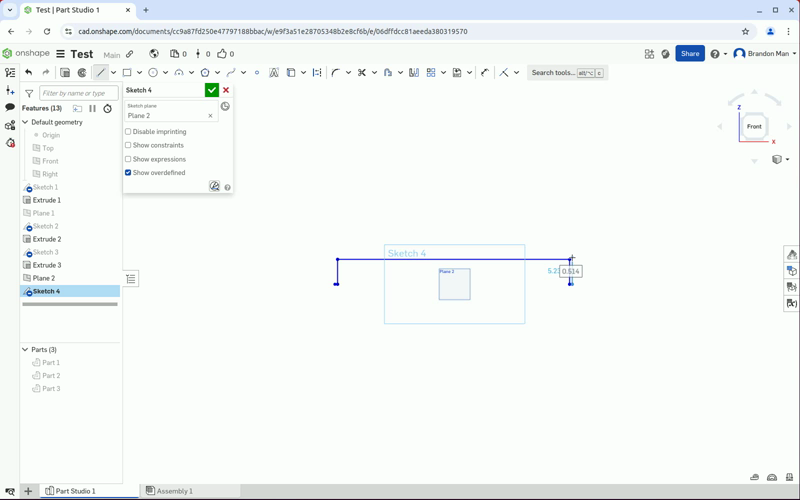
scroll(6)
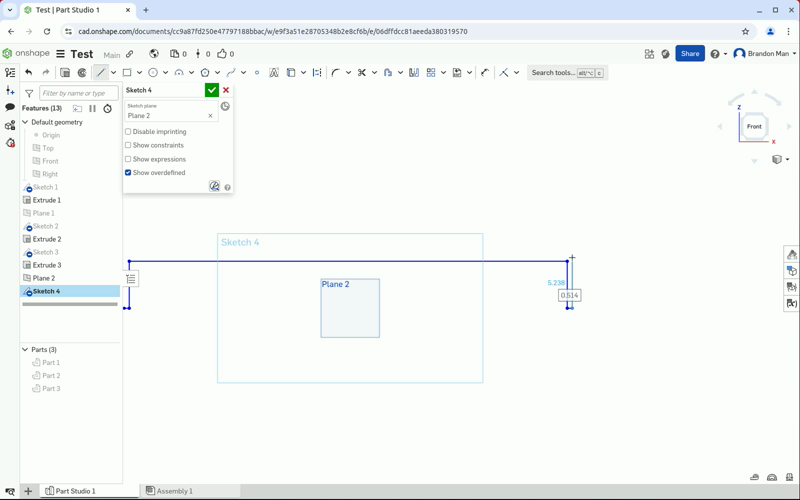
scroll(6)
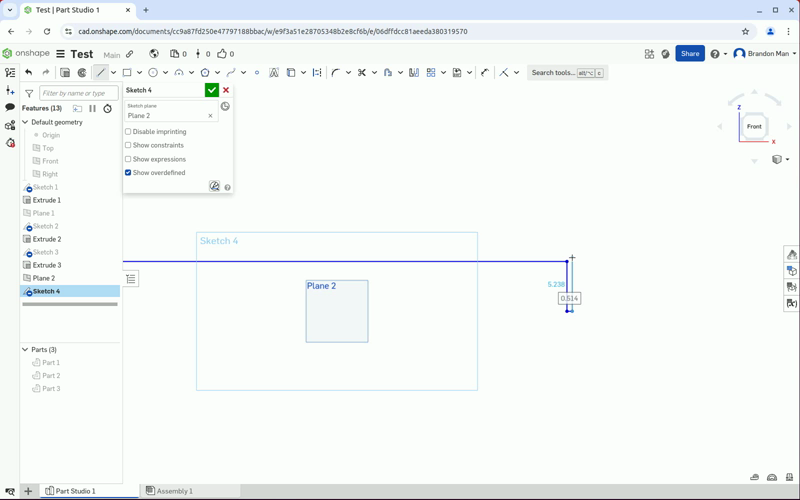
scroll(6)
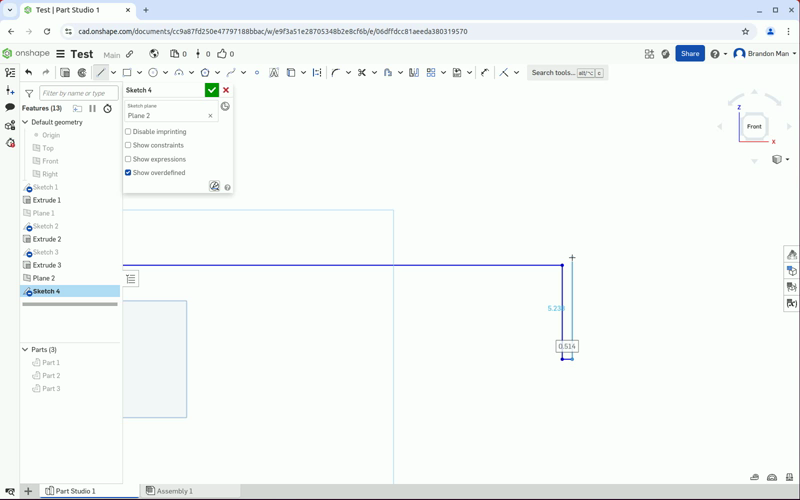
scroll(6)
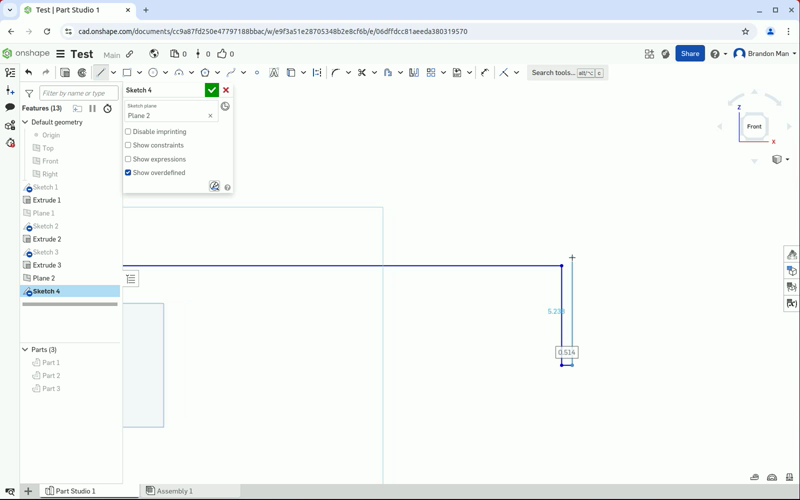
scroll(6)
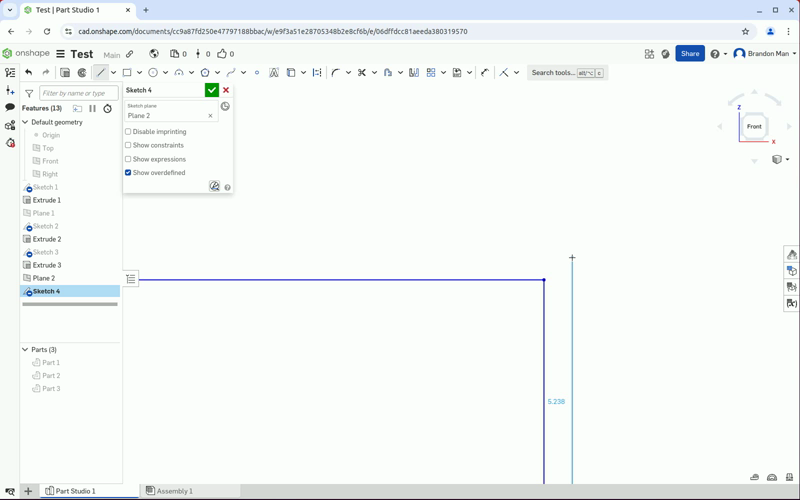
click(572, 257)
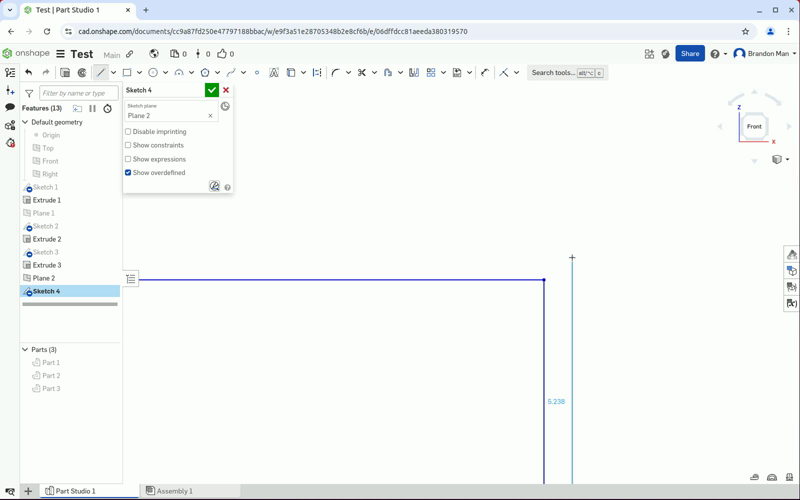
scroll(-6)
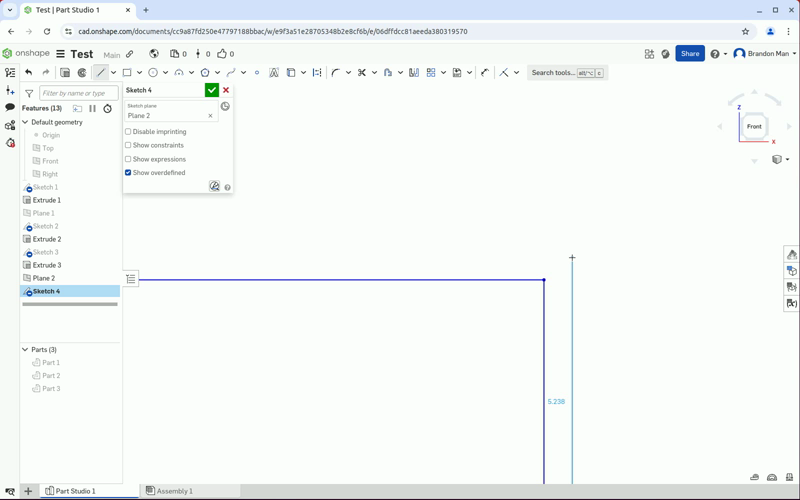
scroll(-6)
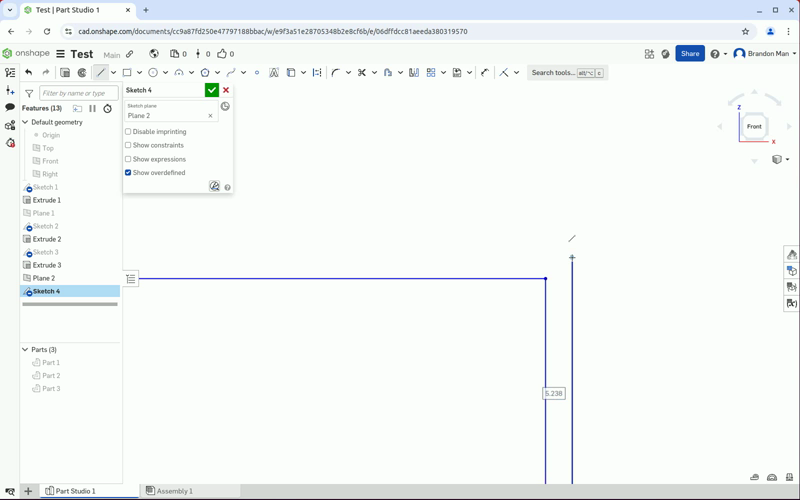
scroll(-6)
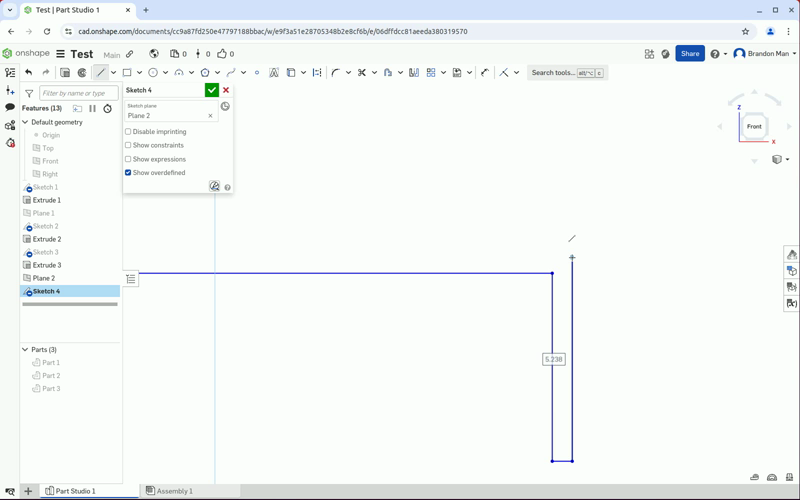
scroll(-6)
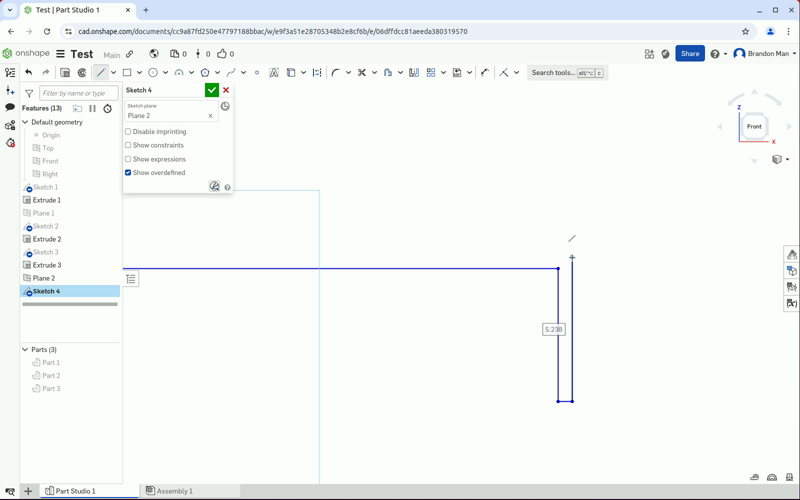
scroll(-6)
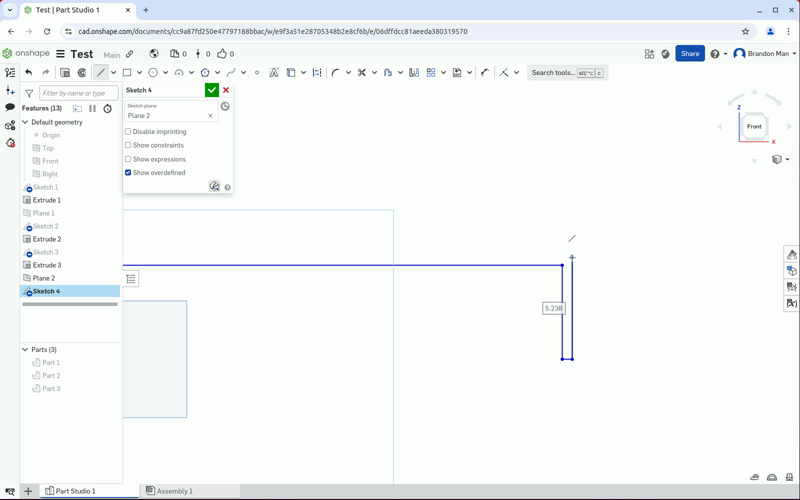
scroll(-6)
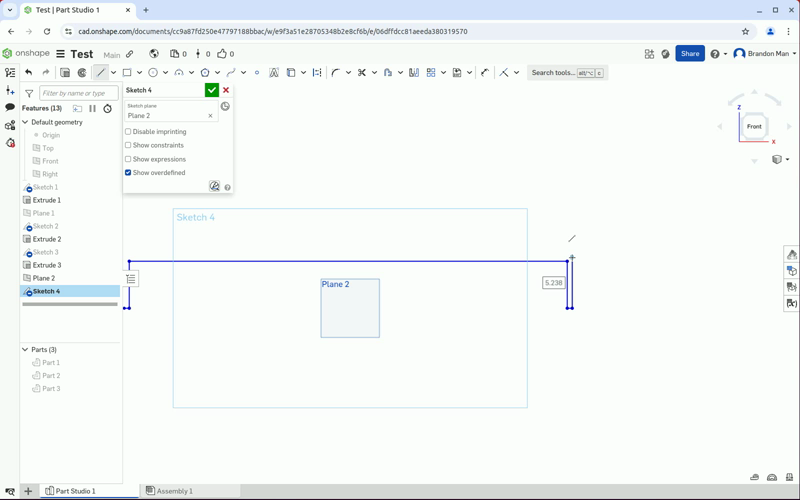
scroll(-6)
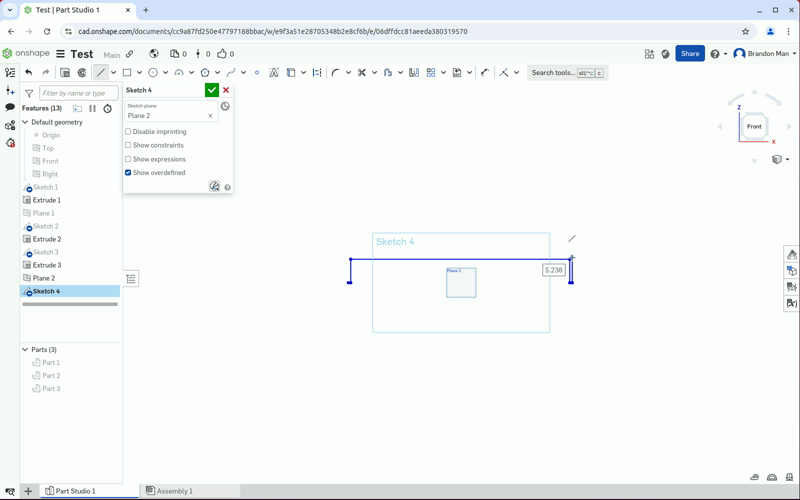
key_up(shift)
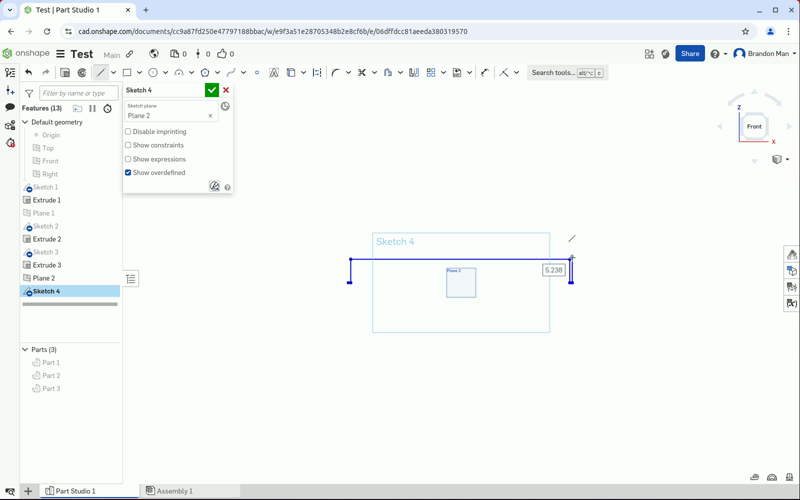
key_down(shift)
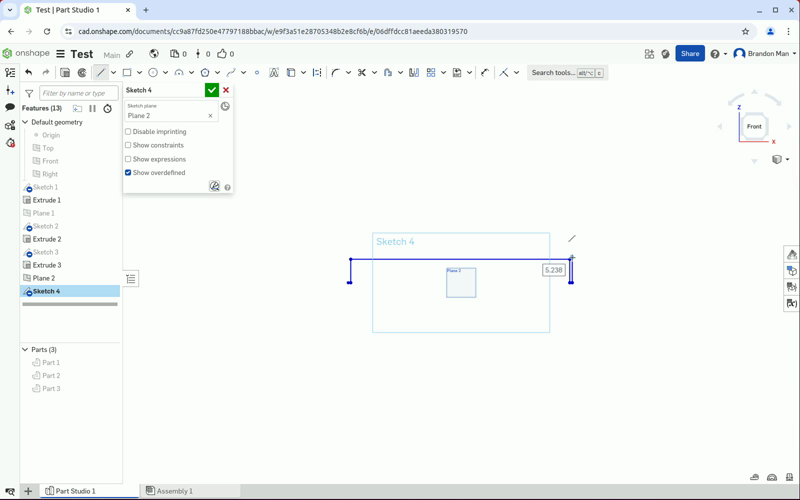
mouse_move(348, 257)
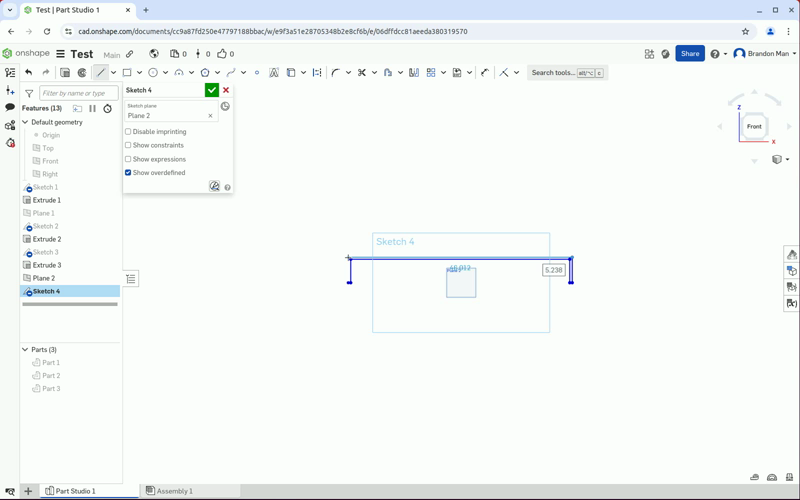
scroll(6)
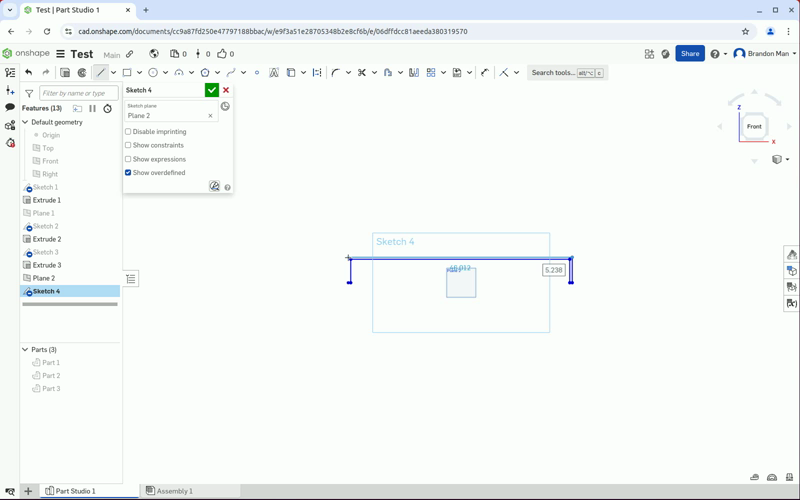
scroll(6)
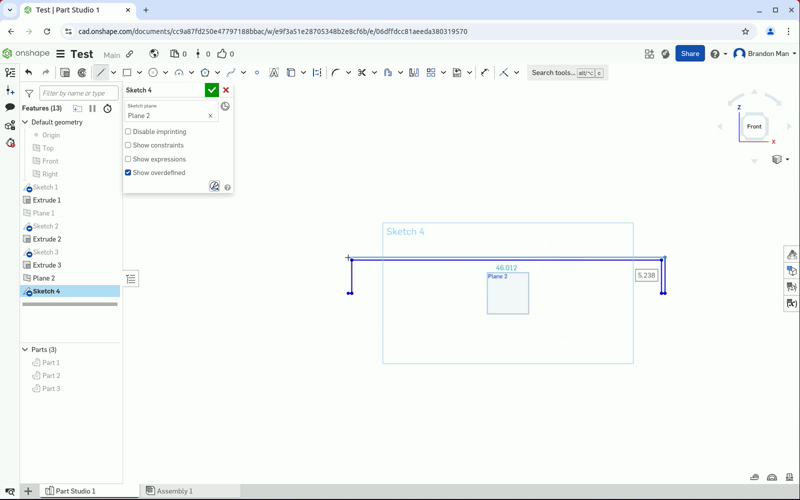
scroll(6)
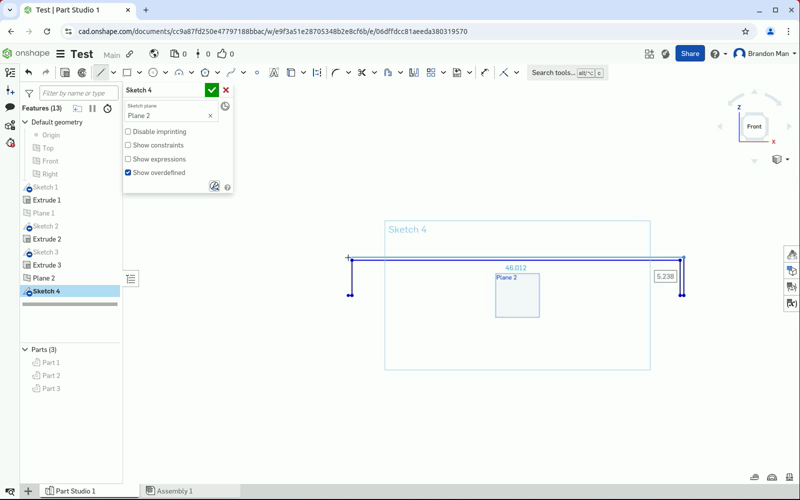
scroll(6)
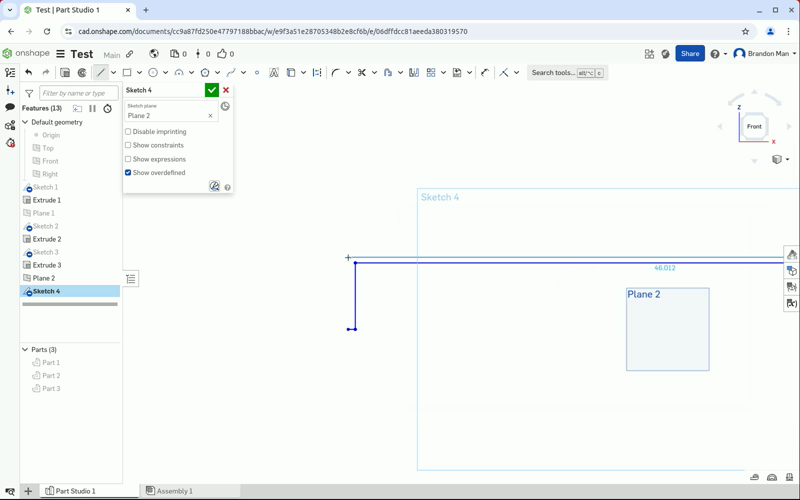
scroll(6)
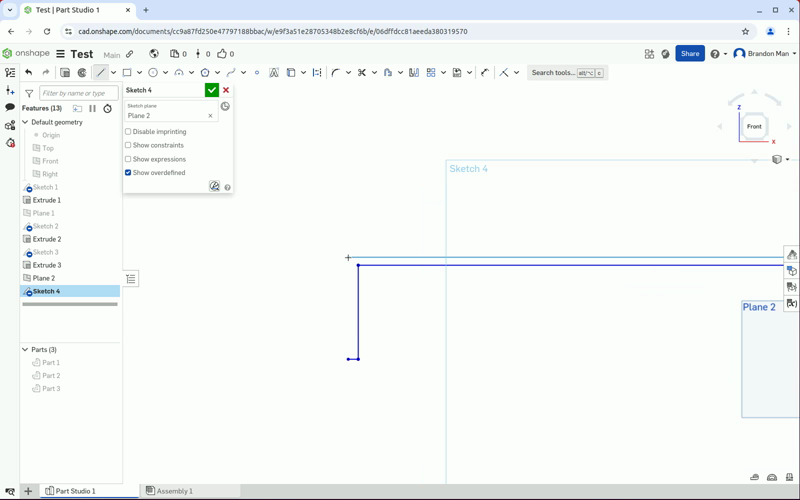
scroll(6)
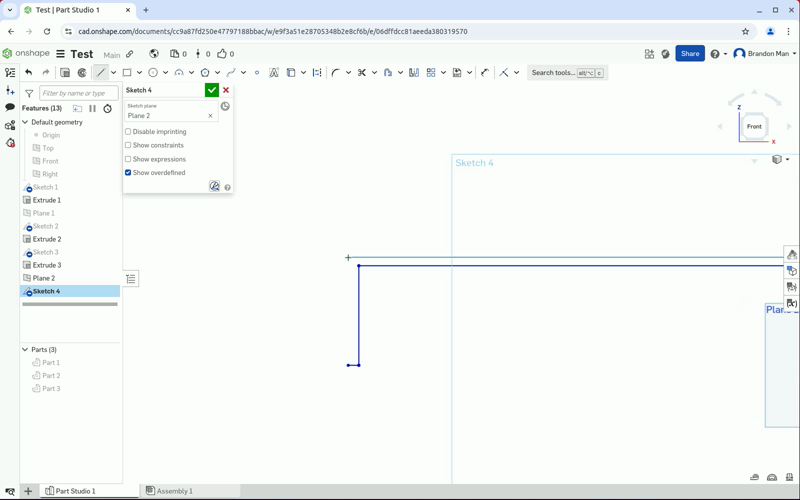
scroll(6)
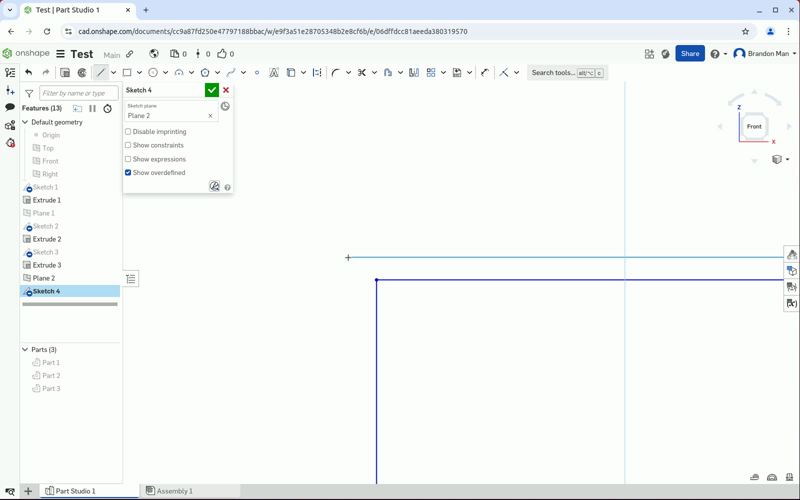
click(348, 257)
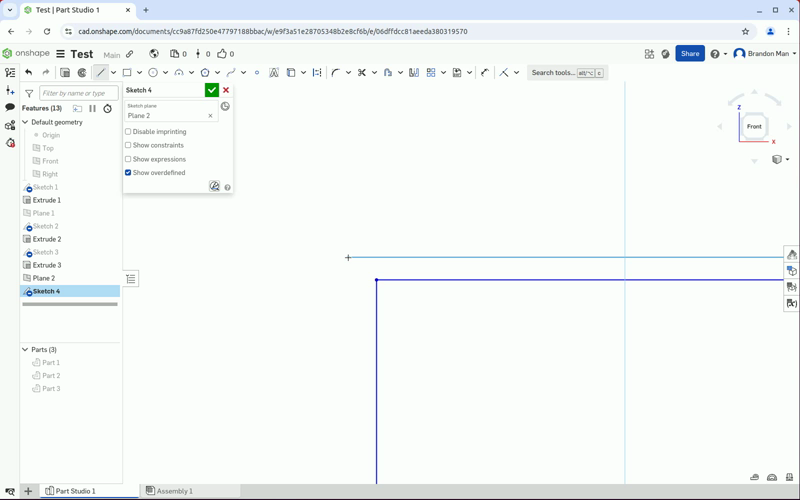
scroll(-6)
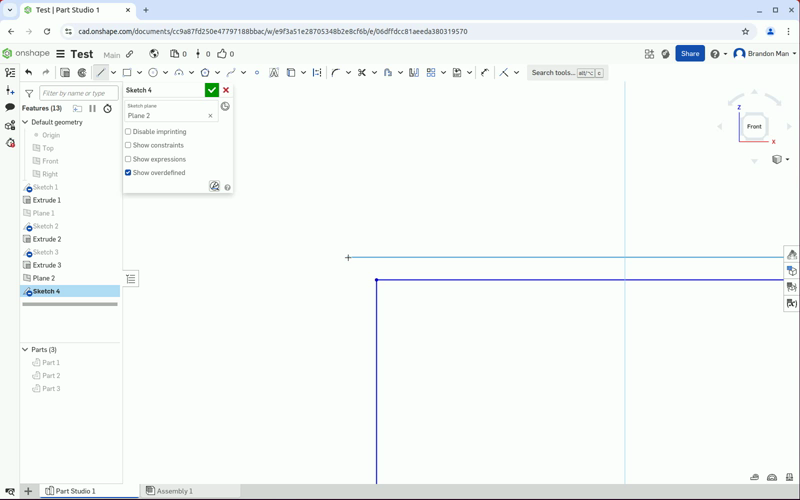
scroll(-6)
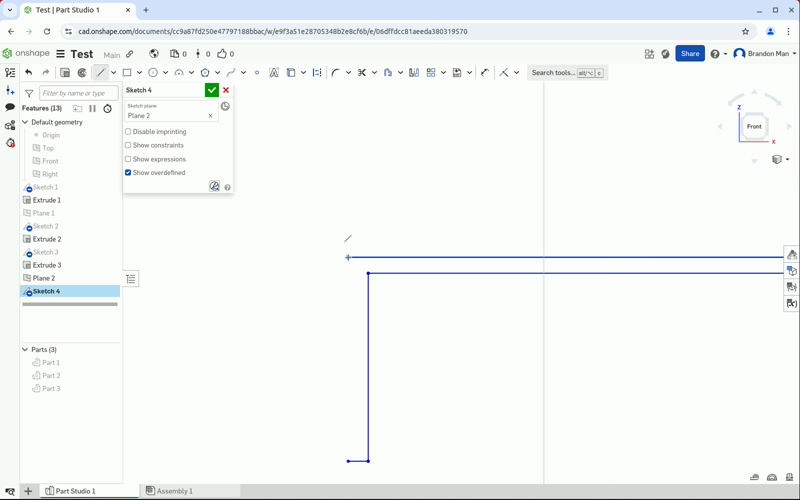
scroll(-6)
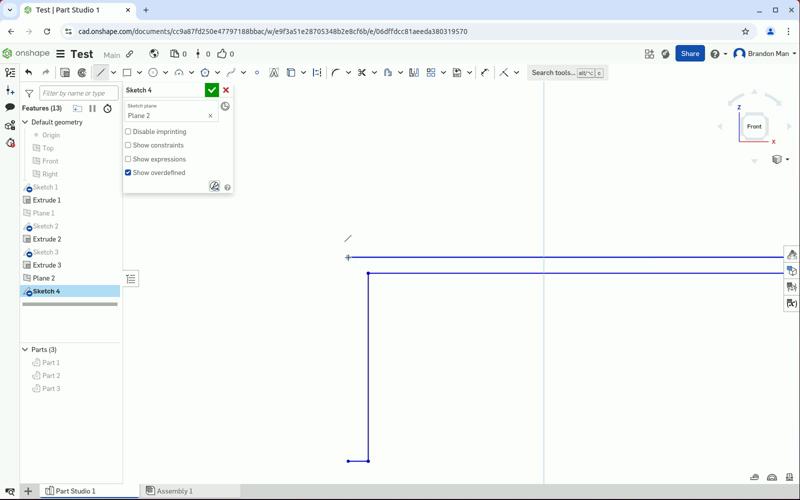
scroll(-6)
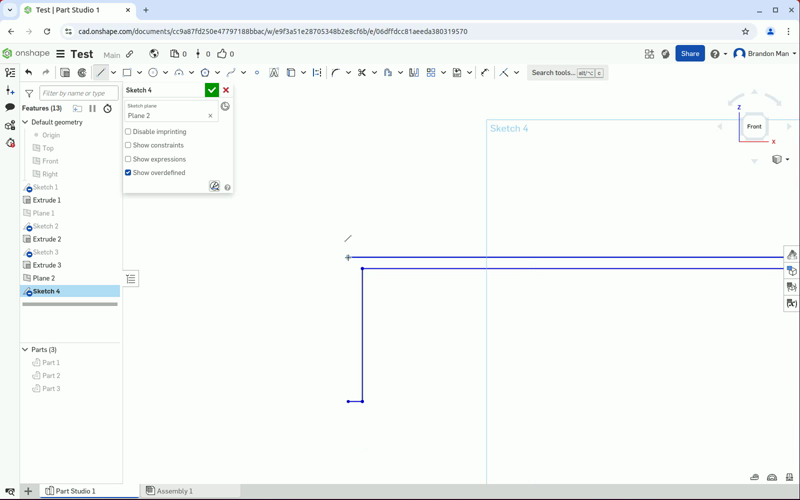
scroll(-6)
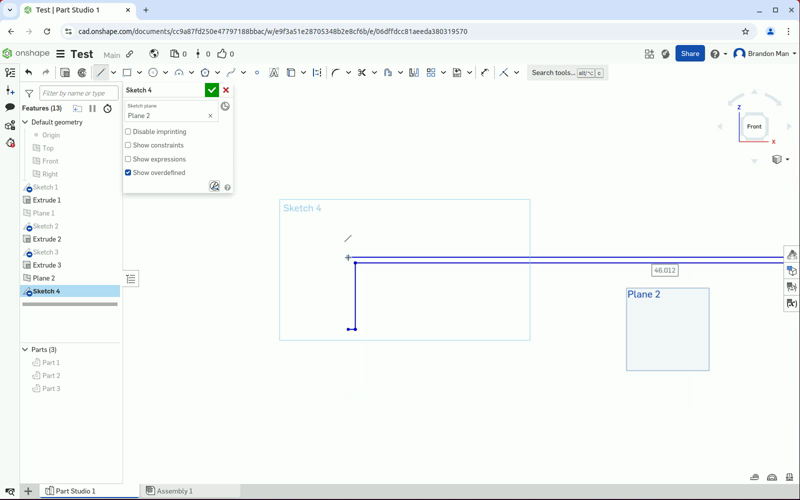
scroll(-6)
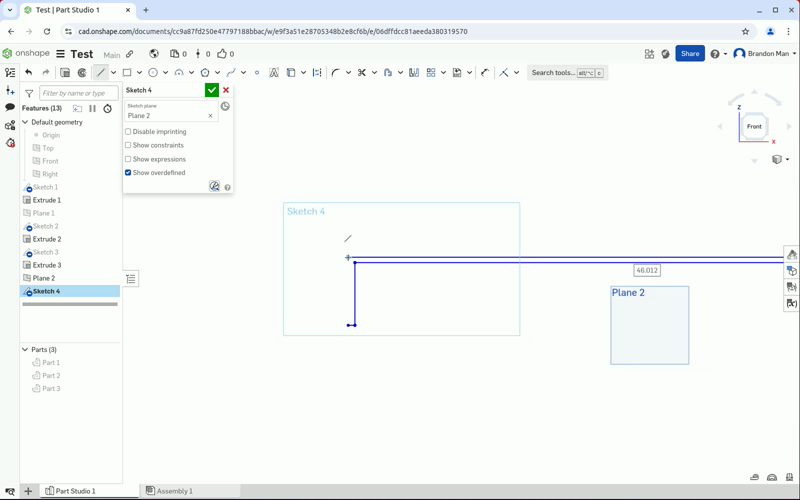
scroll(-6)
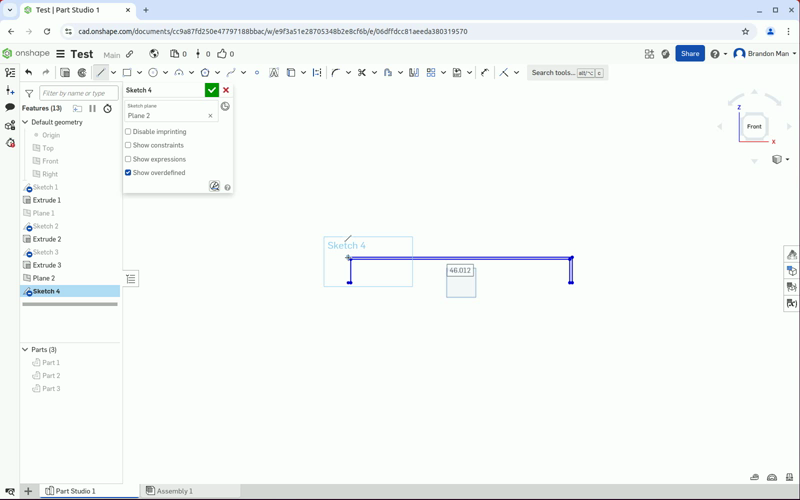
key_up(shift)
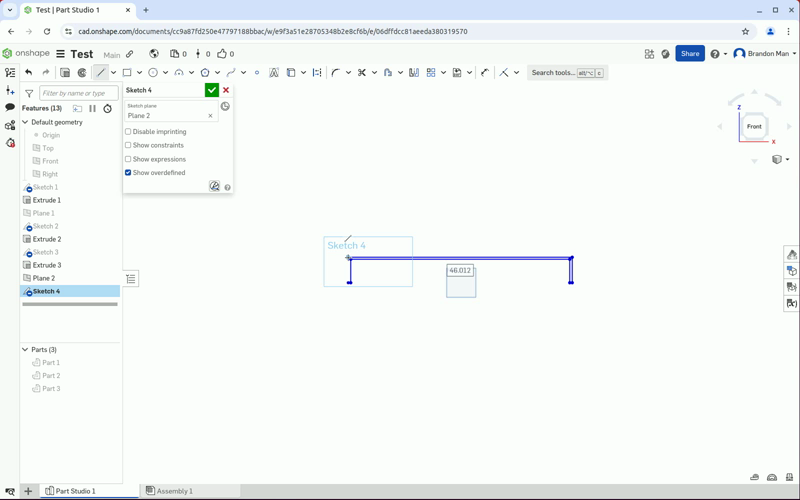
mouse_move(378, 257)
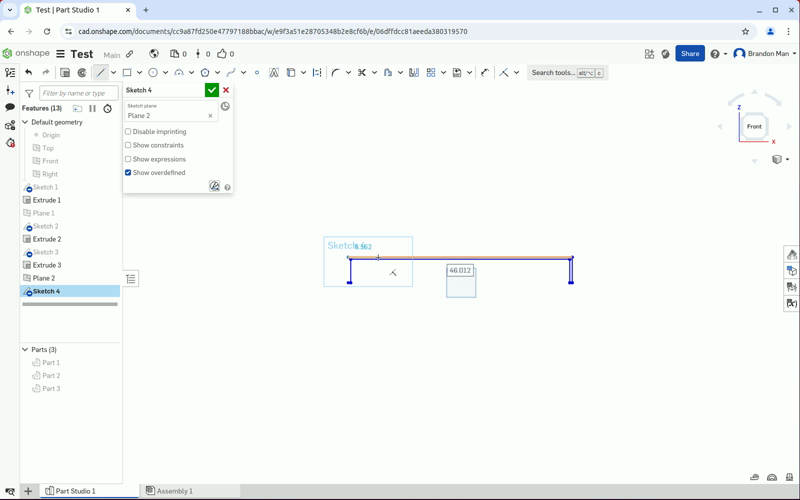
key_down(shift)
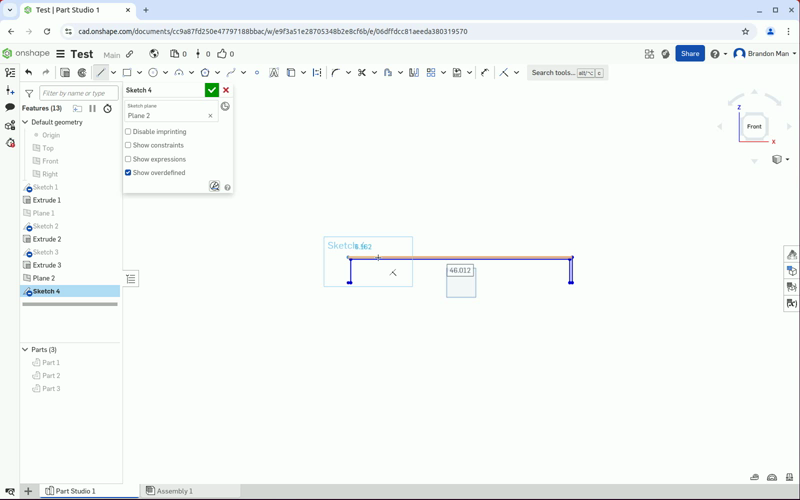
mouse_move(348, 282)
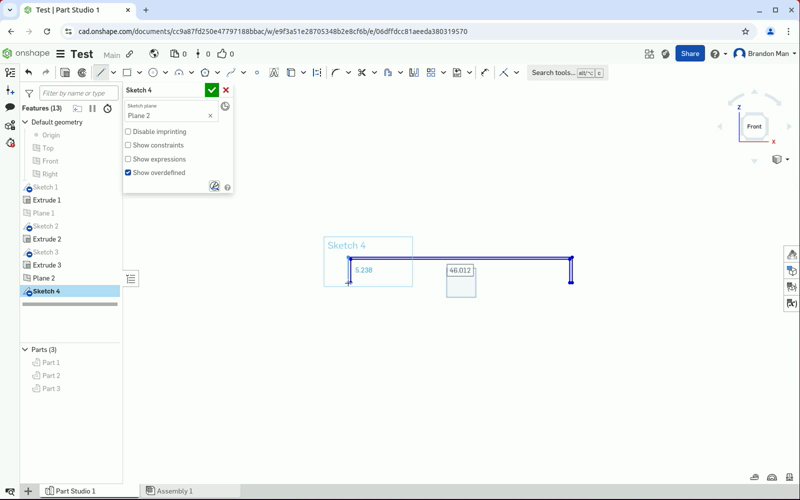
scroll(6)
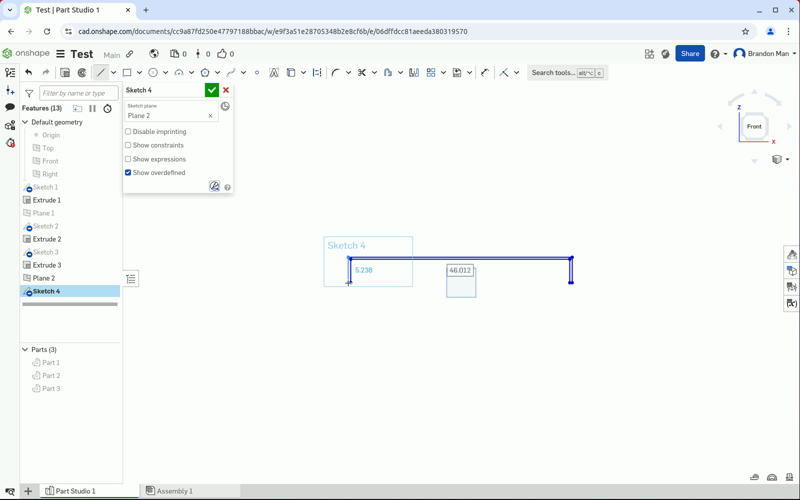
scroll(6)
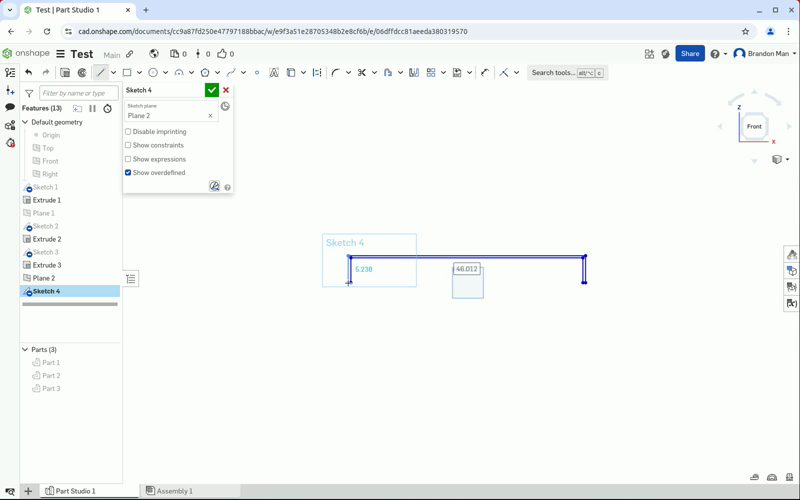
scroll(6)
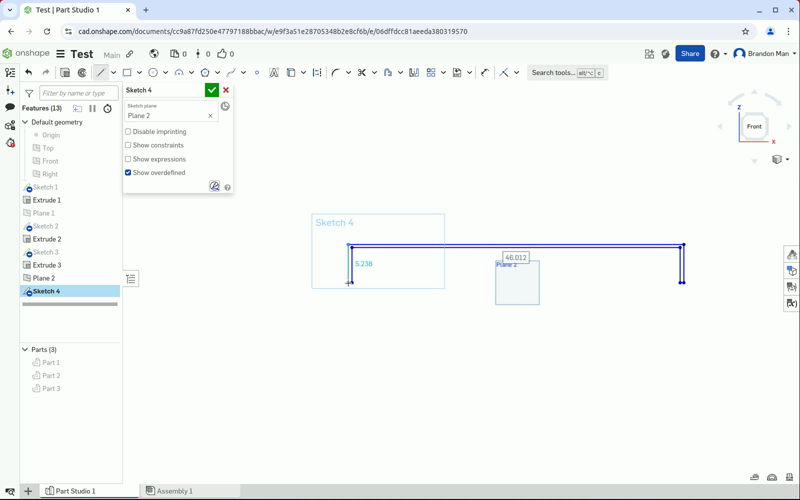
scroll(6)
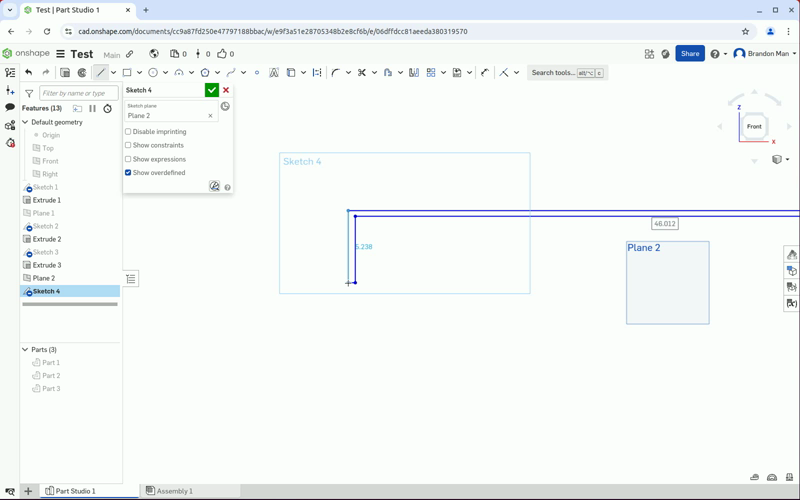
scroll(6)
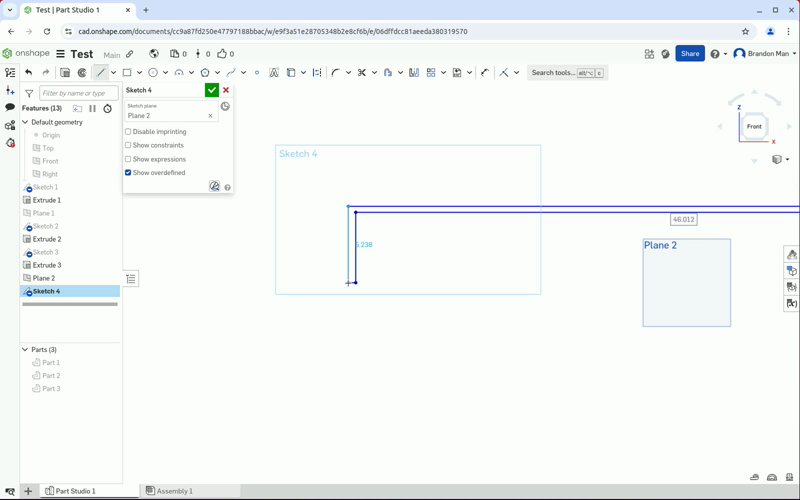
scroll(6)
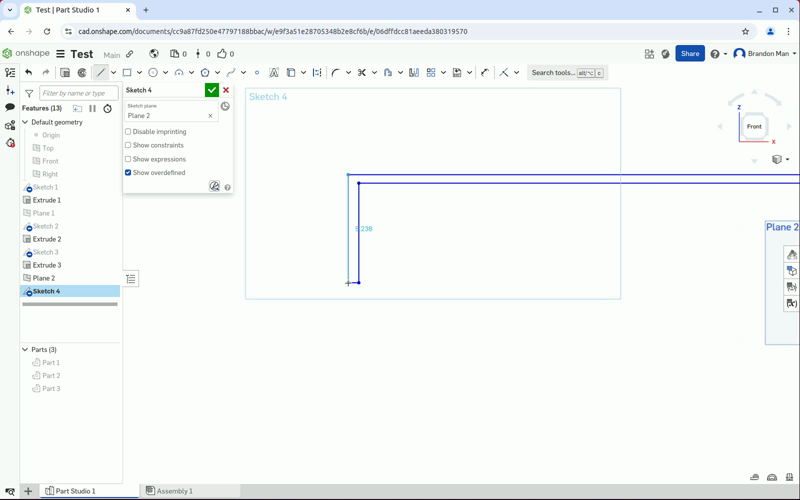
scroll(6)
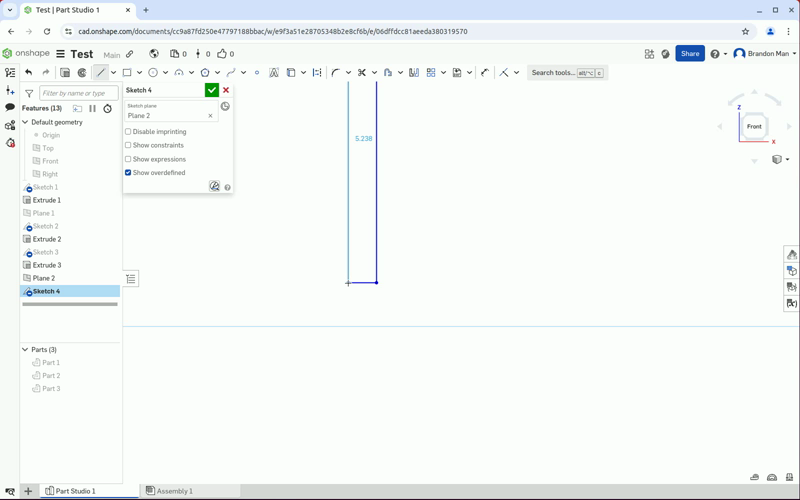
key_up(shift)
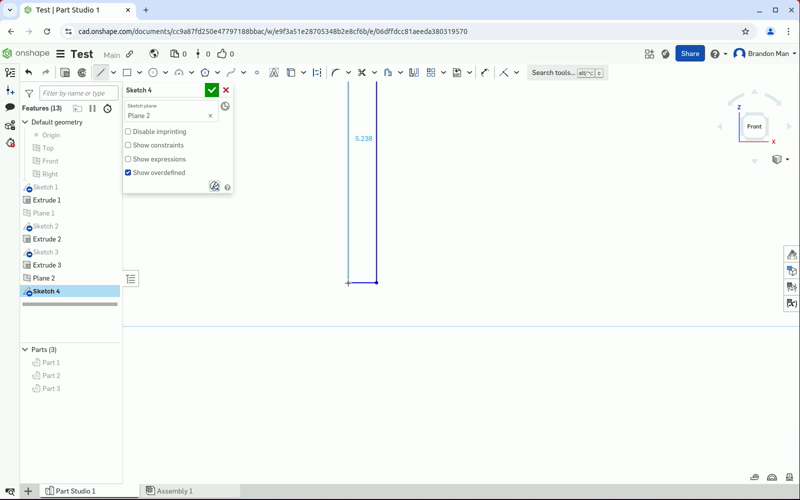
click(348, 282)
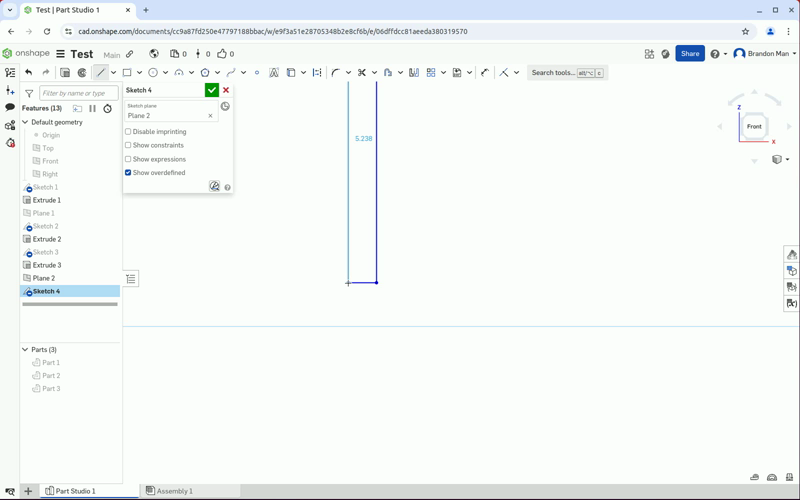
scroll(-6)
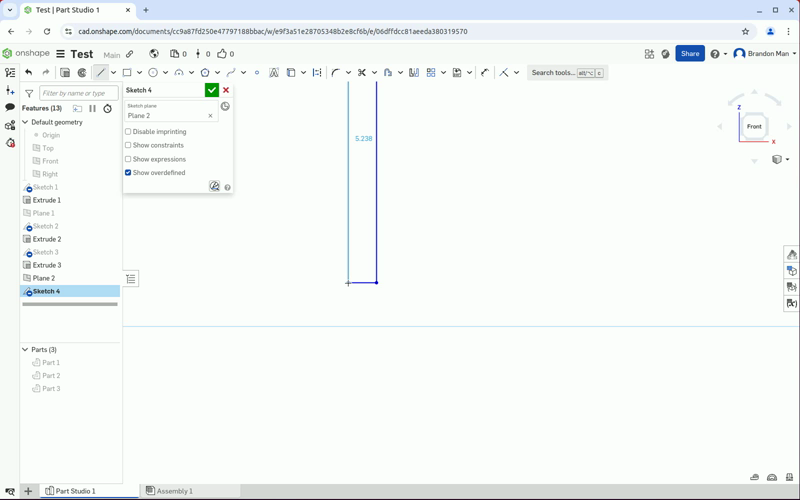
scroll(-6)
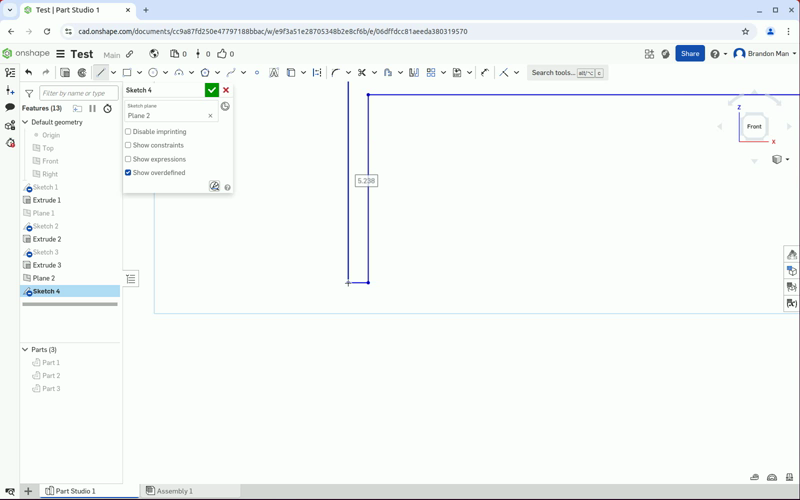
scroll(-6)
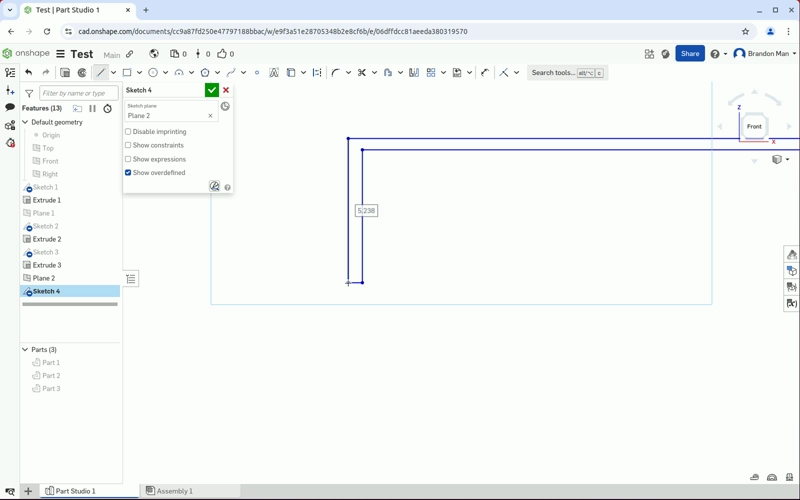
scroll(-6)
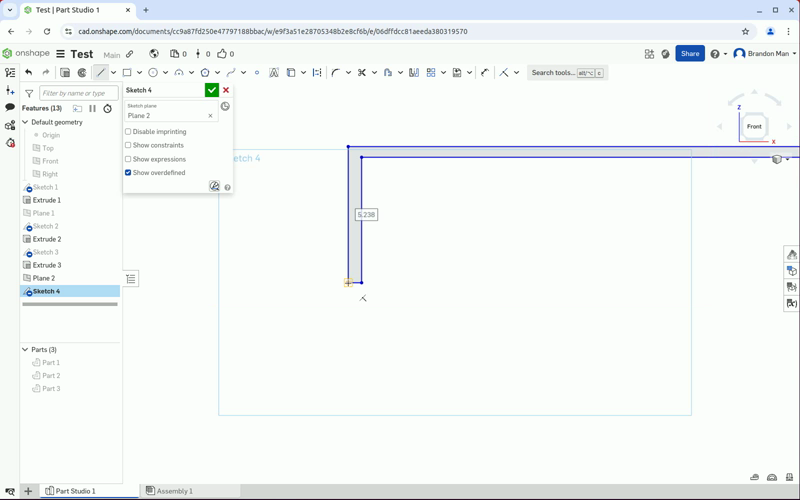
scroll(-6)
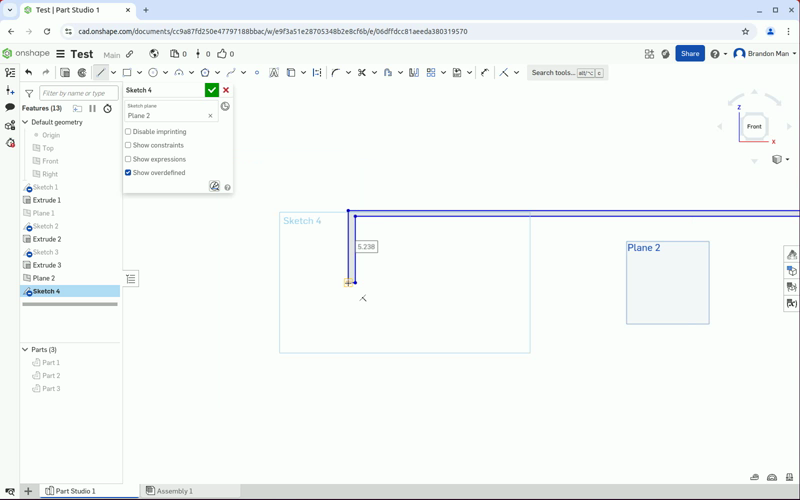
scroll(-6)
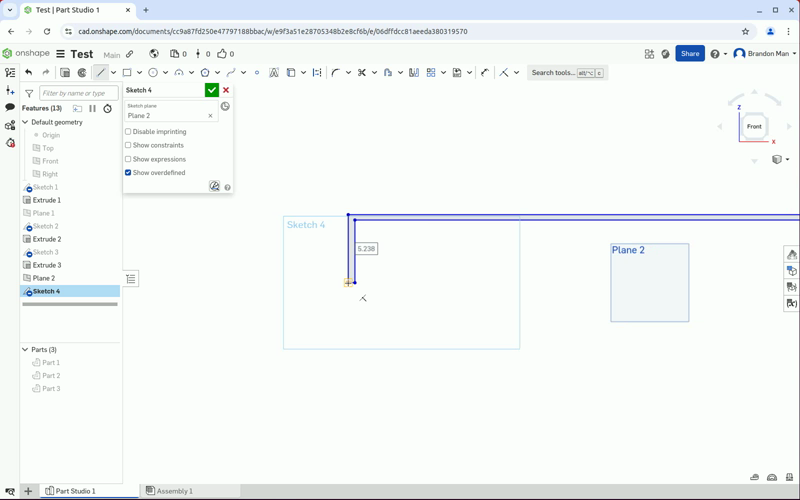
scroll(-6)
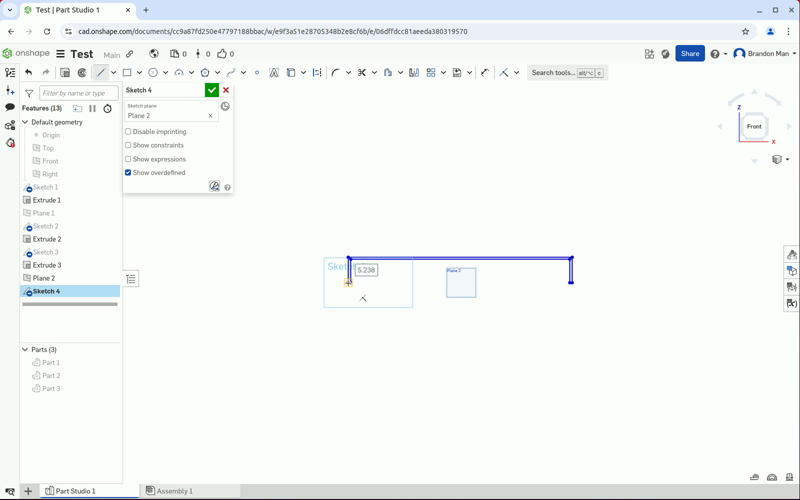
key(esc)
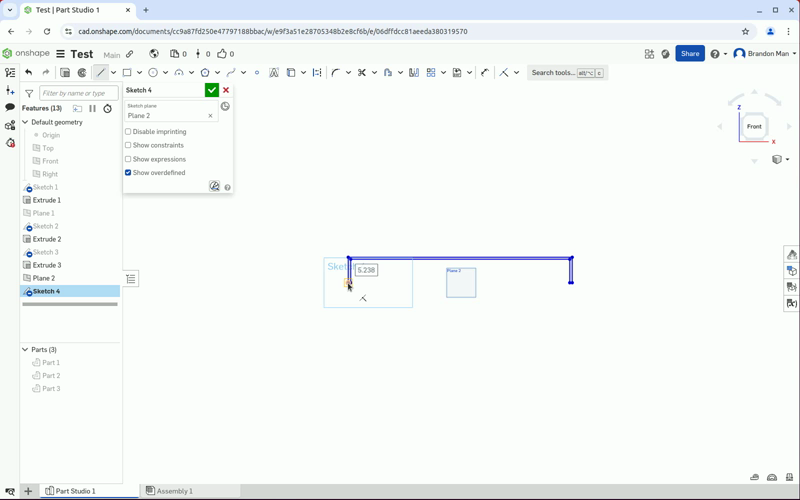
mouse_move(369, 258)
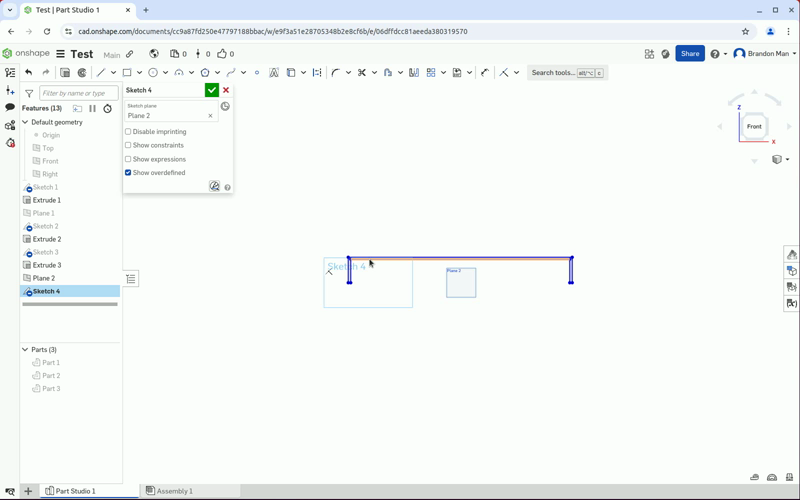
scroll(6)
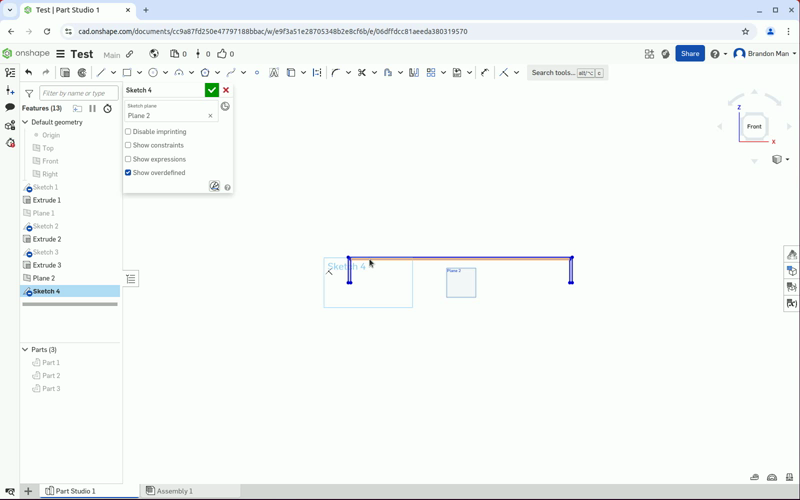
scroll(6)
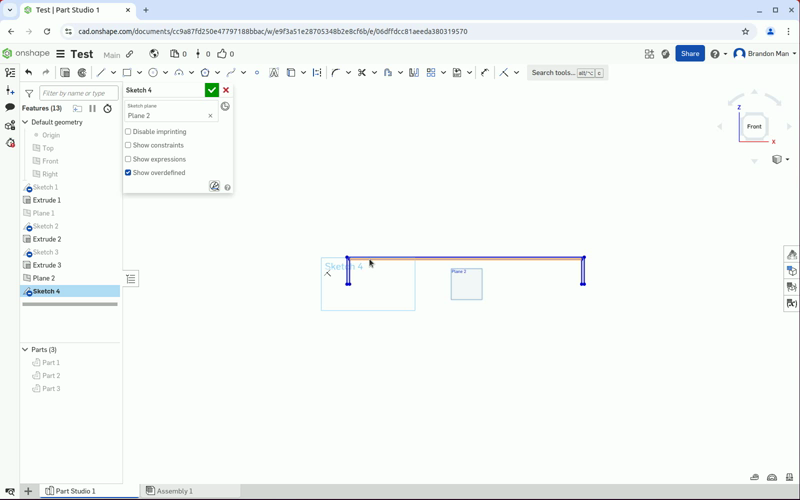
scroll(6)
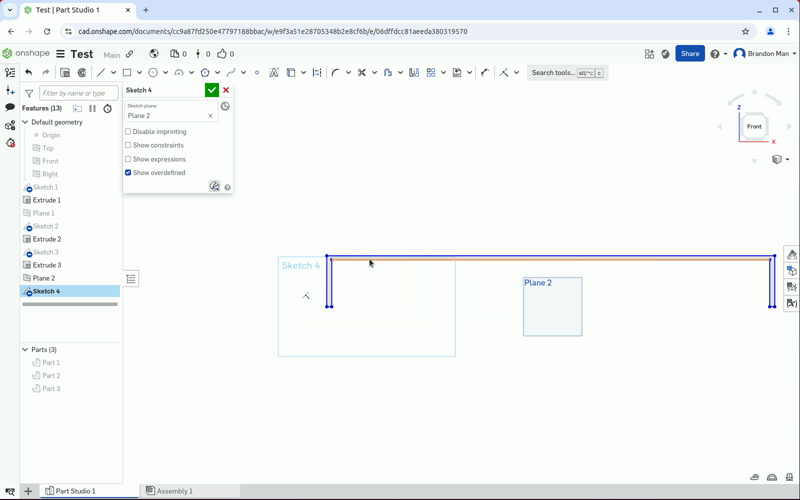
scroll(6)
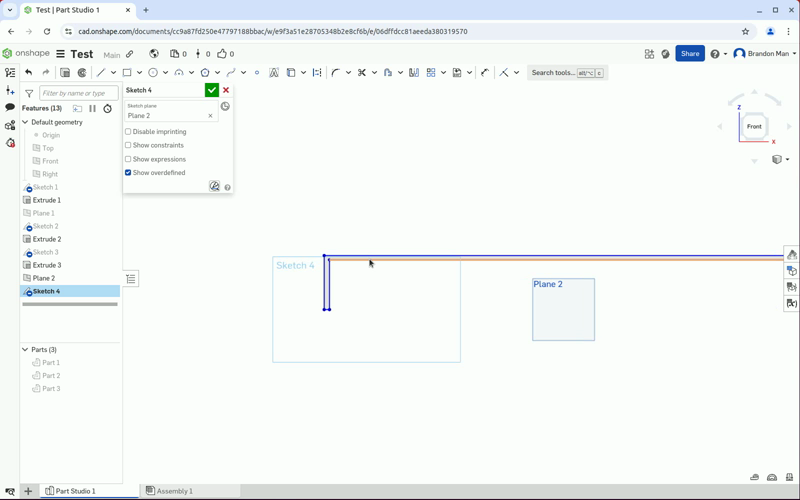
scroll(6)
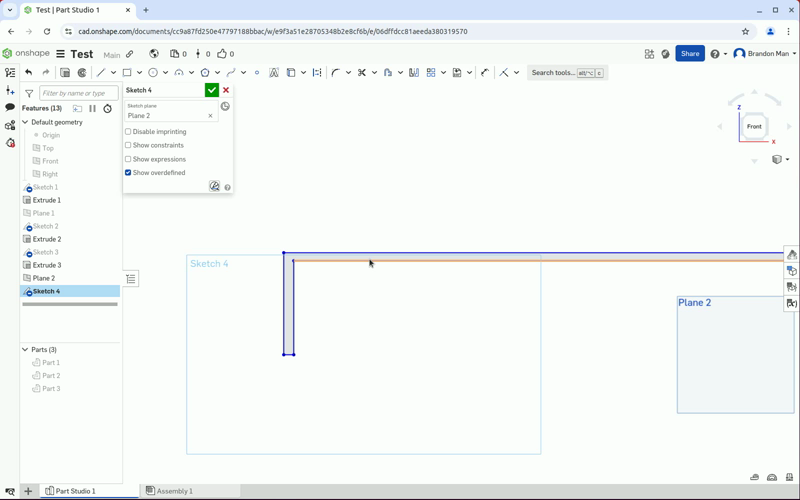
scroll(6)
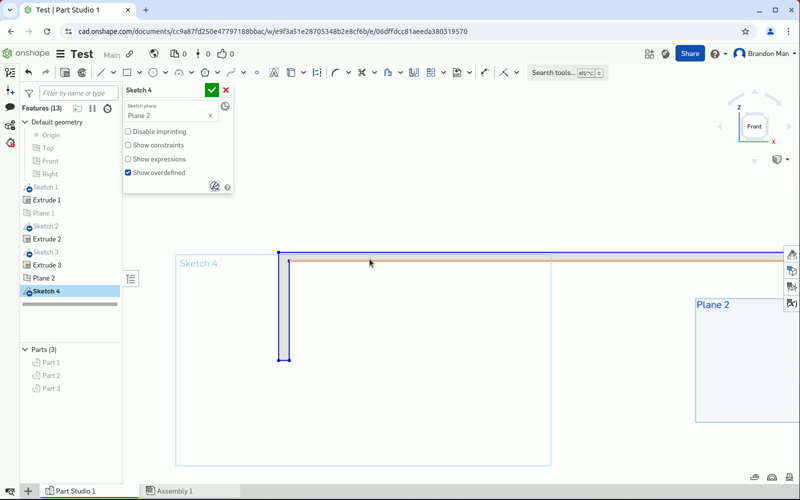
scroll(6)
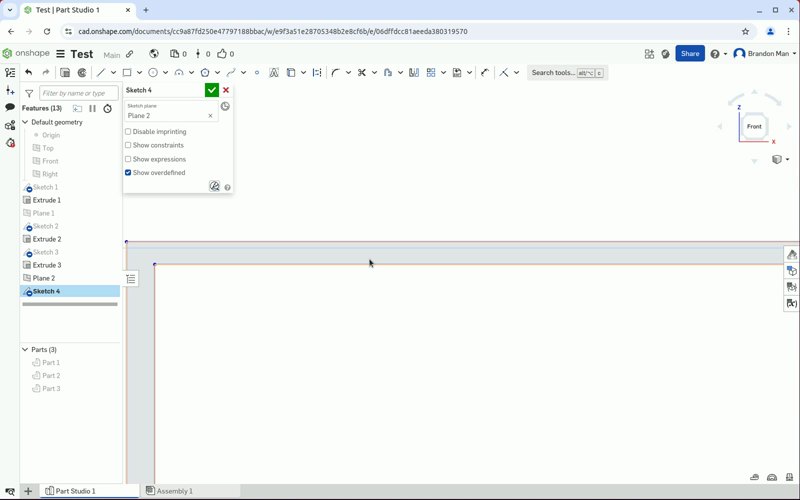
click(369, 258)
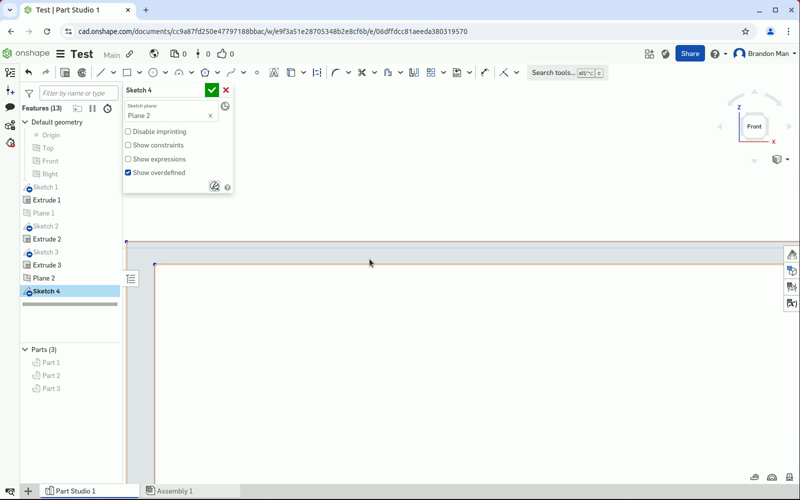
scroll(-6)
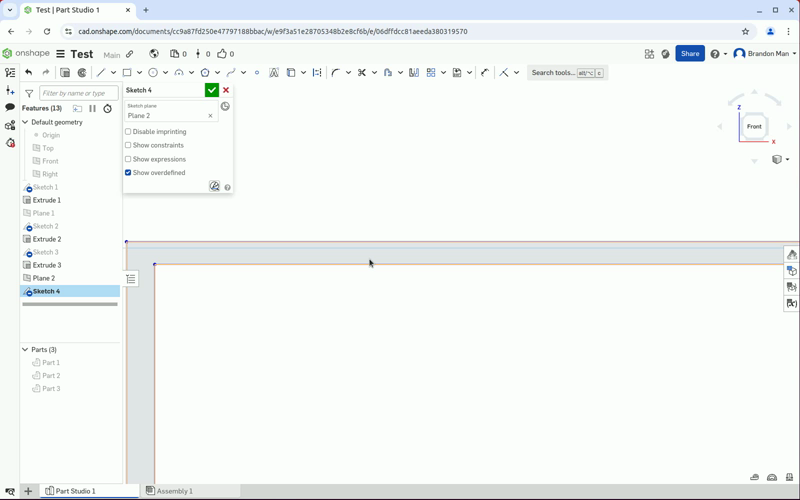
scroll(-6)
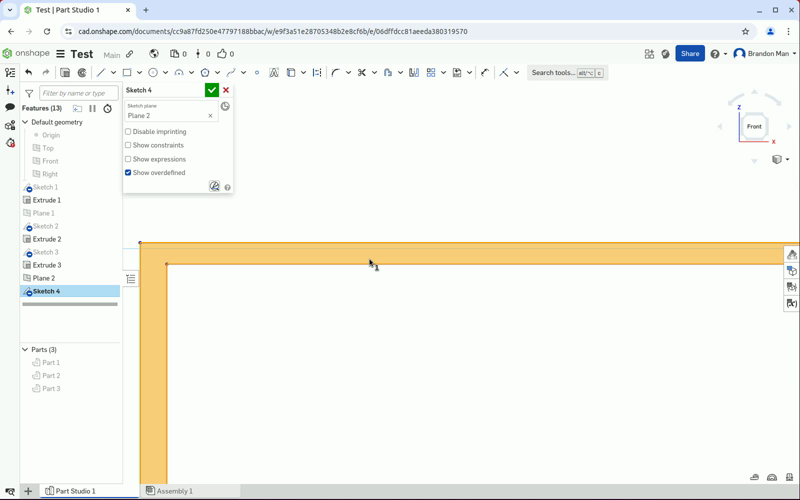
scroll(-6)
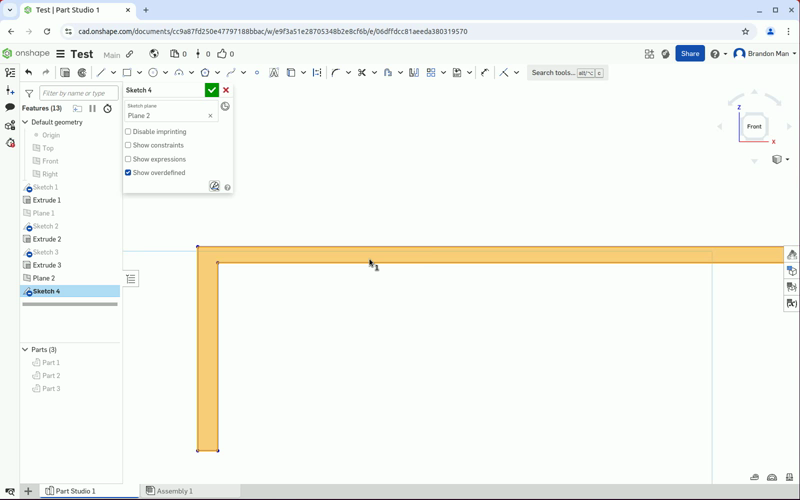
scroll(-6)
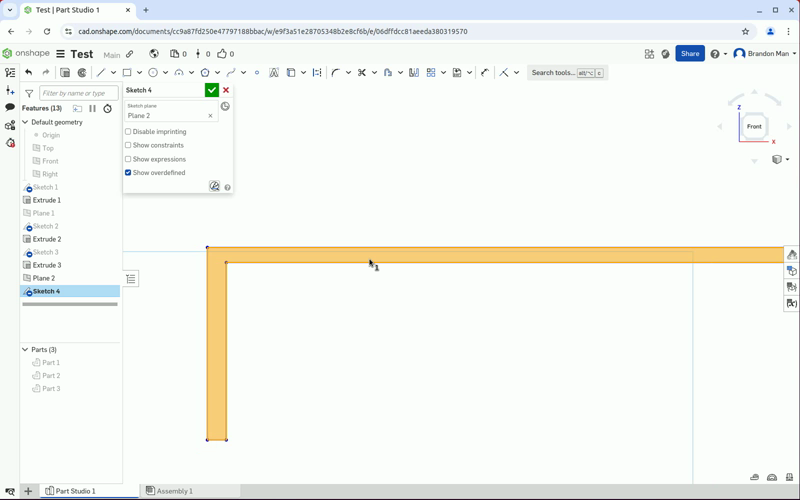
scroll(-6)
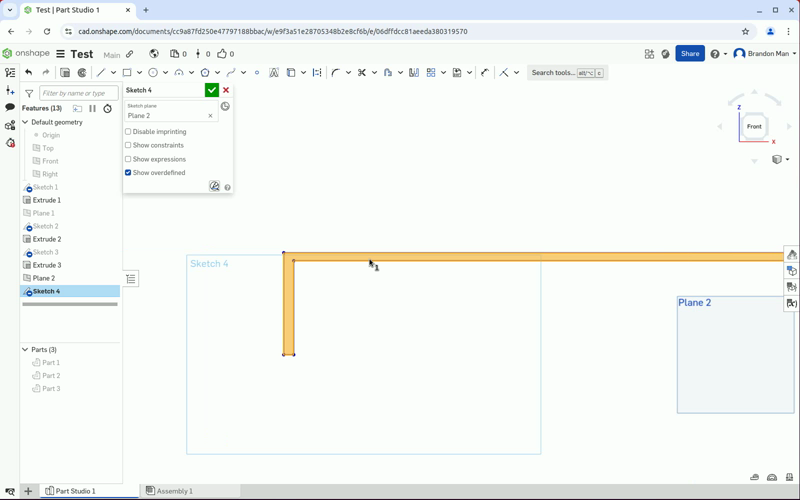
scroll(-6)
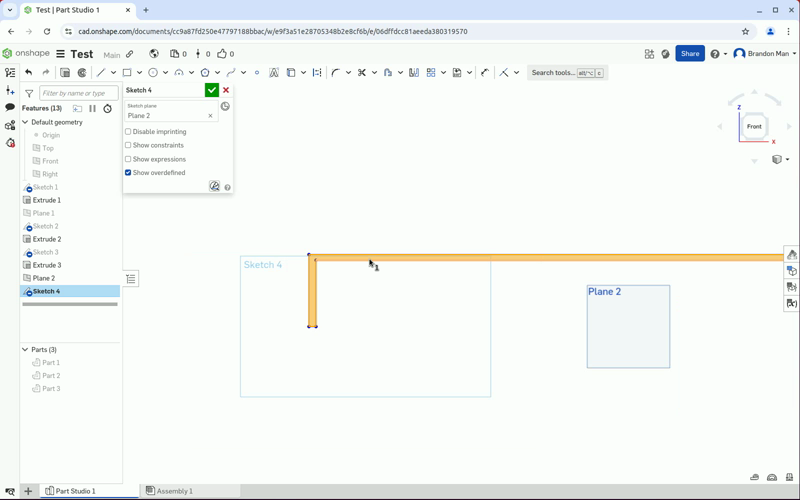
scroll(-6)
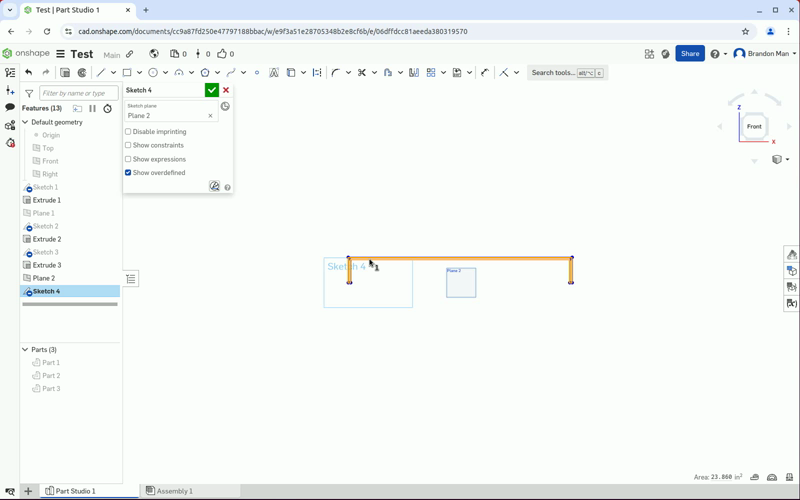
mouse_move(73, 352)
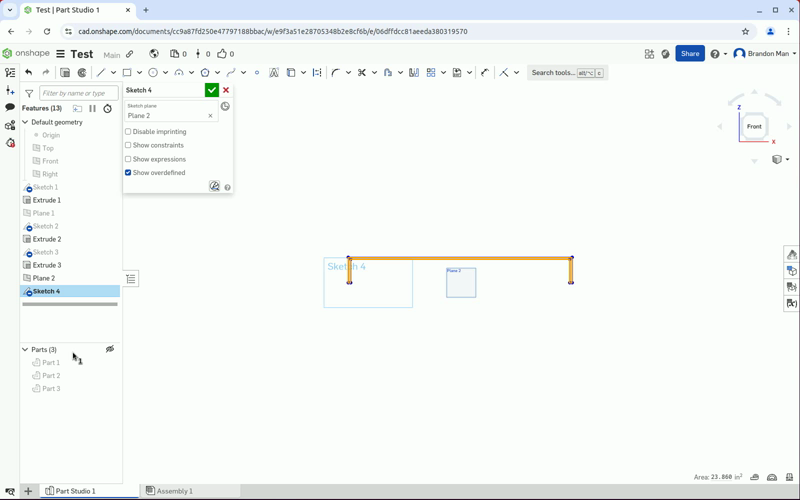
key(shift+y)
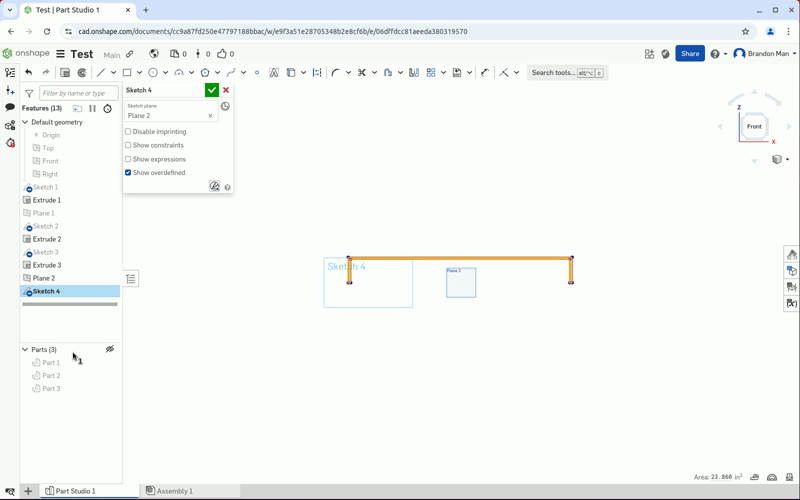
key(shift+e)
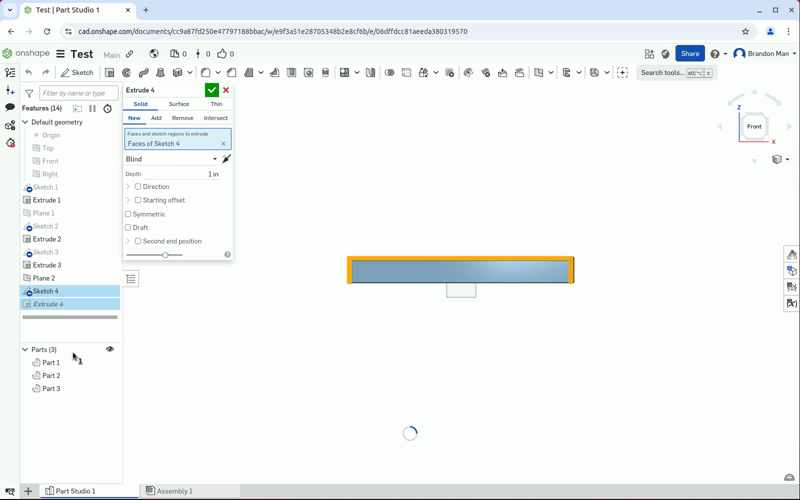
mouse_move(143, 106)
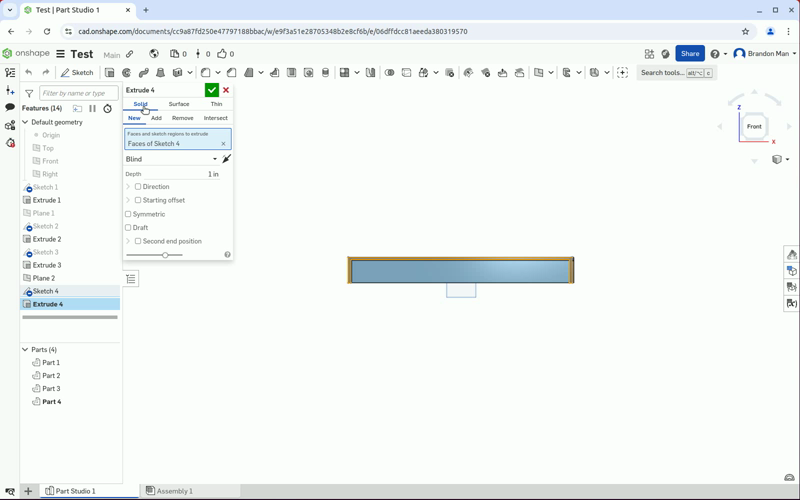
click(143, 106)
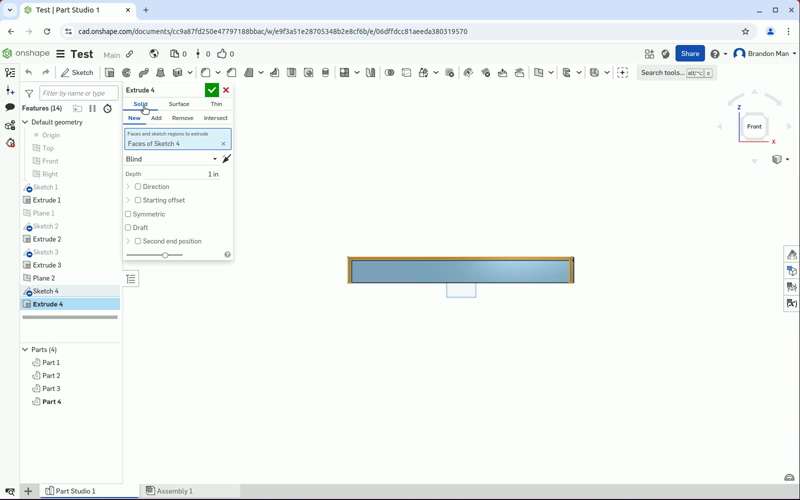
mouse_move(137, 120)
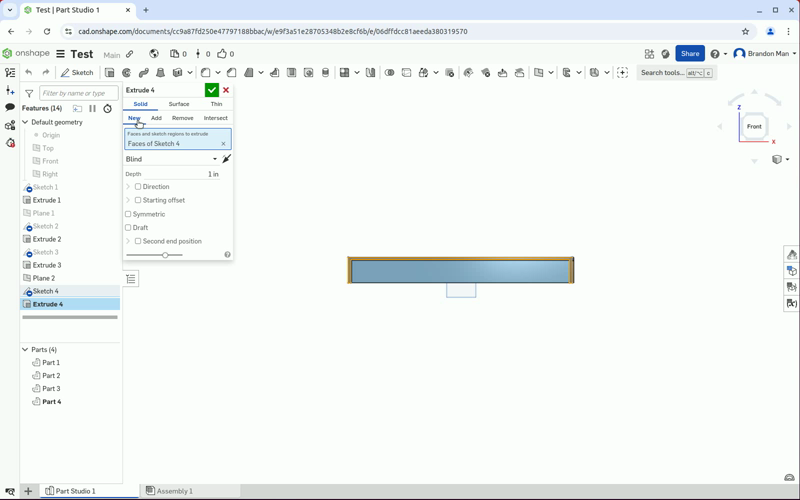
click(137, 120)
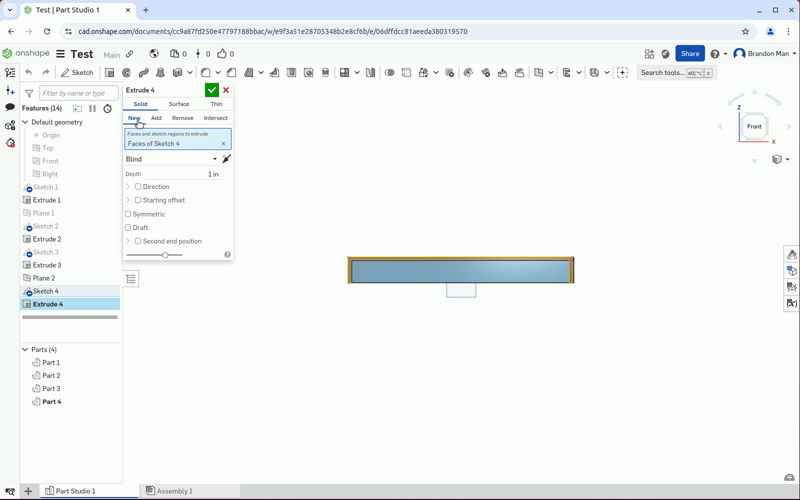
key(tab, 4)
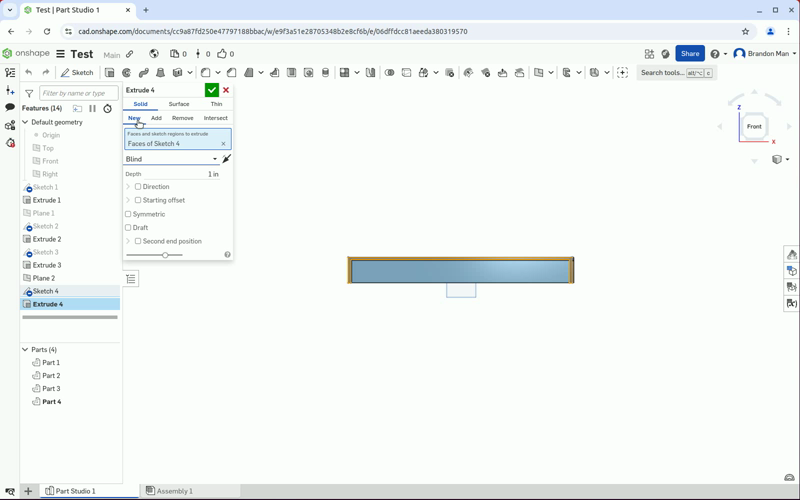
text(0.722)
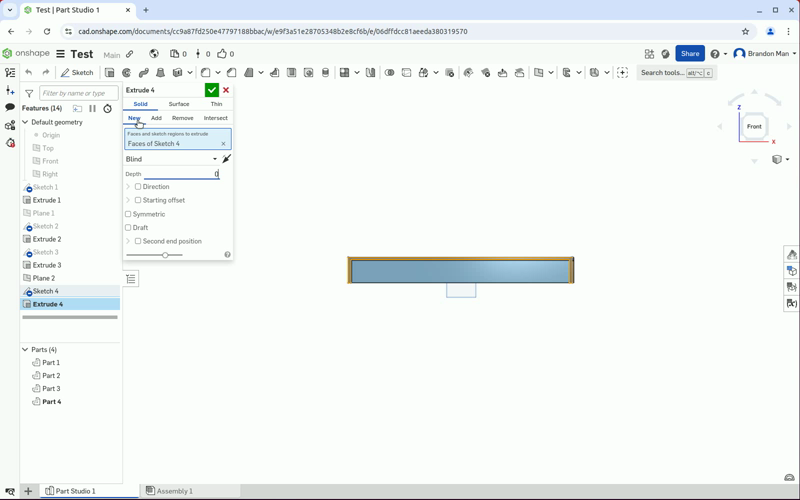
key(enter)
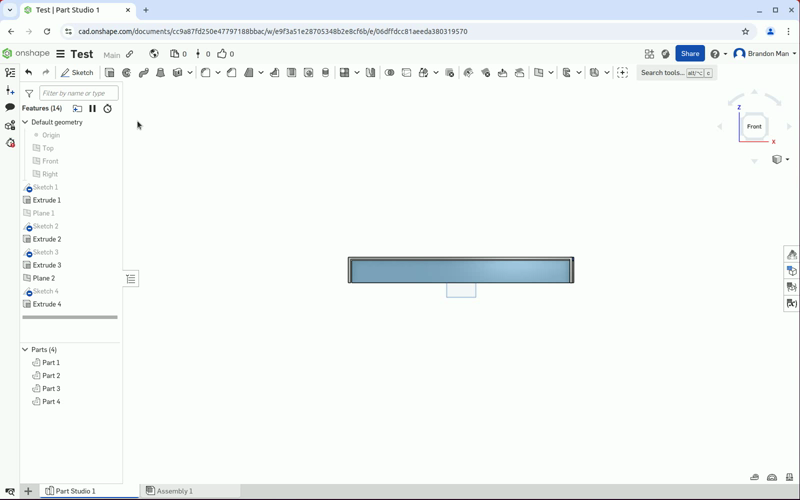
key(shift+h)
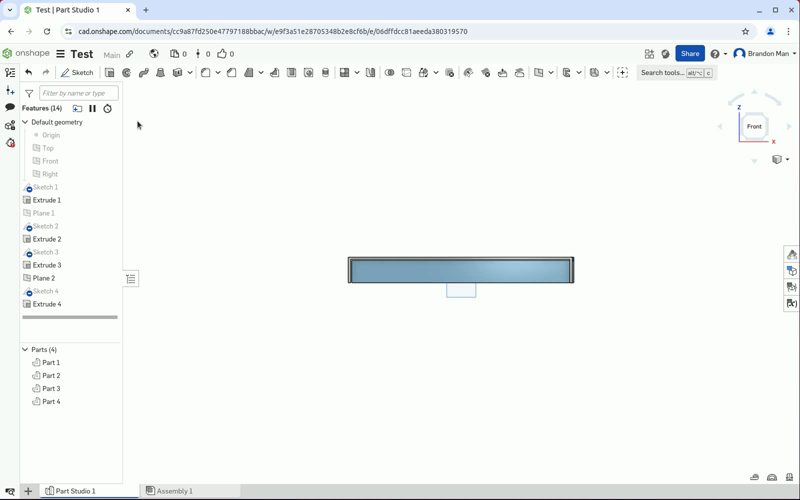
key(shift+h)
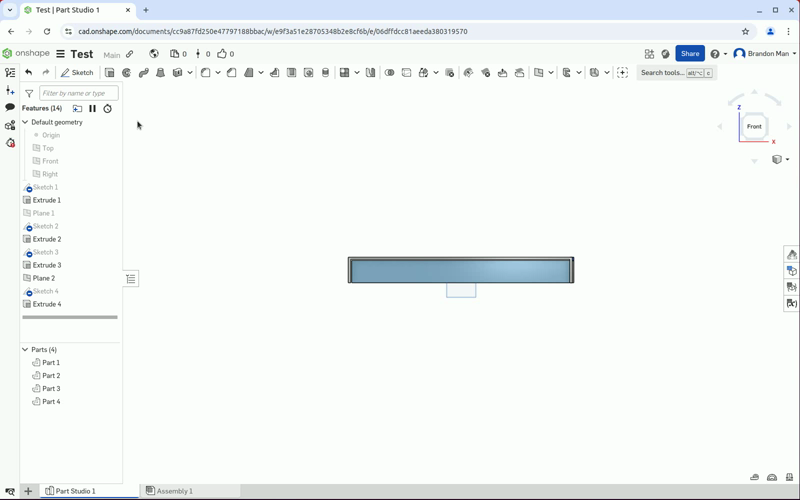
mouse_move(73, 189)
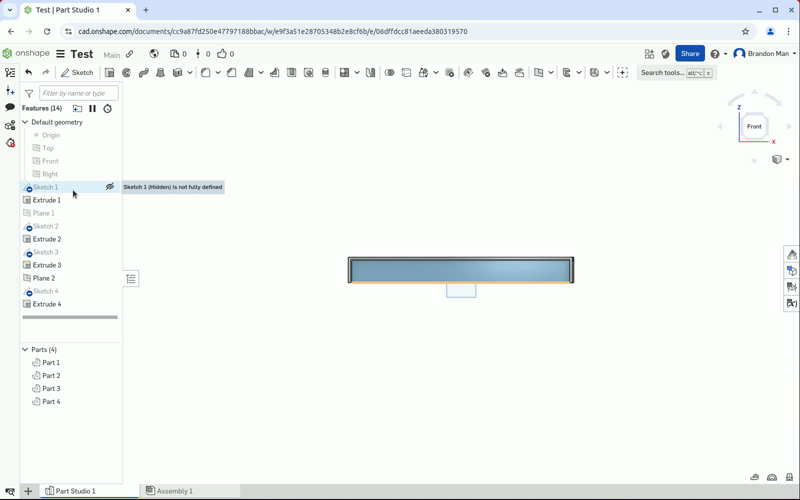
click(73, 189)
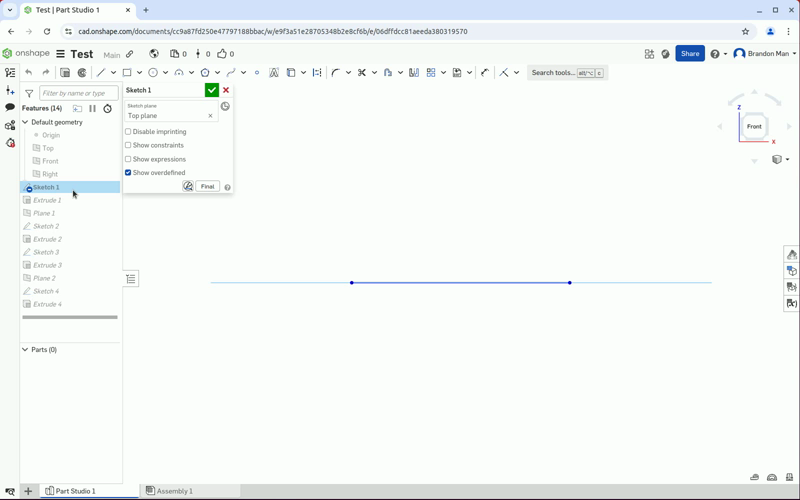
mouse_move(229, 92)
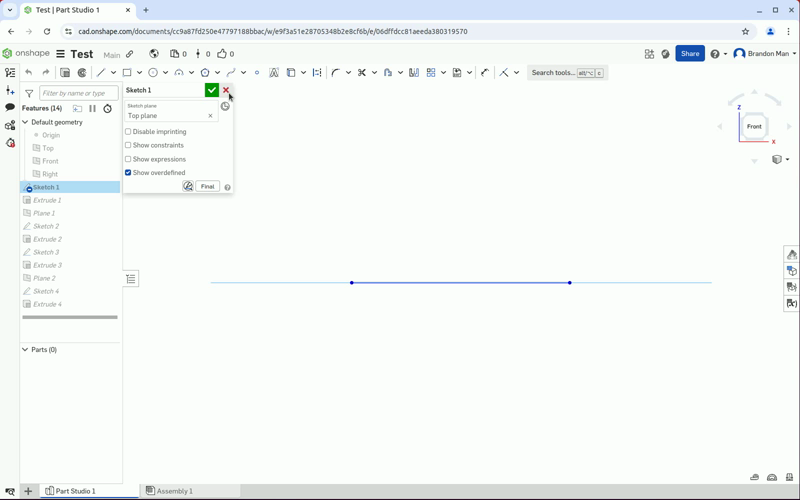
click(229, 92)
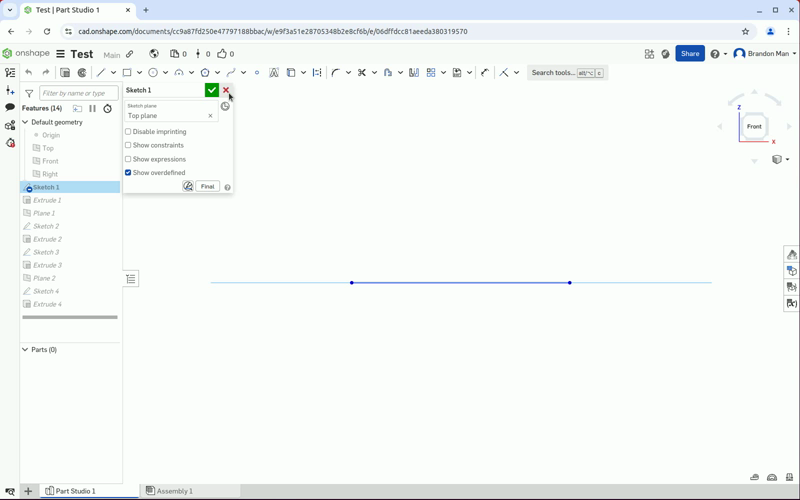
key(shift+s)
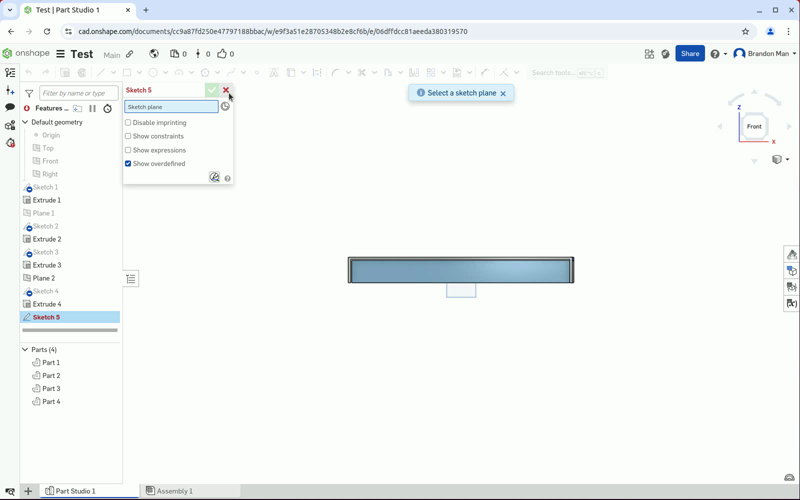
mouse_move(73, 280)
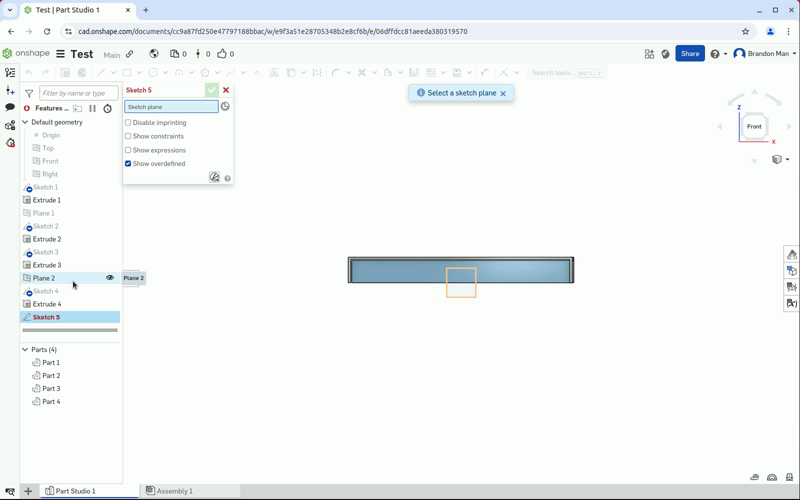
click(73, 280)
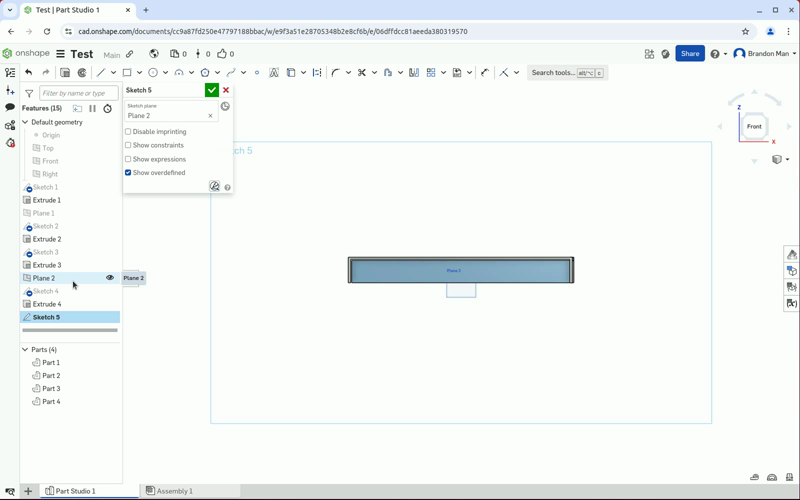
mouse_move(73, 352)
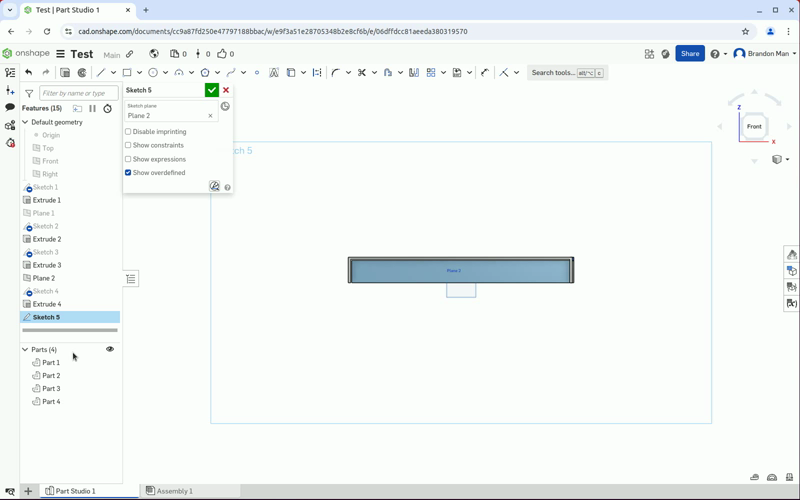
key(y)
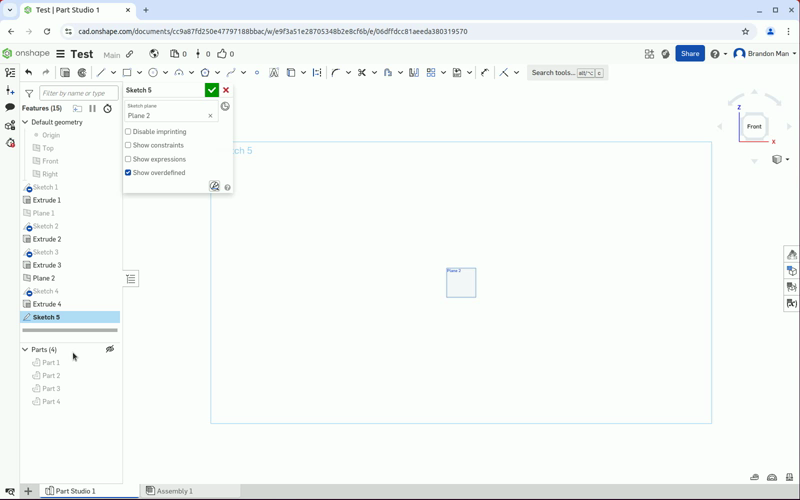
key(l)
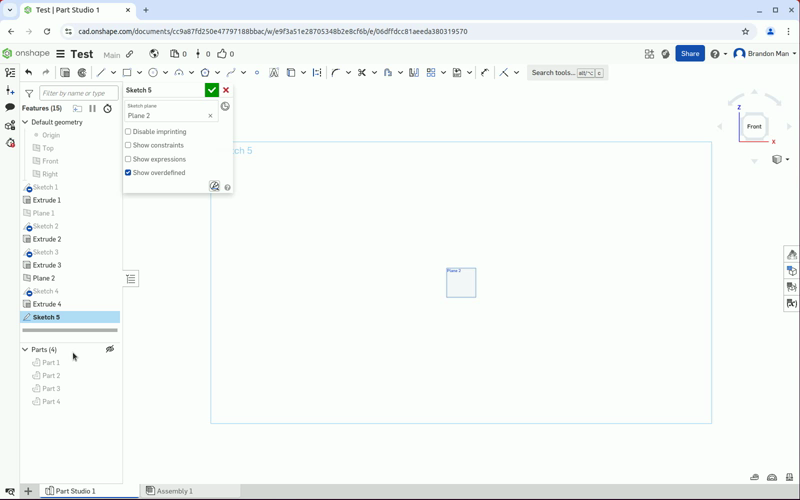
key_down(shift)
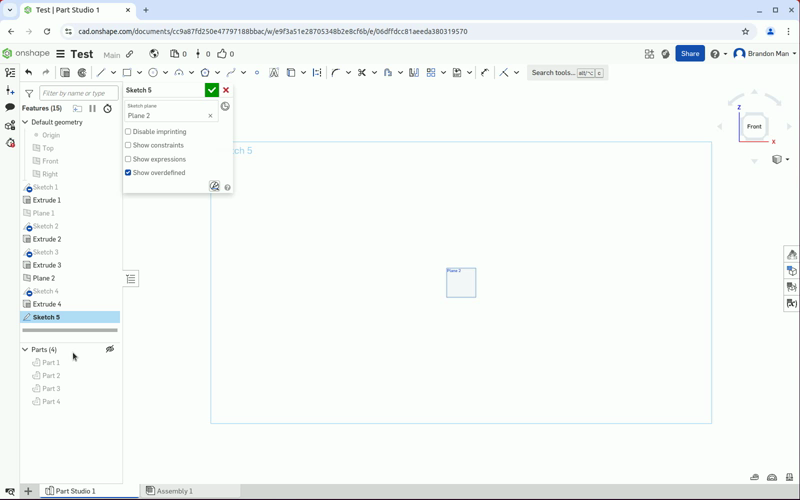
mouse_move(351, 282)
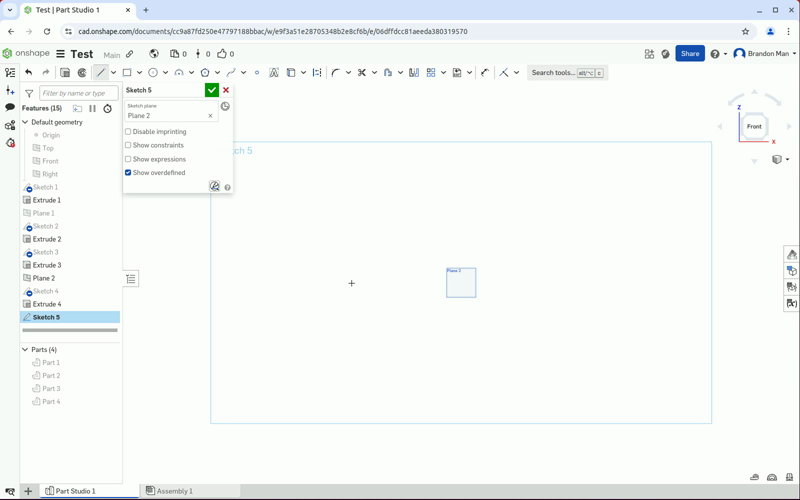
click(351, 282)
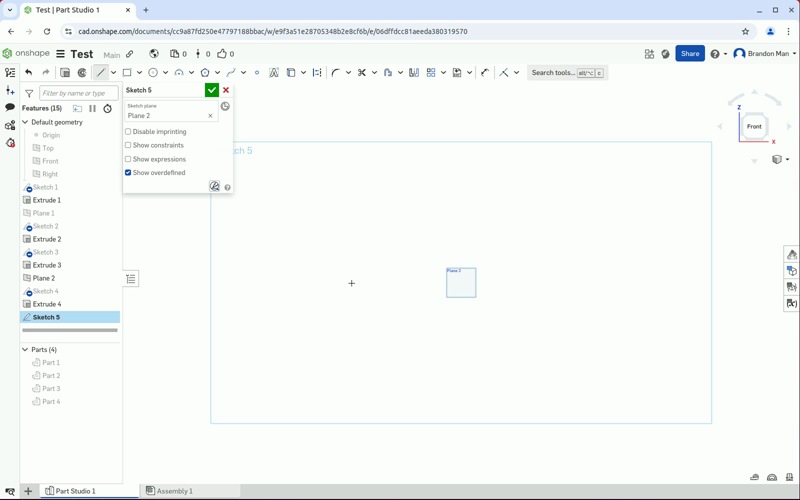
key_up(shift)
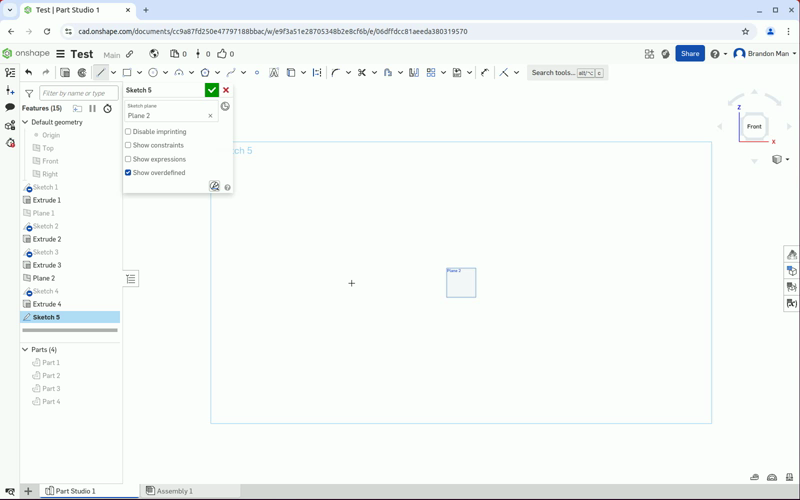
key_down(shift)
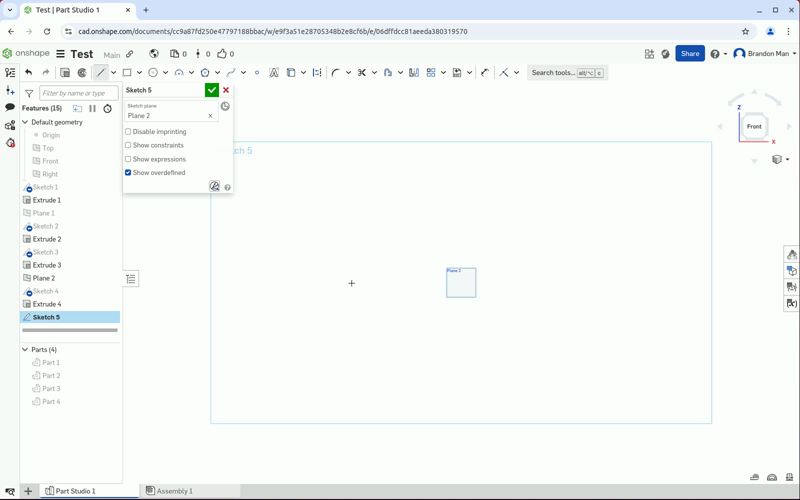
mouse_move(569, 282)
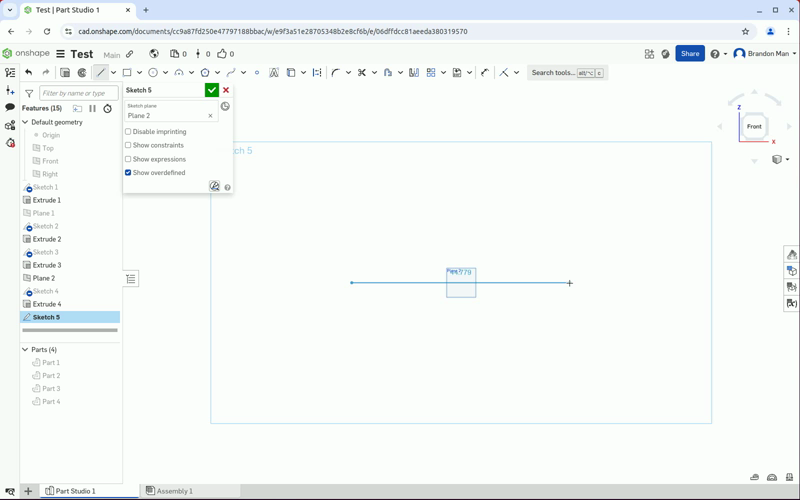
click(569, 282)
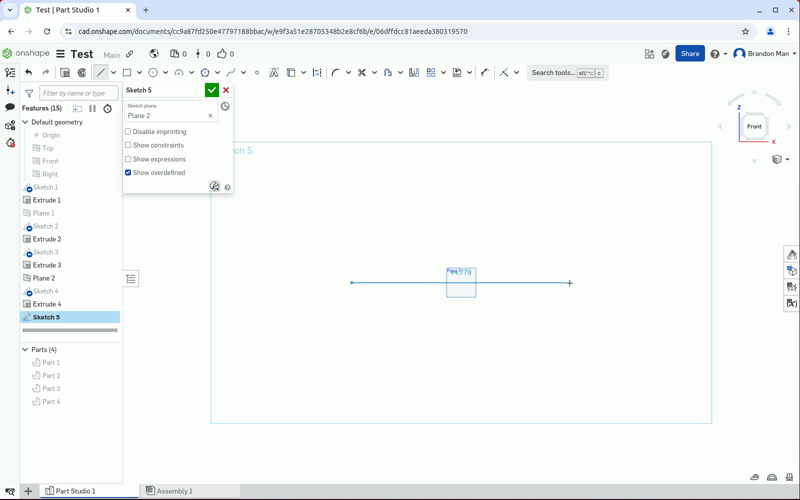
key_up(shift)
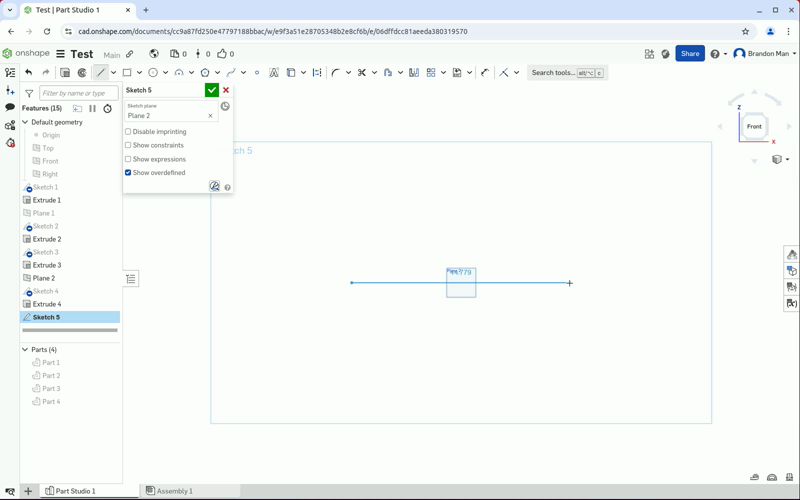
key_down(shift)
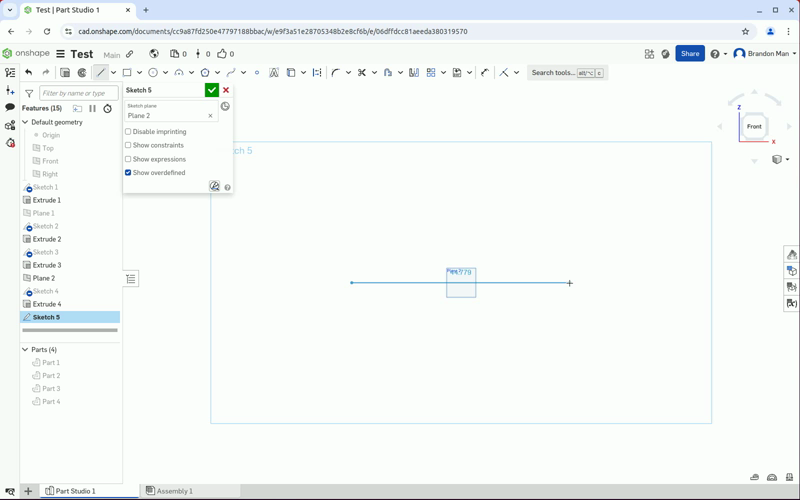
mouse_move(589, 282)
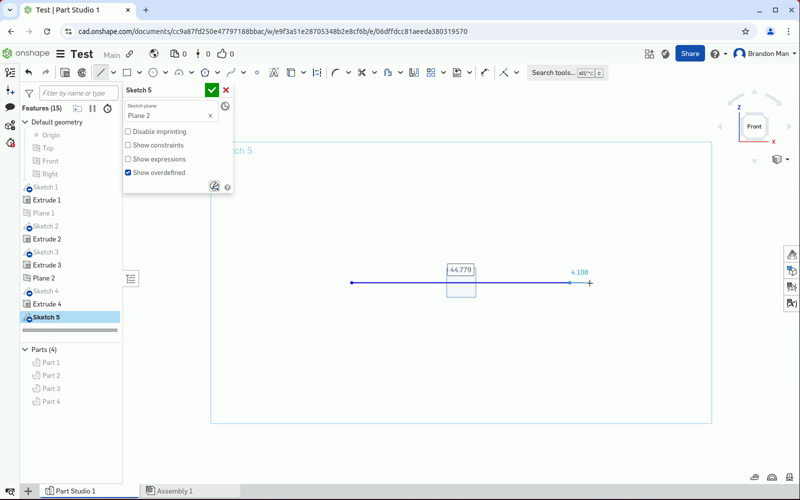
mouse_move(569, 260)
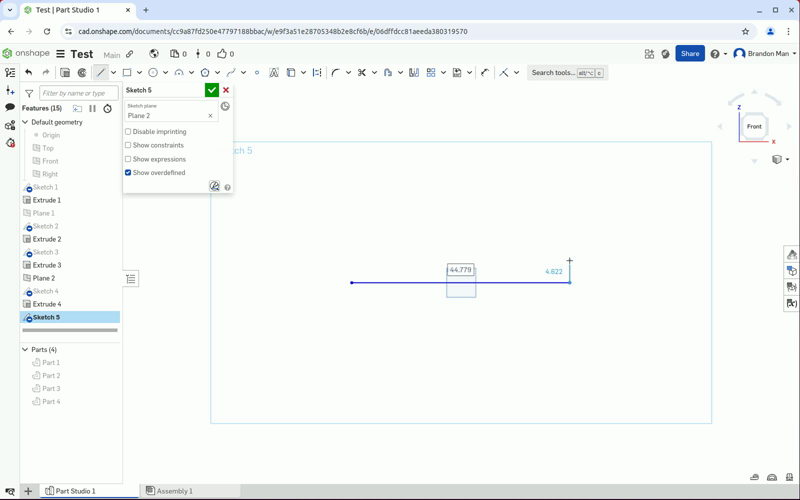
click(569, 260)
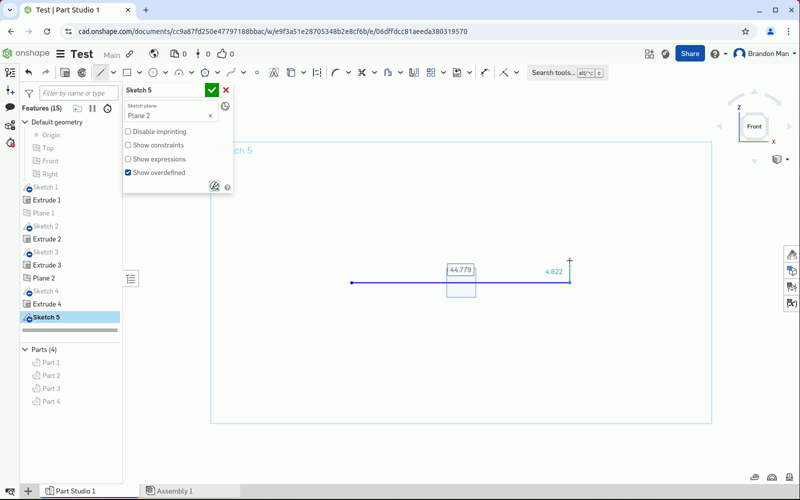
key_up(shift)
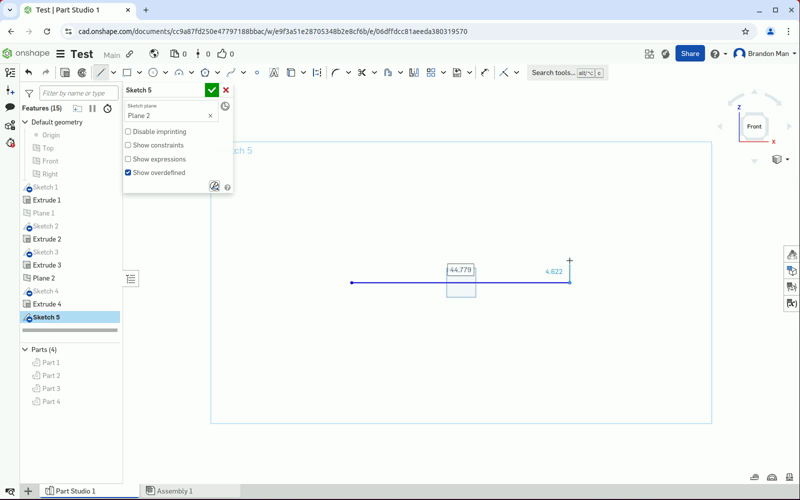
key_down(shift)
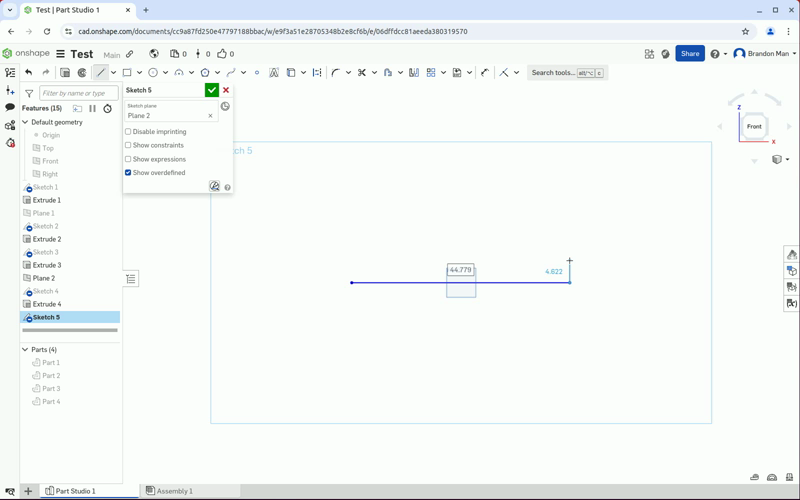
mouse_move(351, 260)
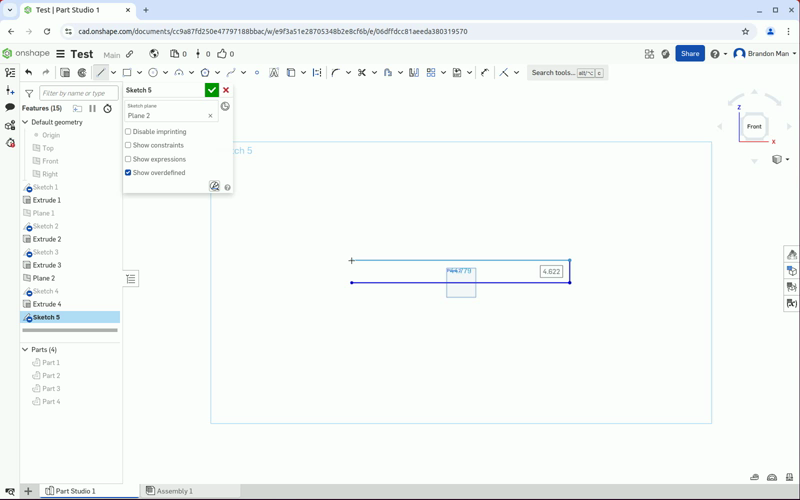
click(351, 260)
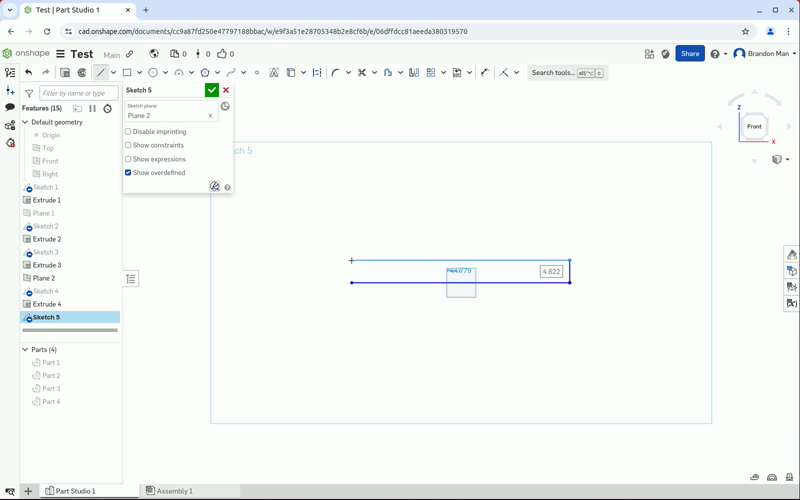
key_up(shift)
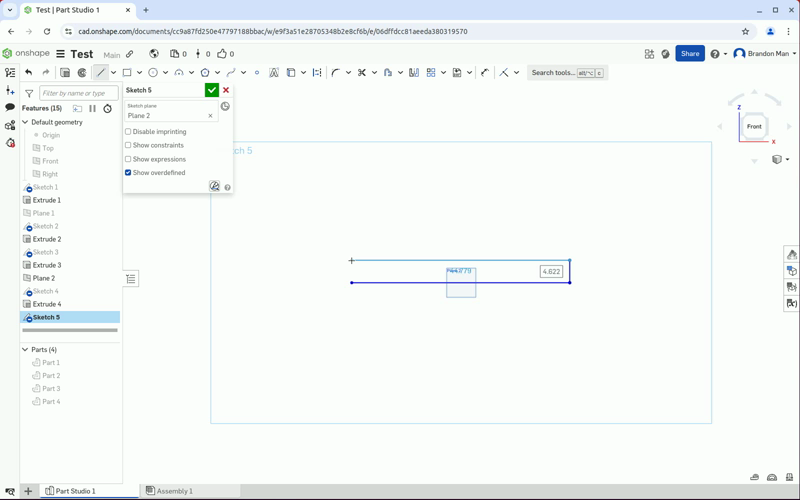
mouse_move(381, 260)
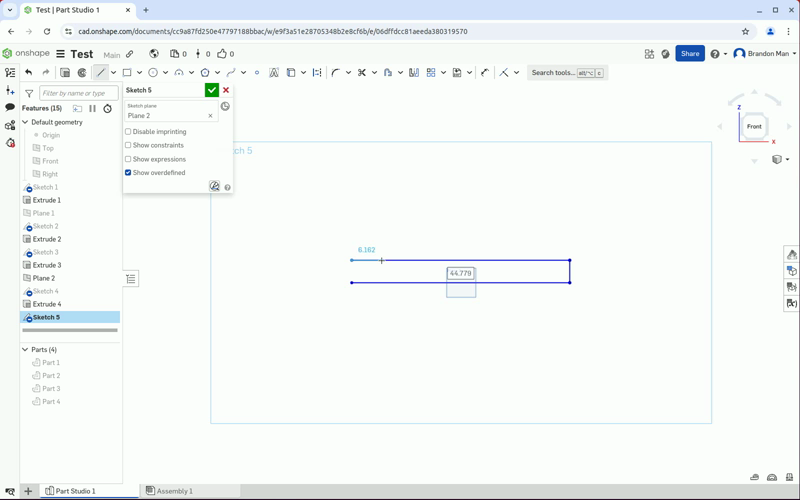
key_down(shift)
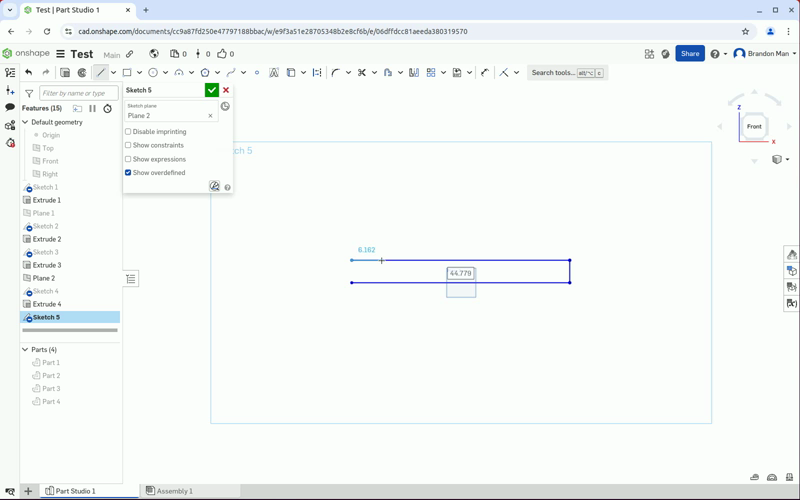
mouse_move(351, 282)
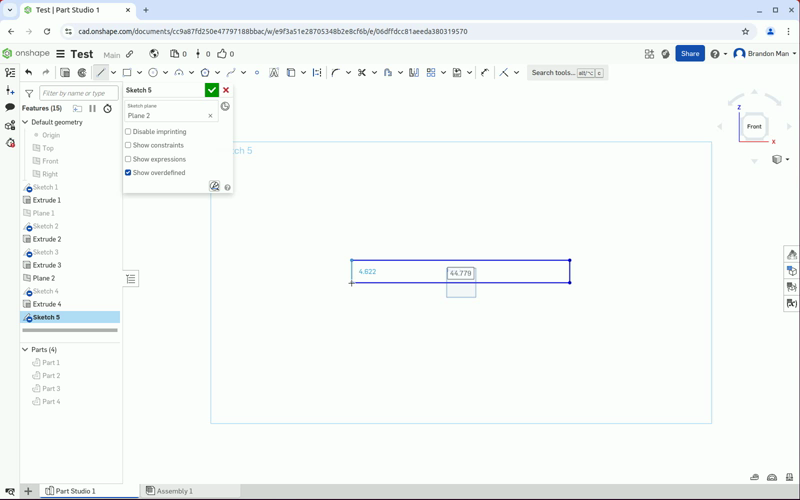
key_up(shift)
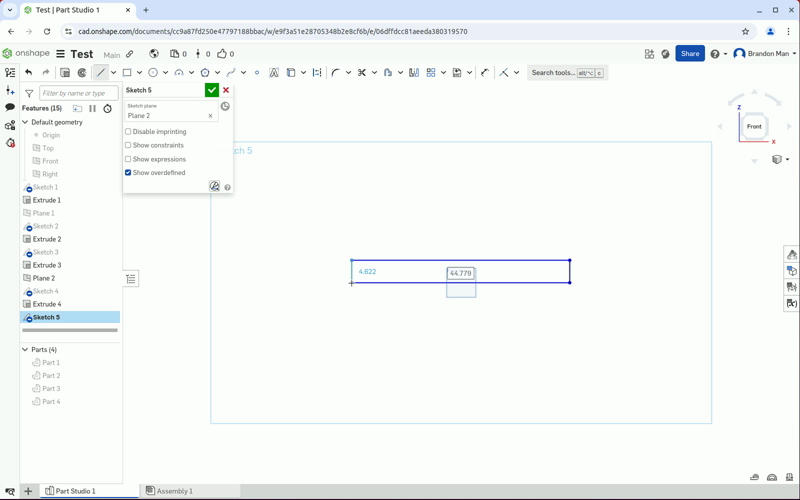
click(351, 282)
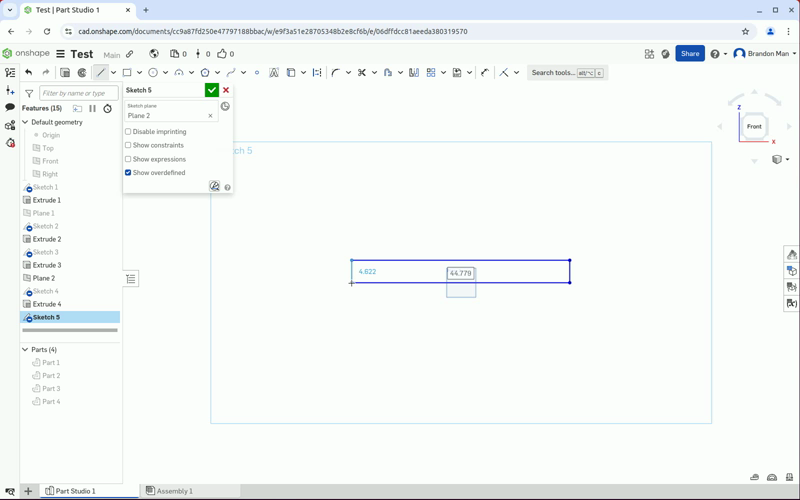
key(esc)
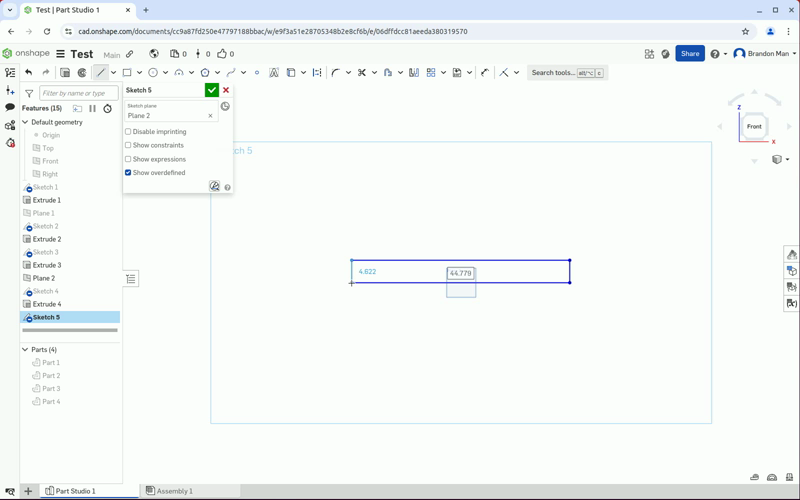
mouse_move(359, 273)
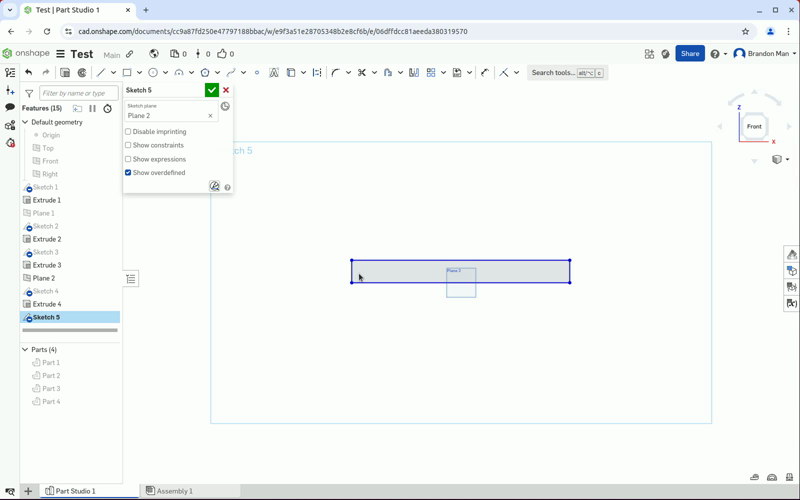
click(359, 273)
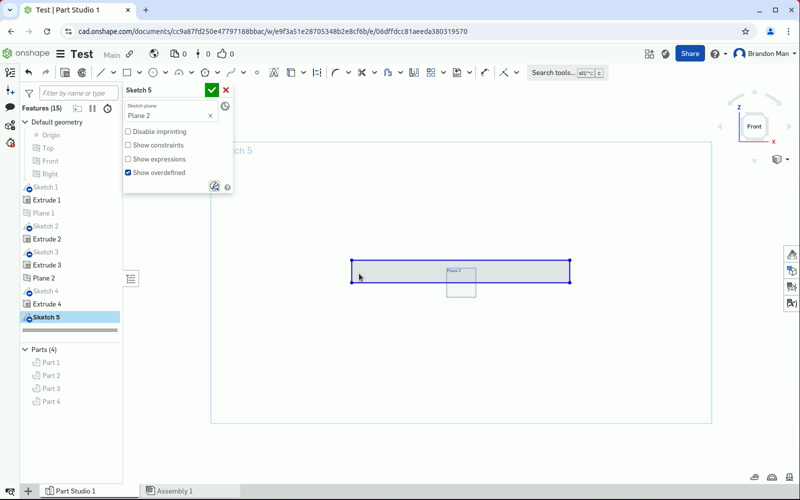
mouse_move(73, 352)
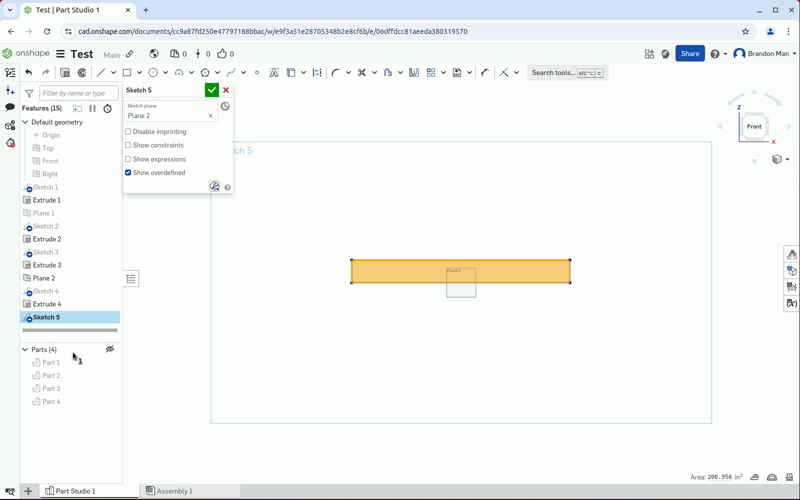
key(shift+y)
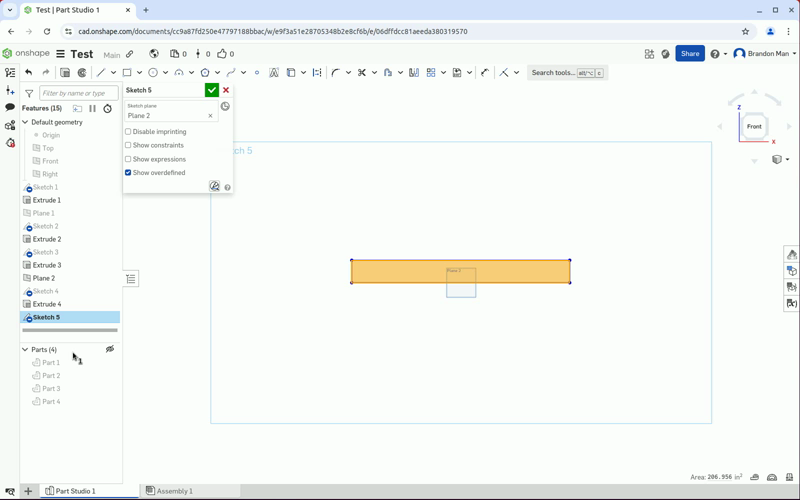
key(shift+e)
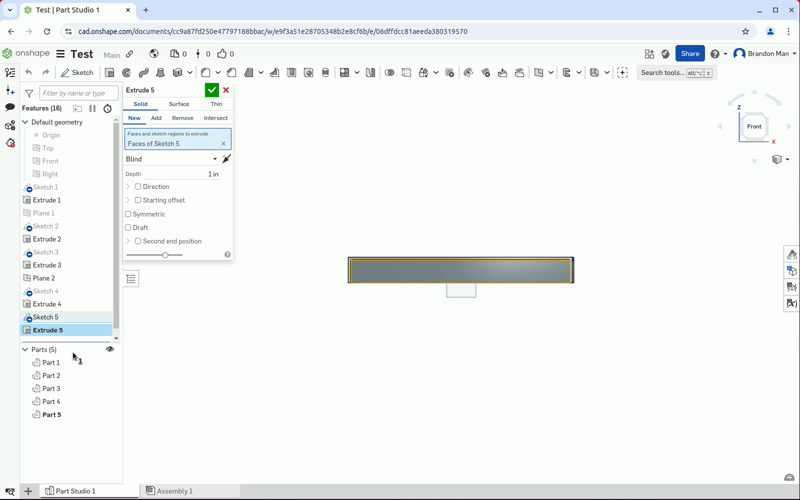
mouse_move(143, 106)
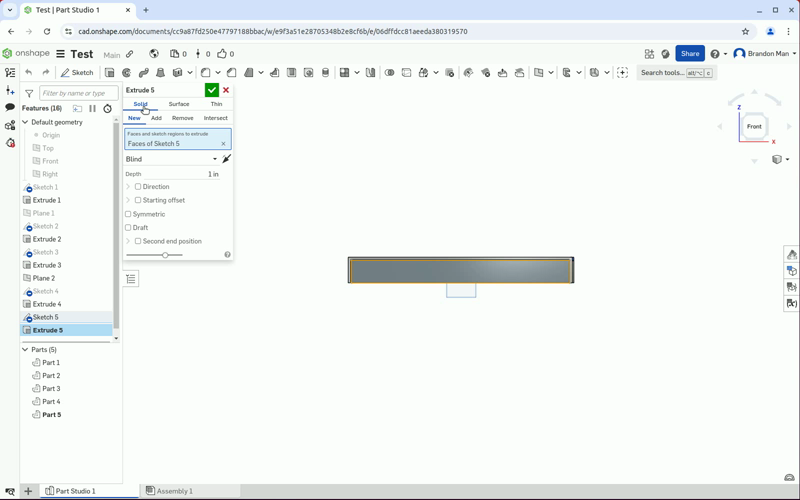
click(143, 106)
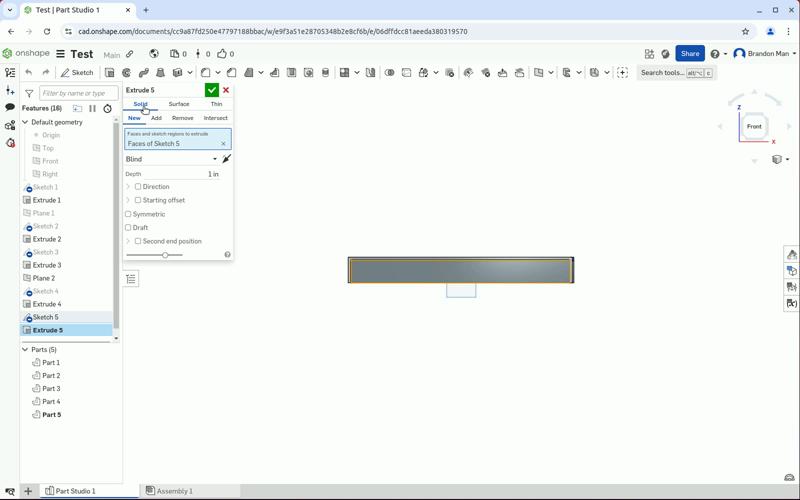
mouse_move(137, 120)
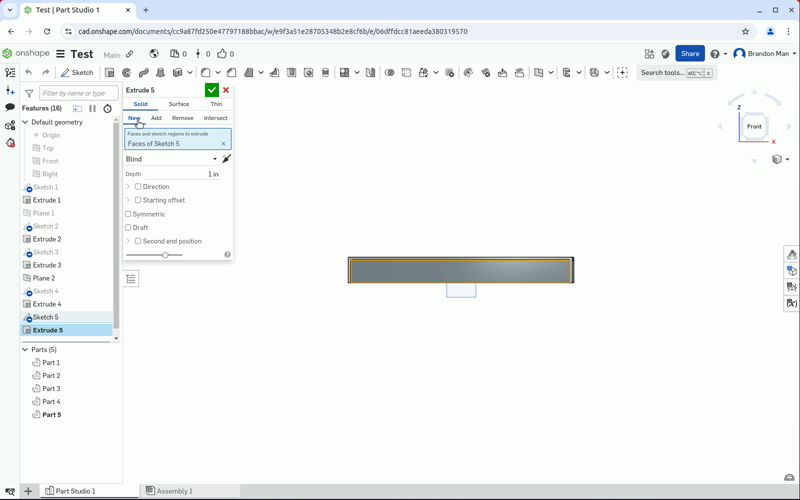
click(137, 120)
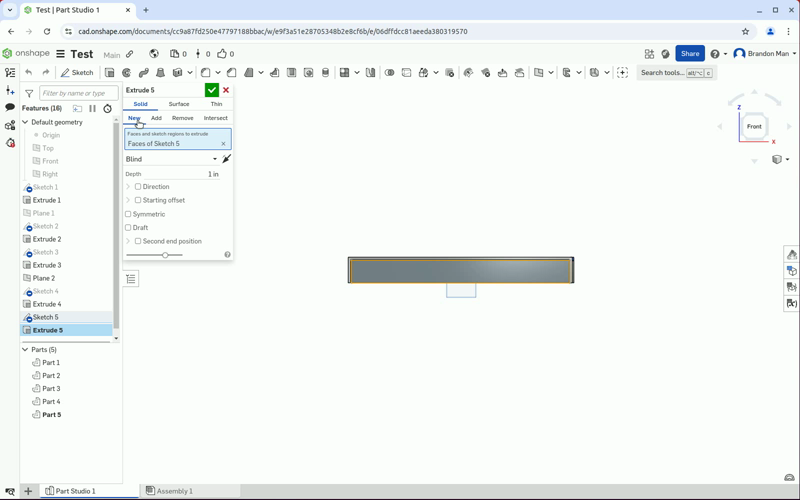
key(tab, 4)
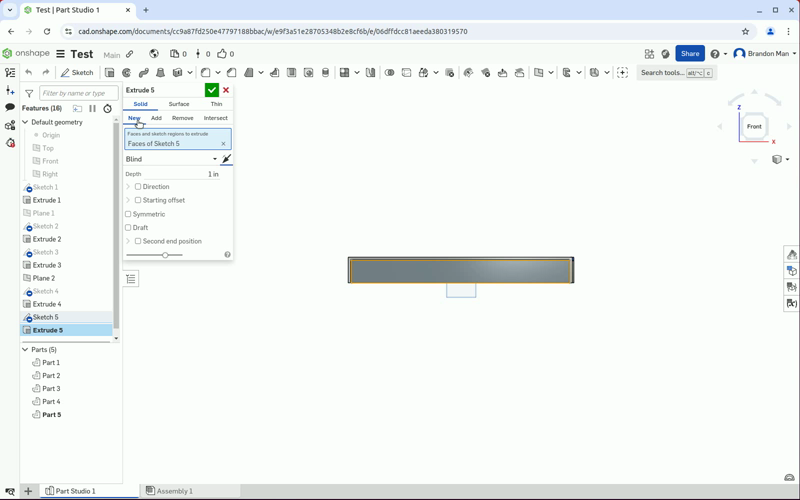
text(0.722)
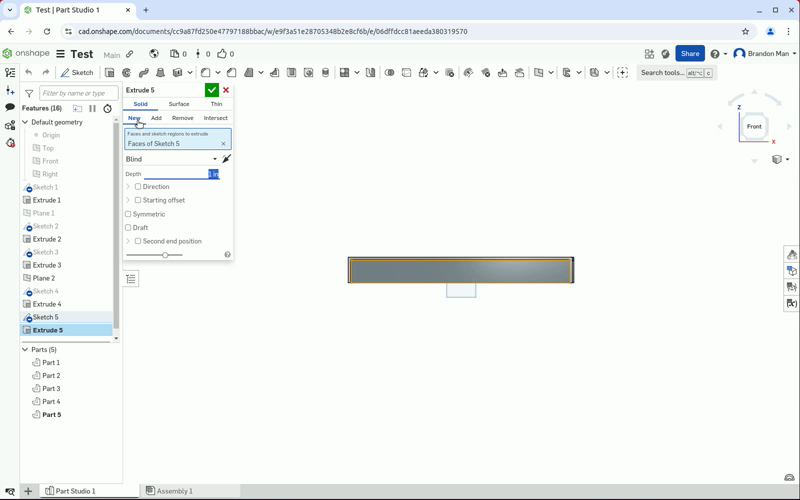
key(enter)
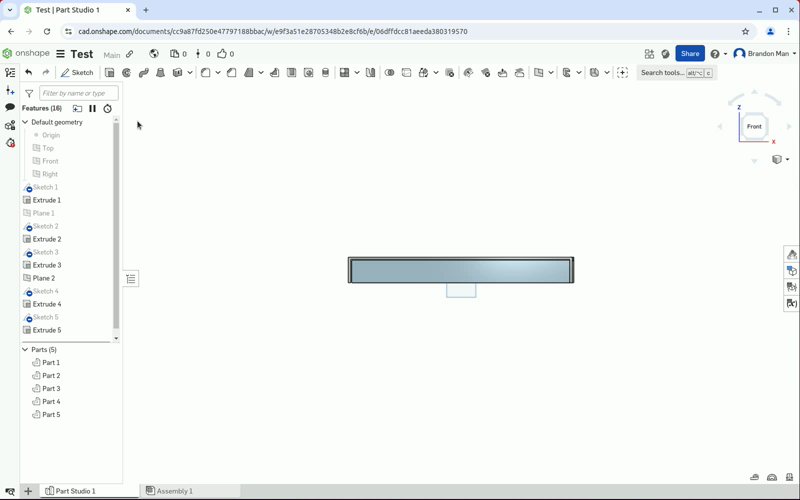
key(shift+h)
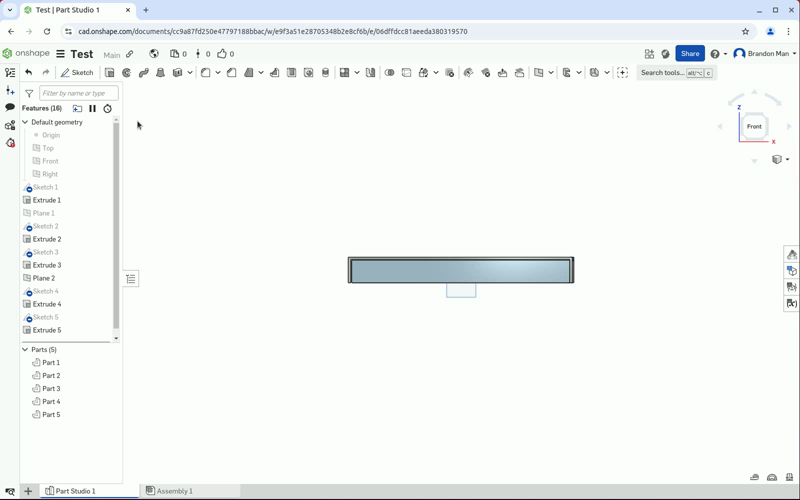
key(shift+h)
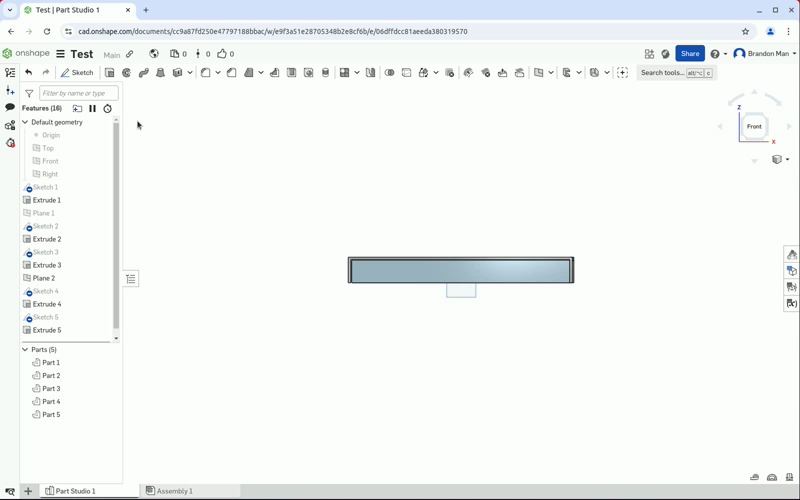
key(shift+7)
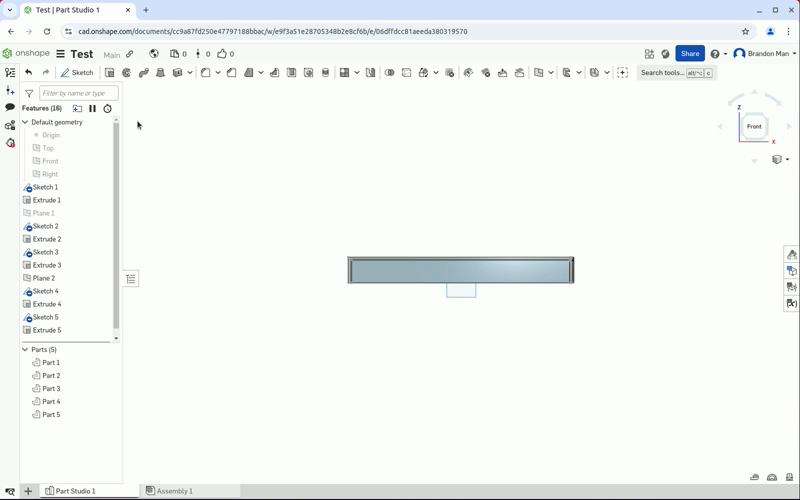
key(left, 2)
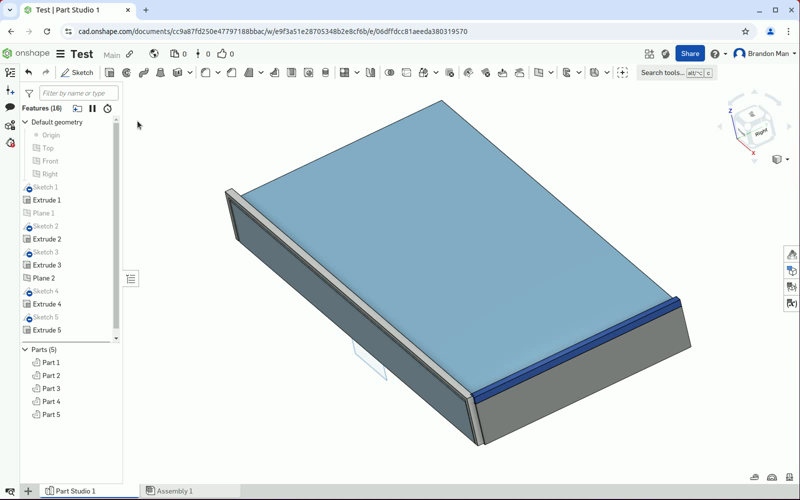
key(down, 2)
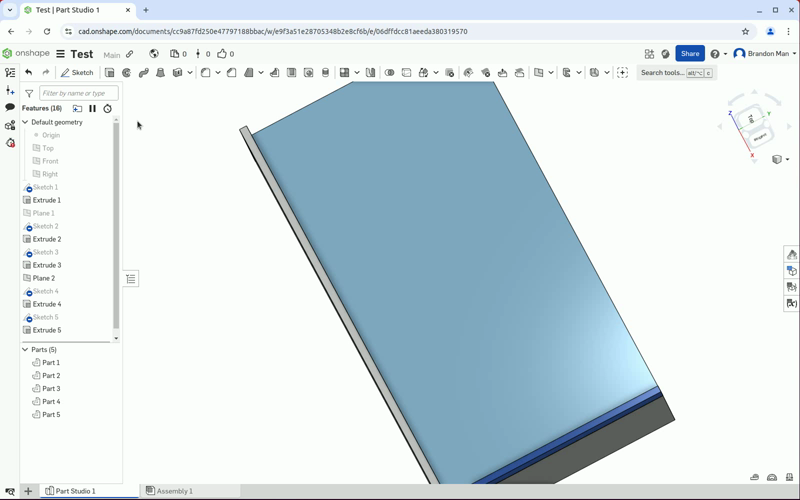
key(up, 2)
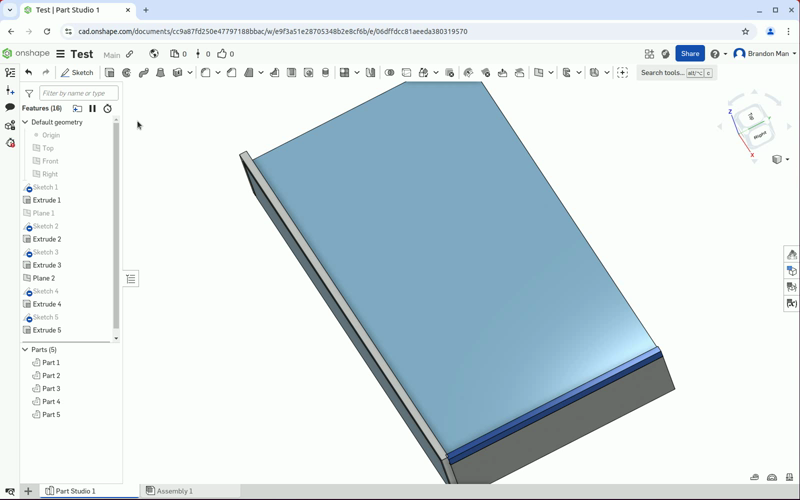
key(right, 2)
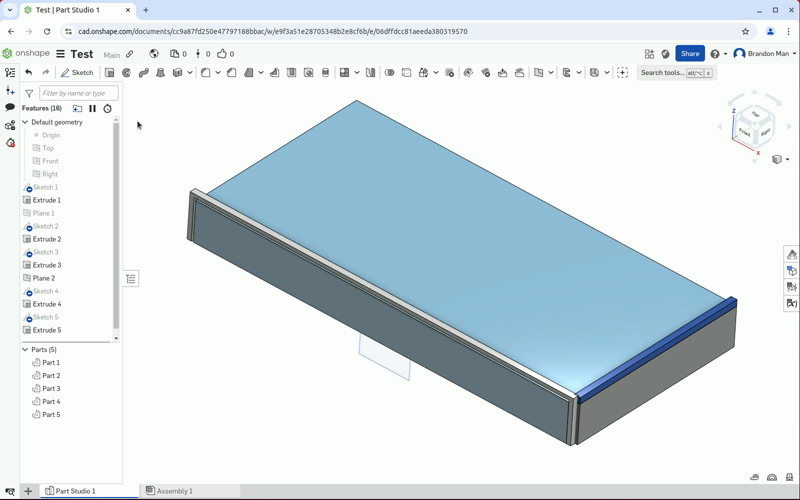
mouse_move(69, 189)
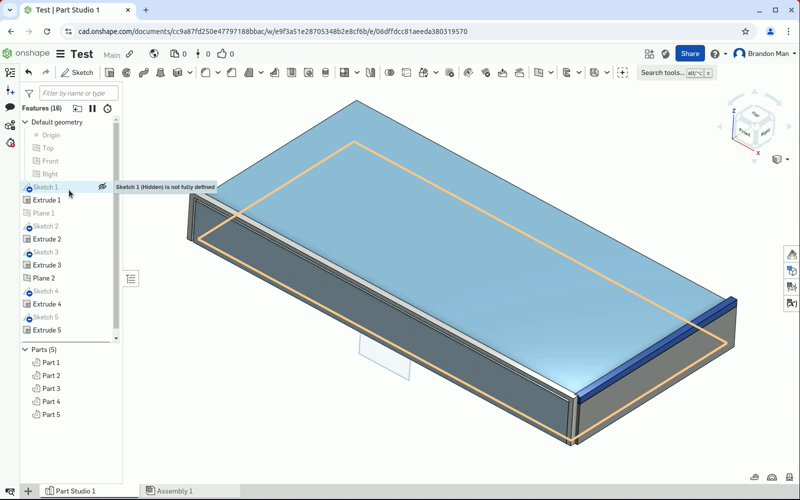
click(69, 189)